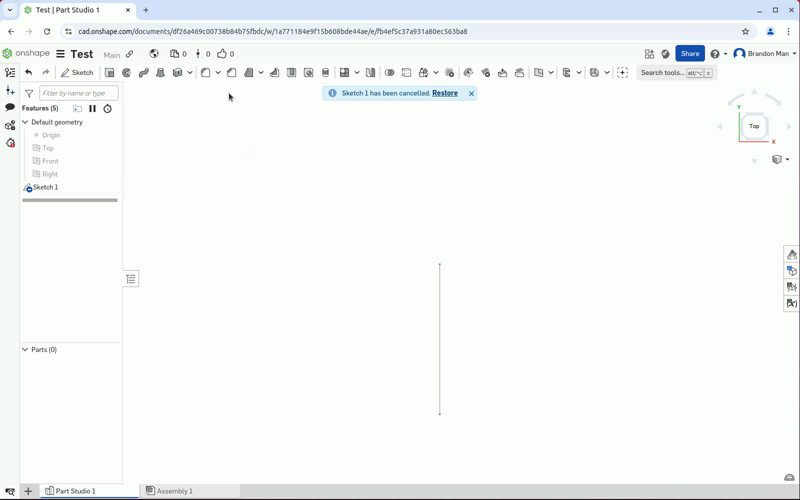
key(shift+h)
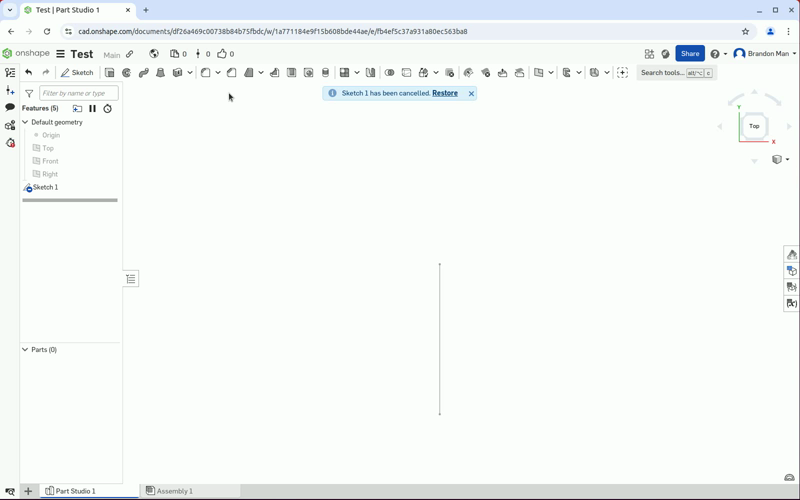
key(shift+s)
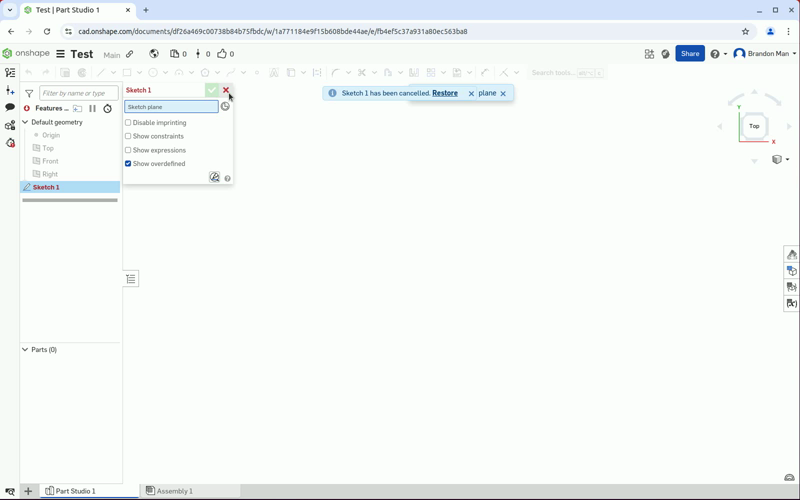
mouse_move(73, 150)
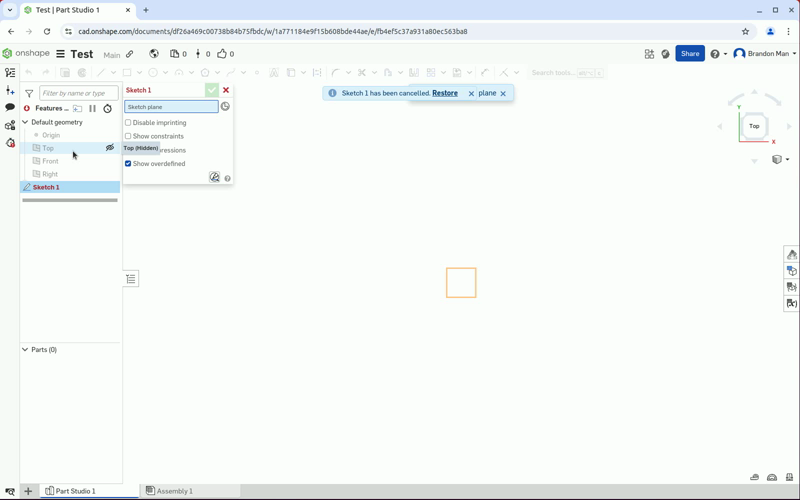
click(73, 150)
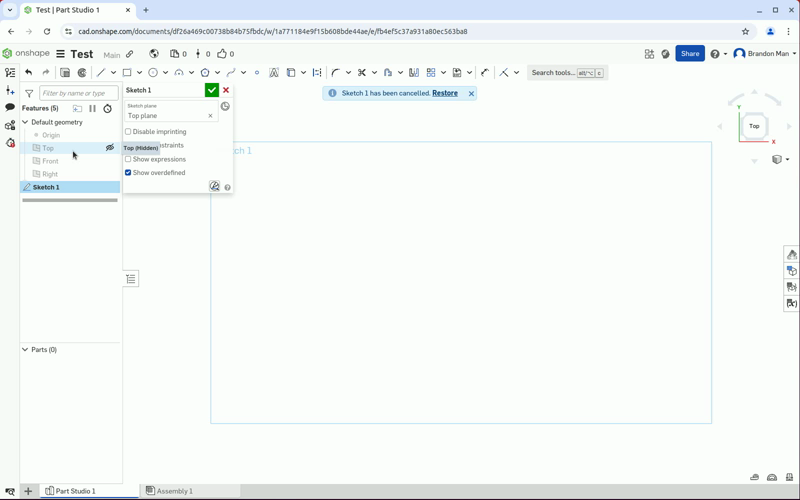
mouse_move(73, 352)
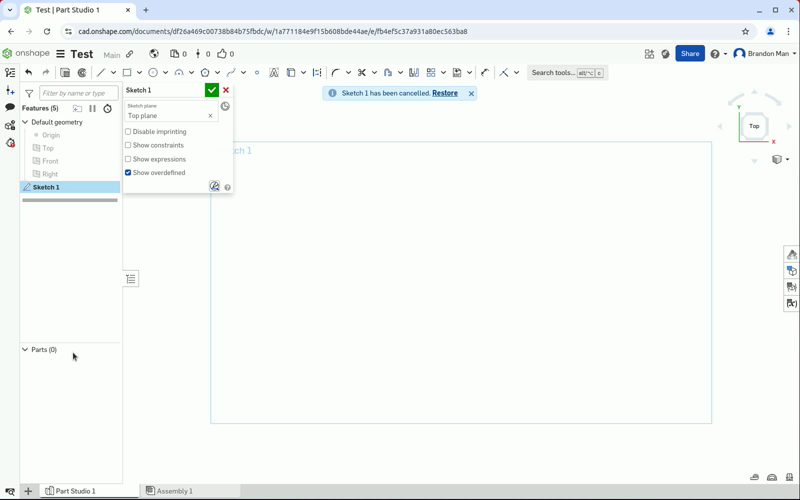
key(y)
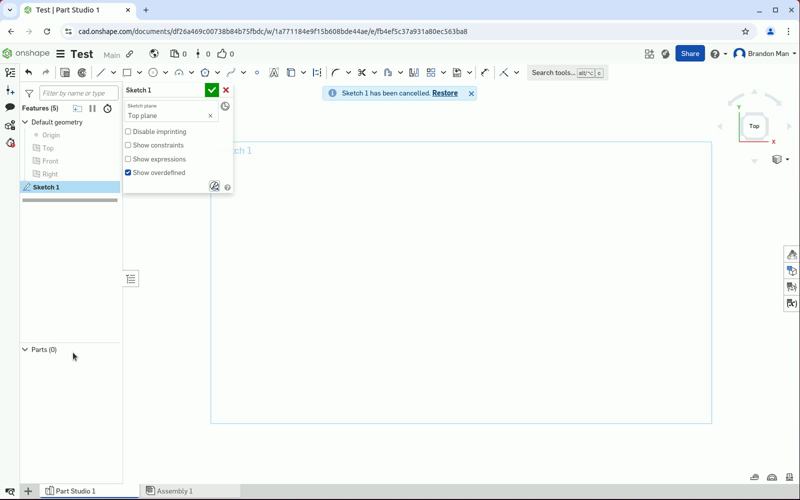
key(l)
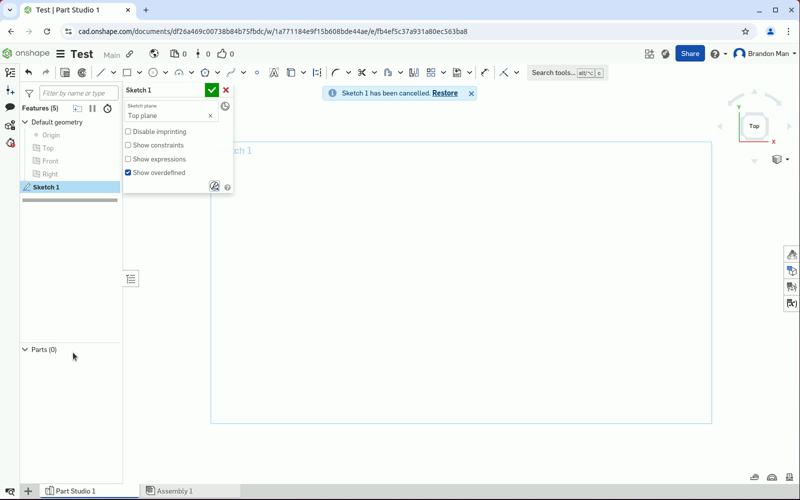
key_down(shift)
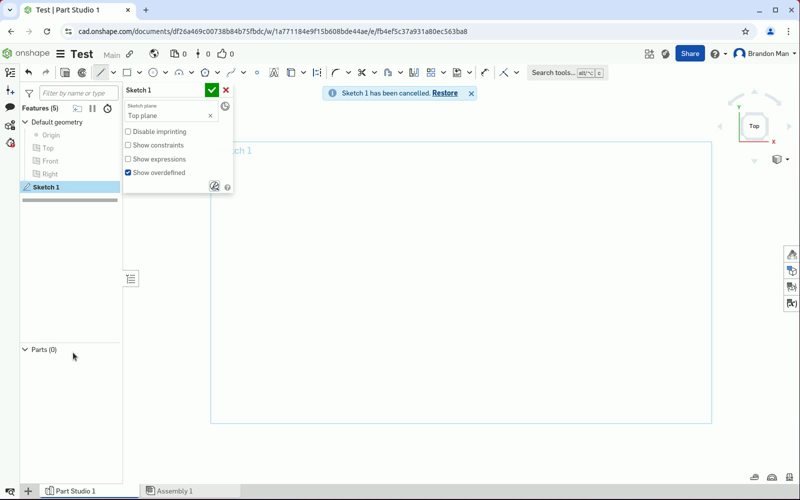
mouse_move(348, 360)
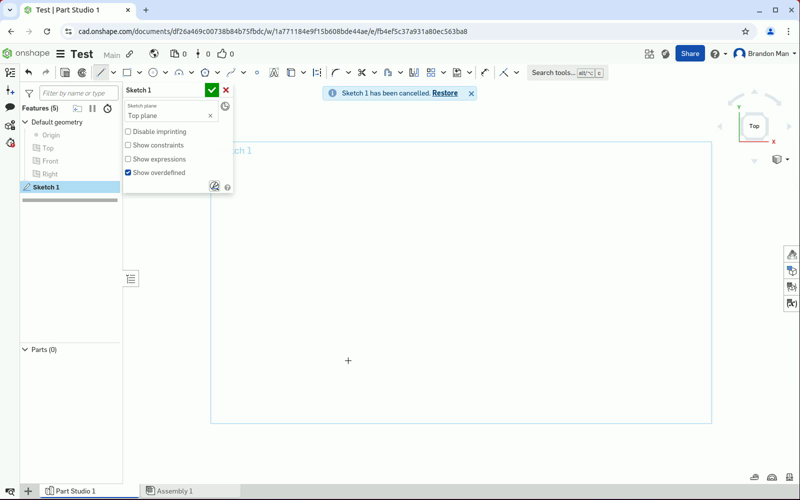
click(348, 360)
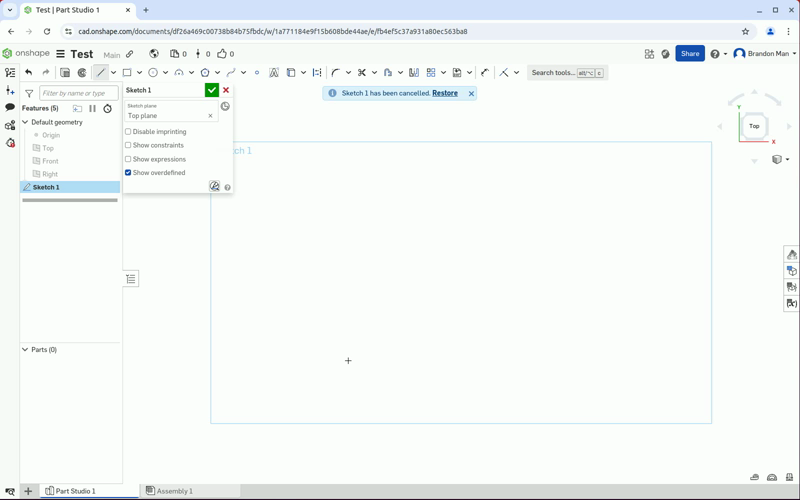
key_up(shift)
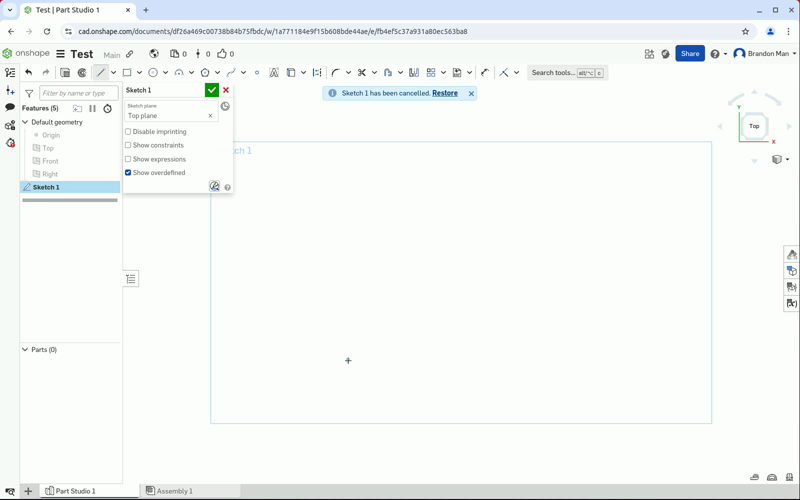
key_down(shift)
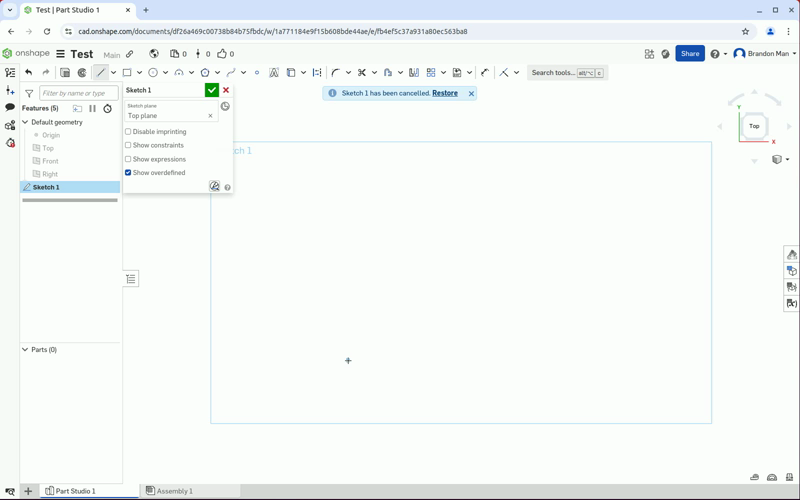
mouse_move(572, 360)
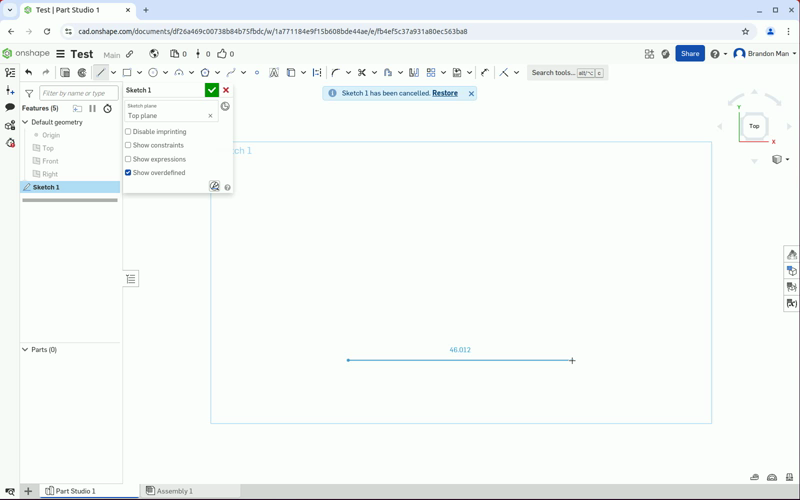
click(572, 360)
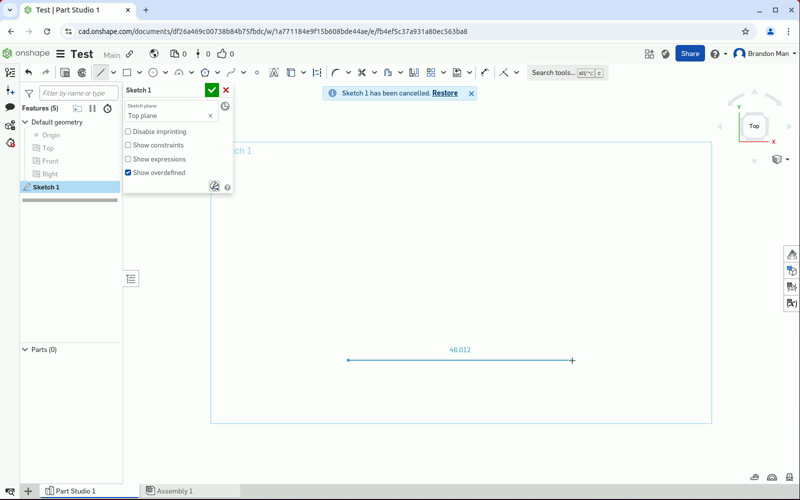
key_up(shift)
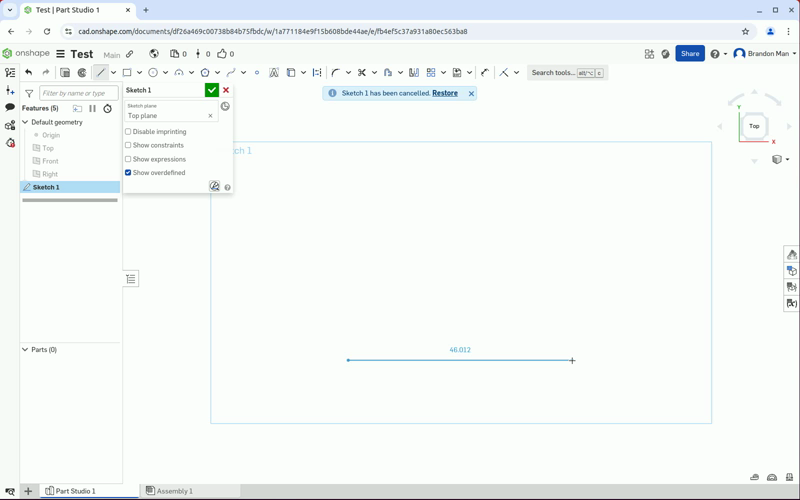
key_down(shift)
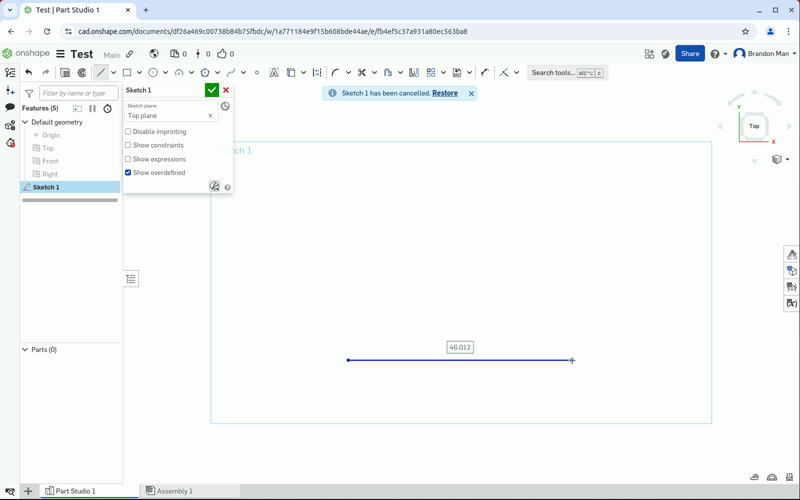
mouse_move(572, 204)
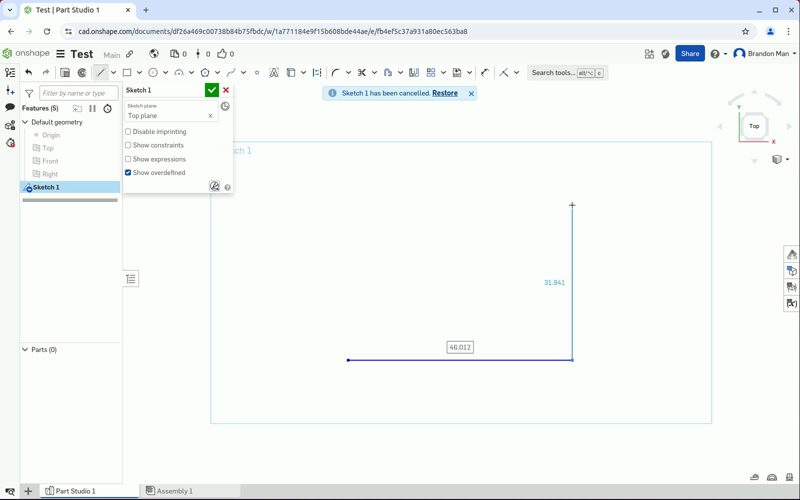
click(572, 204)
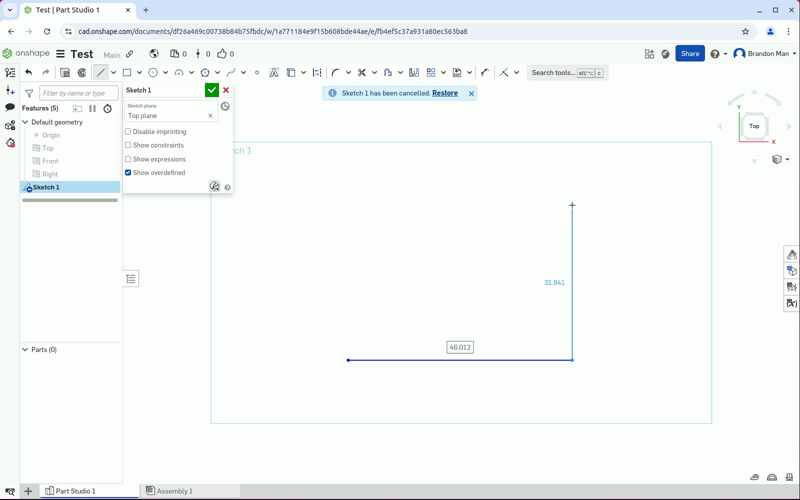
key_up(shift)
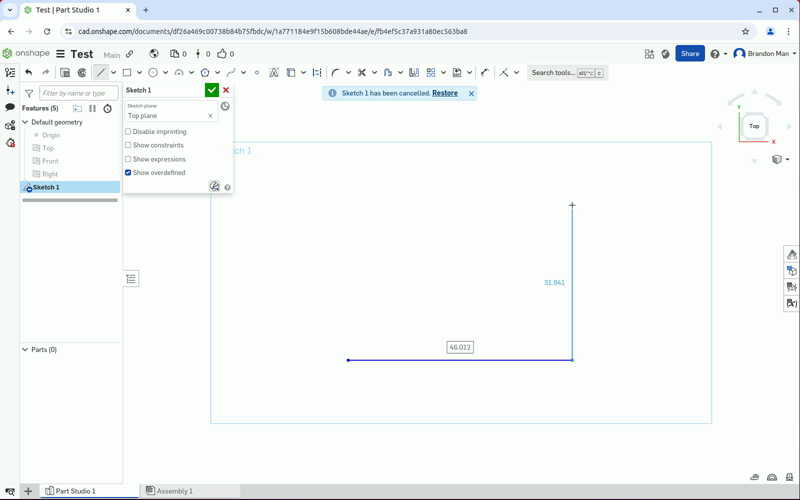
key_down(shift)
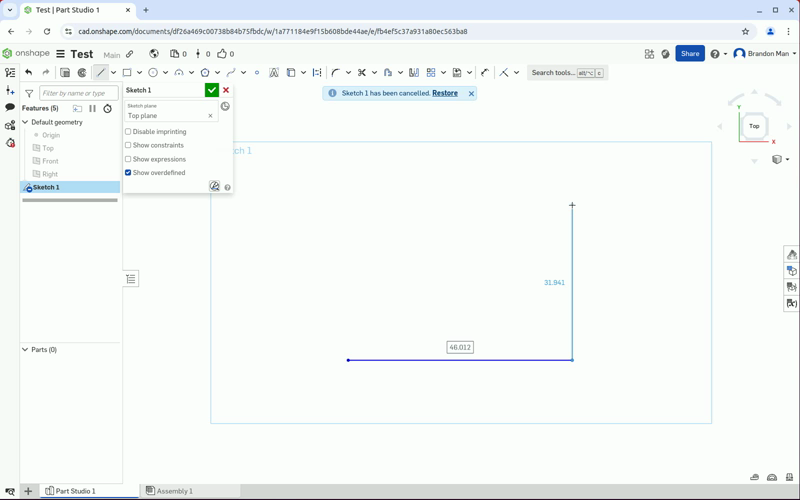
mouse_move(348, 204)
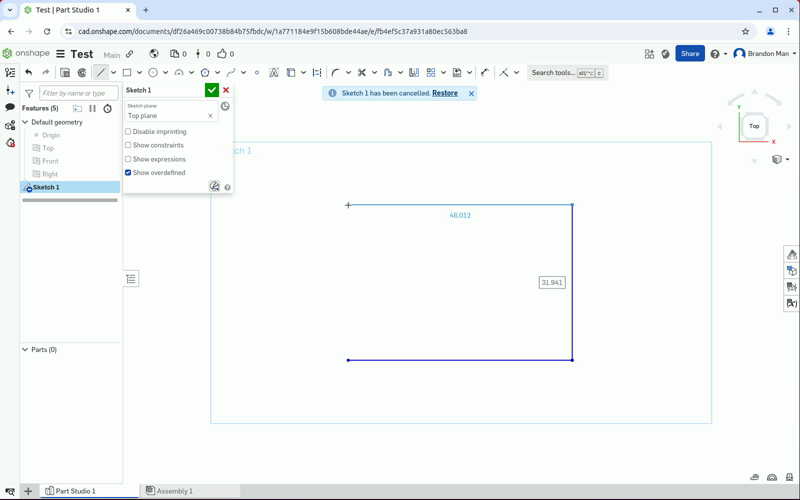
click(348, 204)
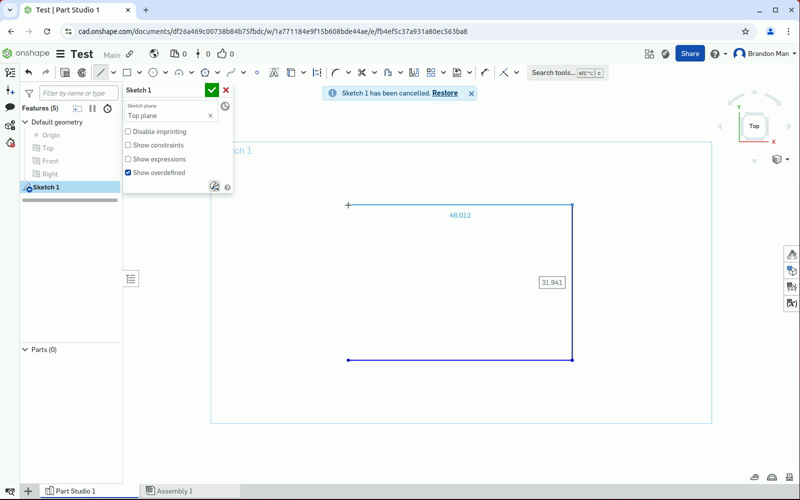
key_up(shift)
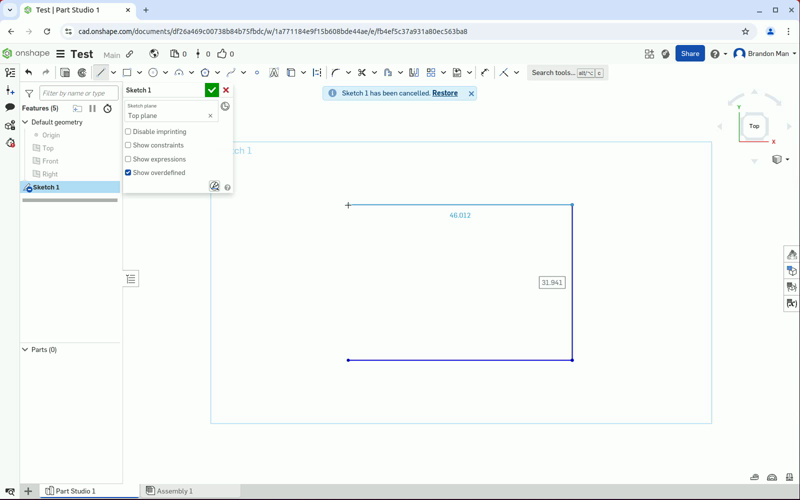
key_down(shift)
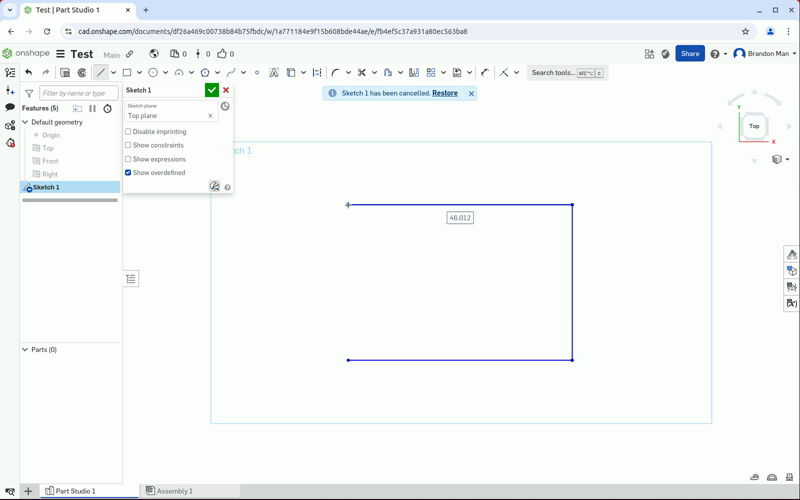
mouse_move(348, 360)
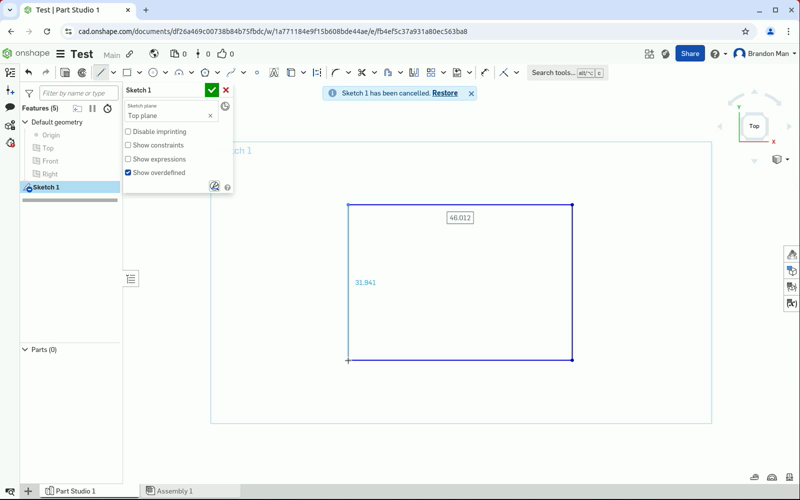
key_up(shift)
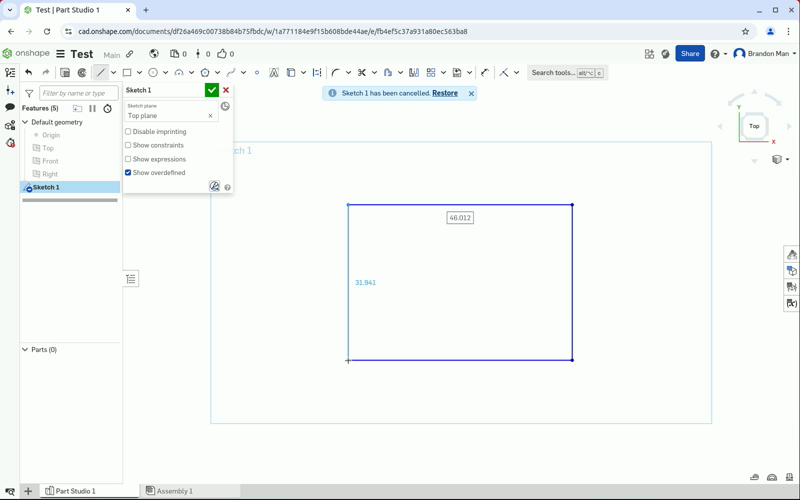
click(348, 360)
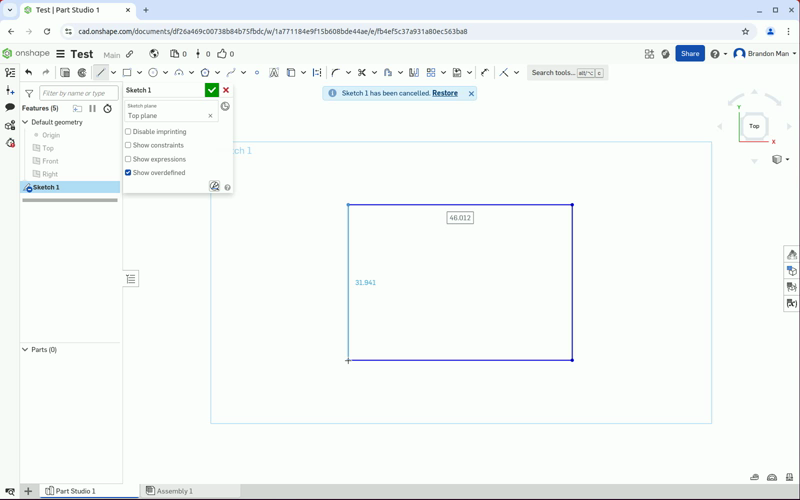
key(esc)
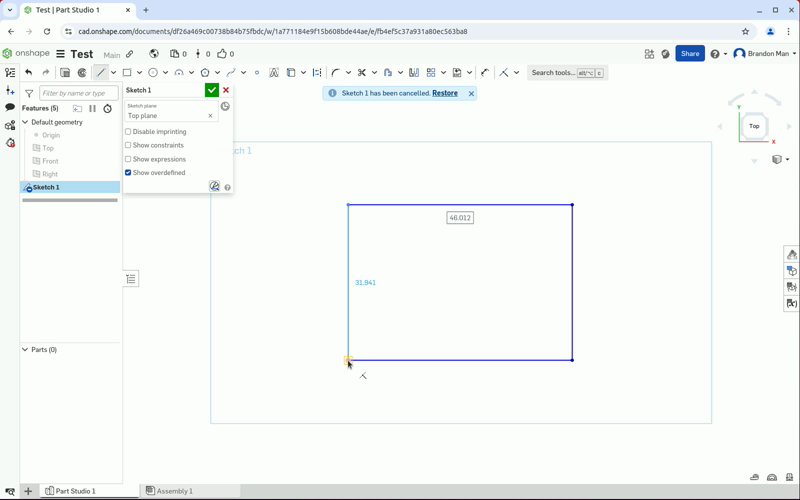
key(l)
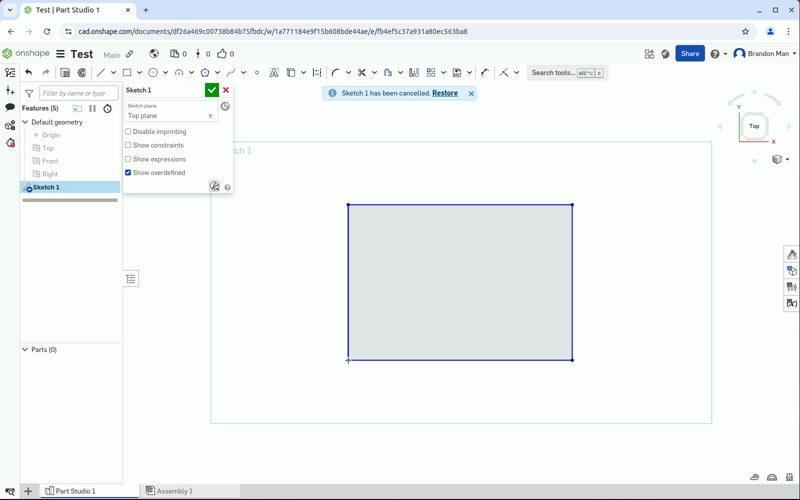
key_down(shift)
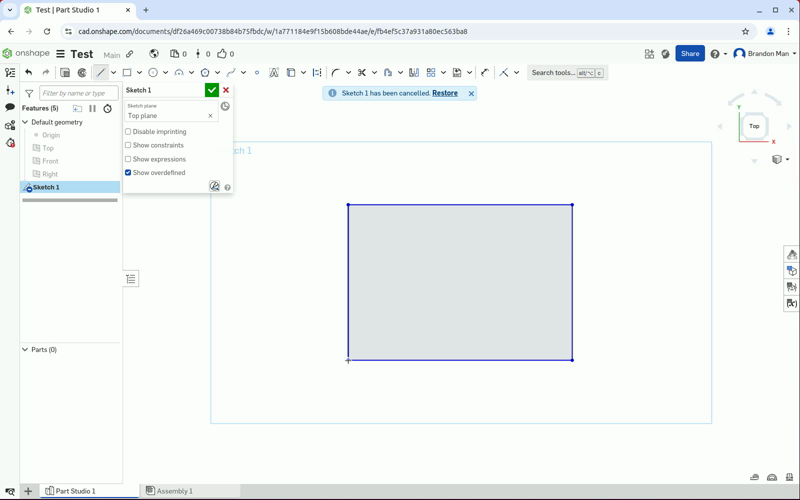
mouse_move(353, 355)
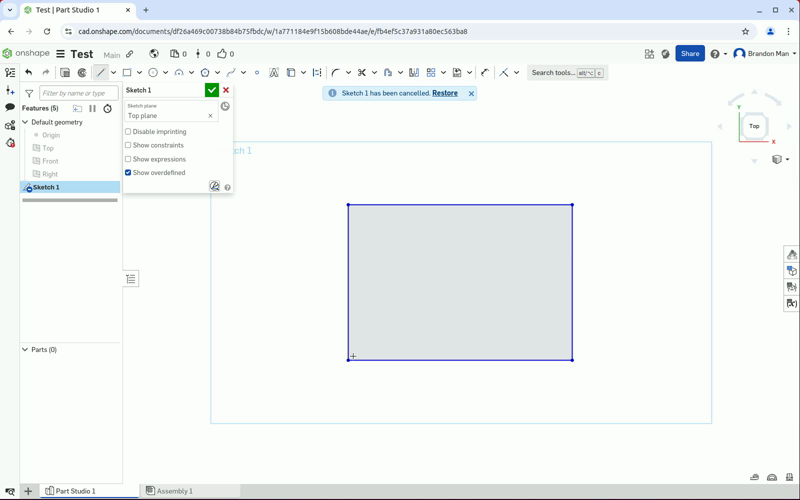
click(353, 355)
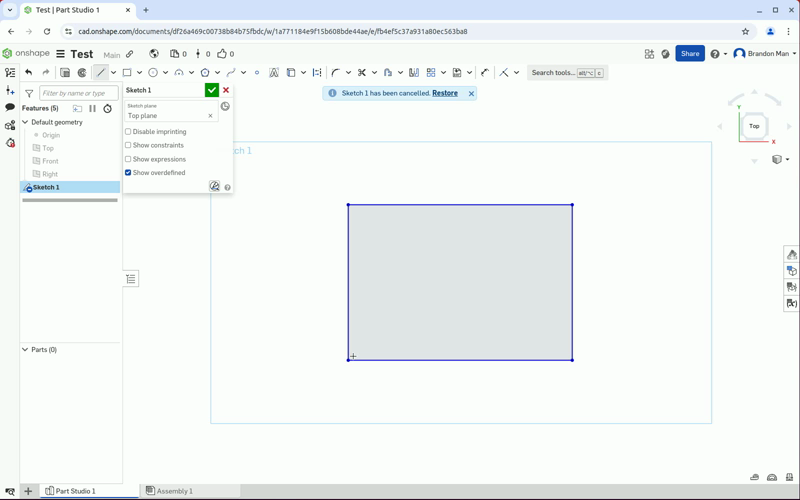
key_up(shift)
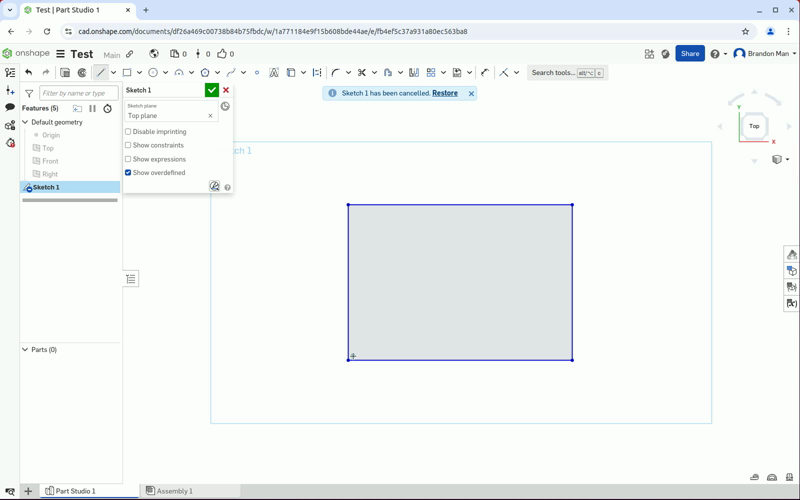
key_down(shift)
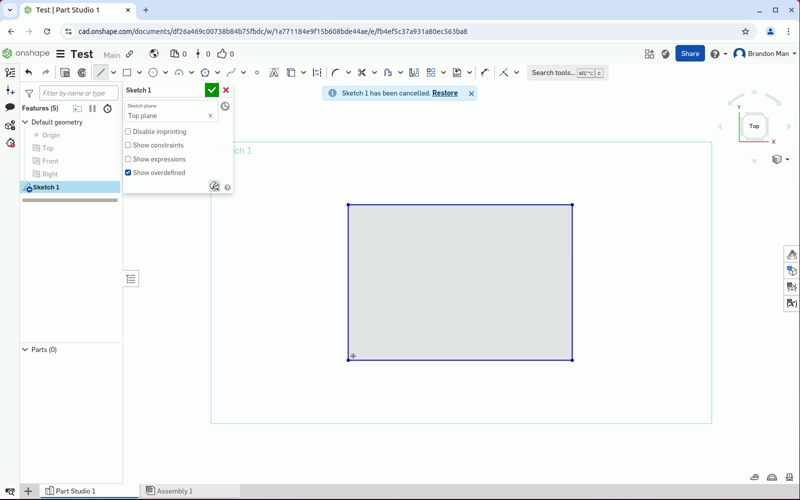
mouse_move(567, 355)
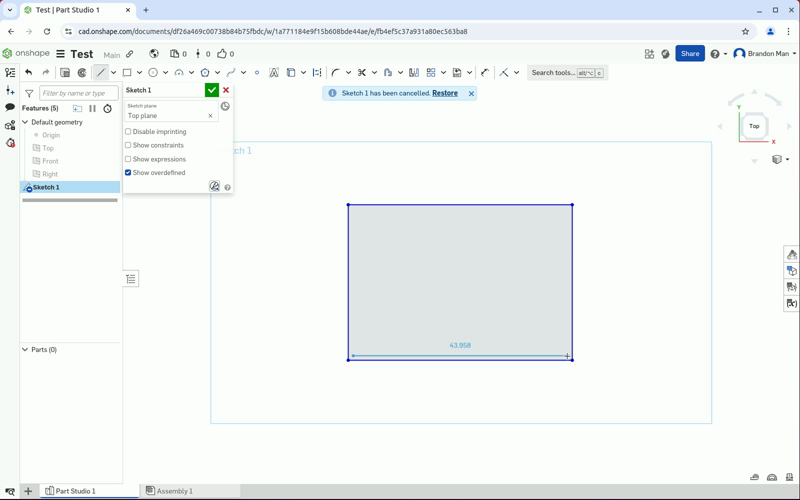
click(567, 355)
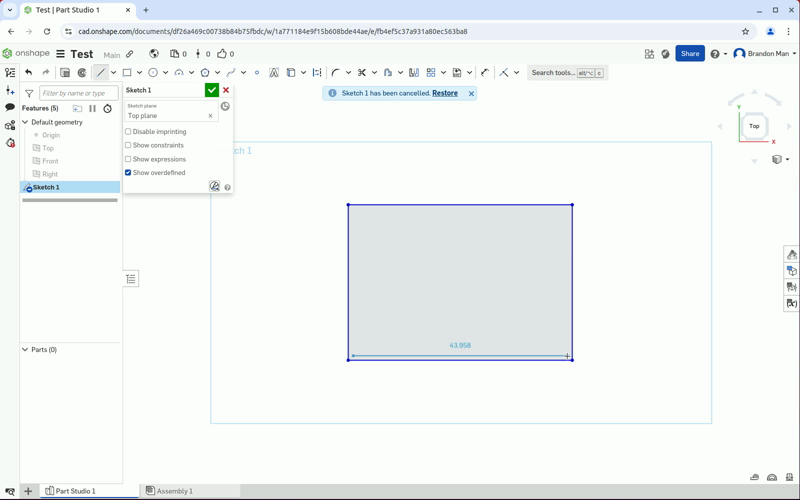
key_up(shift)
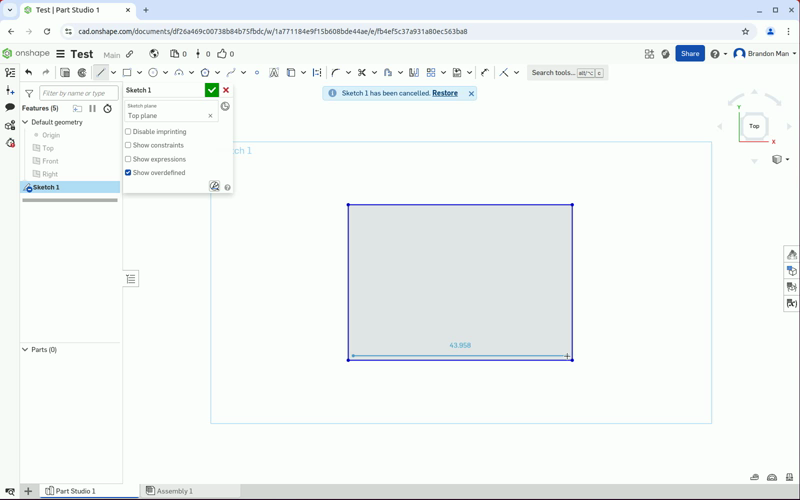
key_down(shift)
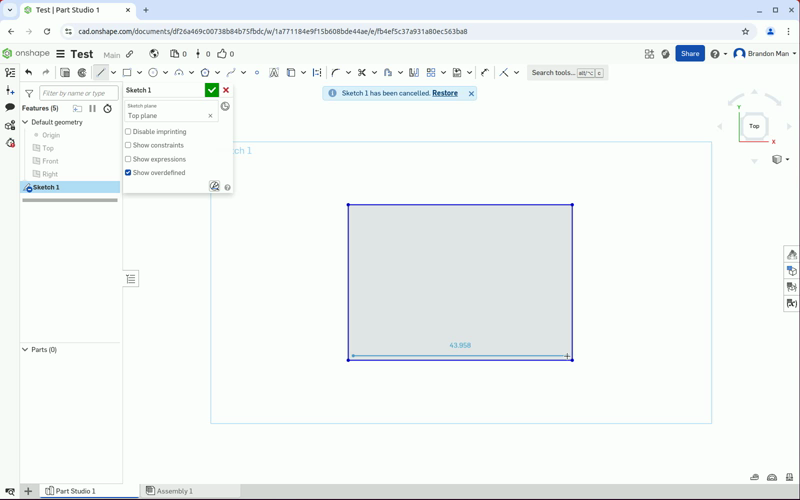
mouse_move(567, 209)
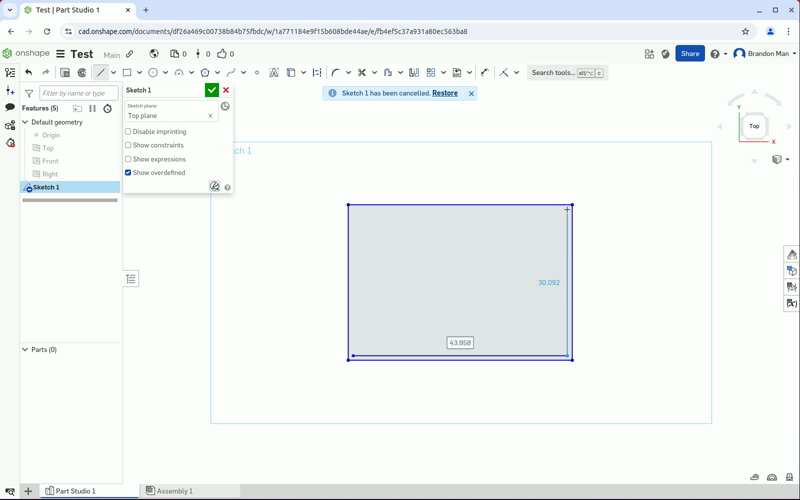
click(567, 209)
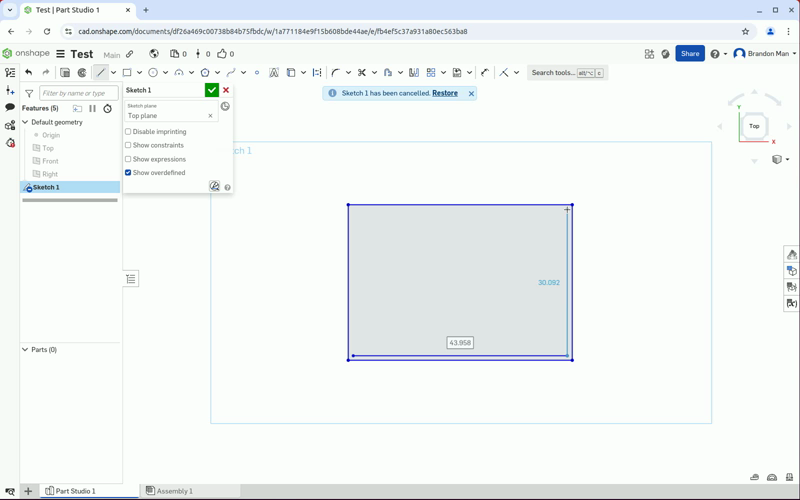
key_up(shift)
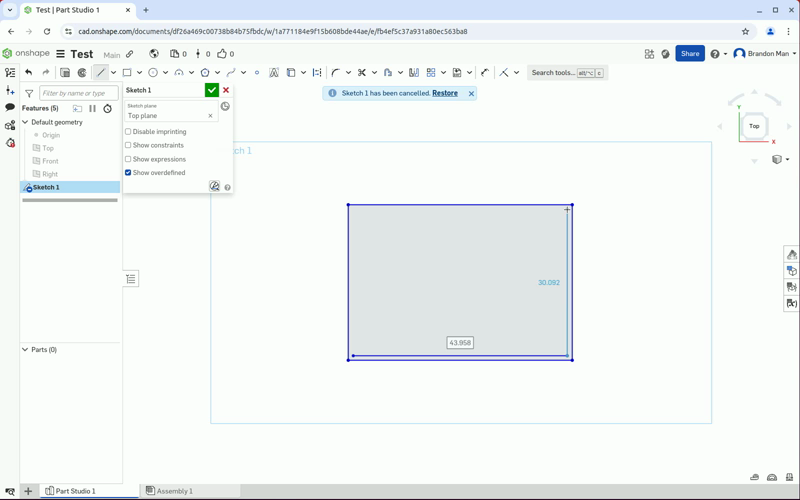
key_down(shift)
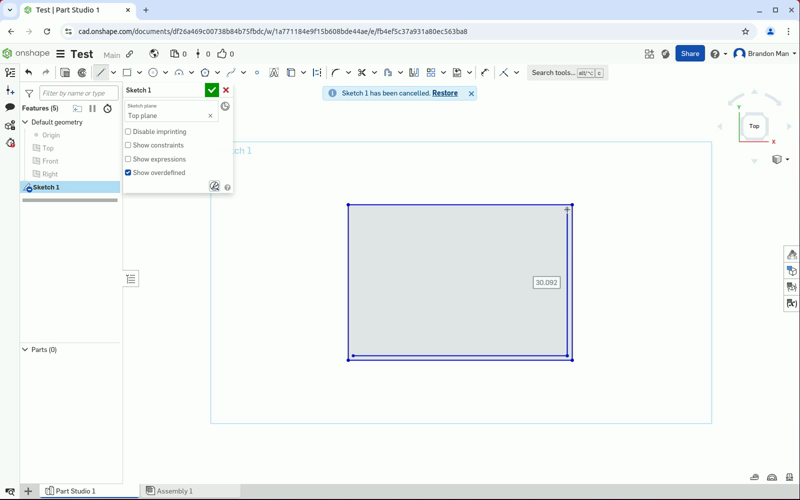
mouse_move(461, 209)
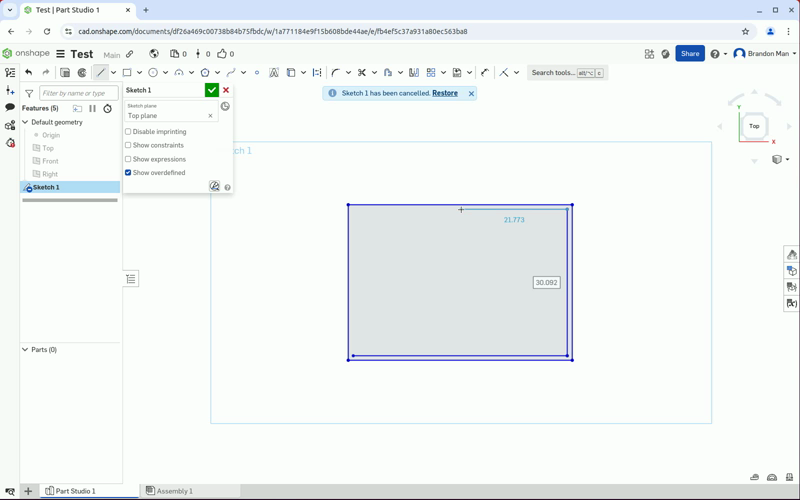
click(461, 209)
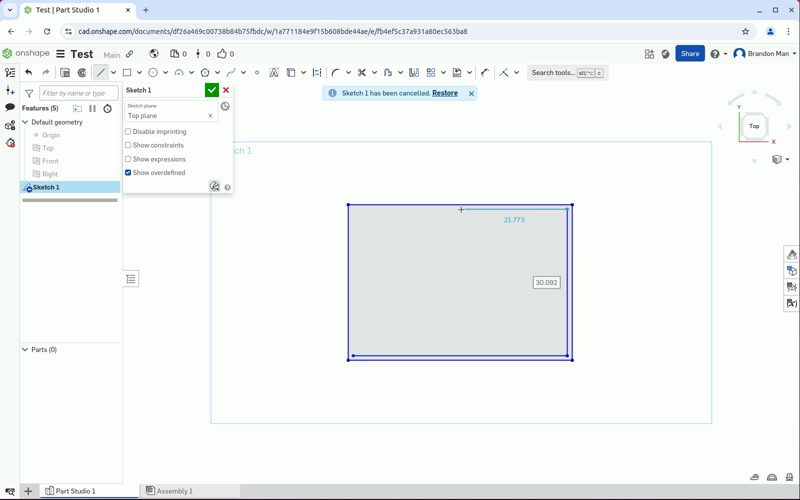
key_up(shift)
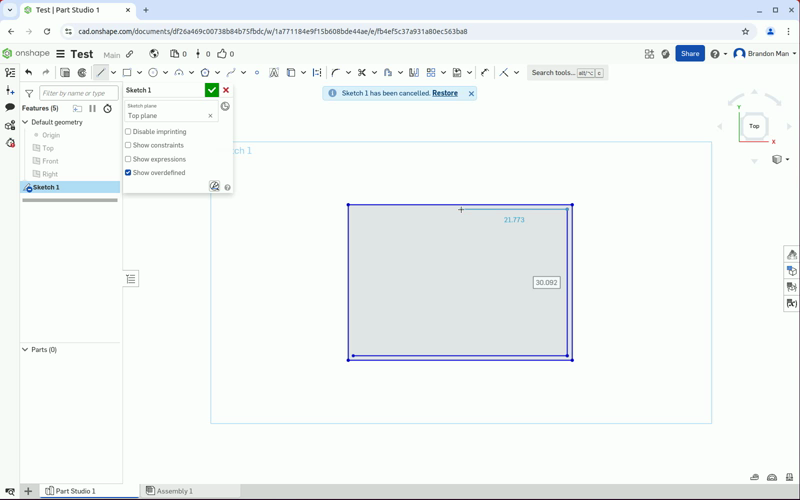
key_down(shift)
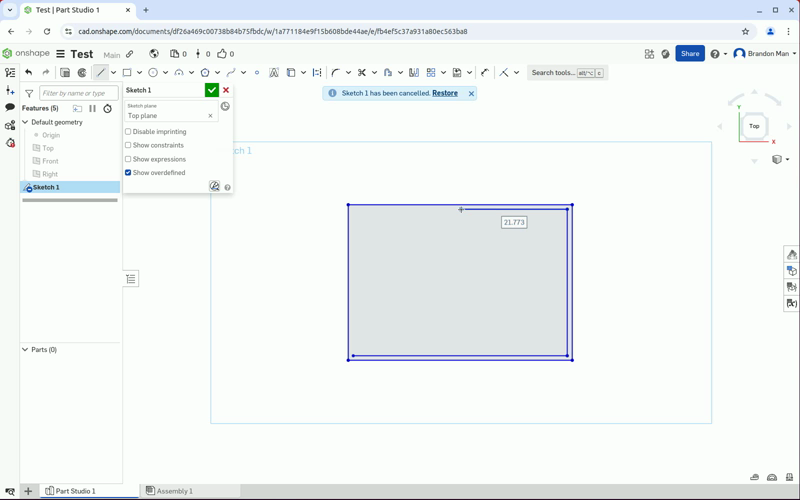
mouse_move(353, 209)
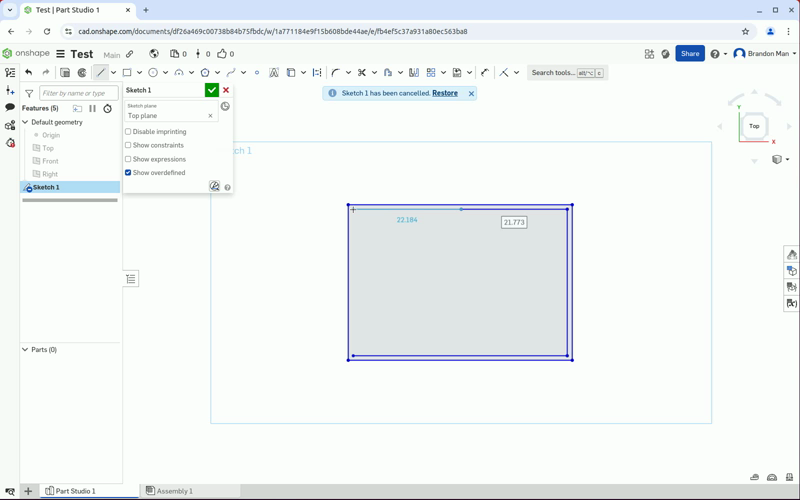
click(353, 209)
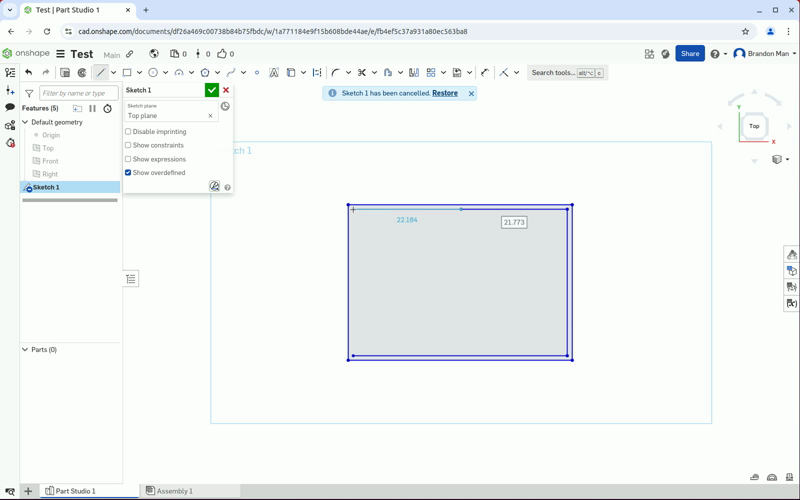
key_up(shift)
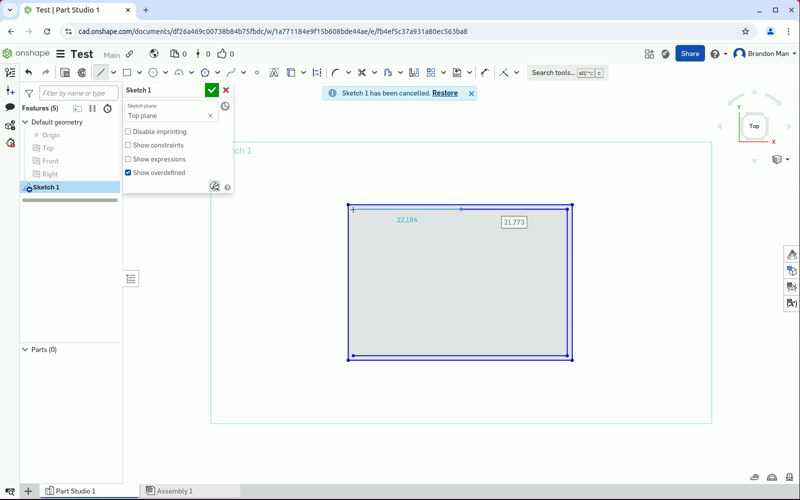
key_down(shift)
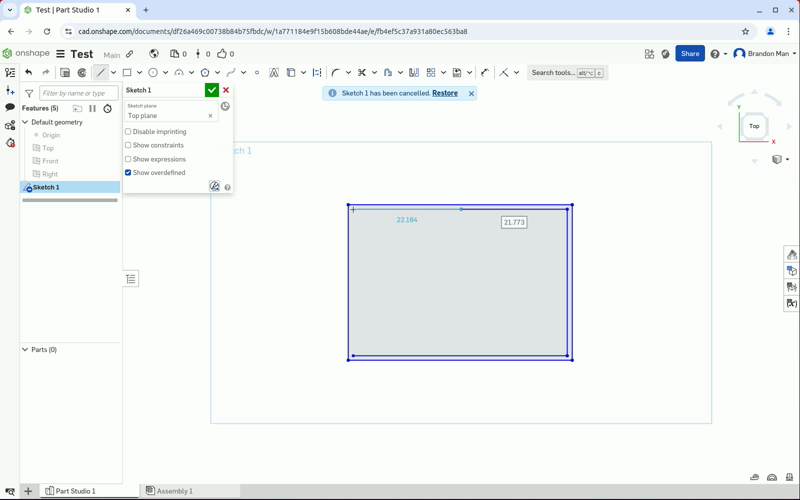
mouse_move(353, 355)
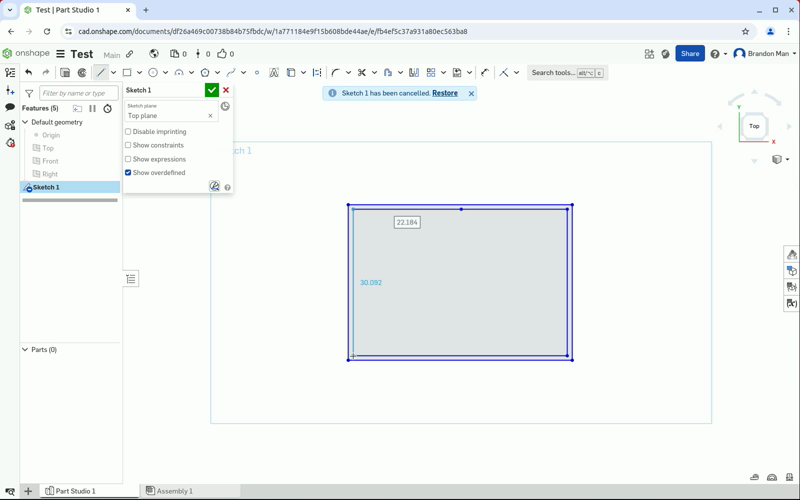
key_up(shift)
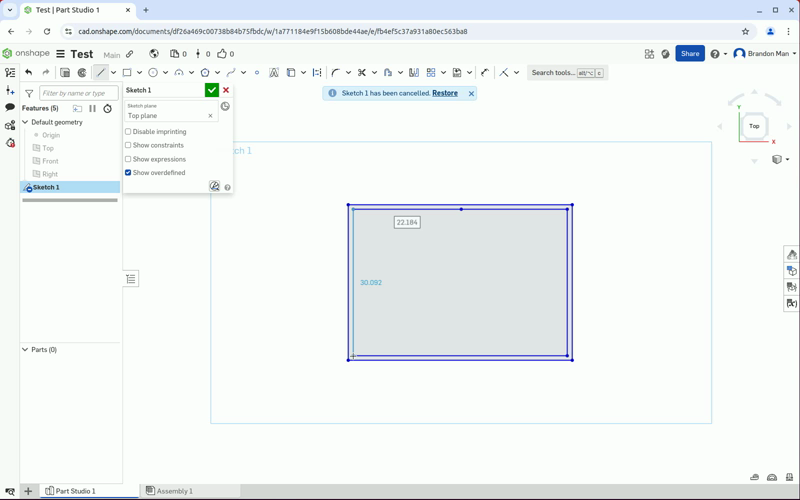
click(353, 355)
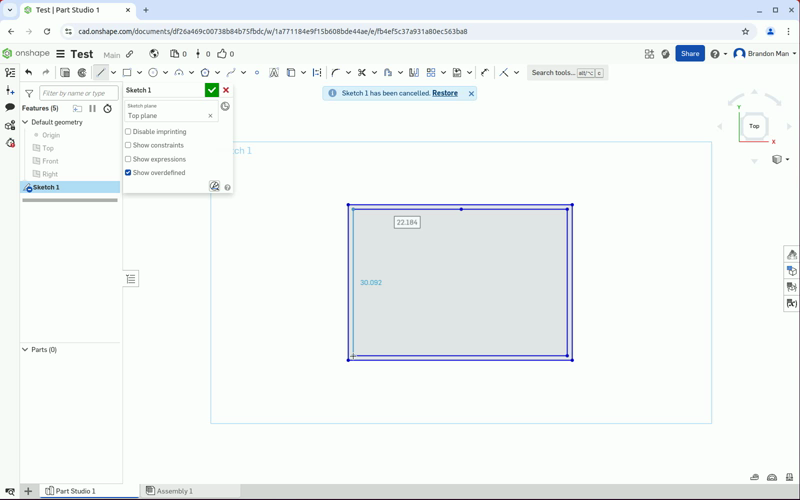
key(esc)
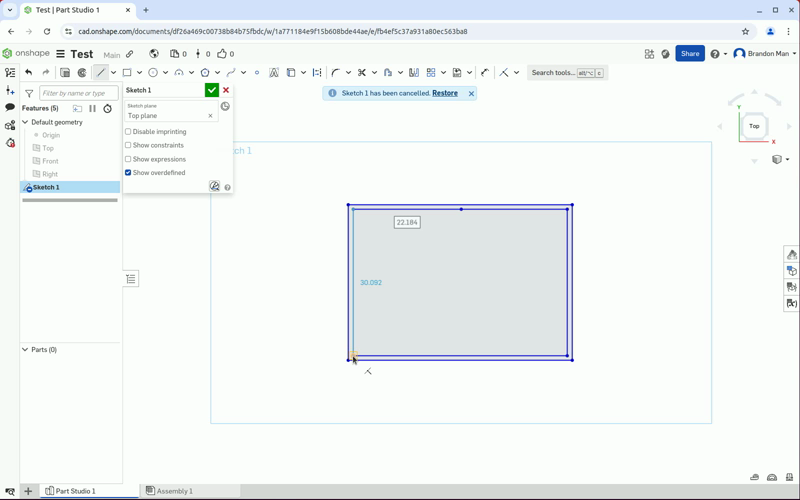
mouse_move(554, 357)
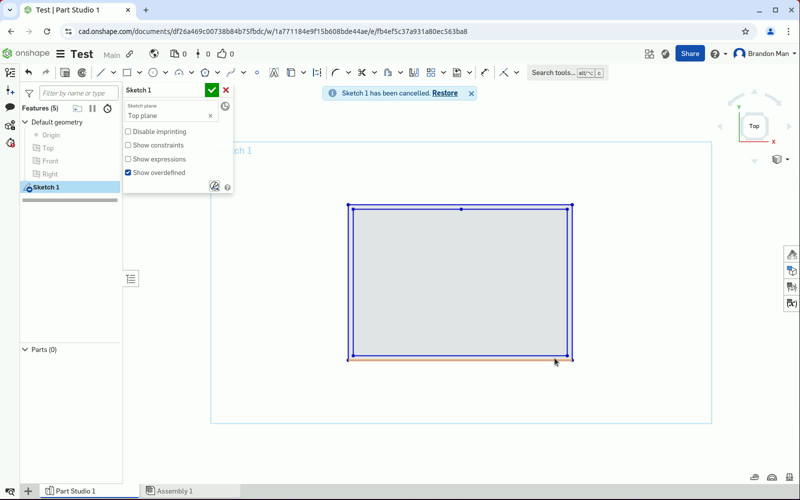
click(554, 357)
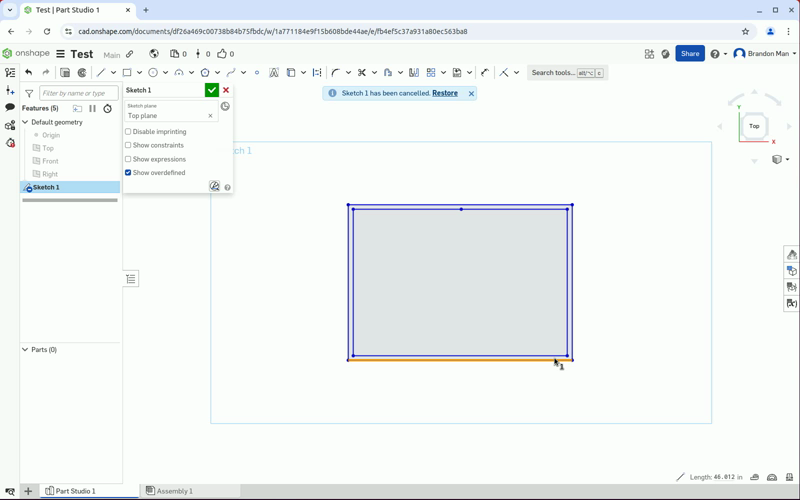
mouse_move(73, 352)
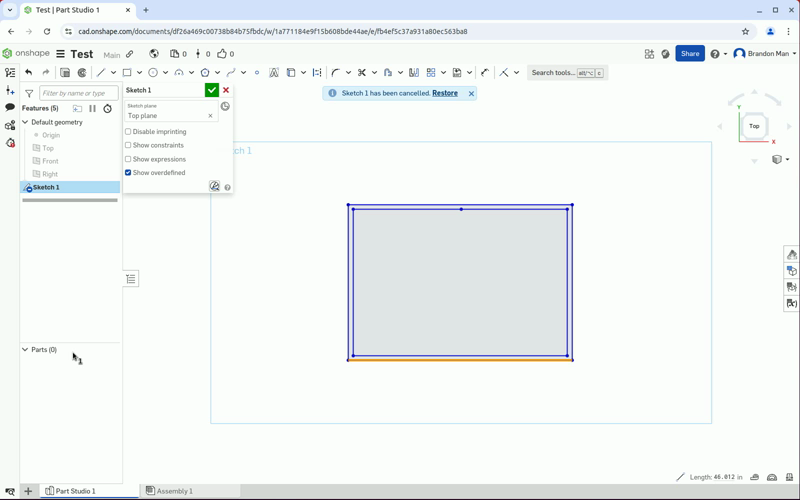
key(shift+y)
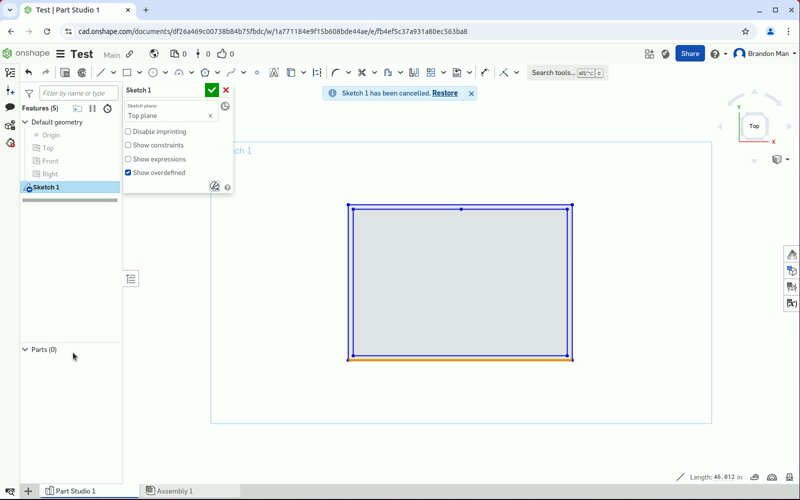
key(shift+e)
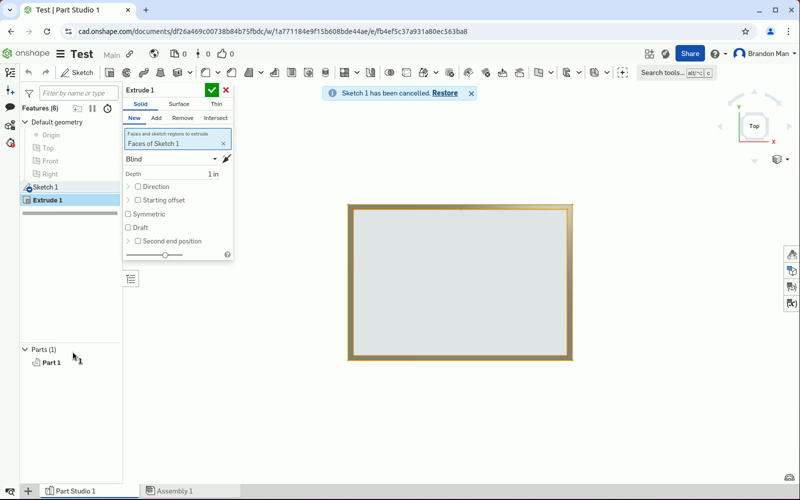
mouse_move(143, 106)
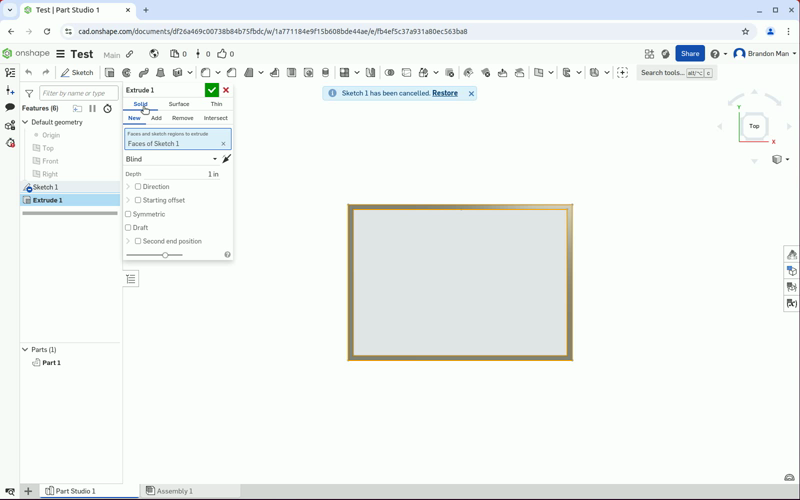
click(143, 106)
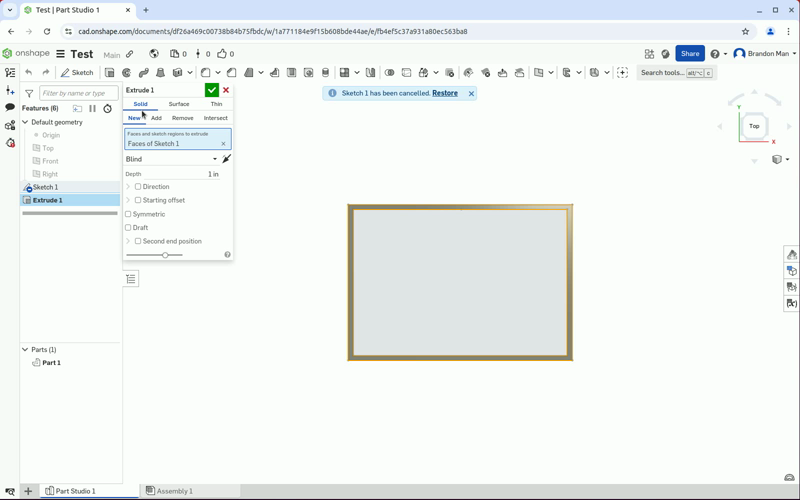
mouse_move(137, 120)
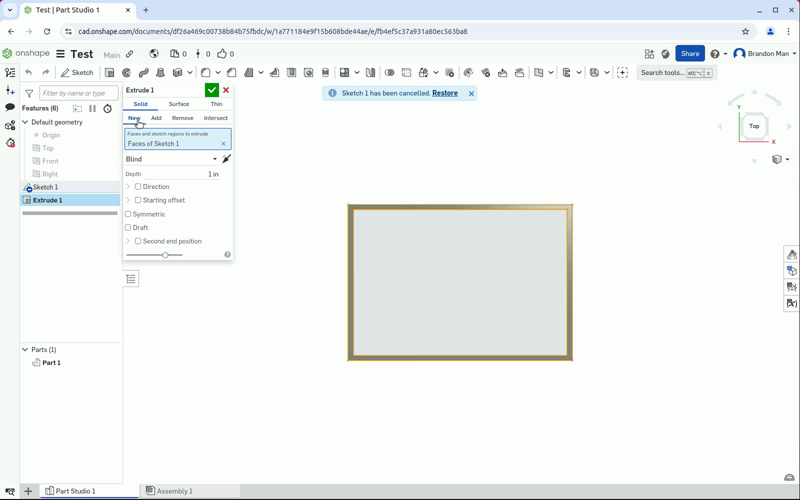
click(137, 120)
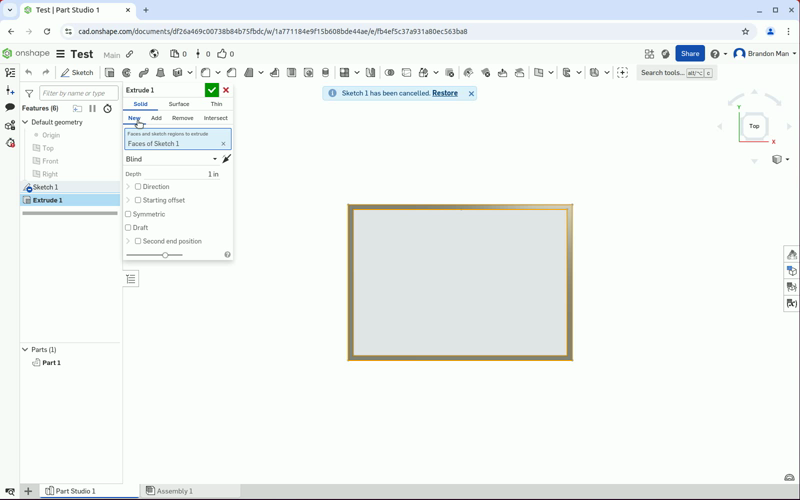
key(tab, 4)
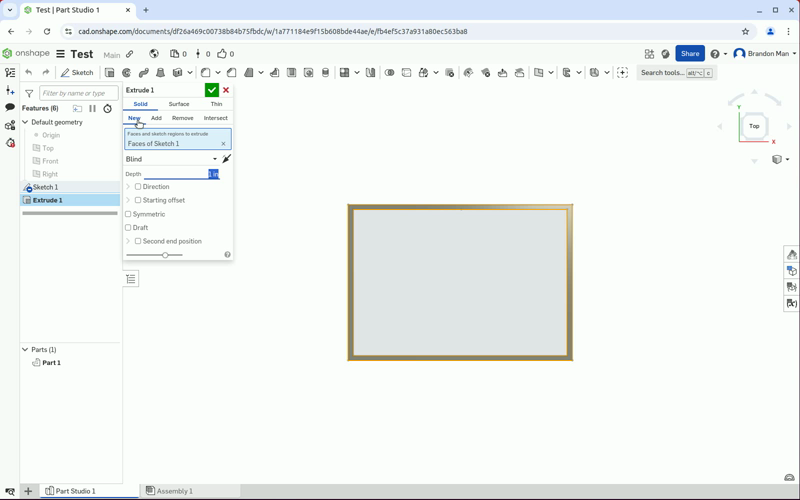
text(6.018)
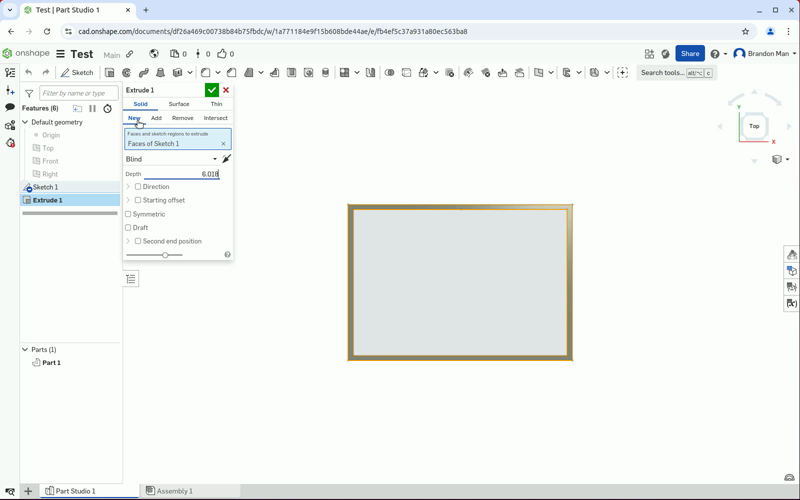
key(enter)
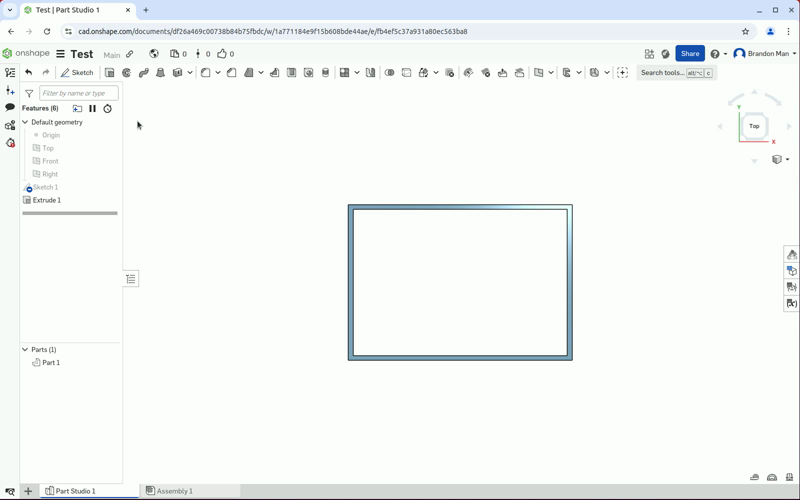
key(shift+h)
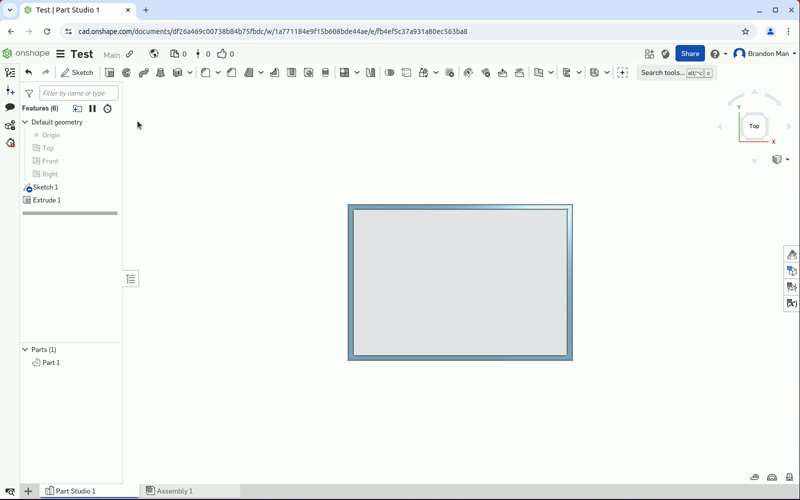
key(shift+h)
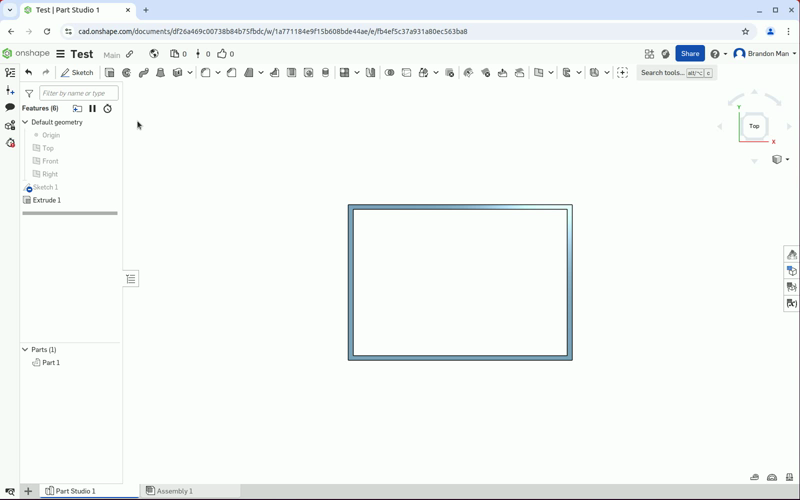
mouse_move(73, 189)
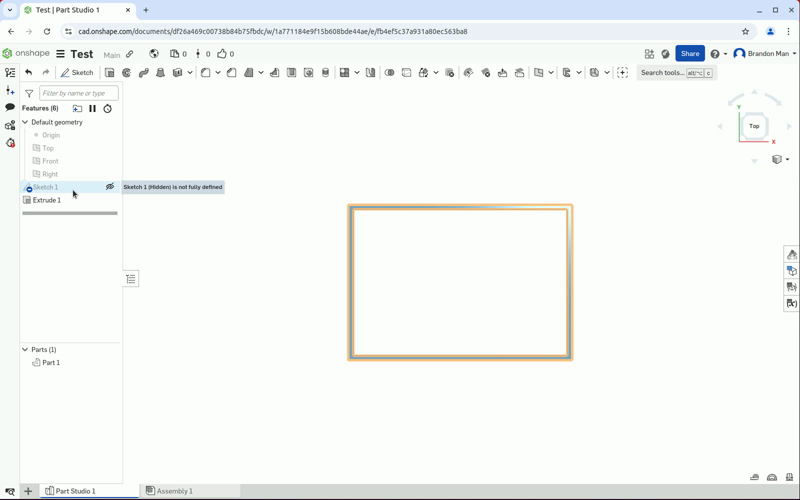
click(73, 189)
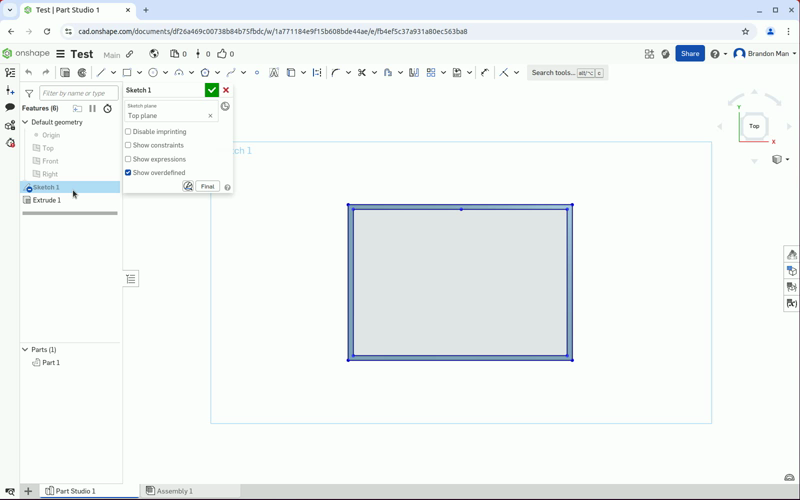
mouse_move(229, 92)
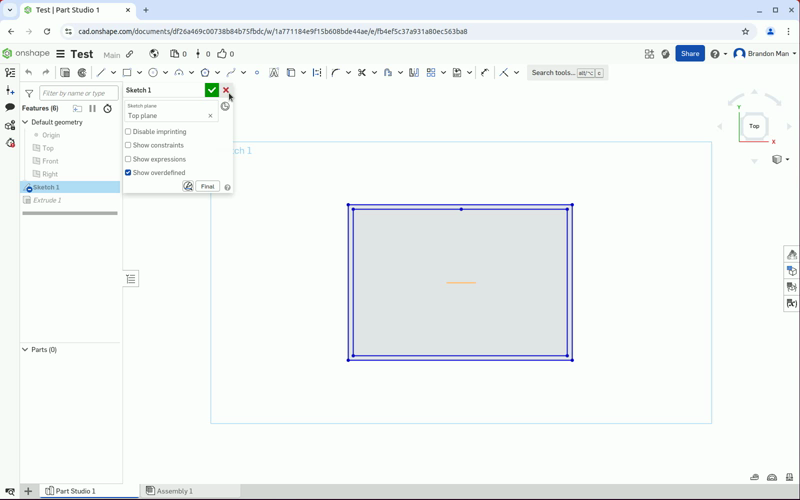
click(229, 92)
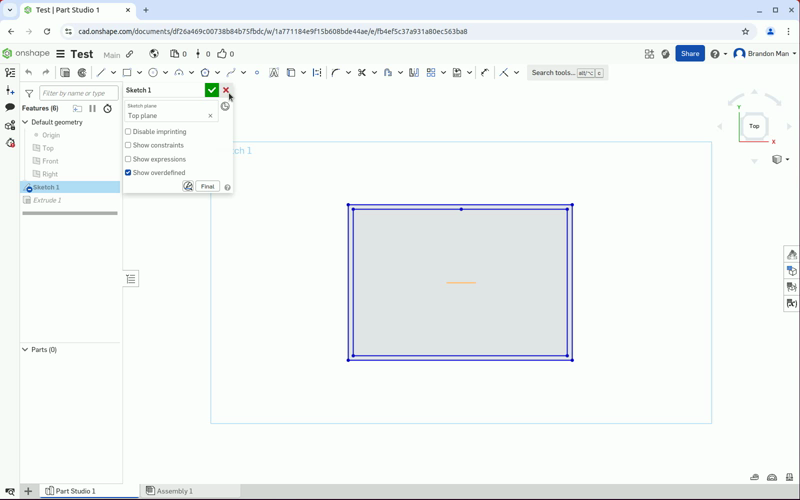
key(shift+s)
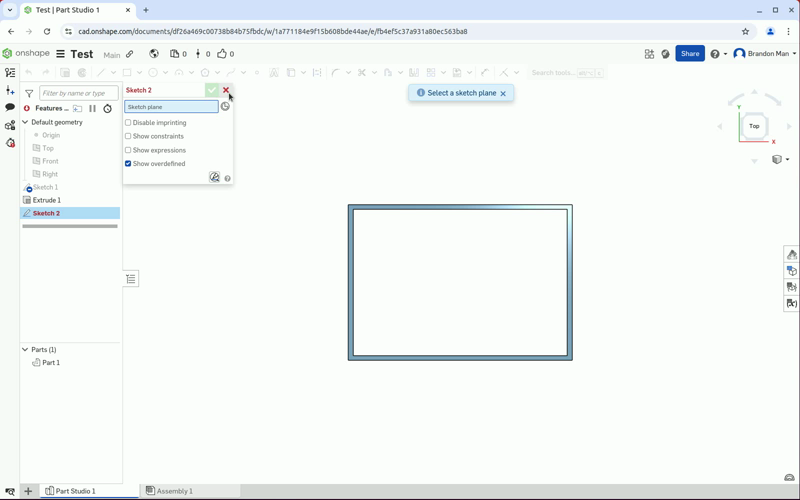
mouse_move(73, 150)
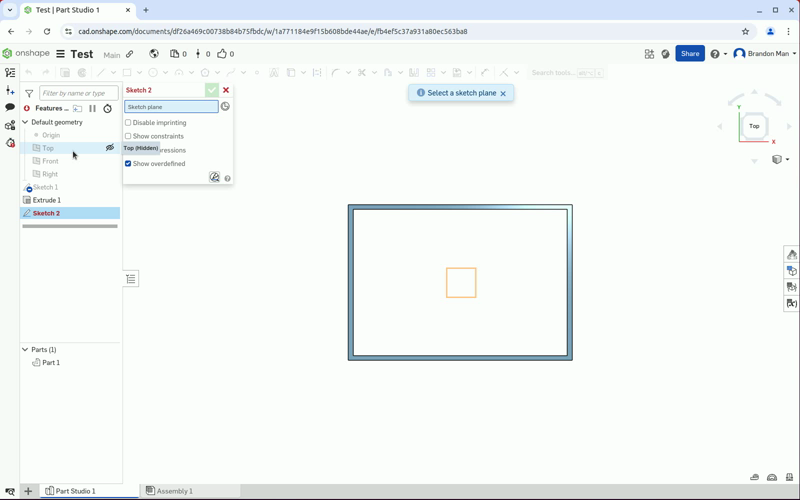
click(73, 150)
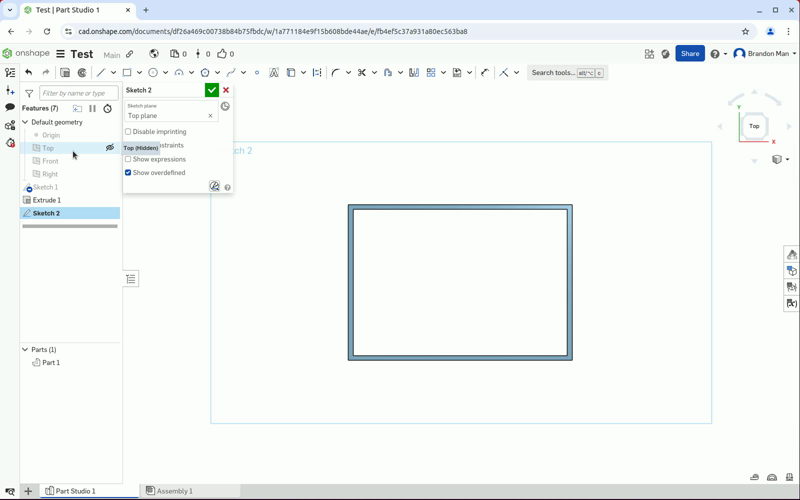
mouse_move(73, 352)
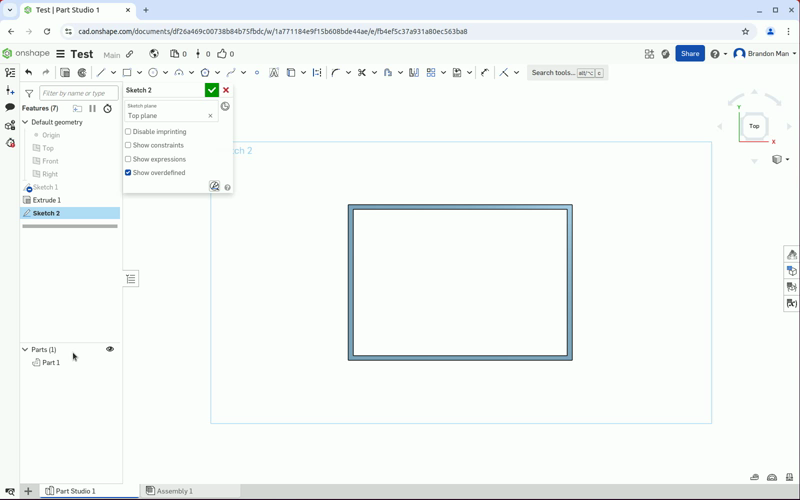
key(y)
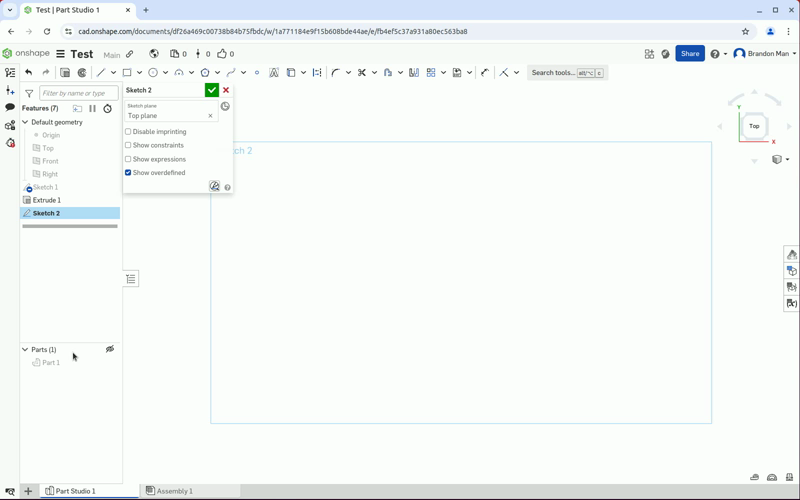
key(l)
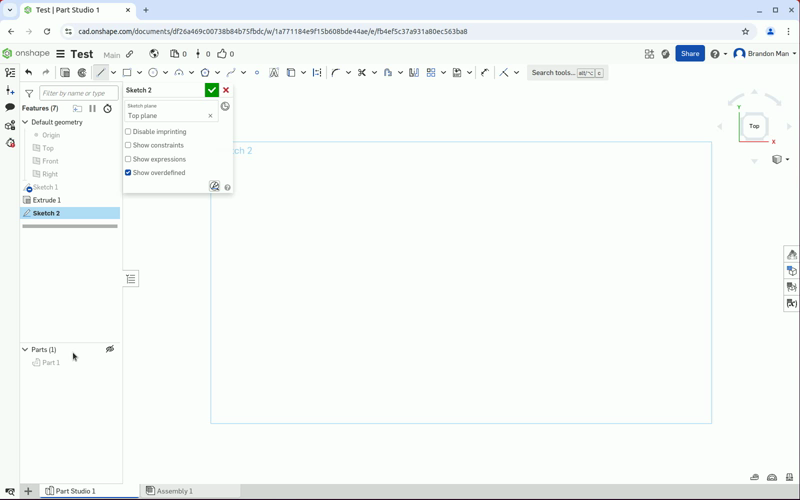
key_down(shift)
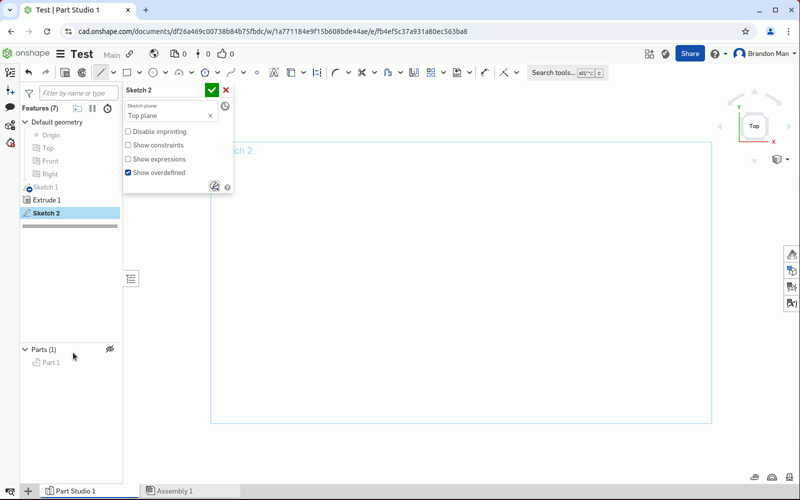
mouse_move(352, 355)
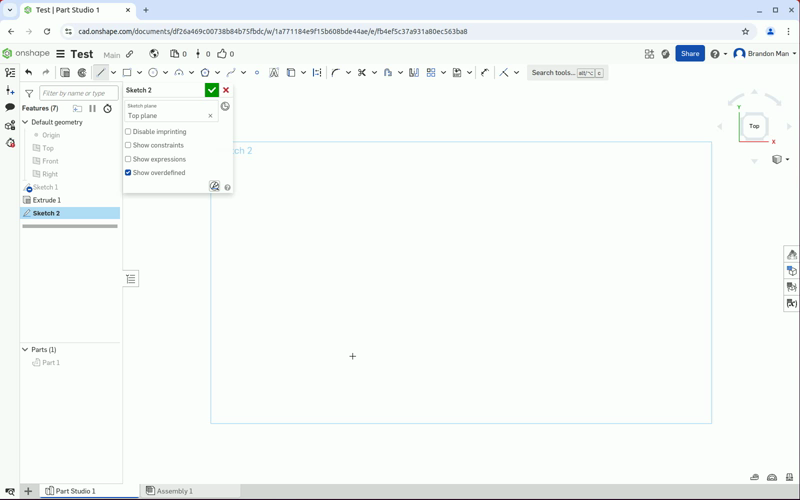
click(352, 355)
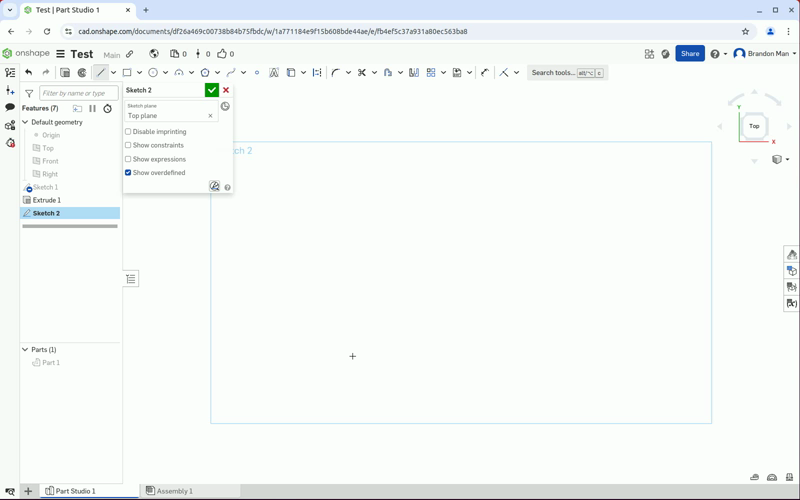
key_up(shift)
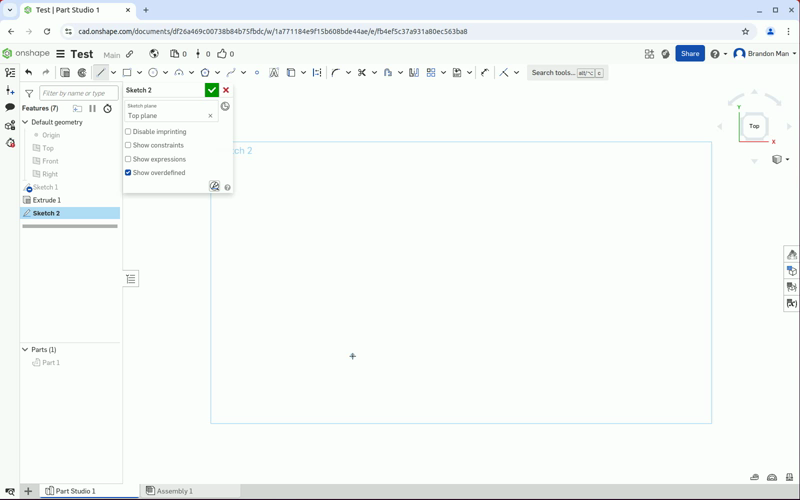
key_down(shift)
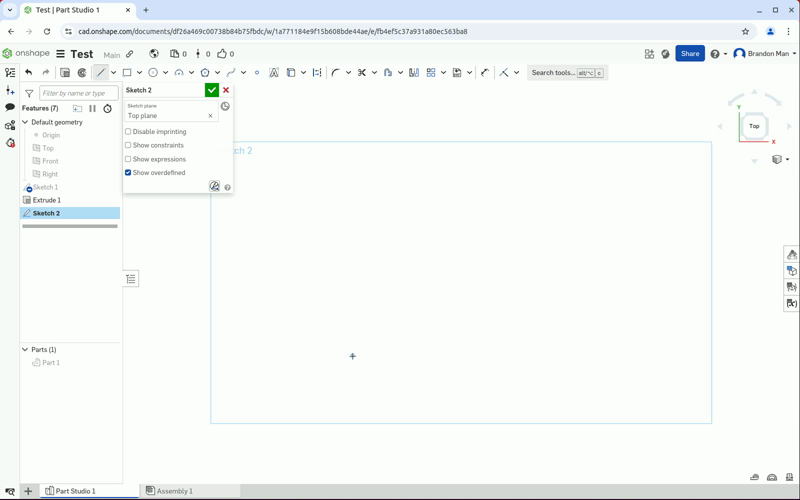
mouse_move(566, 355)
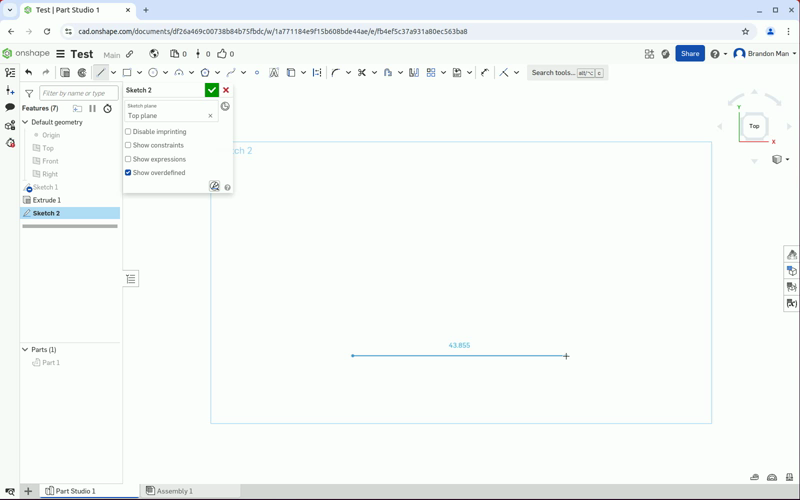
click(566, 355)
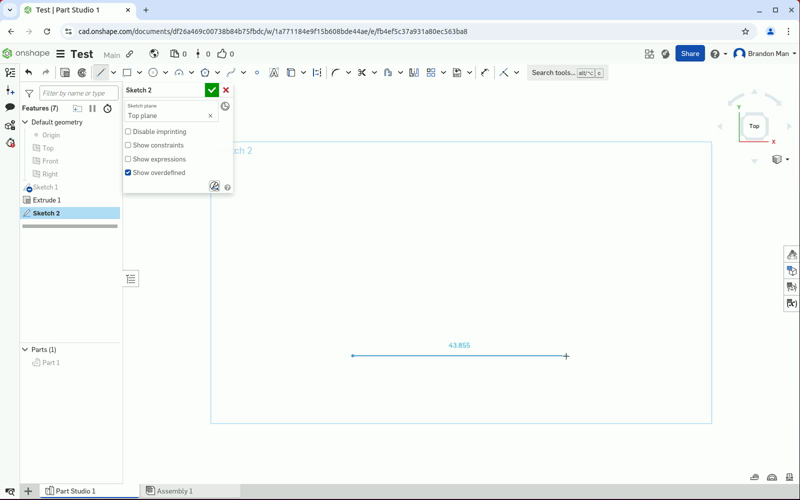
key_up(shift)
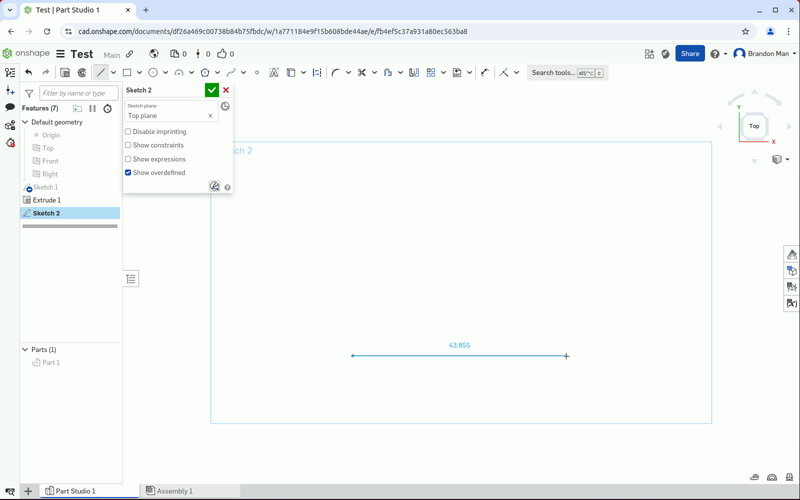
key_down(shift)
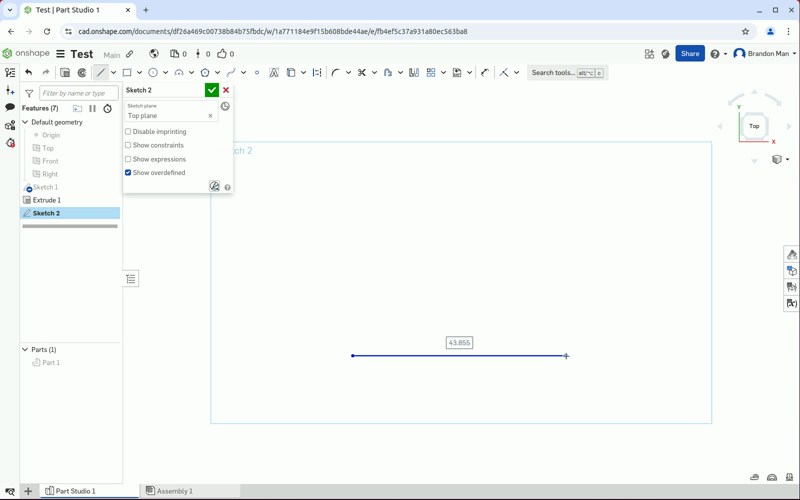
mouse_move(566, 211)
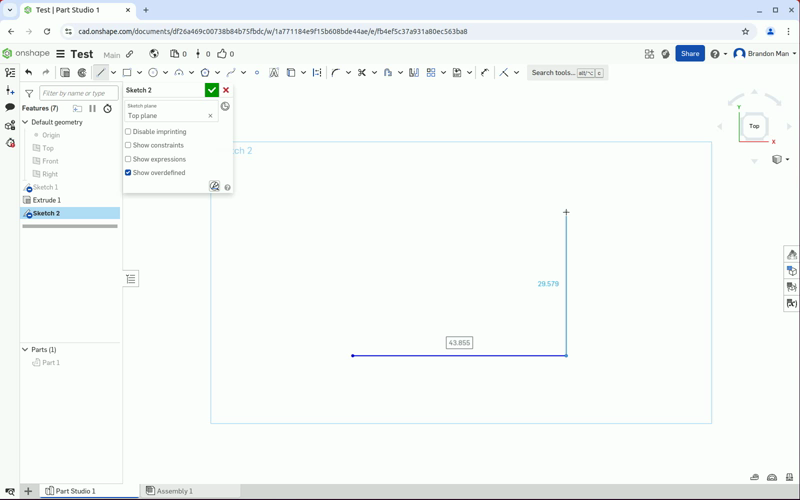
click(566, 211)
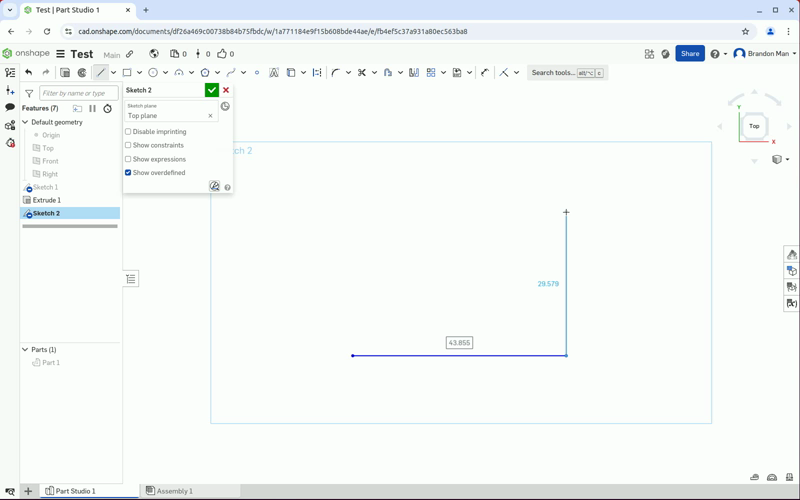
key_up(shift)
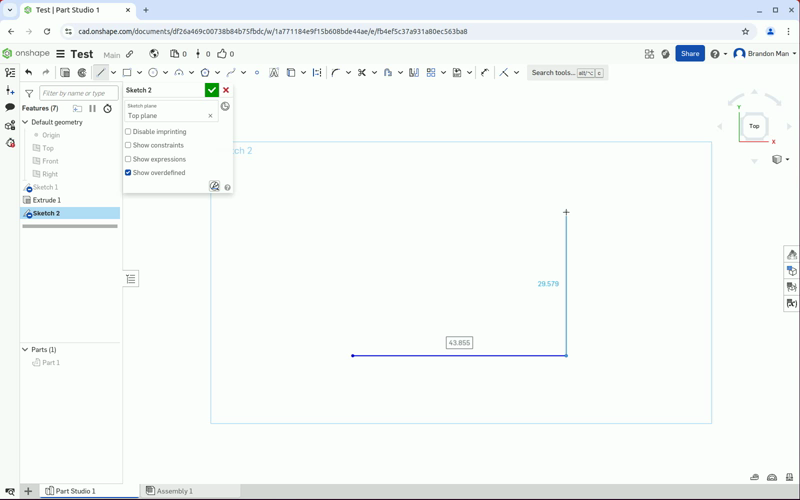
key_down(shift)
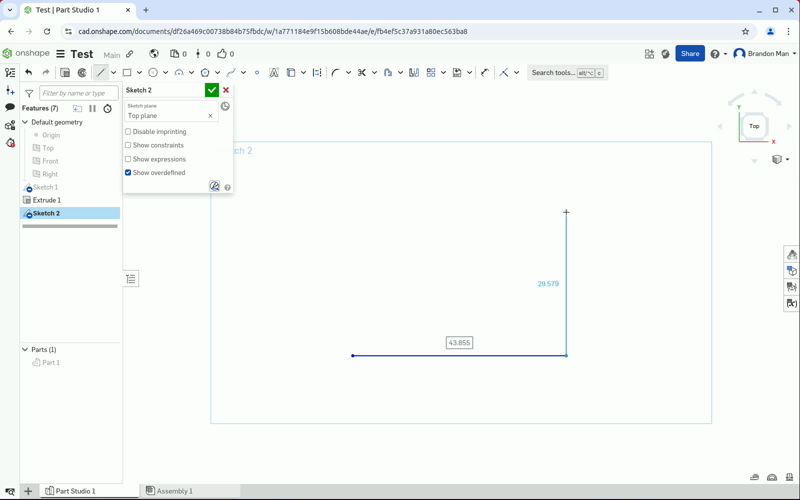
mouse_move(460, 211)
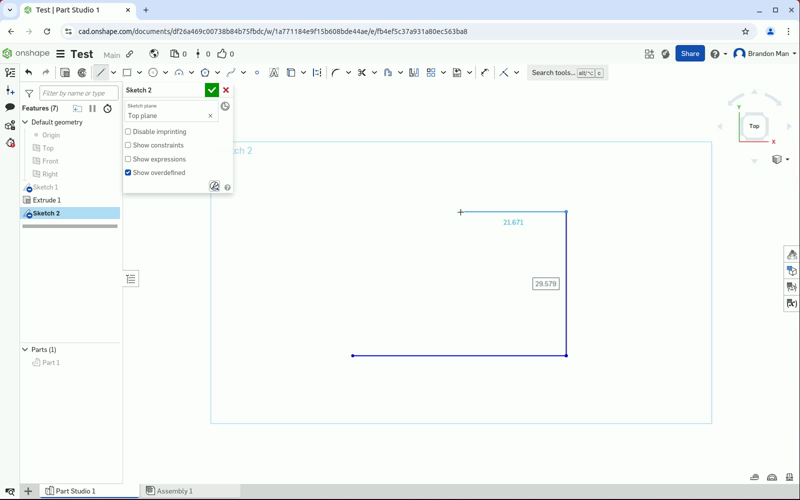
click(460, 211)
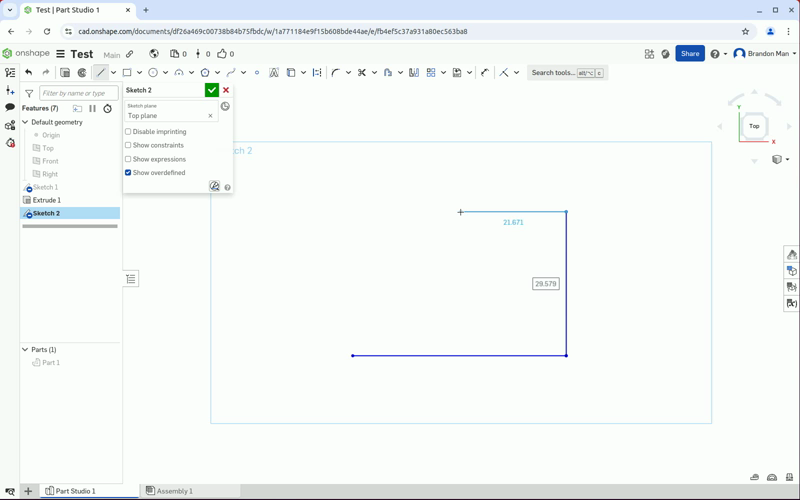
key_up(shift)
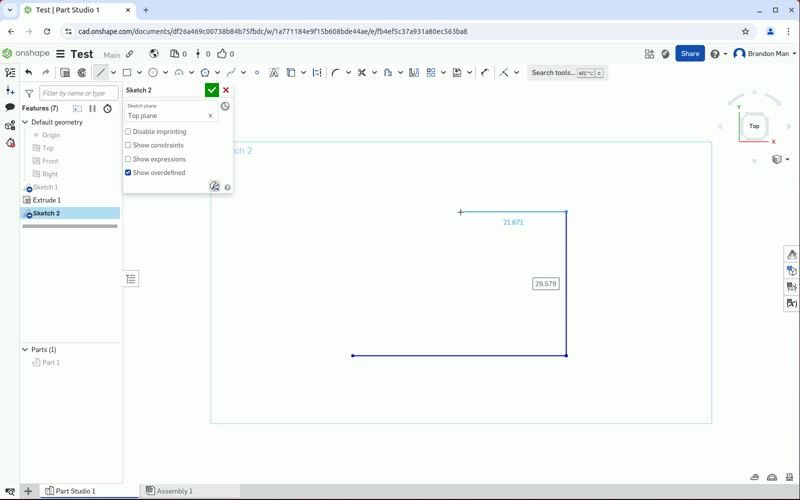
key_down(shift)
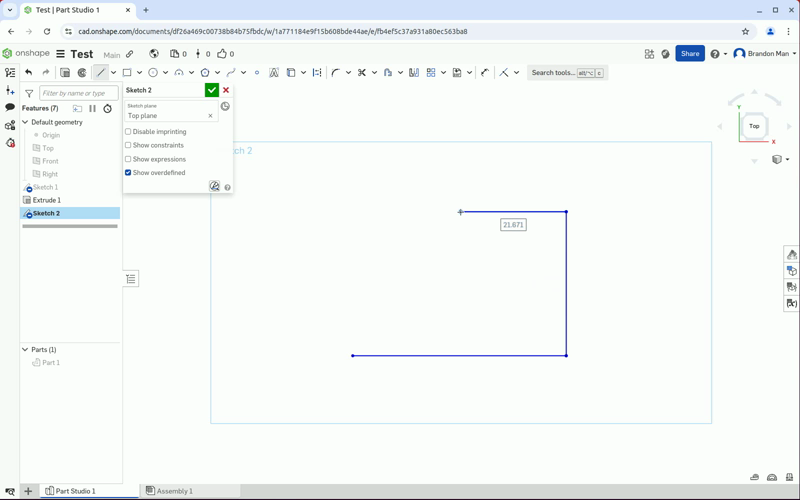
mouse_move(352, 211)
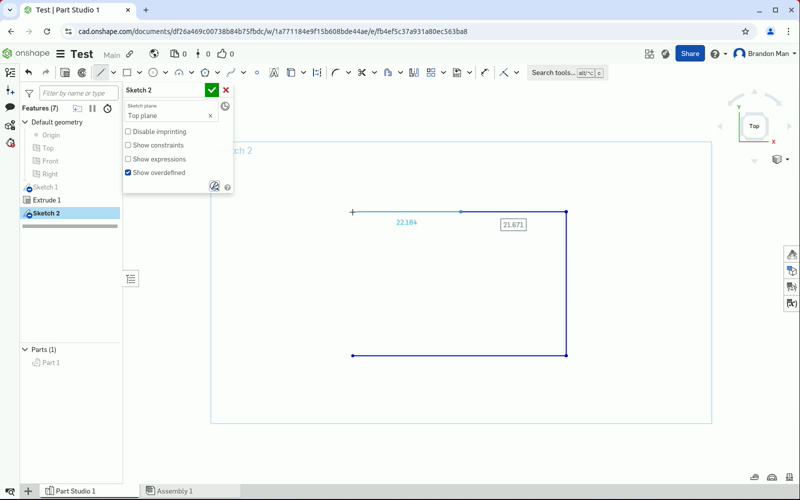
click(352, 211)
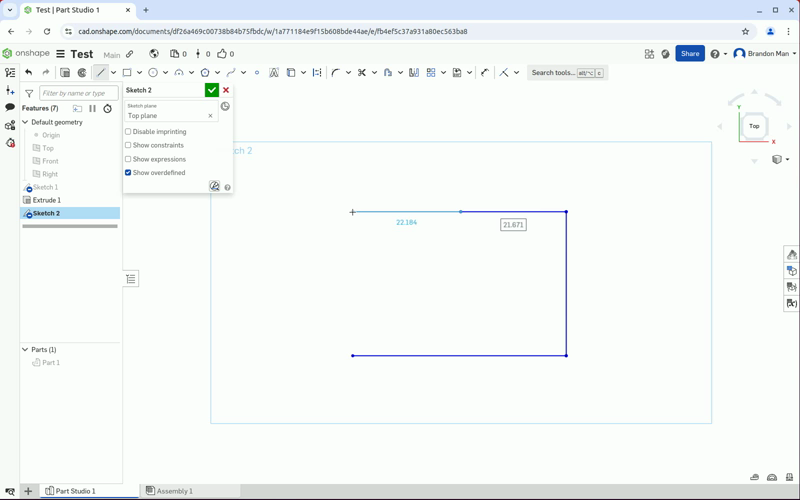
key_up(shift)
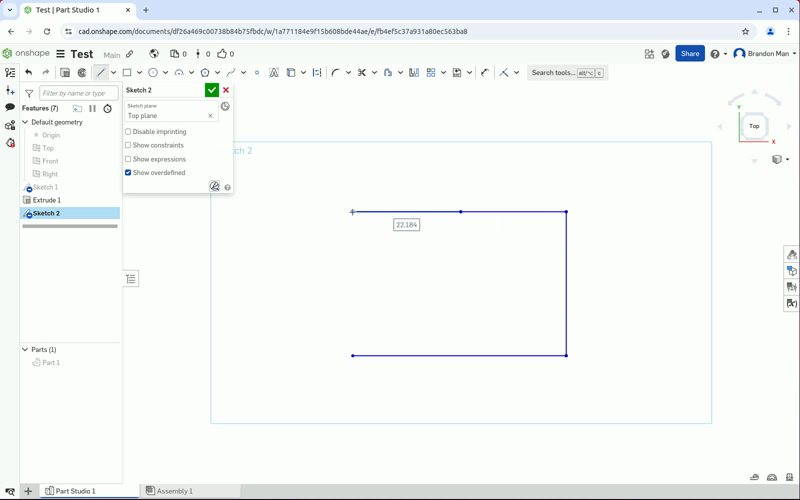
key_down(shift)
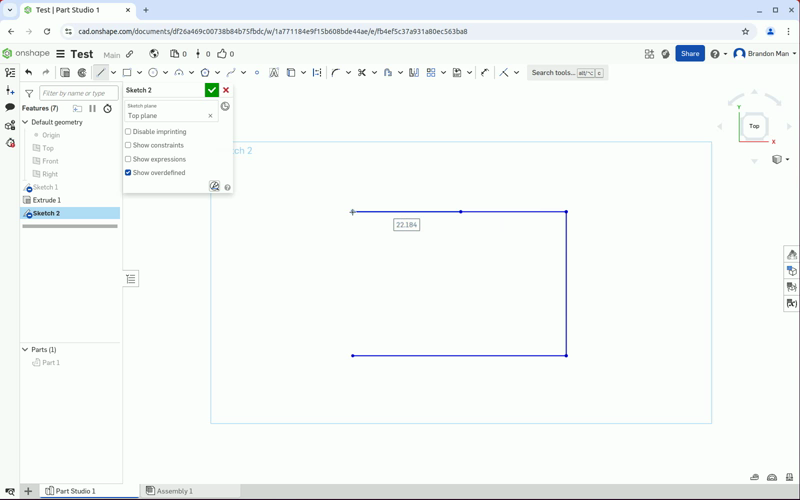
mouse_move(352, 355)
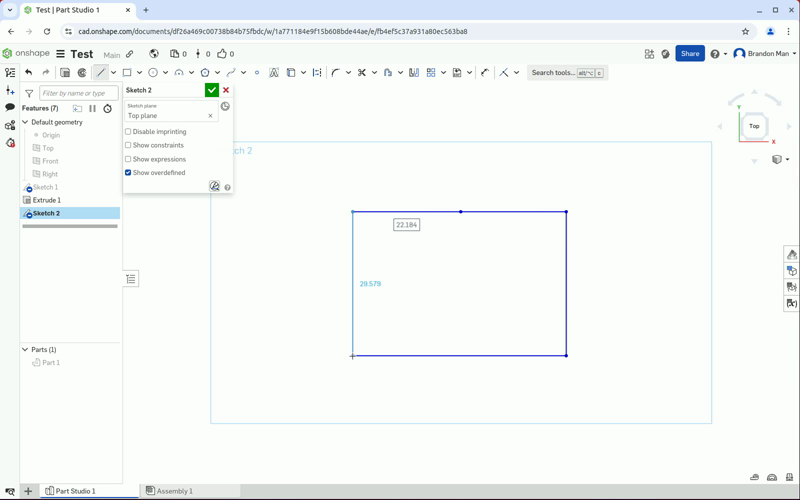
key_up(shift)
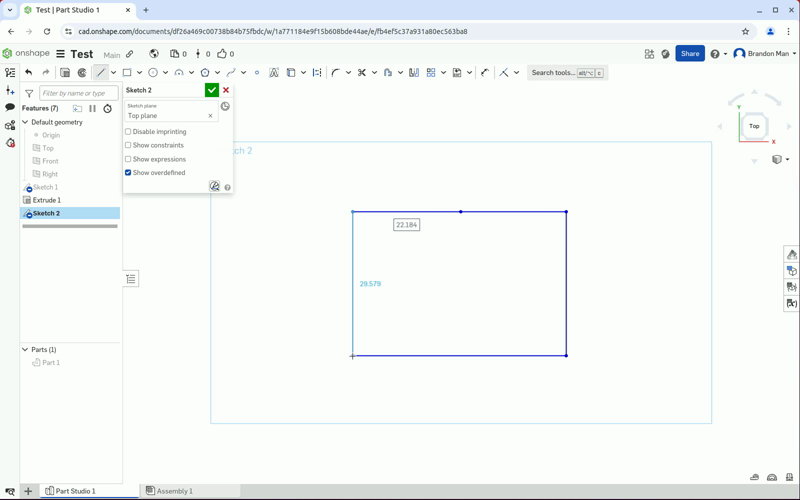
click(352, 355)
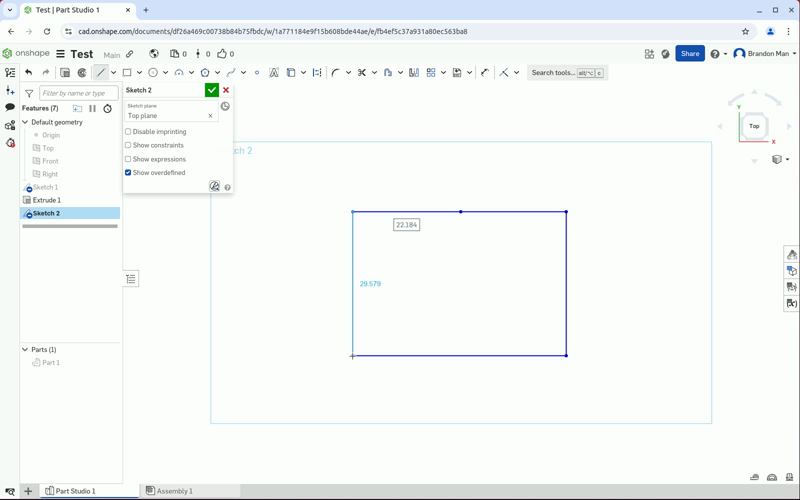
key(esc)
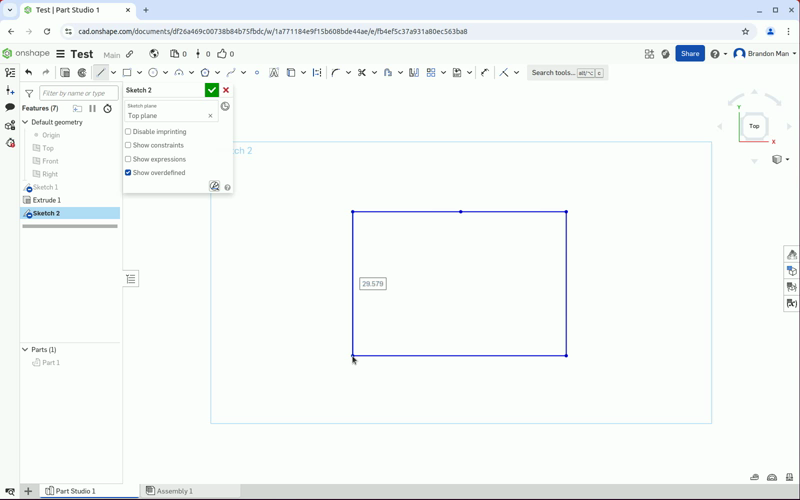
key(l)
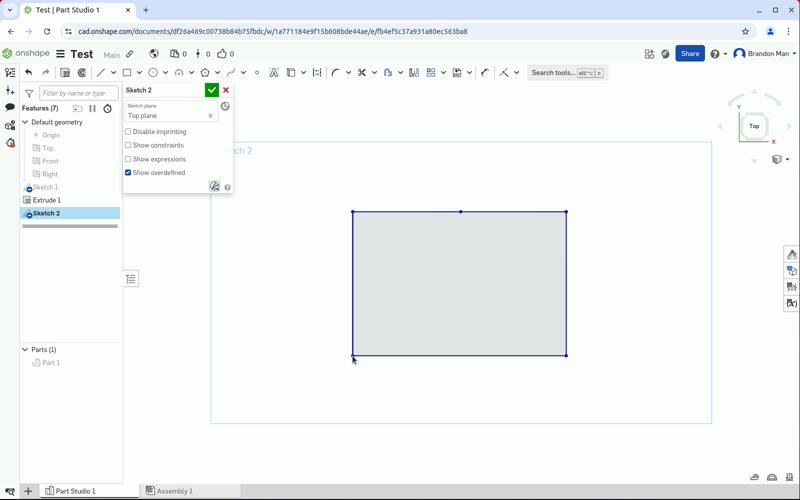
key_down(shift)
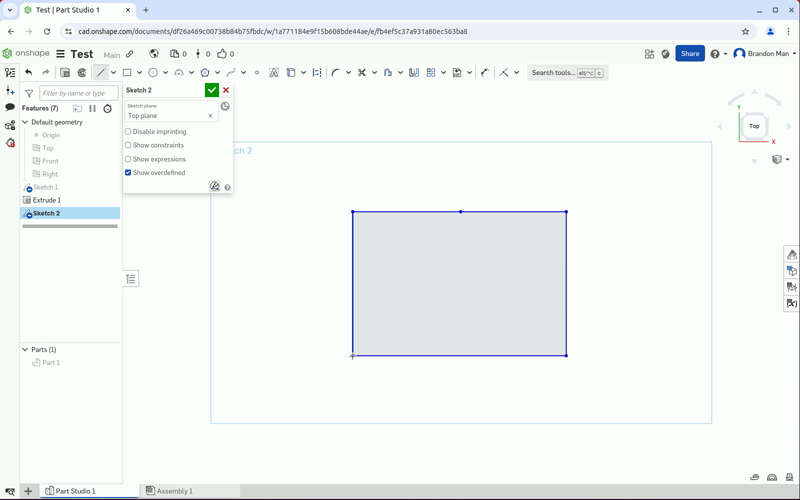
mouse_move(364, 344)
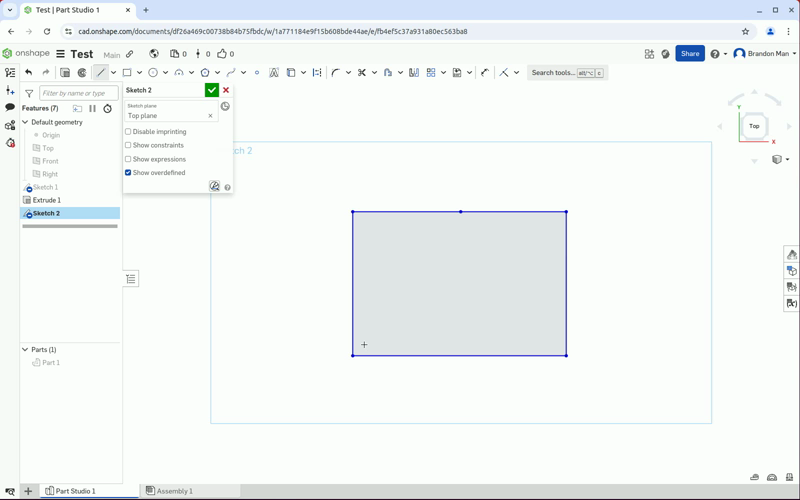
click(364, 344)
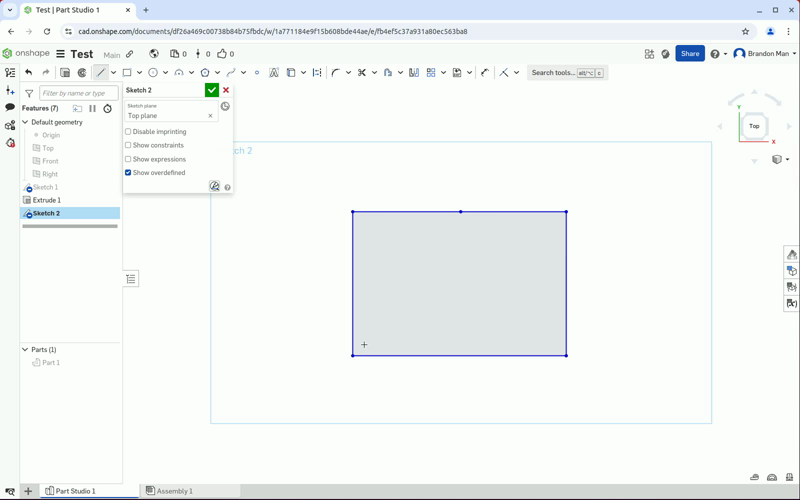
key_up(shift)
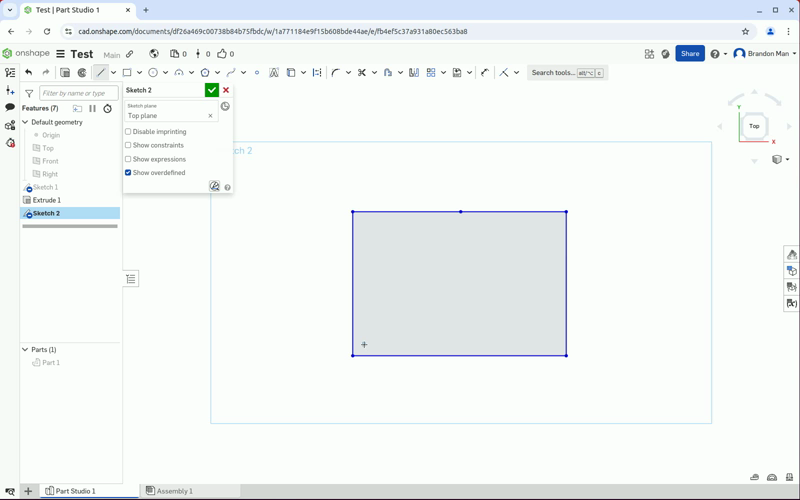
key_down(shift)
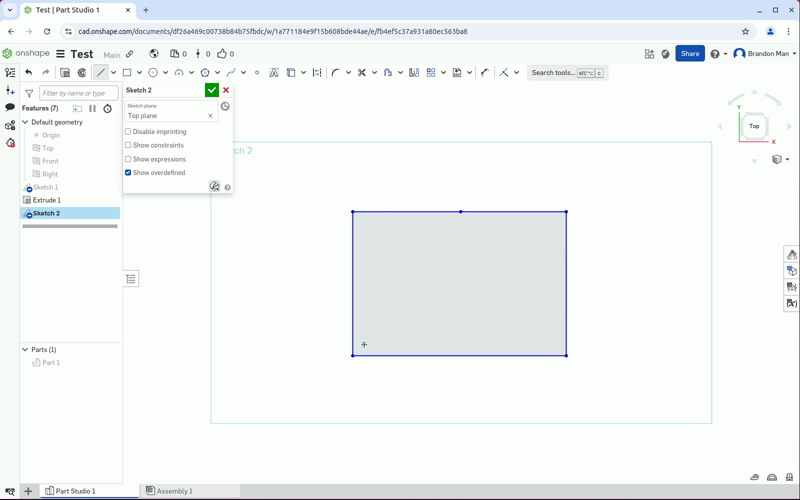
mouse_move(555, 344)
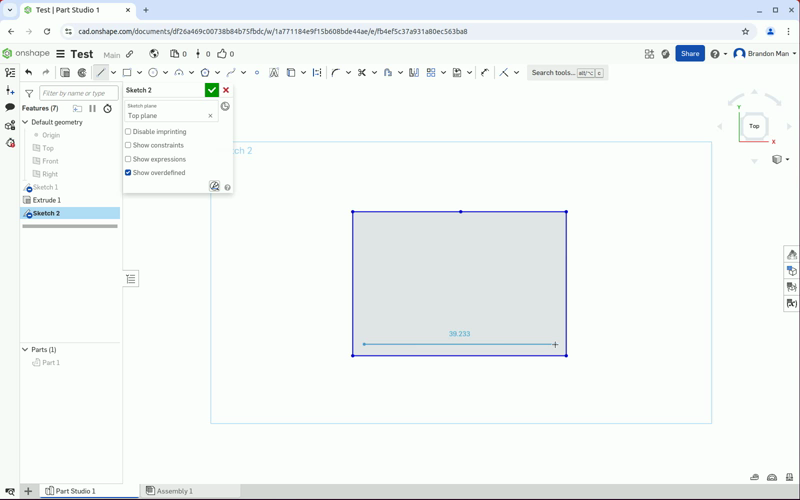
click(555, 344)
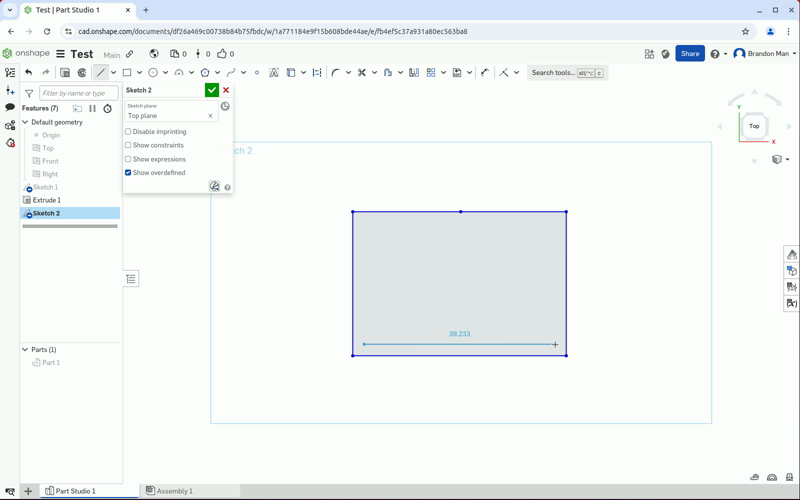
key_up(shift)
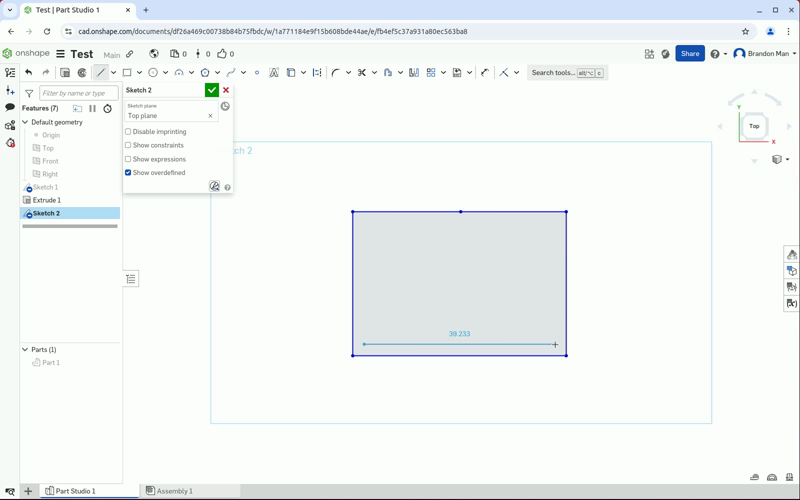
key_down(shift)
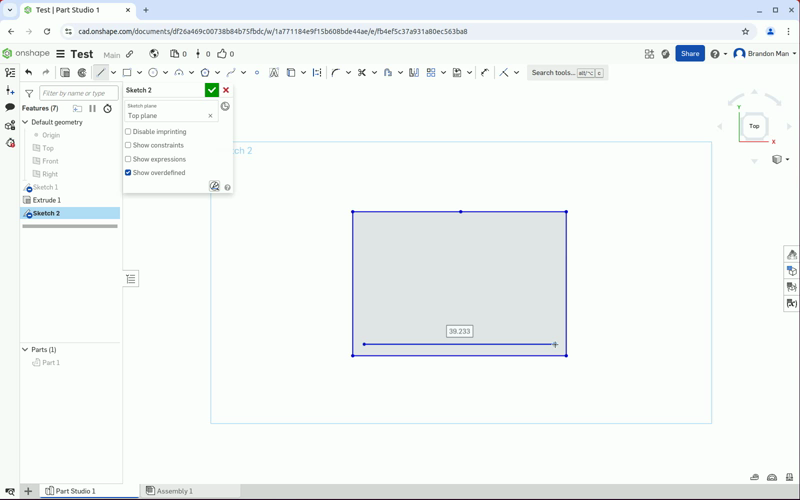
mouse_move(555, 222)
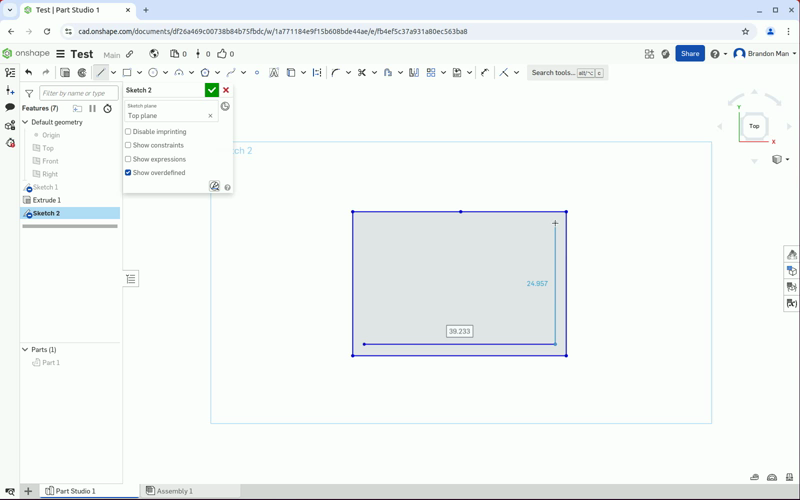
click(555, 222)
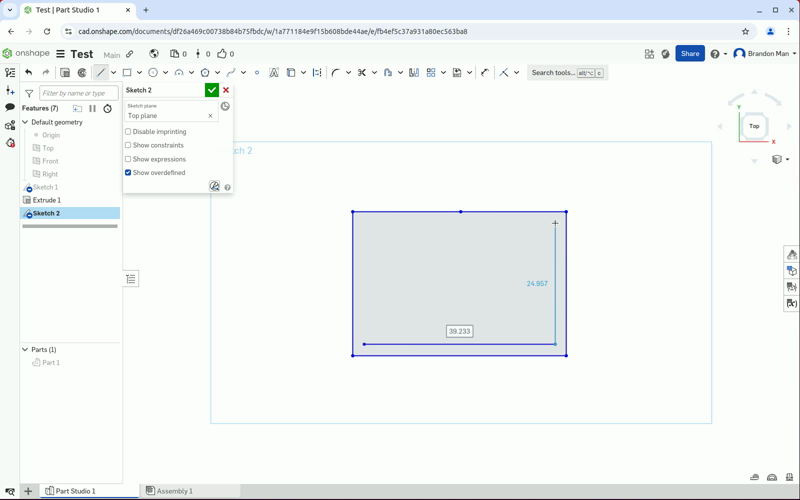
key_up(shift)
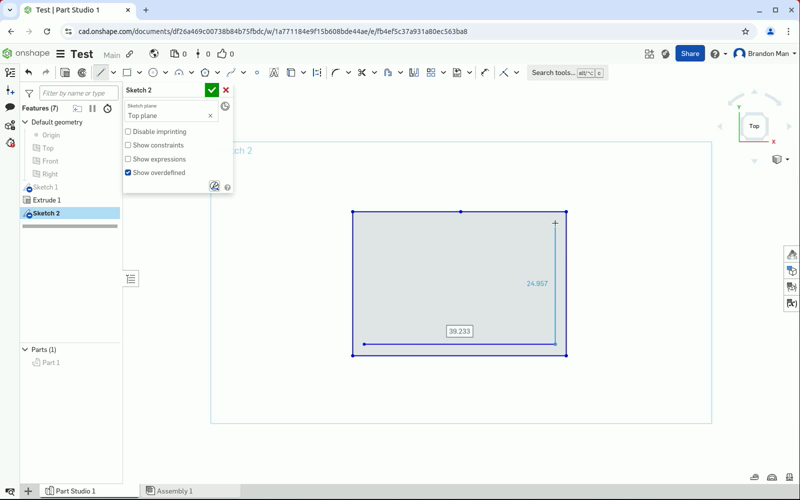
key_down(shift)
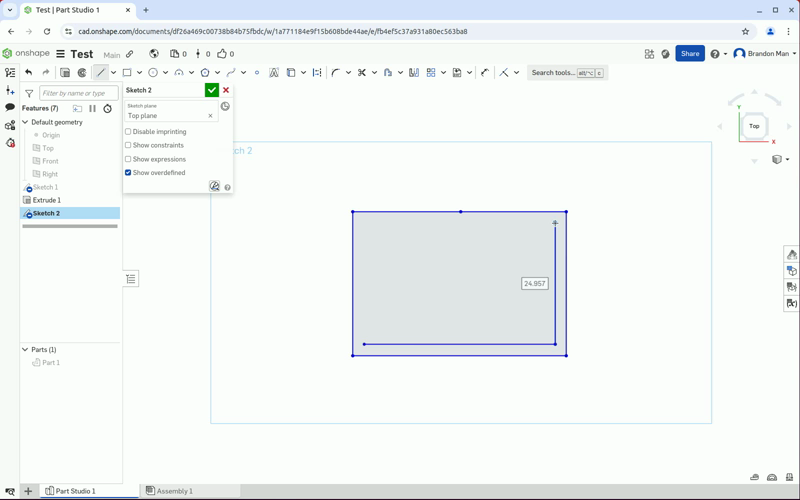
mouse_move(467, 222)
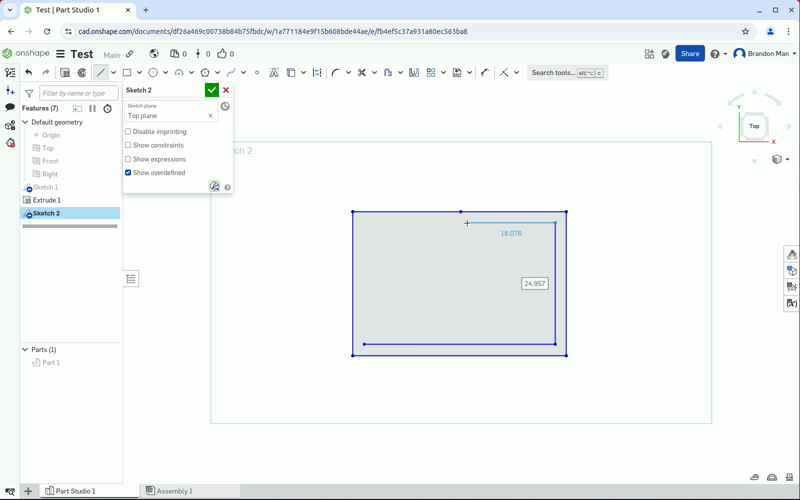
click(467, 222)
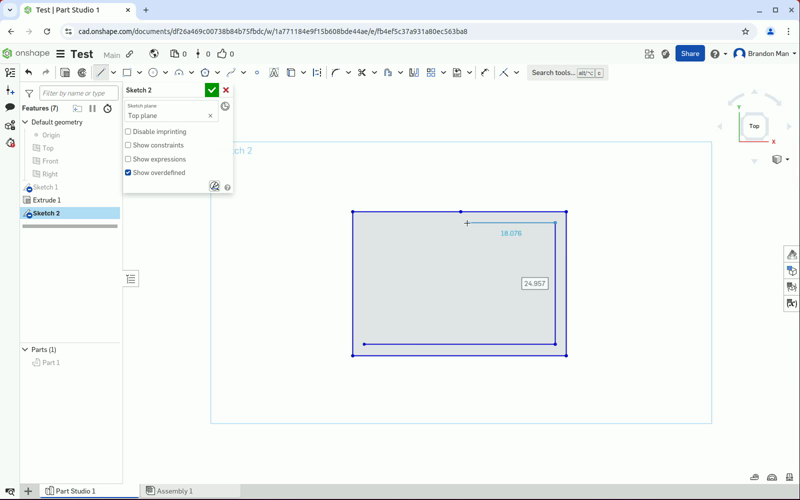
key_up(shift)
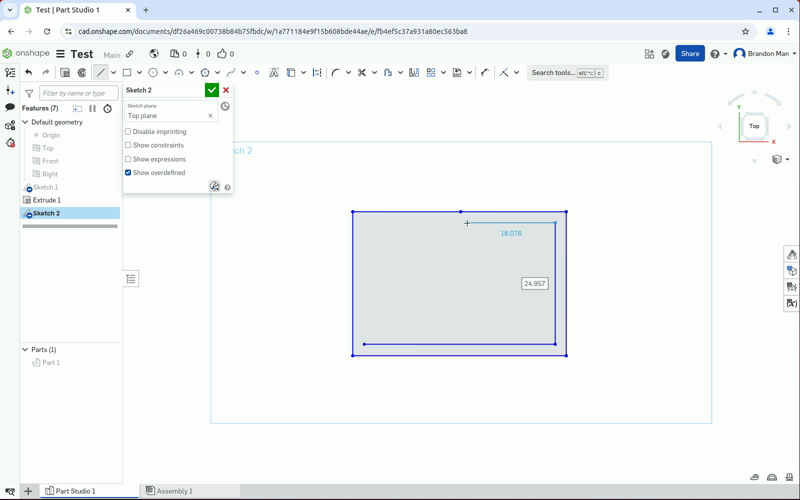
key(esc)
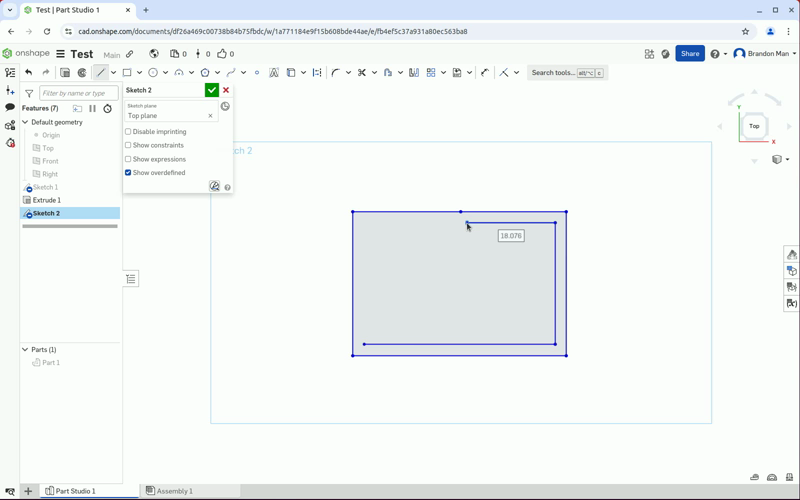
key(a)
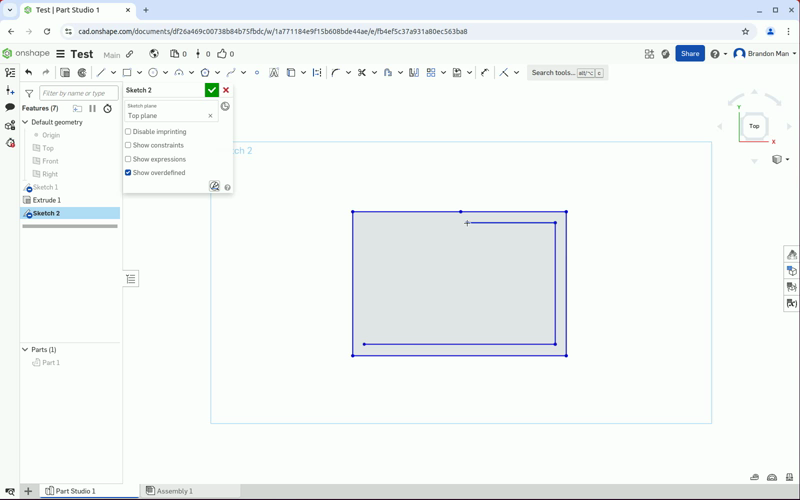
mouse_move(467, 222)
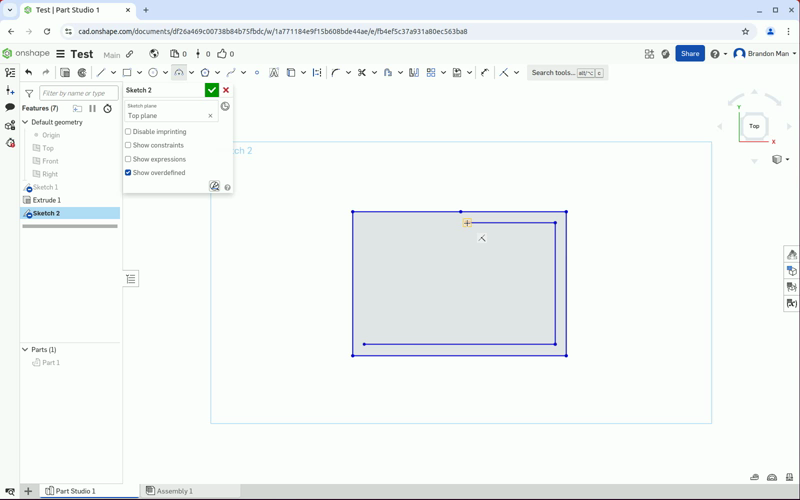
click(467, 222)
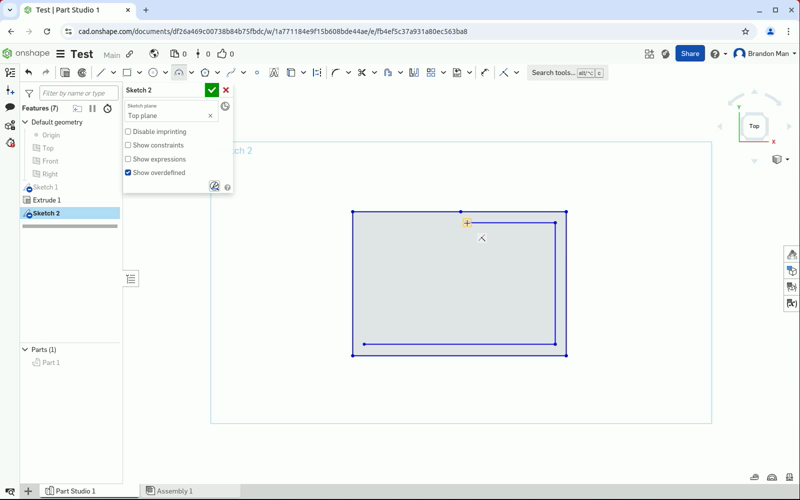
key_down(shift)
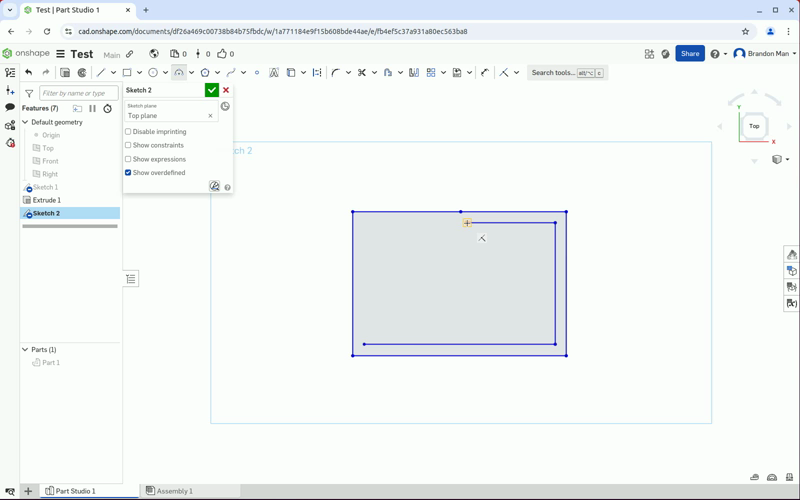
mouse_move(451, 222)
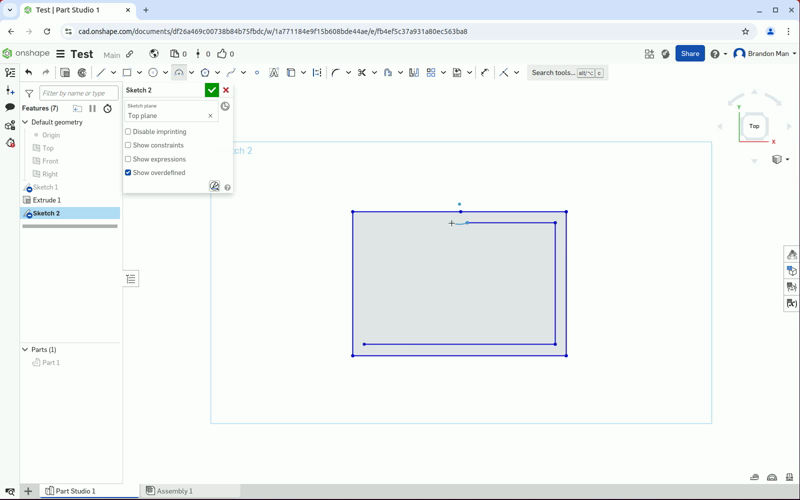
click(451, 222)
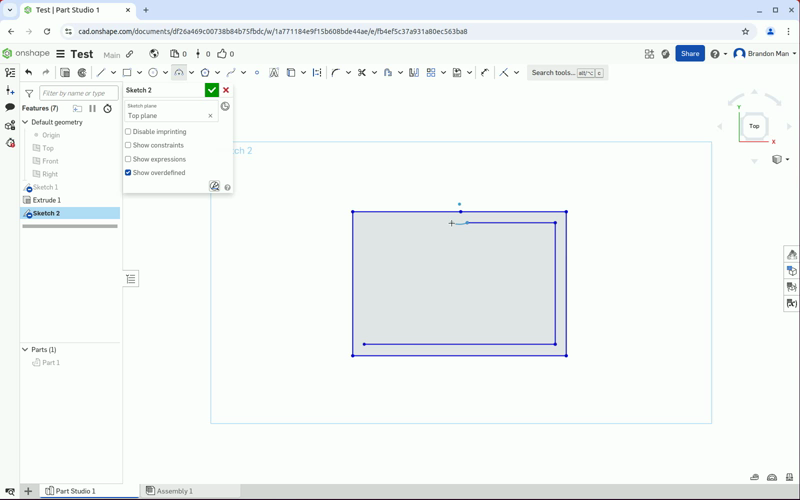
mouse_move(459, 215)
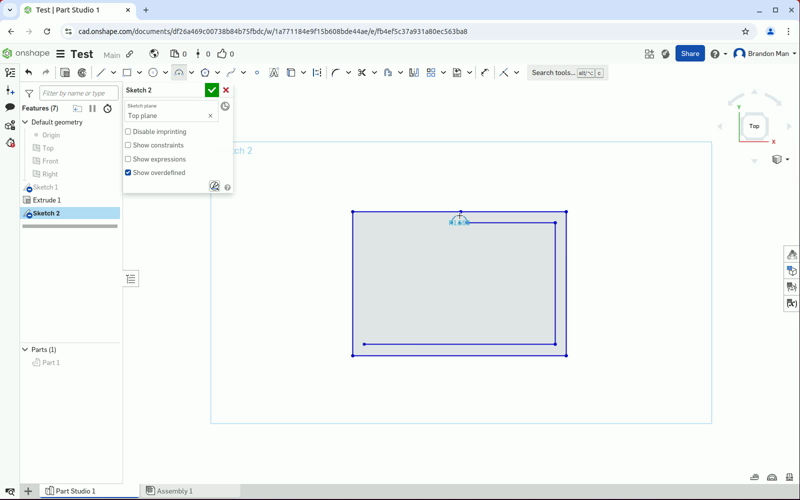
scroll(6)
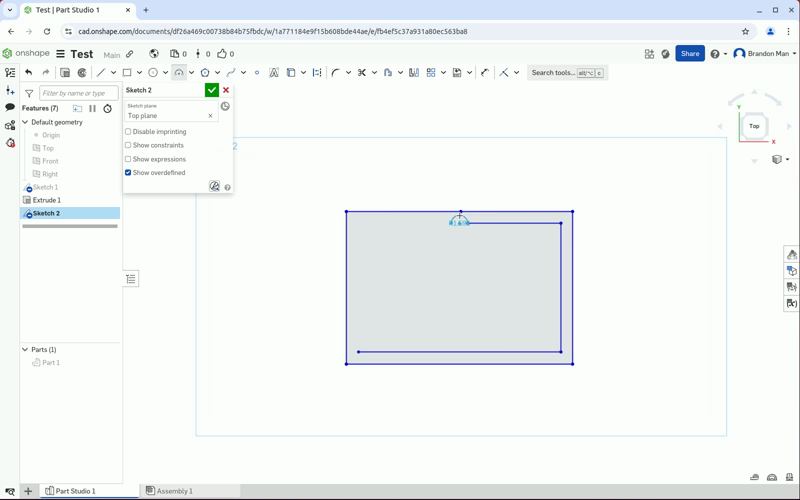
scroll(6)
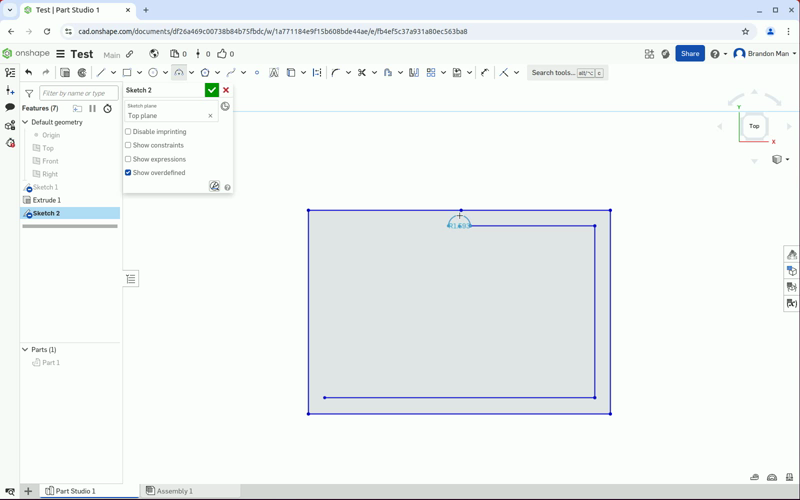
scroll(6)
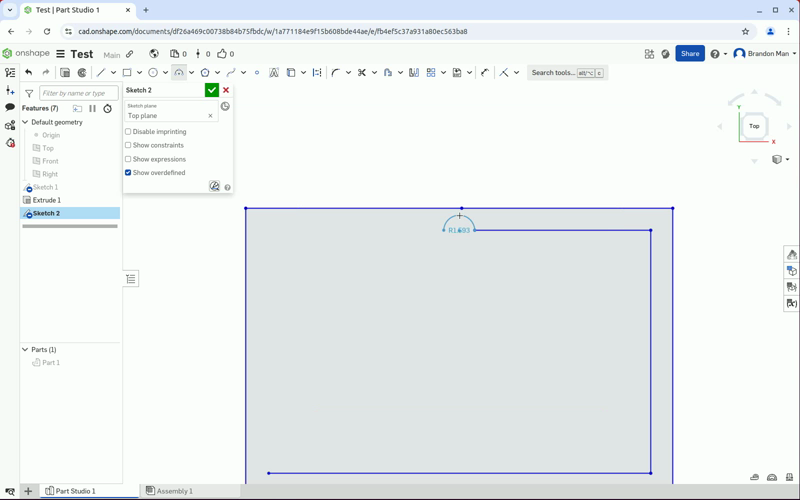
scroll(6)
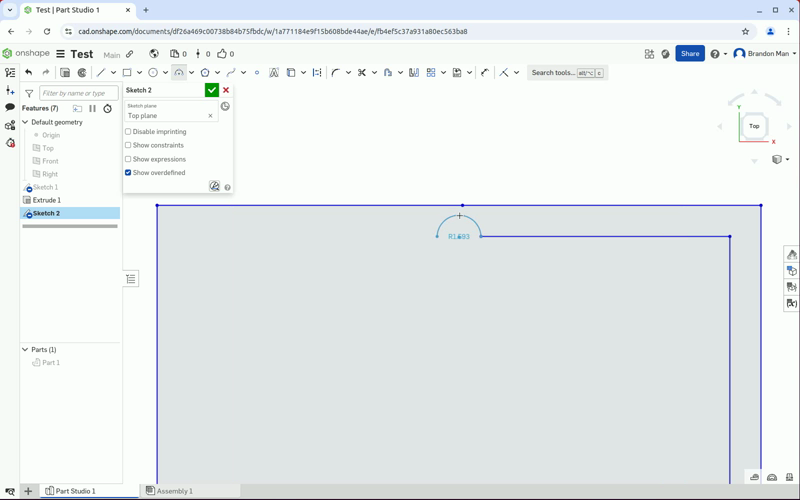
scroll(6)
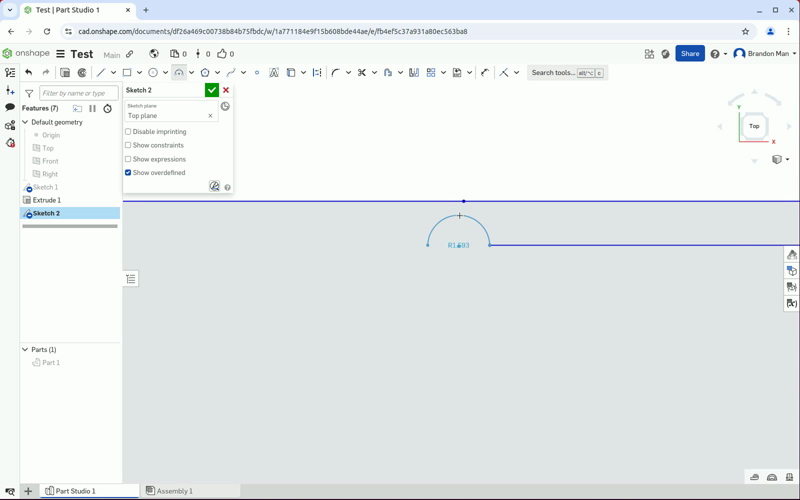
scroll(6)
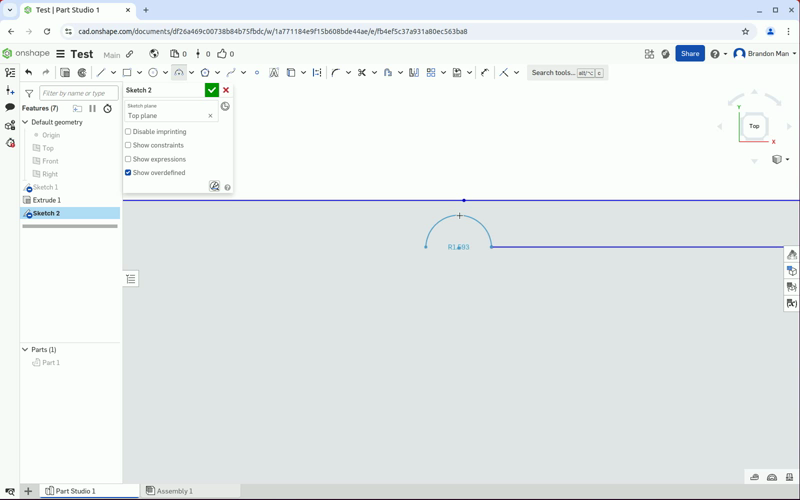
scroll(6)
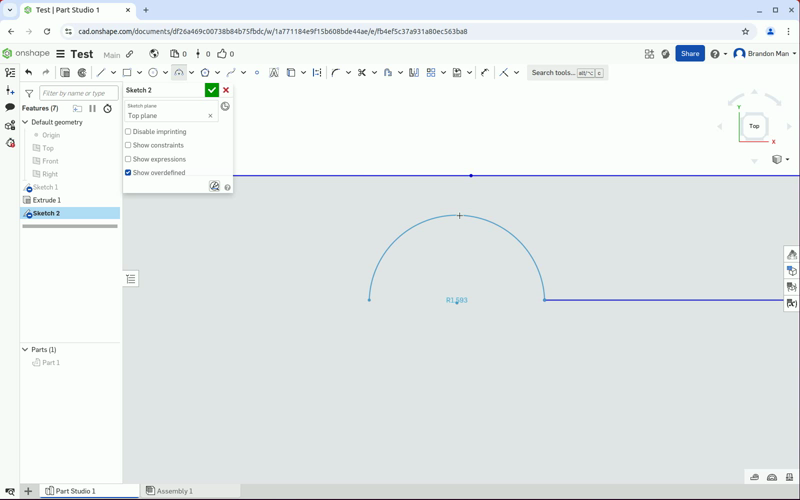
click(459, 215)
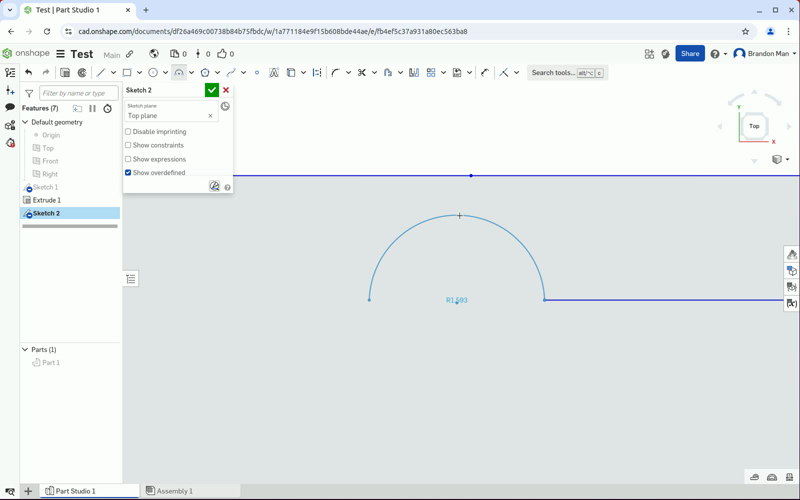
scroll(-6)
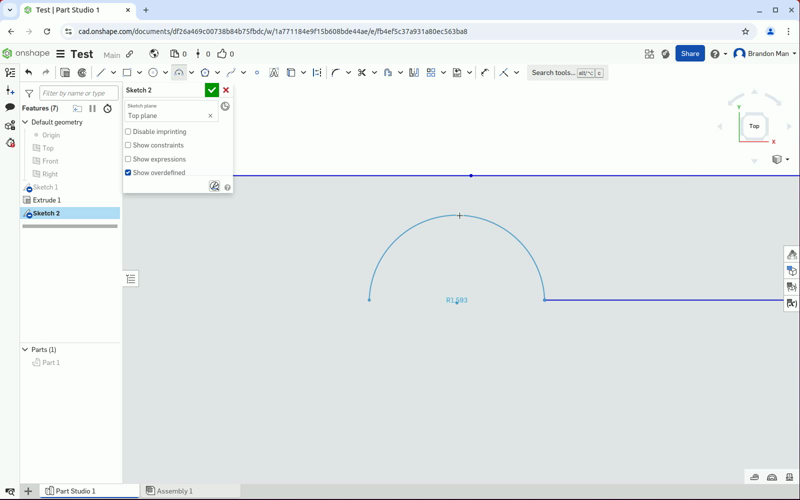
scroll(-6)
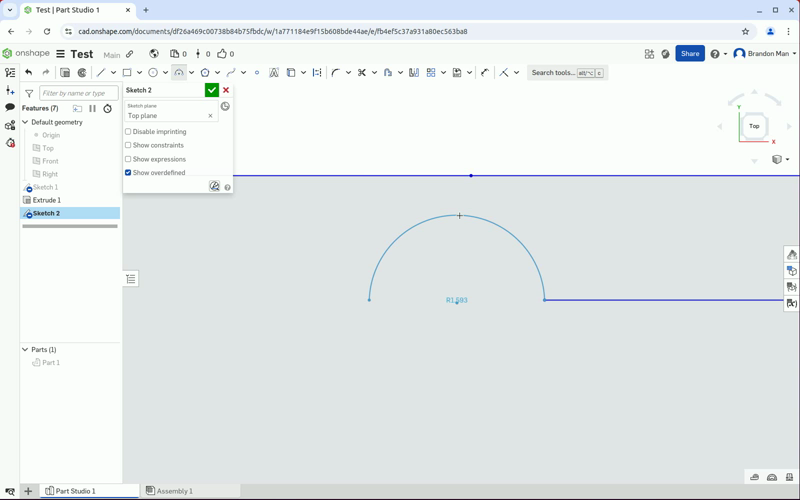
scroll(-6)
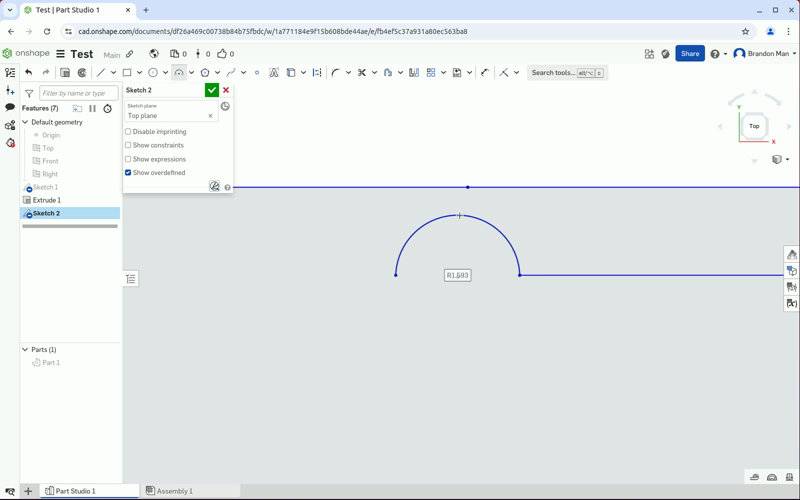
scroll(-6)
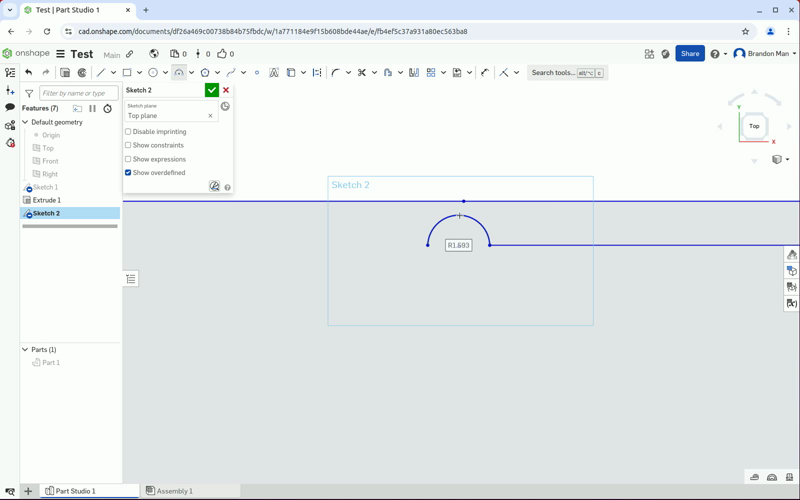
scroll(-6)
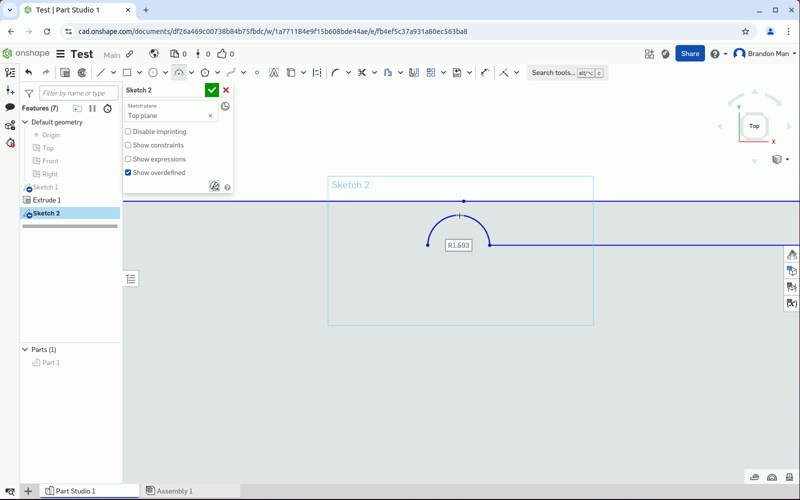
scroll(-6)
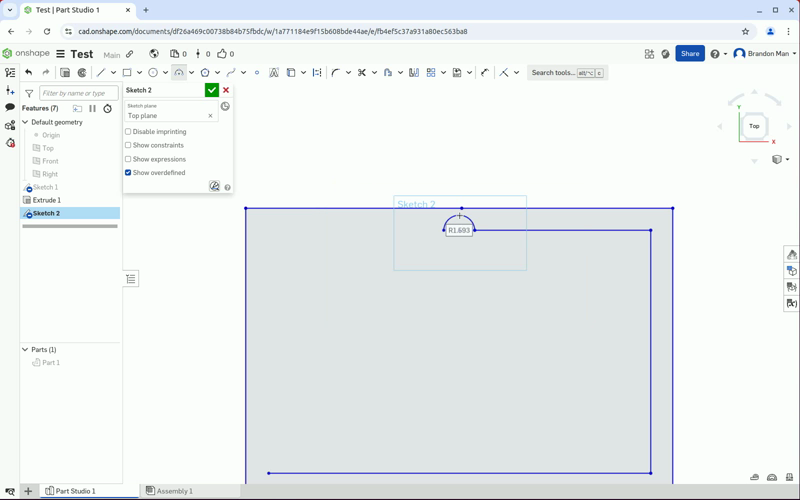
scroll(-6)
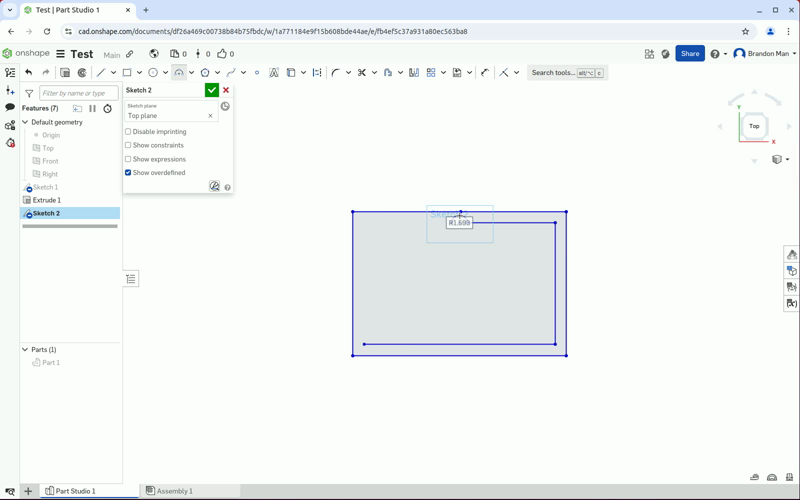
key_up(shift)
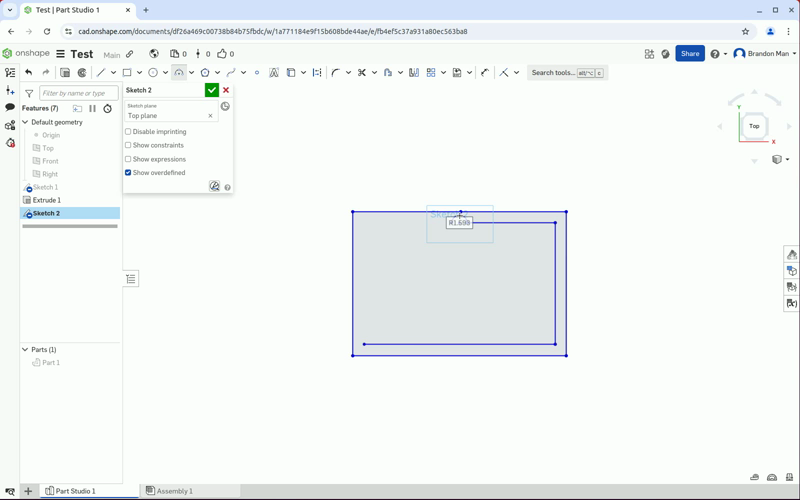
key(esc)
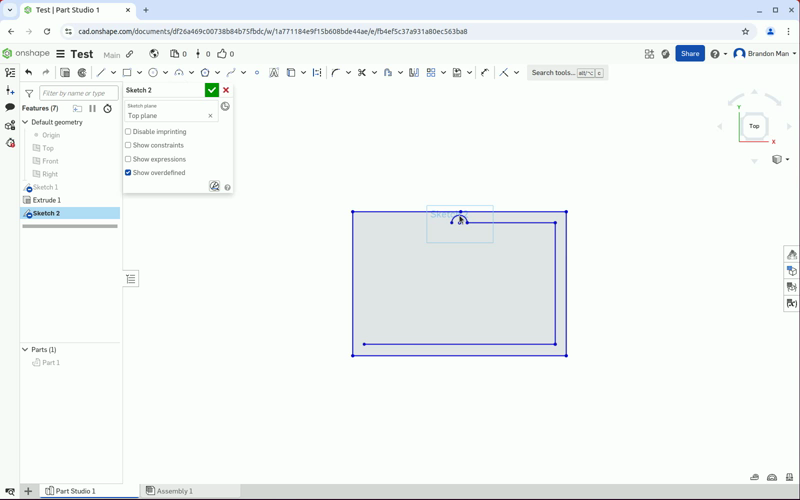
key(l)
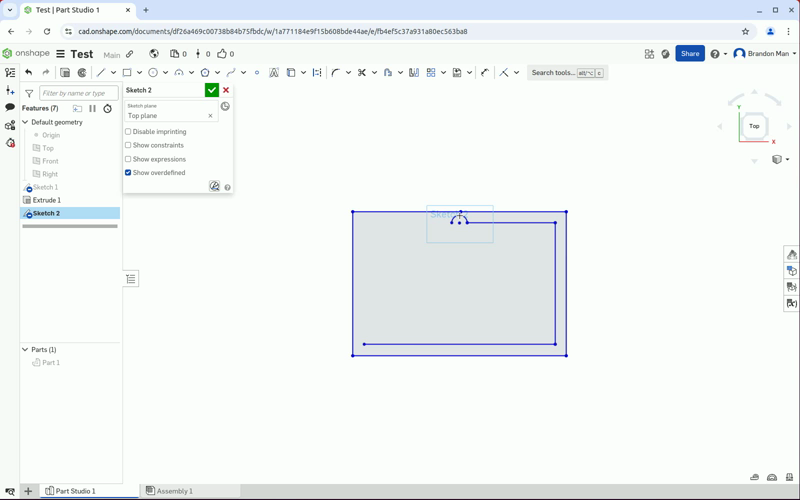
mouse_move(451, 222)
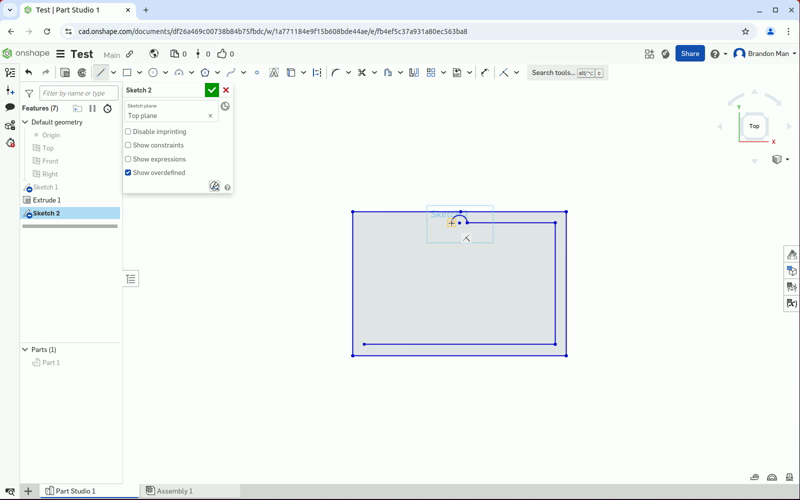
click(451, 222)
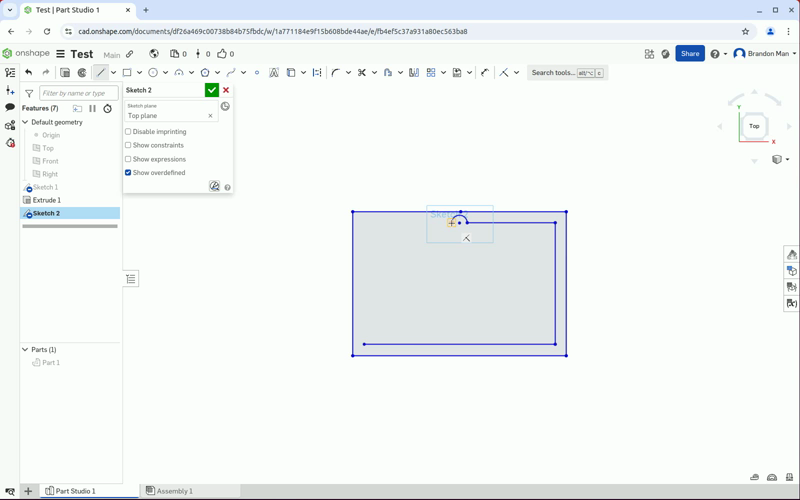
key_down(shift)
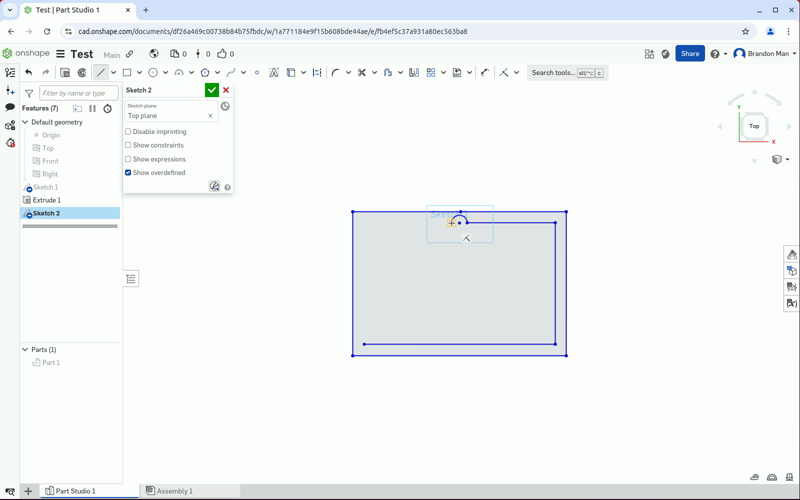
mouse_move(364, 222)
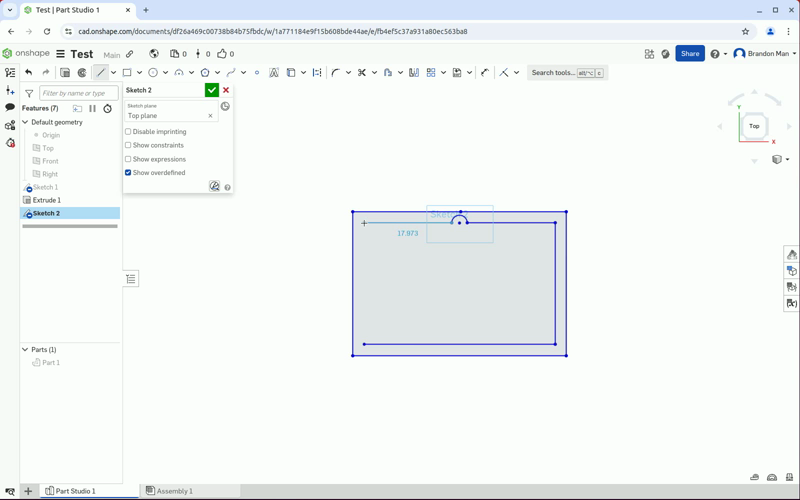
click(364, 222)
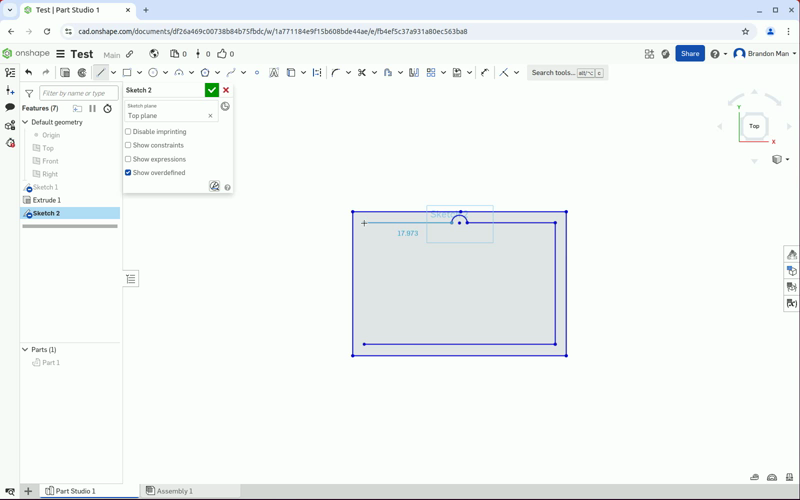
key_up(shift)
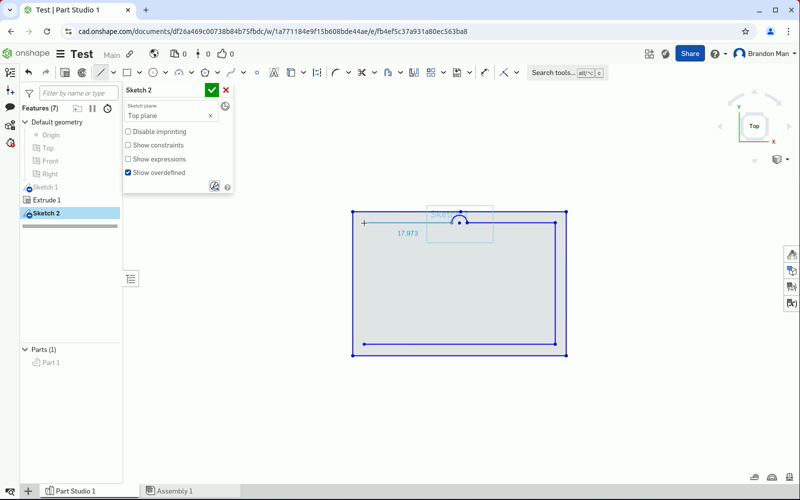
key_down(shift)
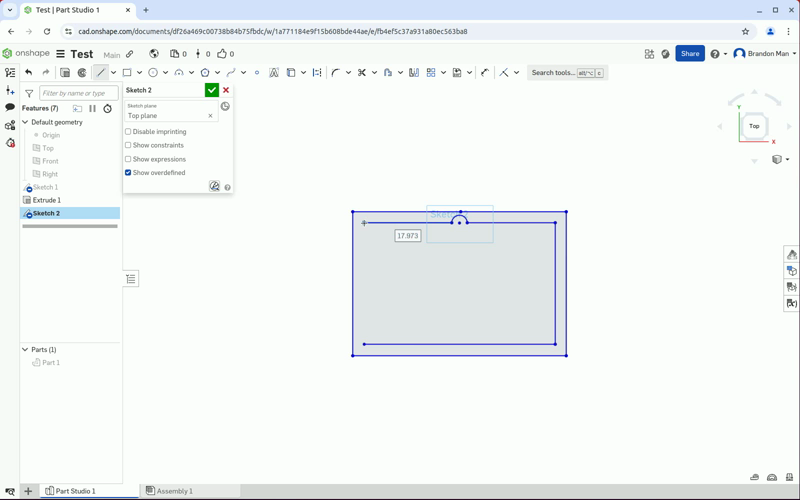
mouse_move(364, 344)
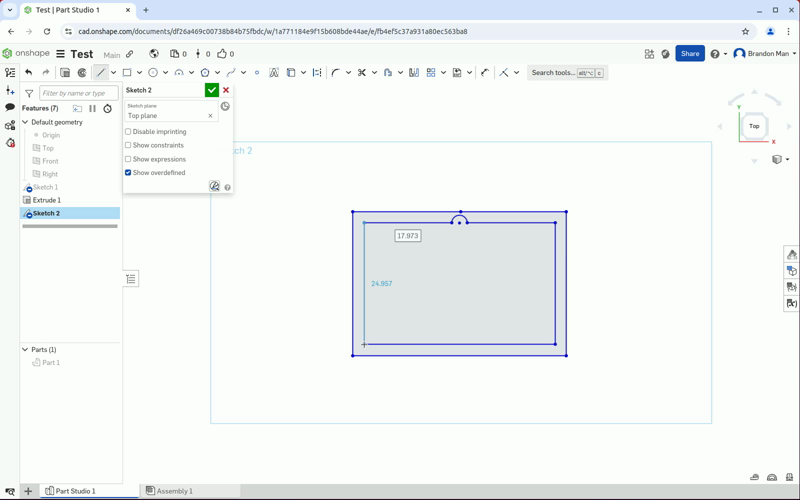
key_up(shift)
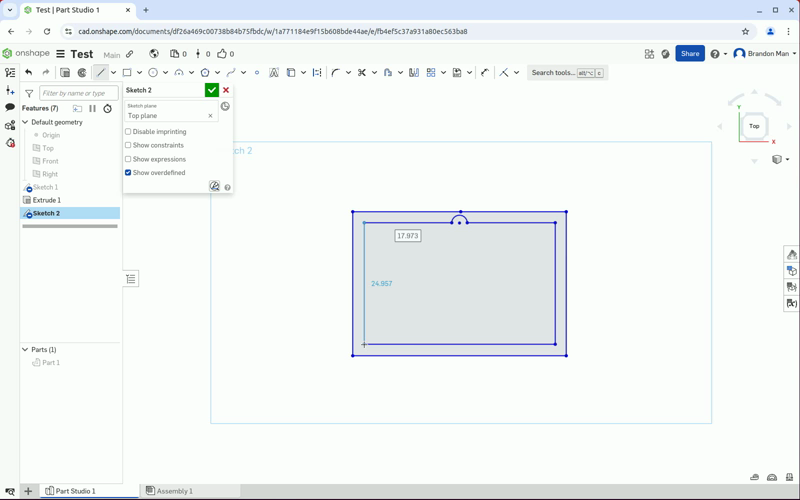
click(364, 344)
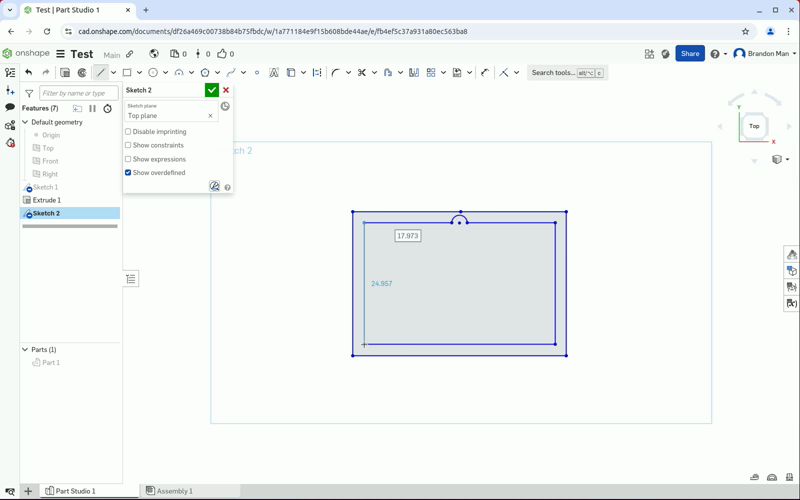
key(esc)
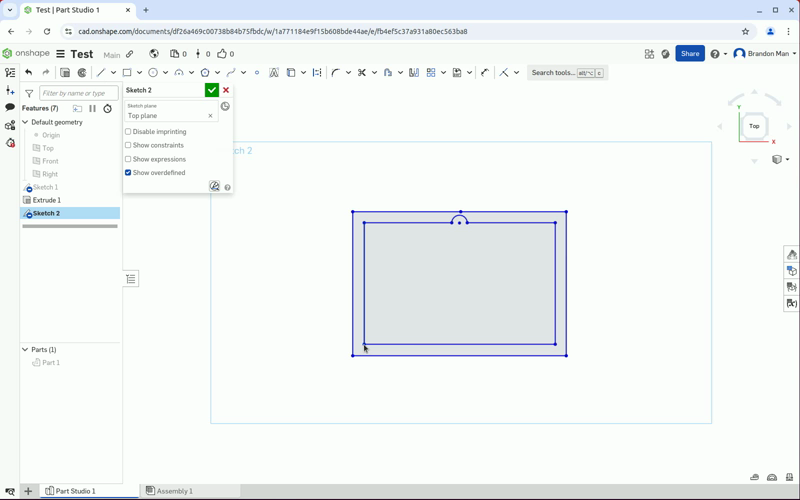
mouse_move(358, 218)
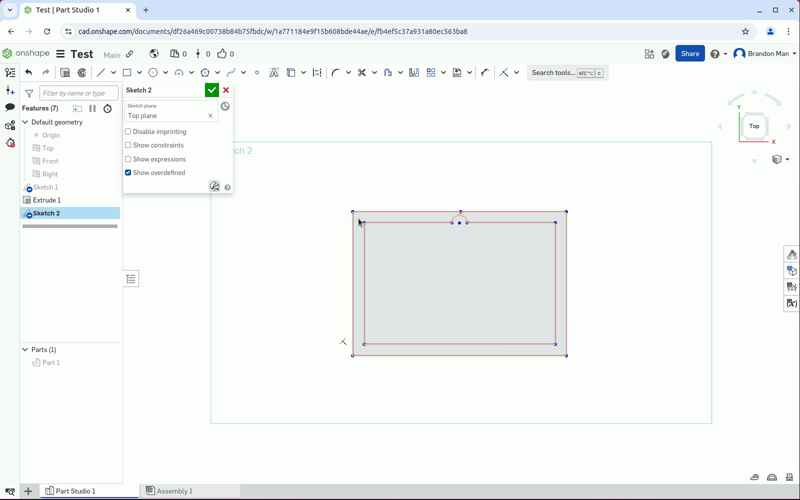
click(358, 218)
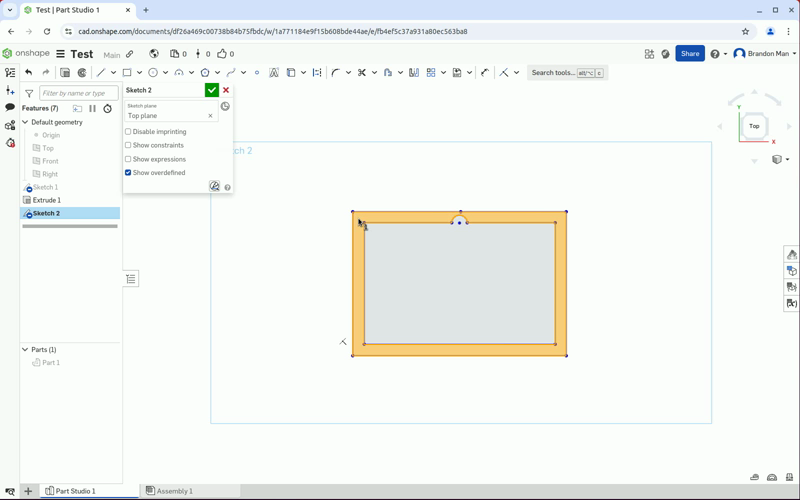
mouse_move(73, 352)
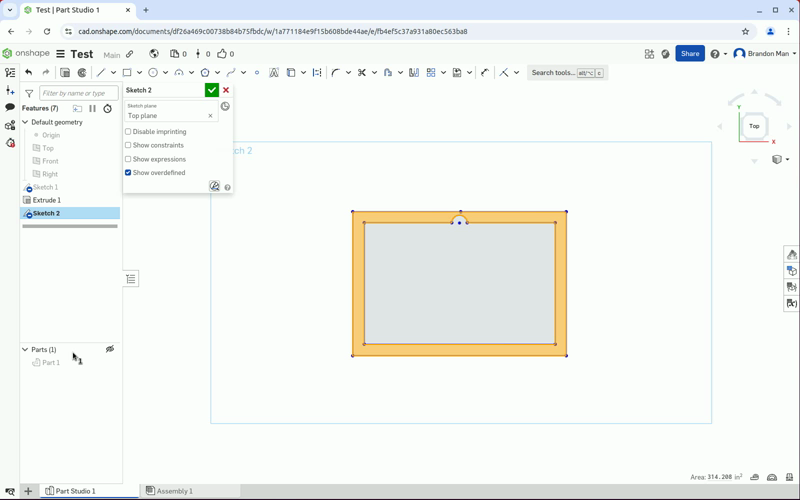
key(shift+y)
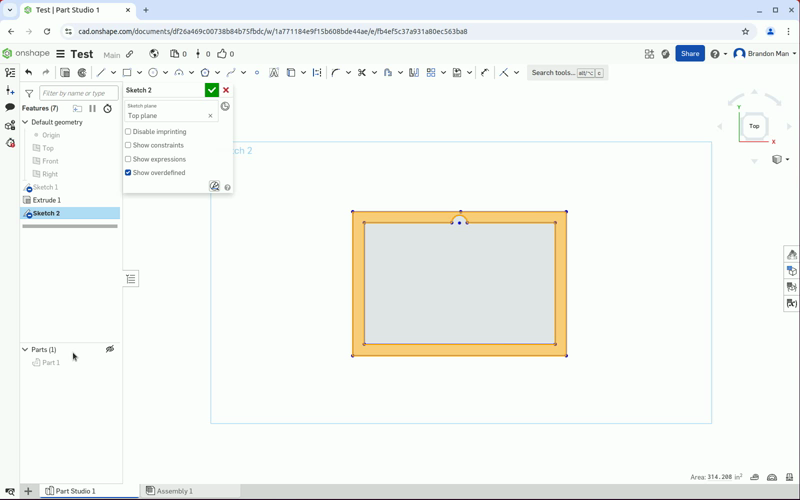
key(shift+e)
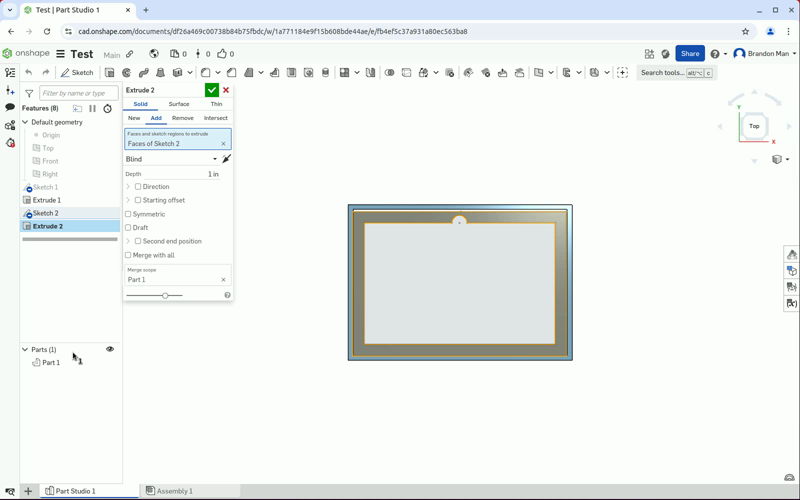
mouse_move(143, 106)
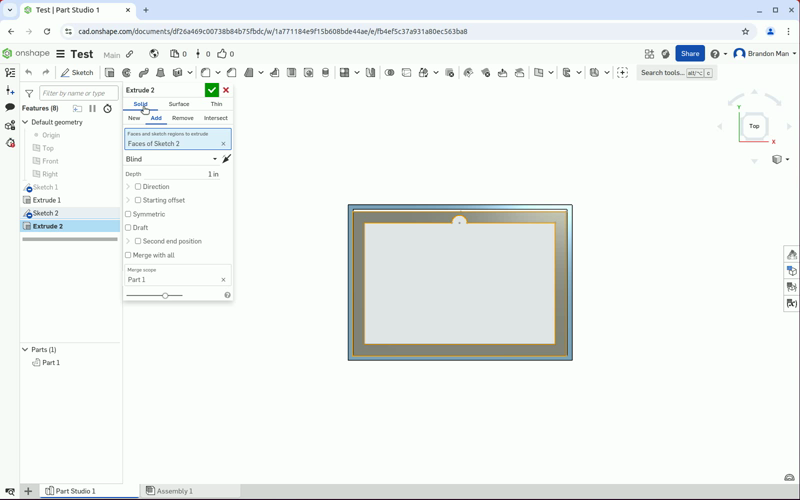
click(143, 106)
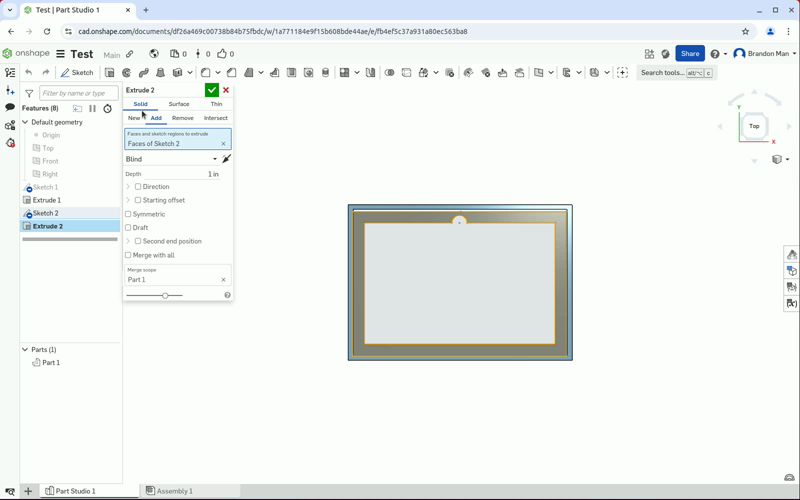
mouse_move(137, 120)
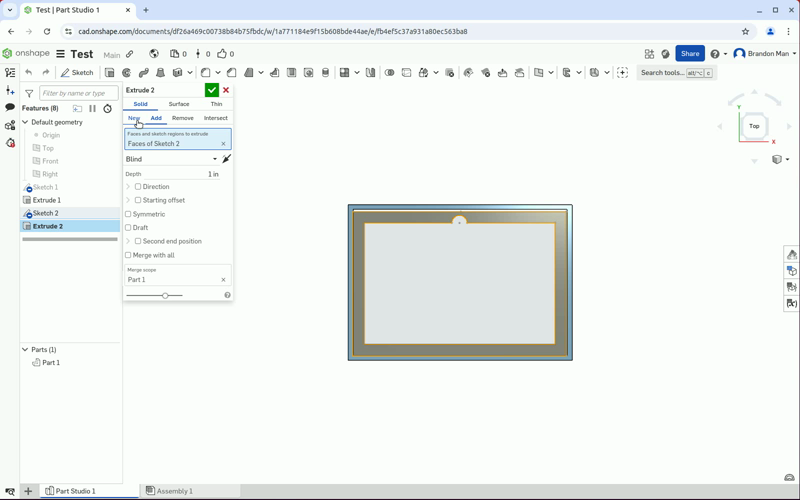
click(137, 120)
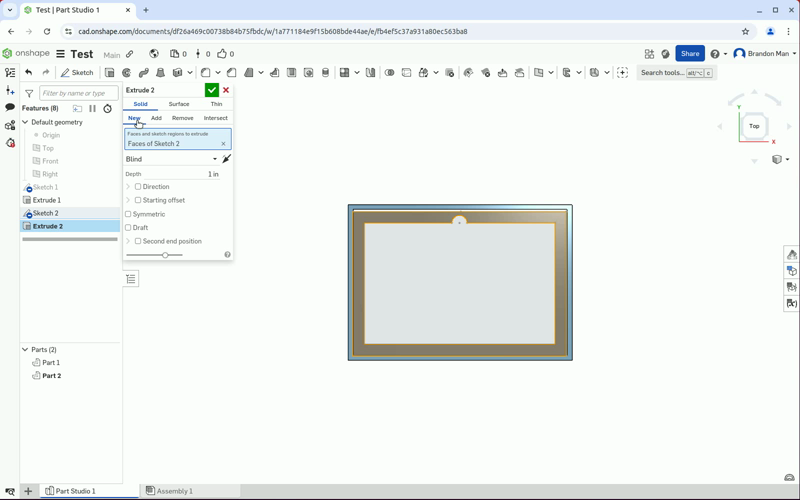
key(tab, 4)
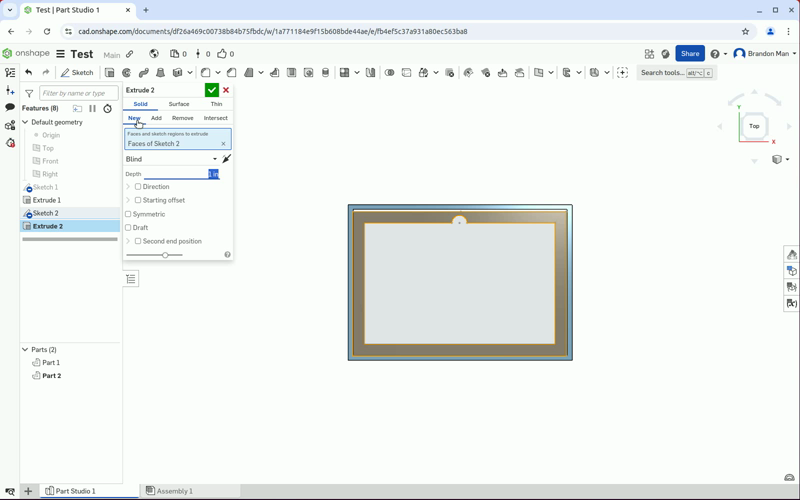
text(4.574)
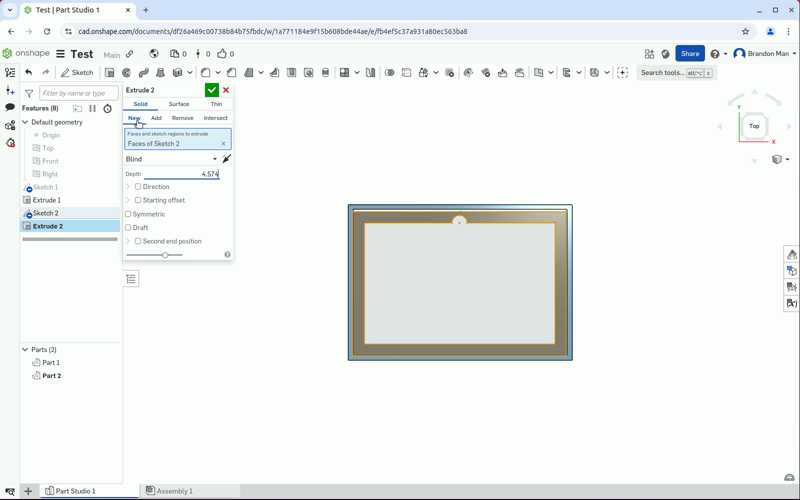
key(enter)
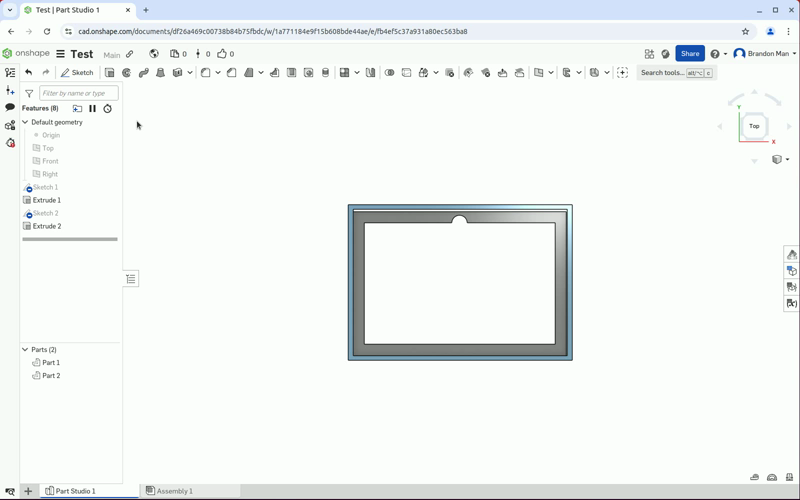
key(shift+h)
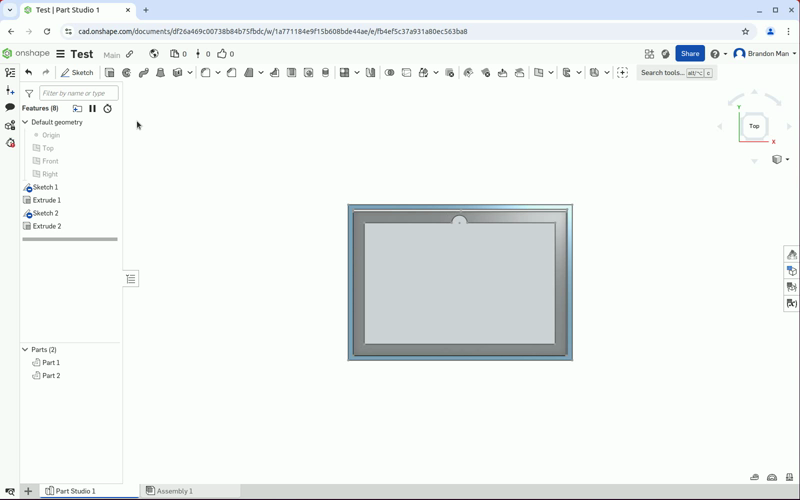
key(shift+h)
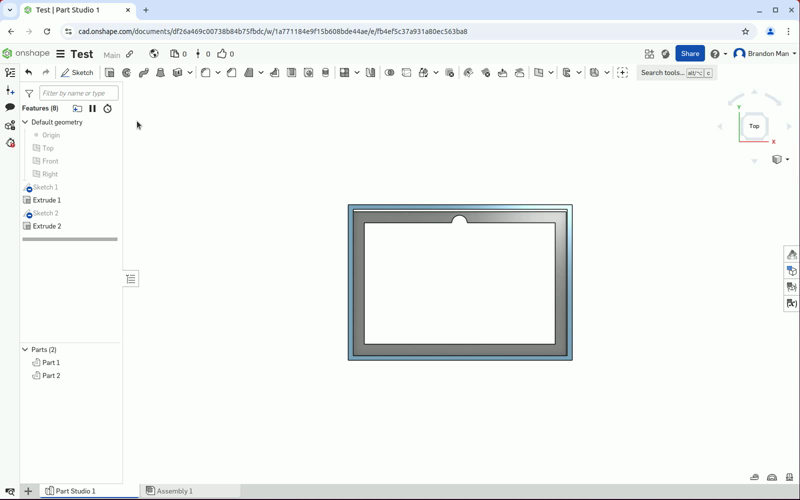
mouse_move(73, 189)
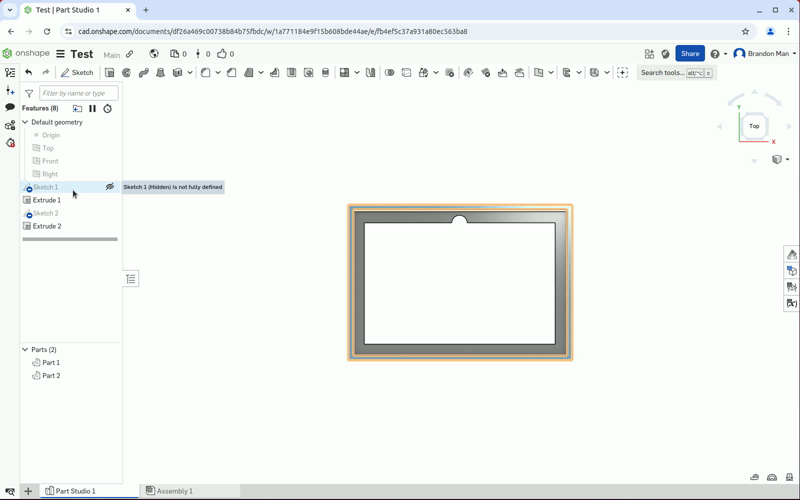
click(73, 189)
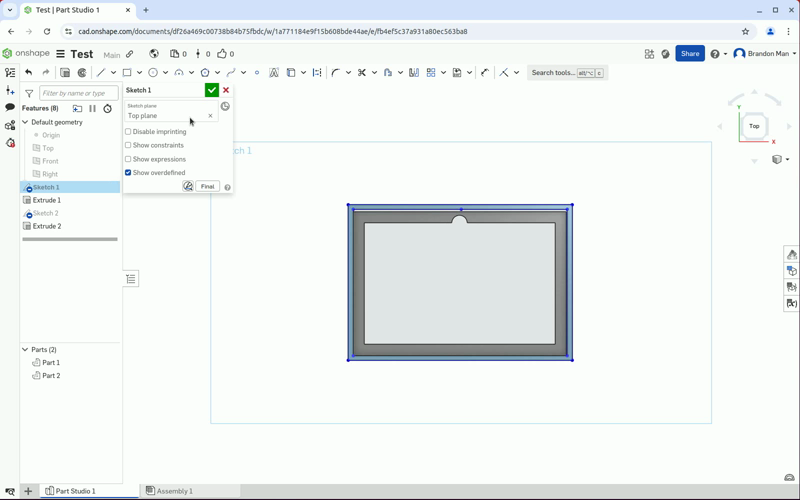
mouse_move(229, 92)
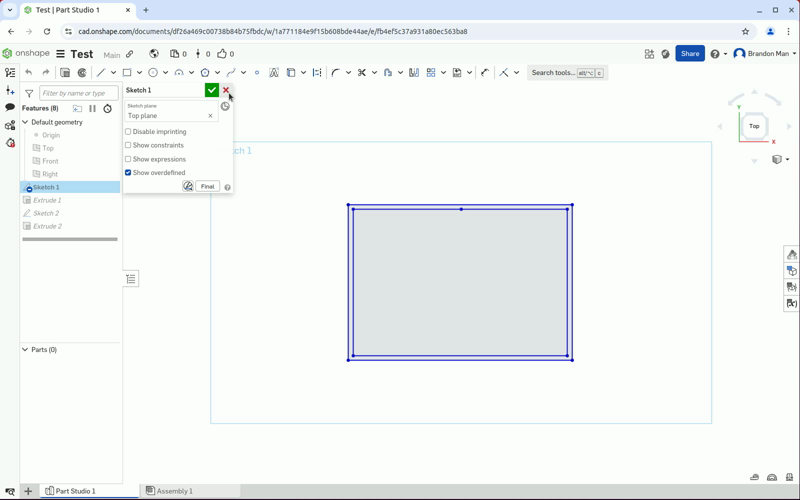
click(229, 92)
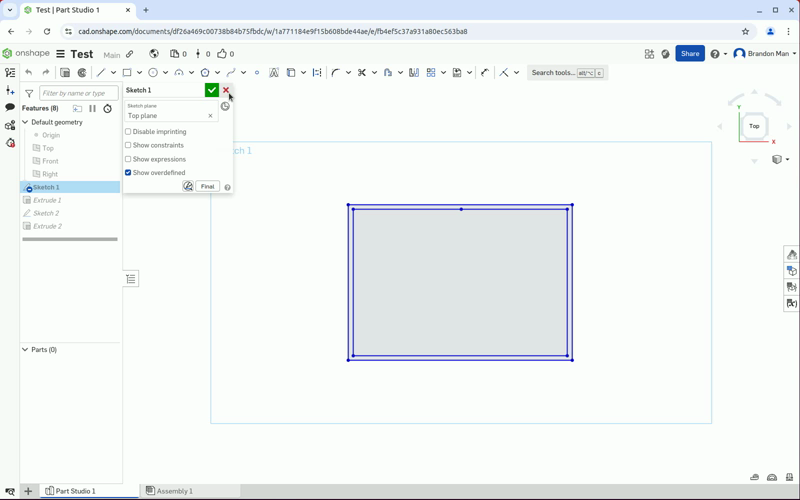
key(shift+s)
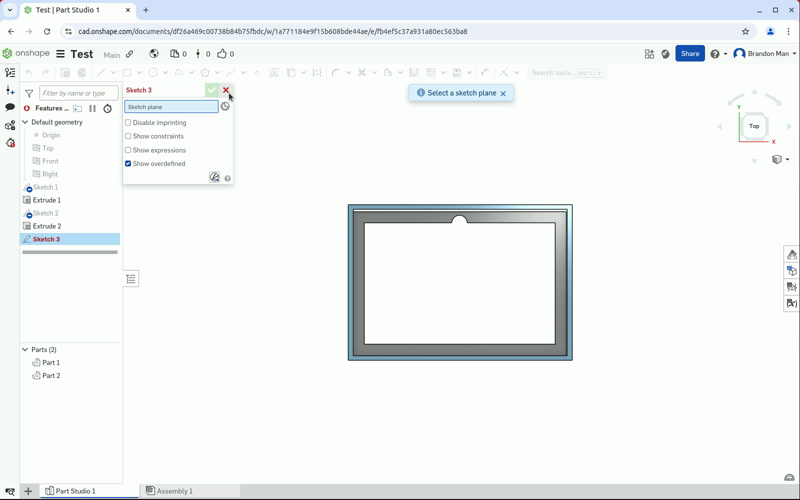
mouse_move(73, 150)
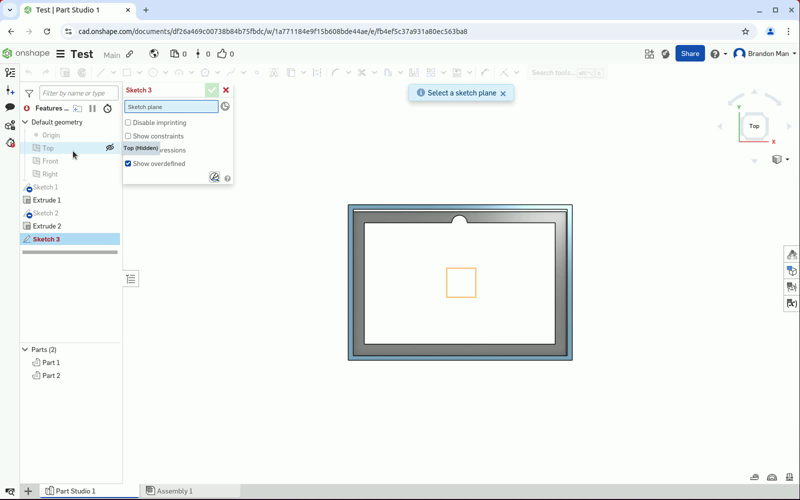
click(73, 150)
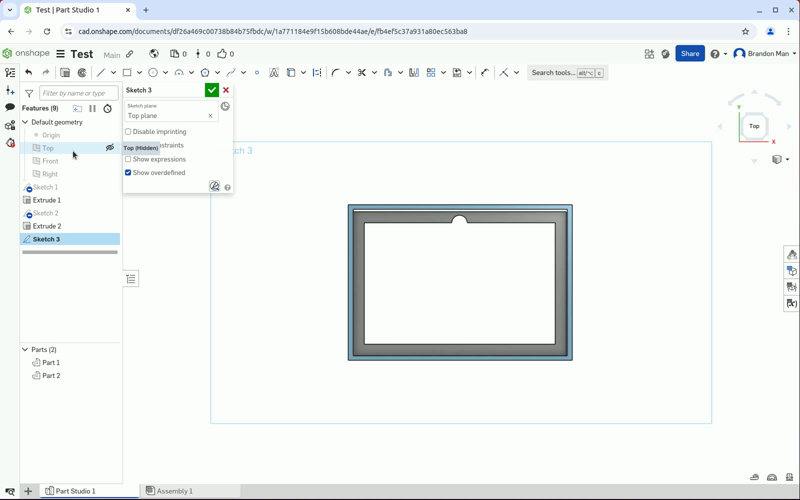
mouse_move(73, 352)
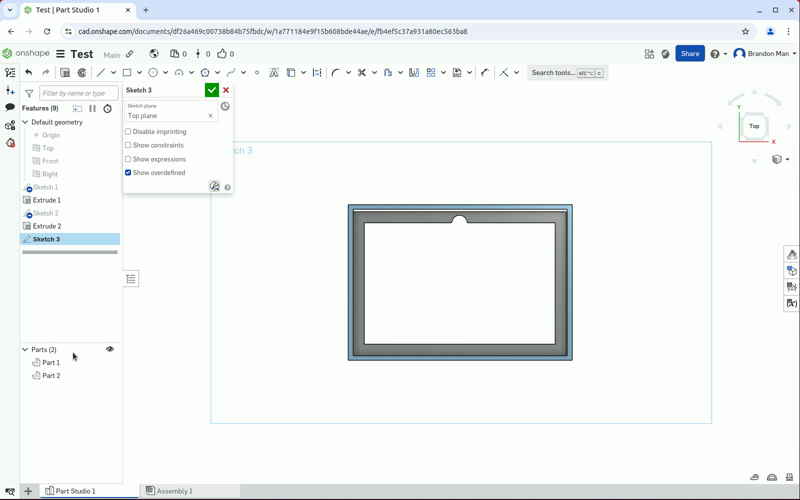
key(y)
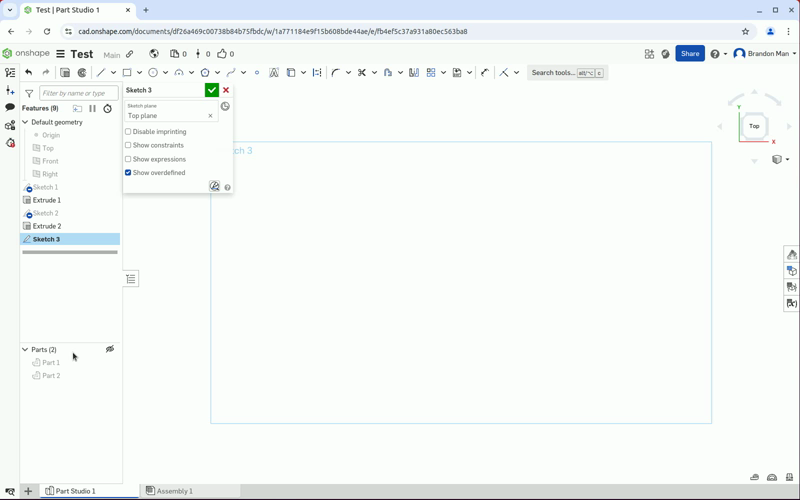
key(l)
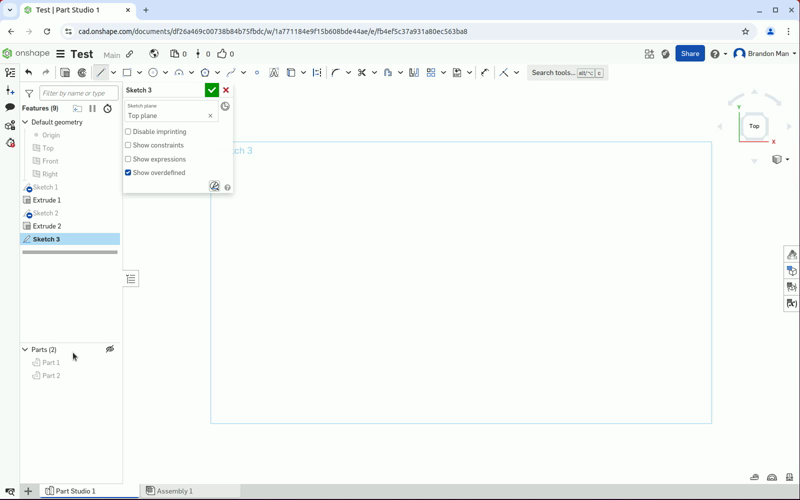
key_down(shift)
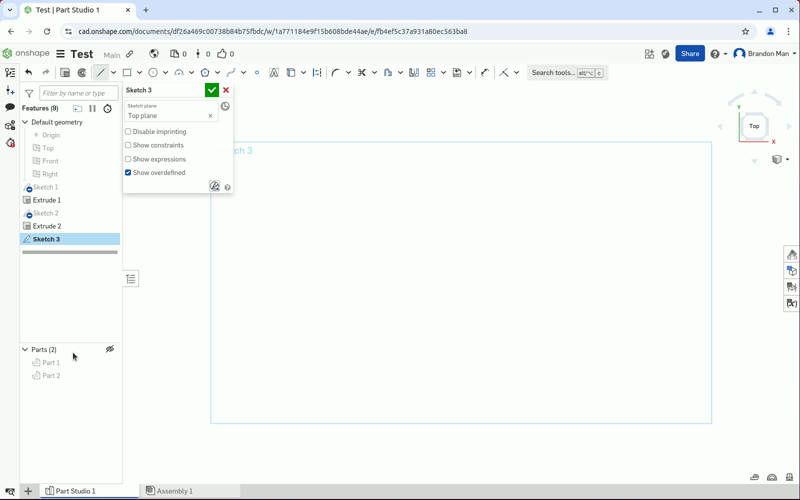
mouse_move(365, 342)
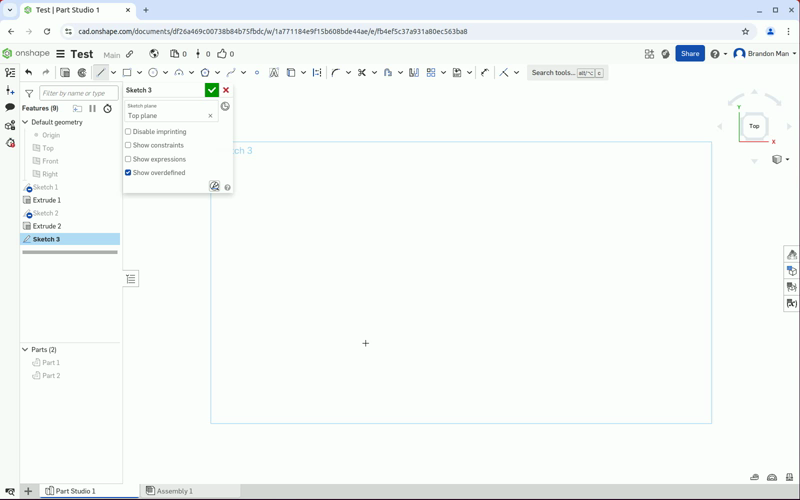
click(365, 342)
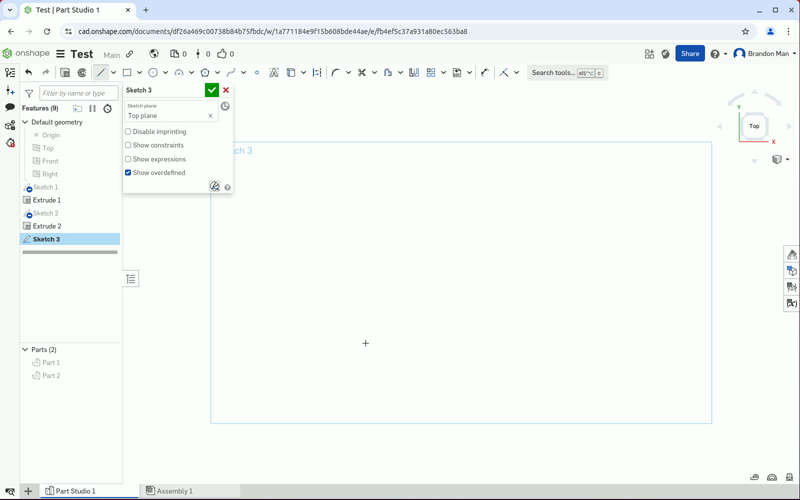
key_up(shift)
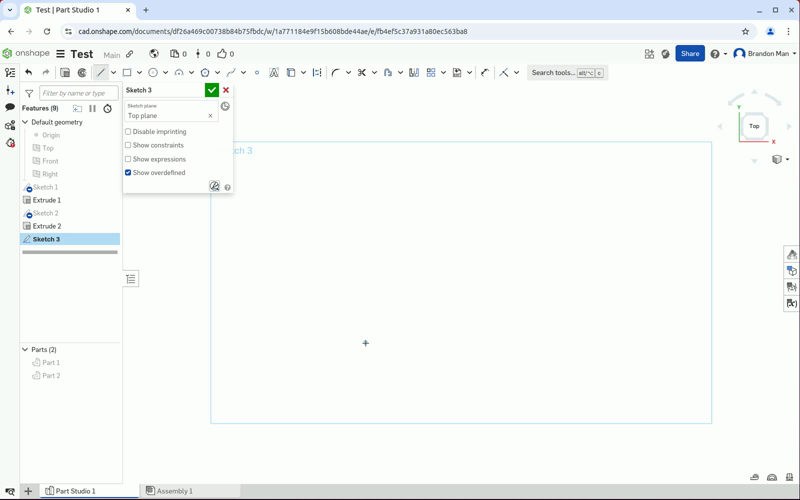
key_down(shift)
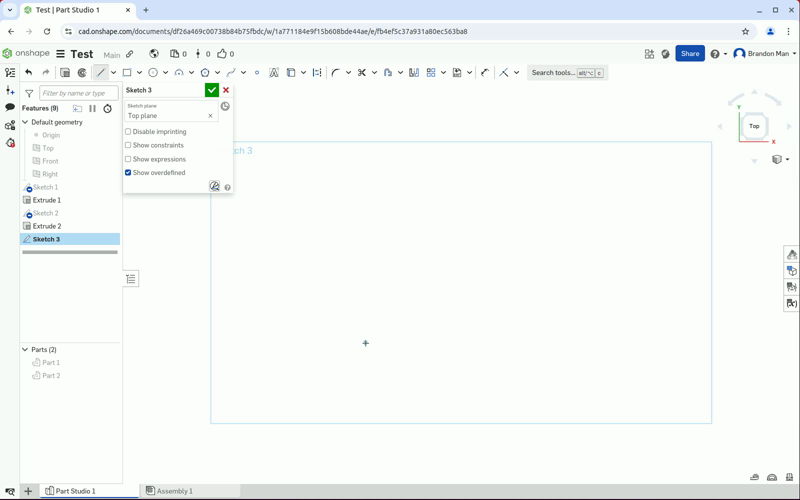
mouse_move(555, 342)
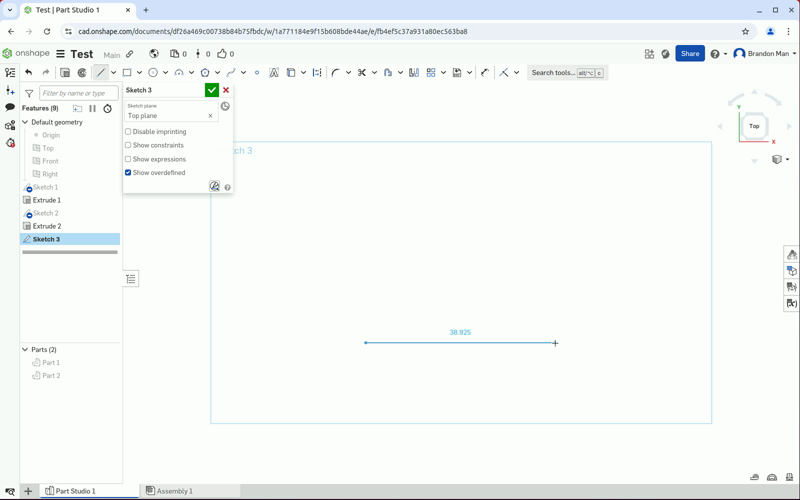
click(555, 342)
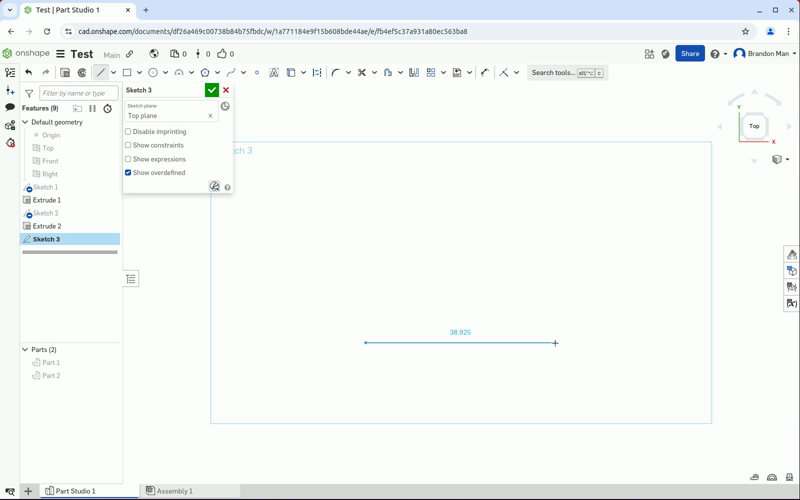
key_up(shift)
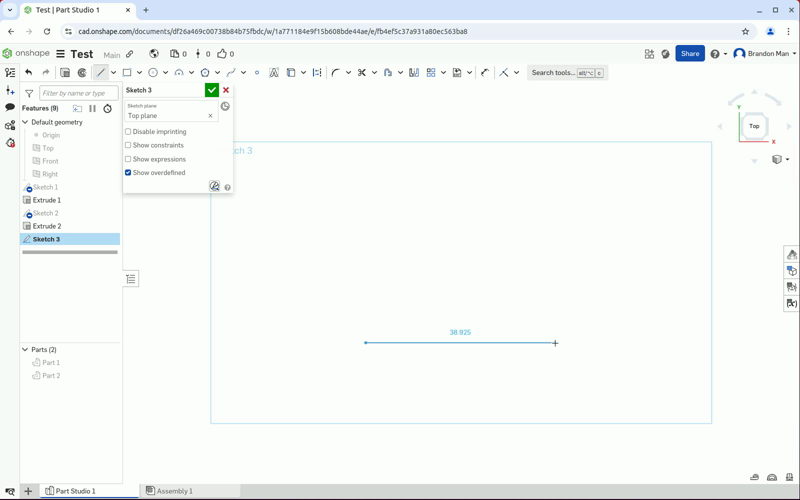
key_down(shift)
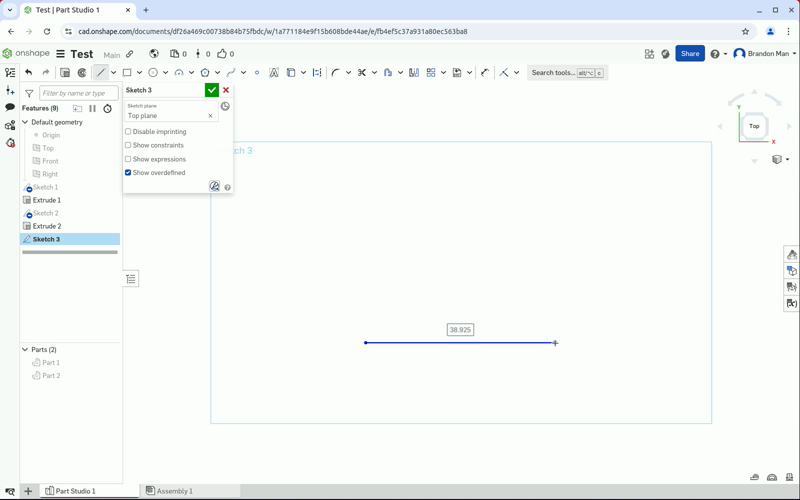
mouse_move(555, 223)
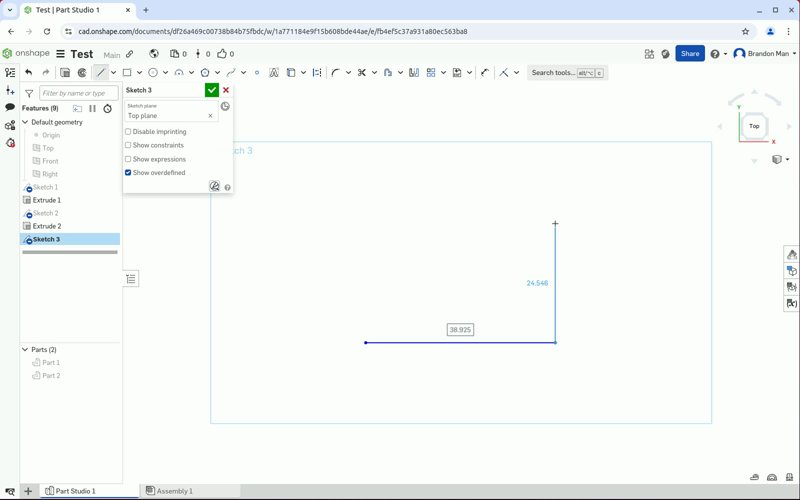
click(555, 223)
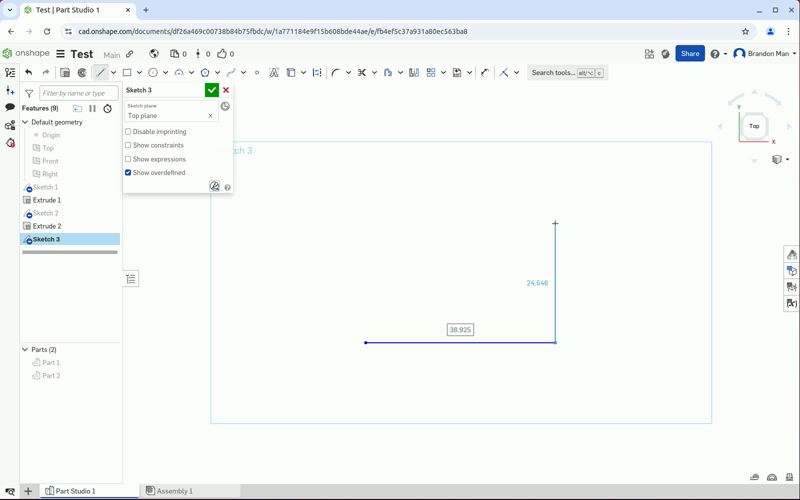
key_up(shift)
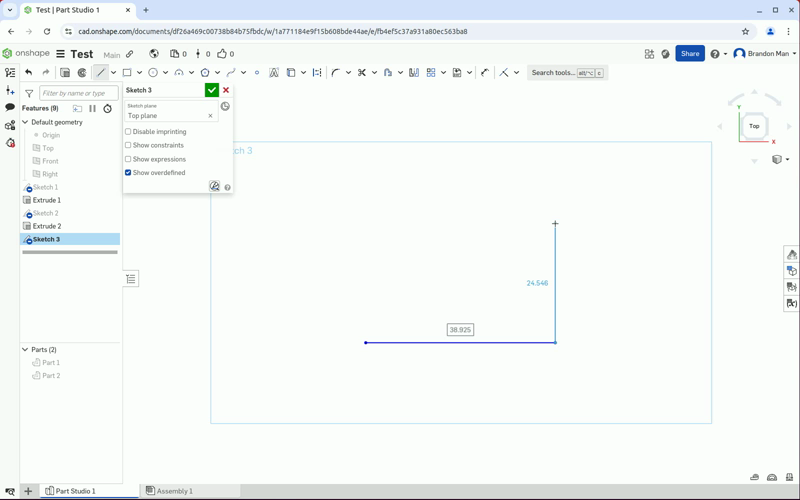
key_down(shift)
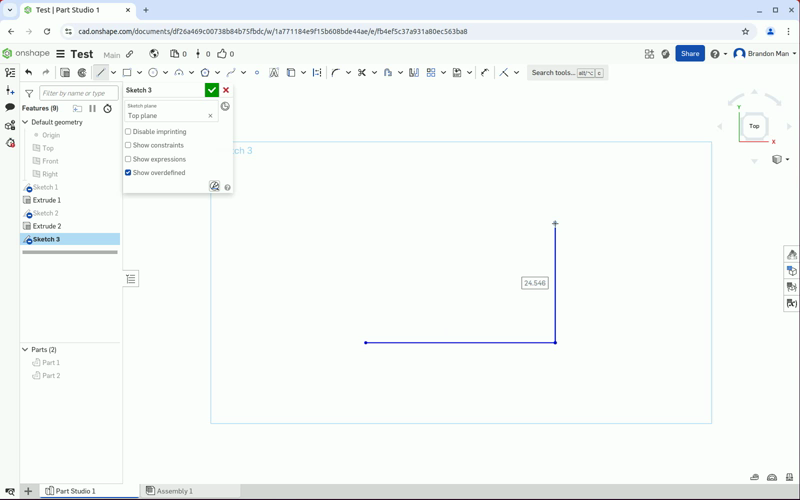
mouse_move(467, 223)
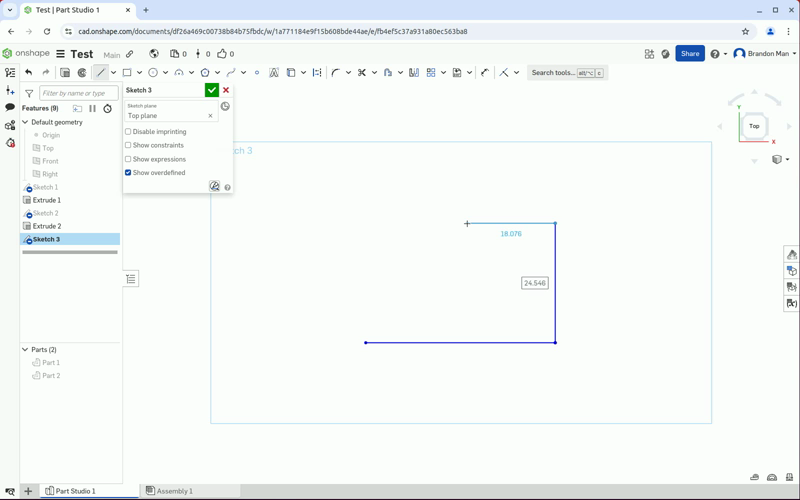
click(467, 223)
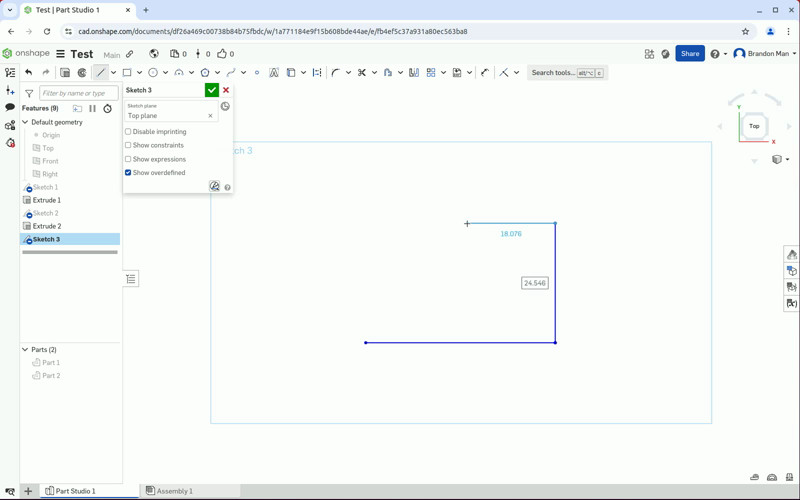
key_up(shift)
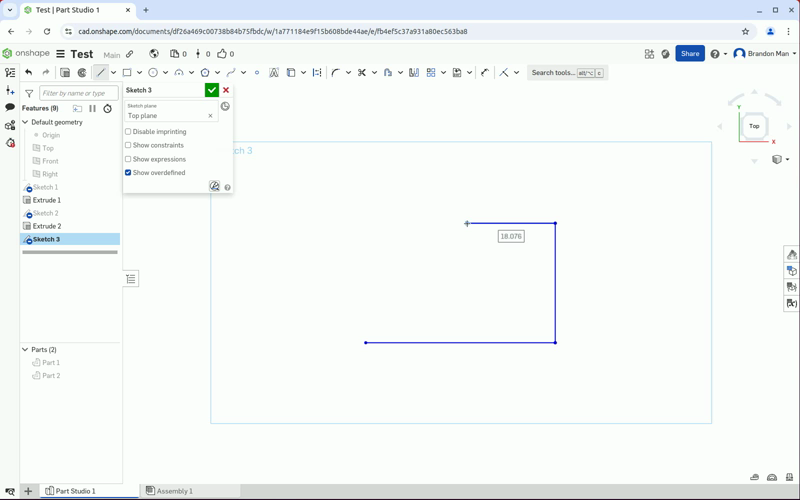
key_down(shift)
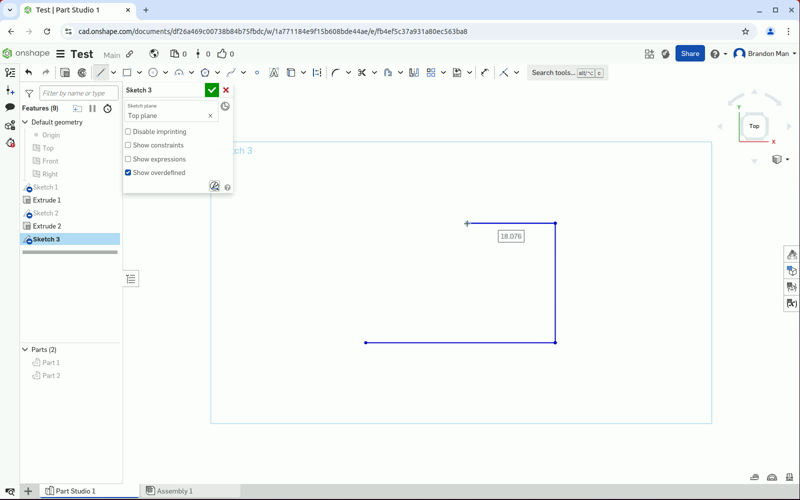
mouse_move(497, 223)
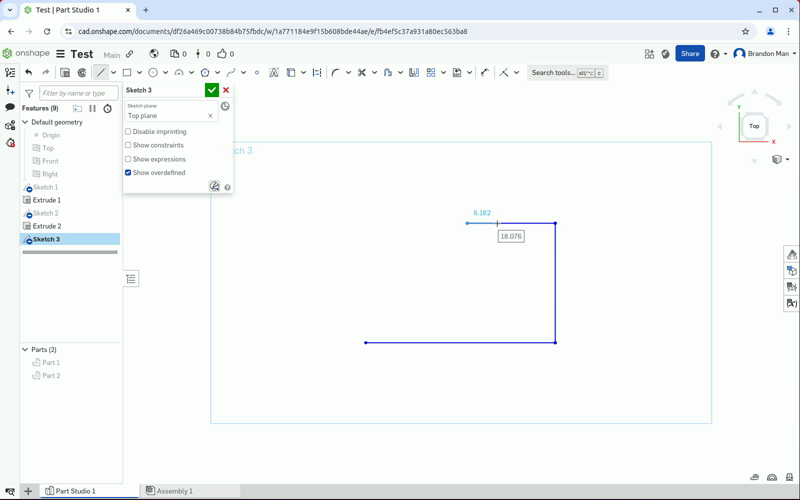
mouse_move(461, 223)
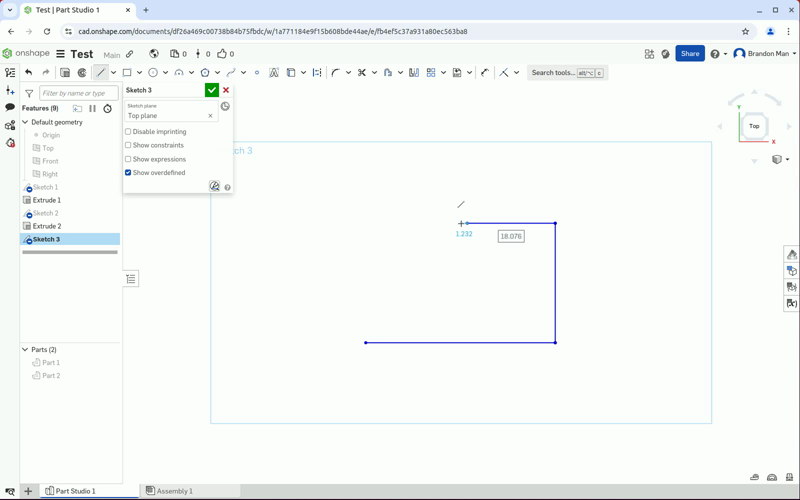
scroll(6)
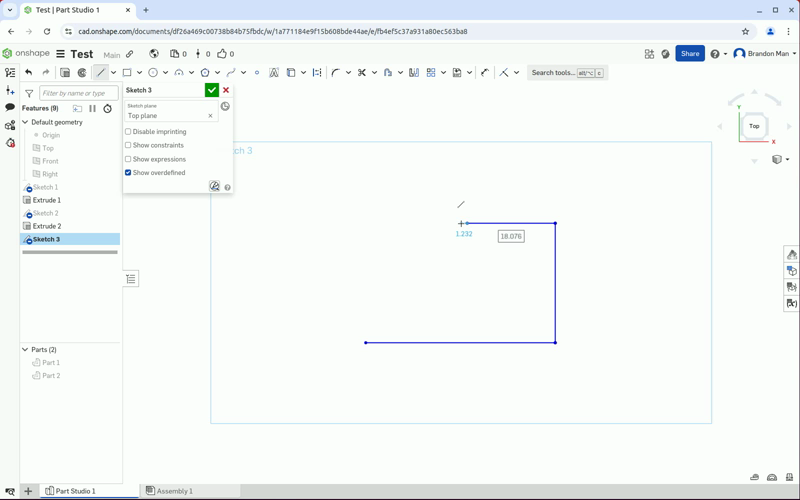
scroll(6)
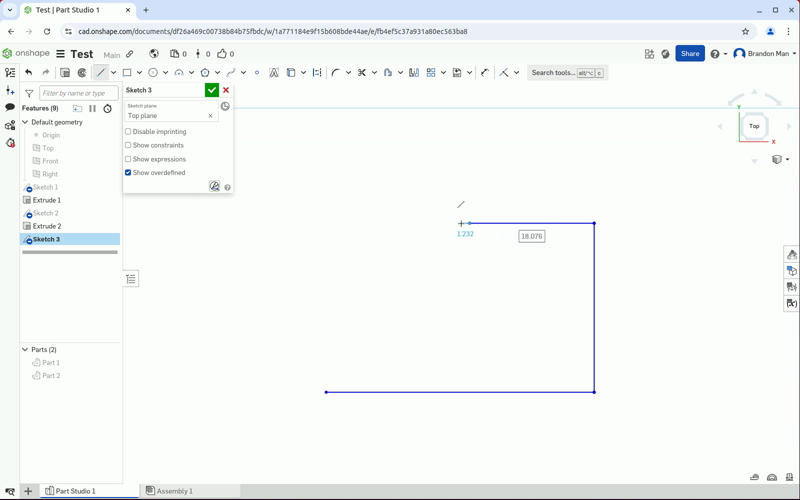
scroll(6)
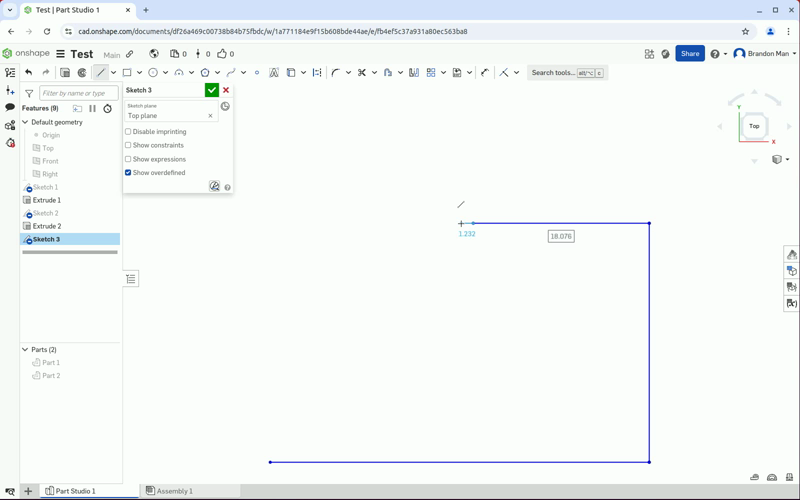
scroll(6)
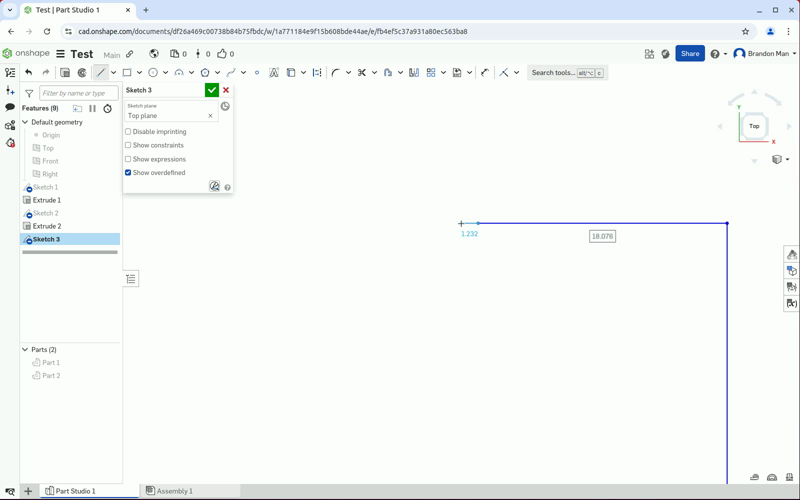
scroll(6)
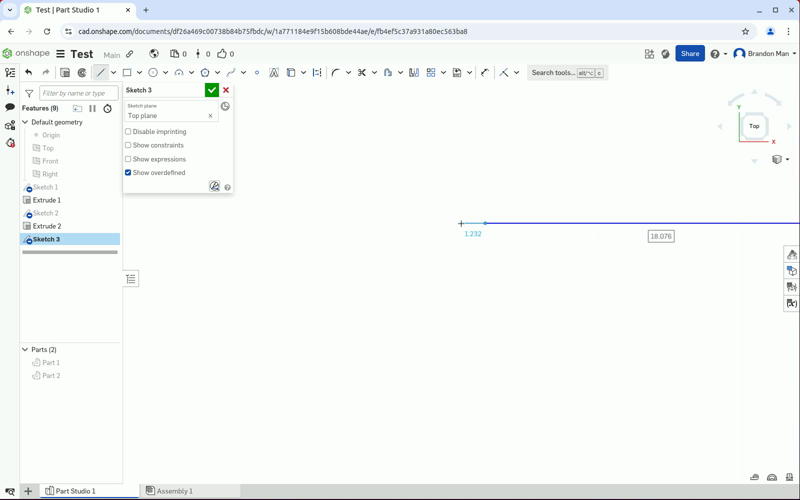
scroll(6)
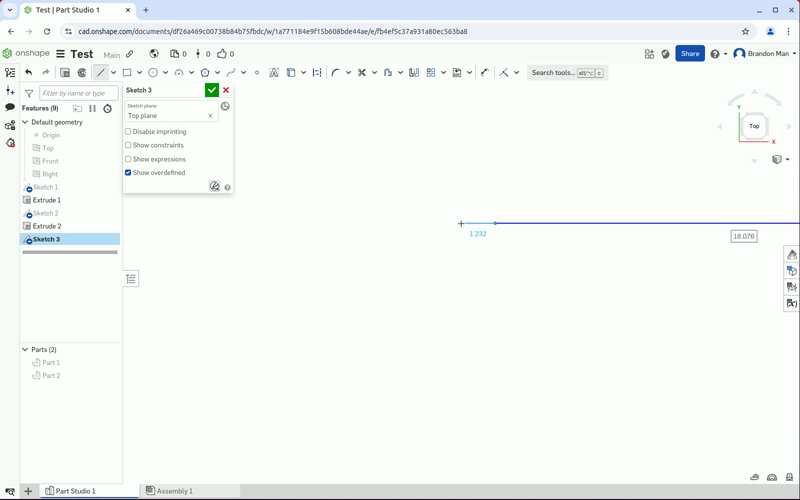
scroll(6)
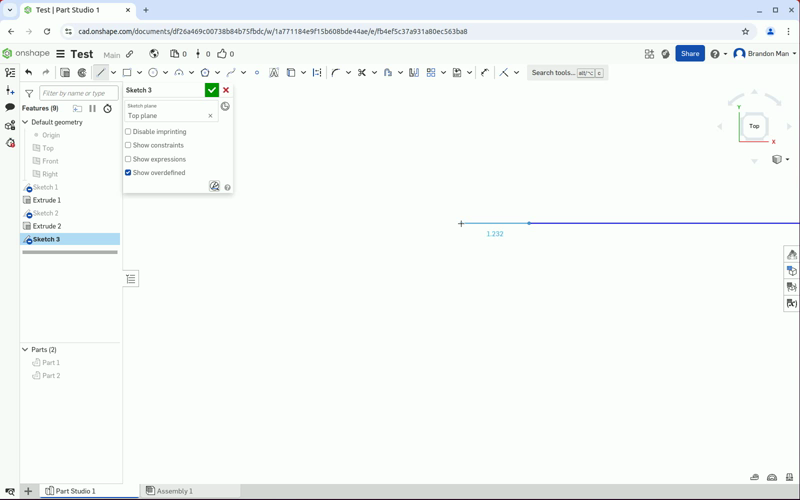
click(461, 223)
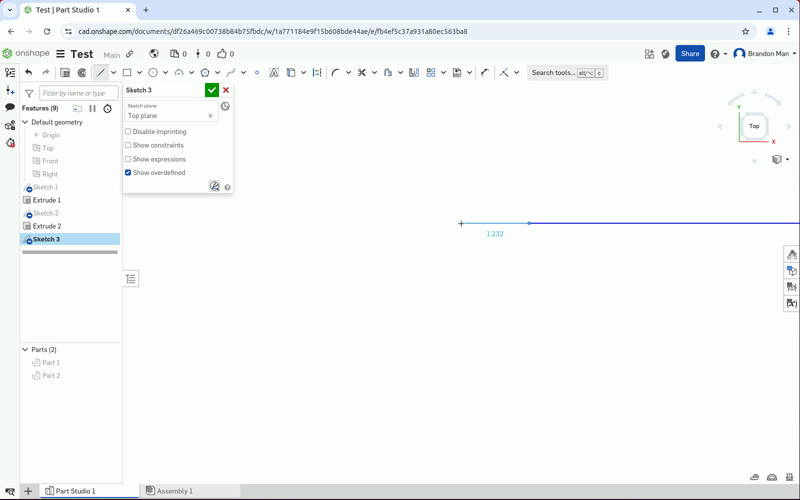
scroll(-6)
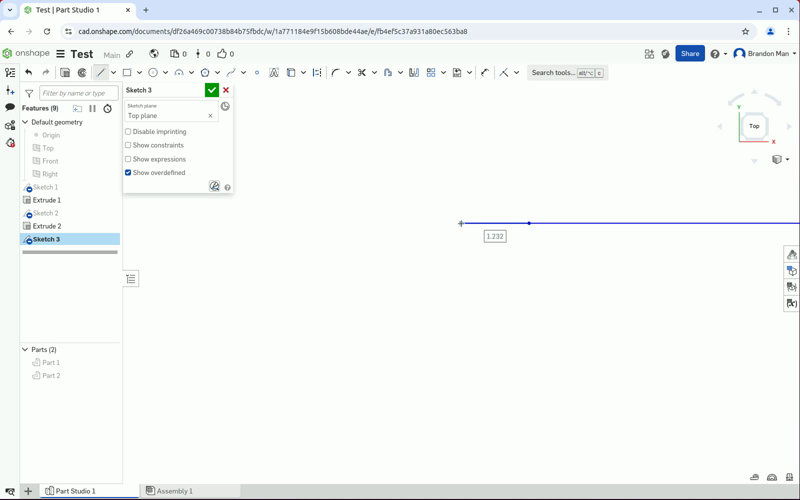
scroll(-6)
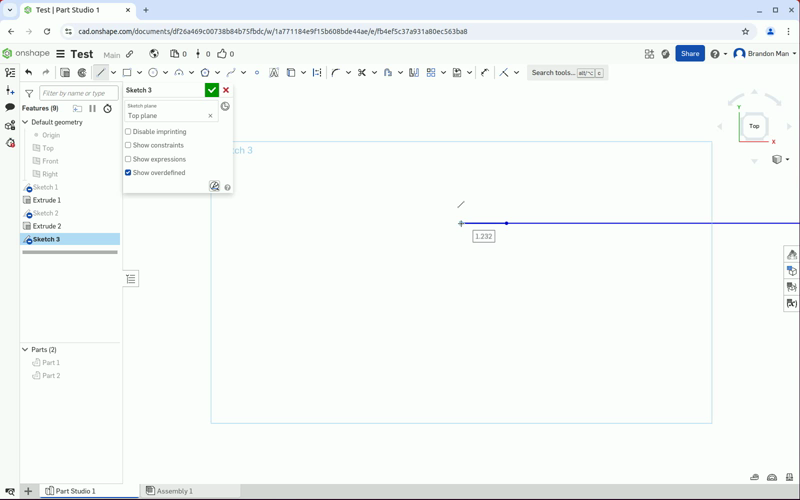
scroll(-6)
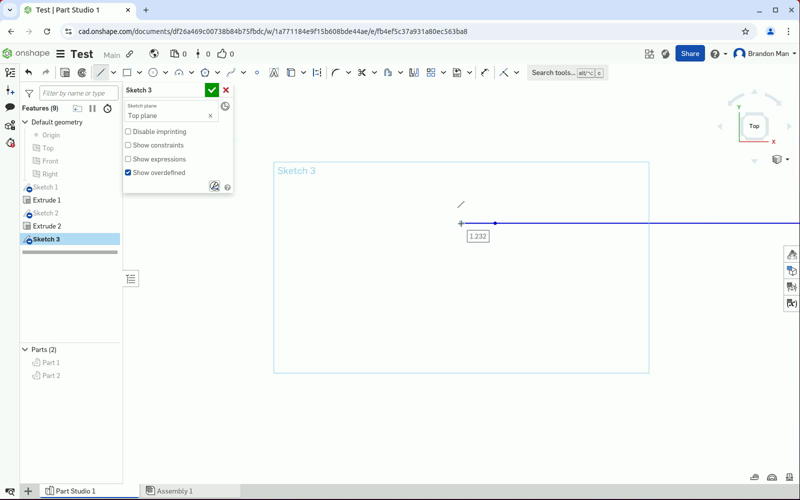
scroll(-6)
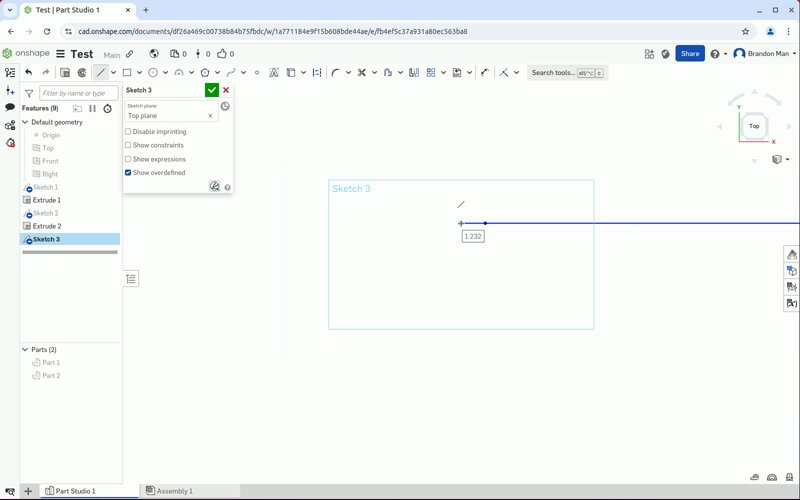
scroll(-6)
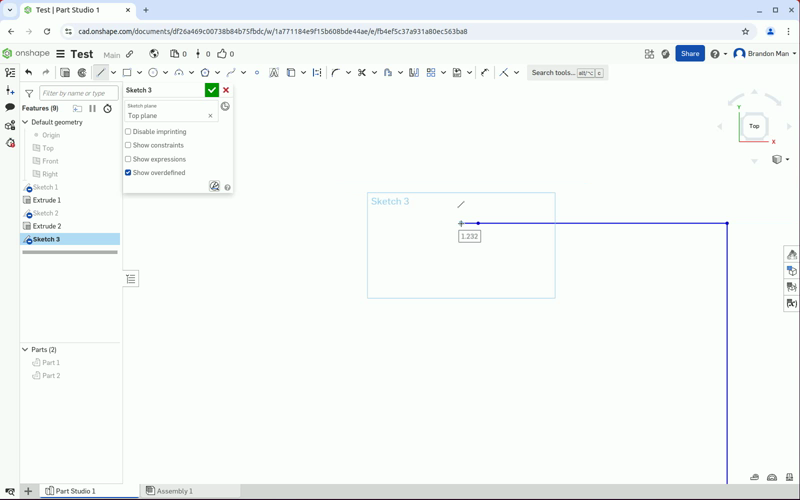
scroll(-6)
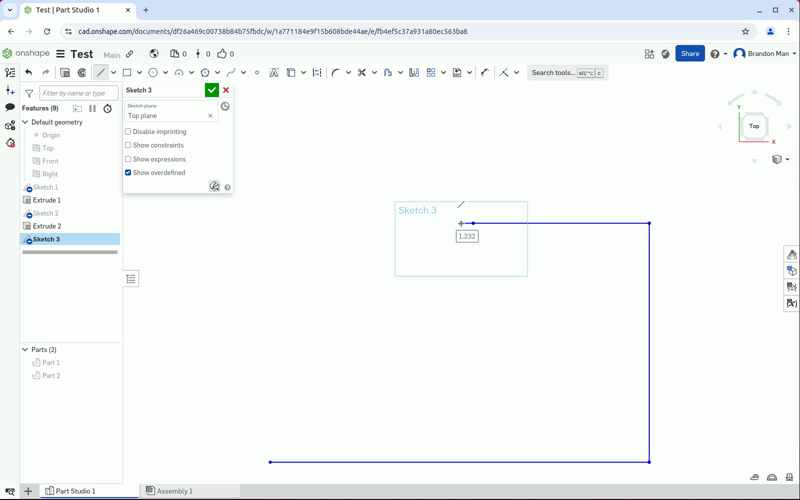
scroll(-6)
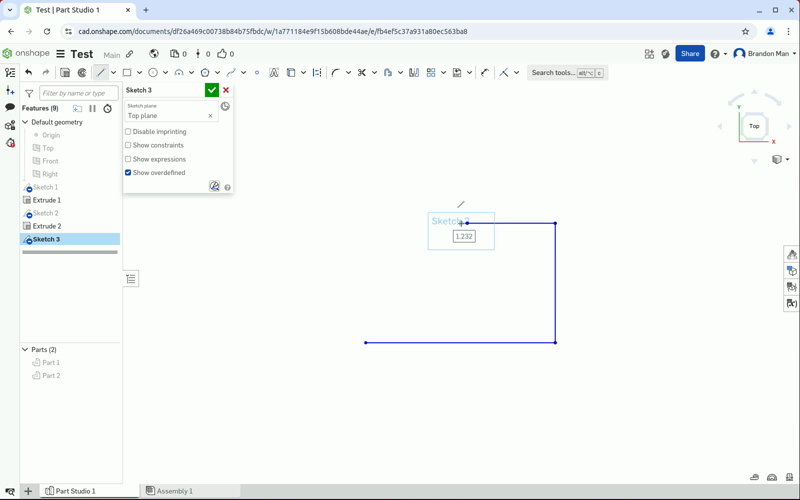
key_up(shift)
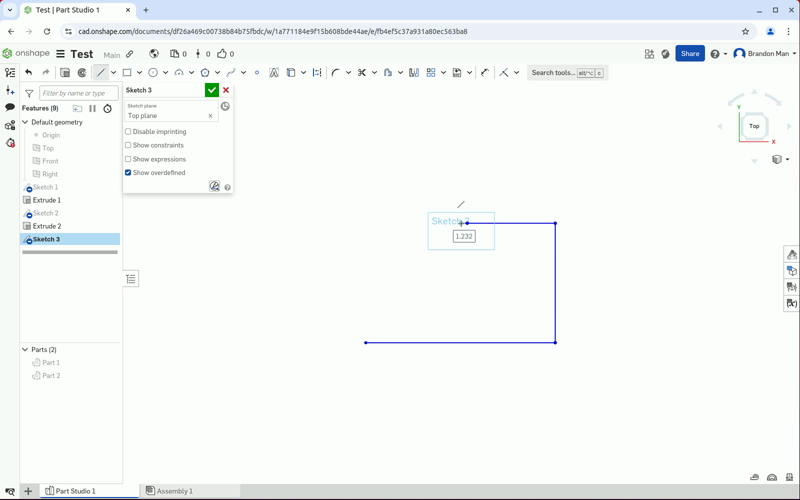
key_down(shift)
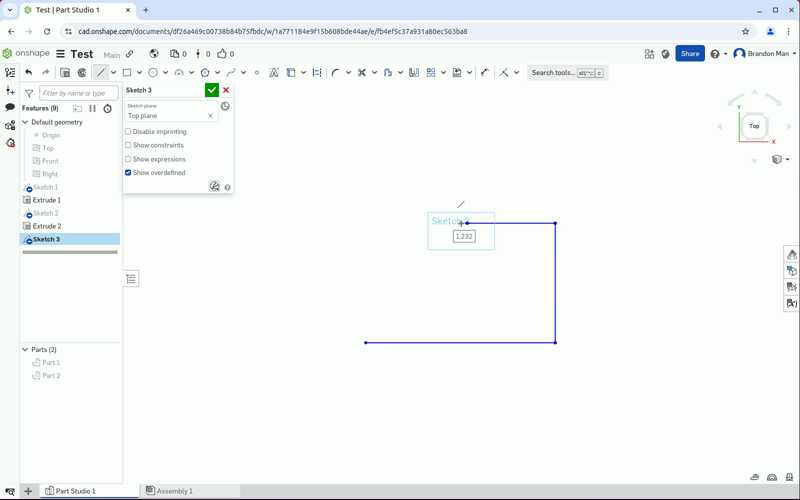
mouse_move(491, 223)
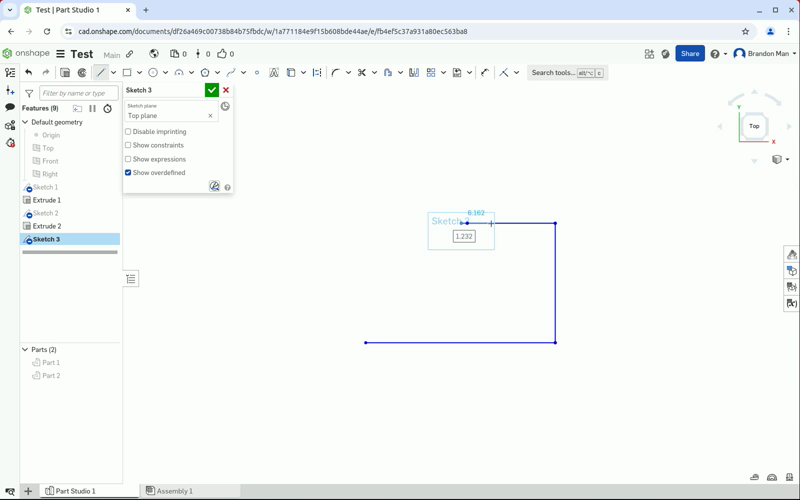
mouse_move(453, 223)
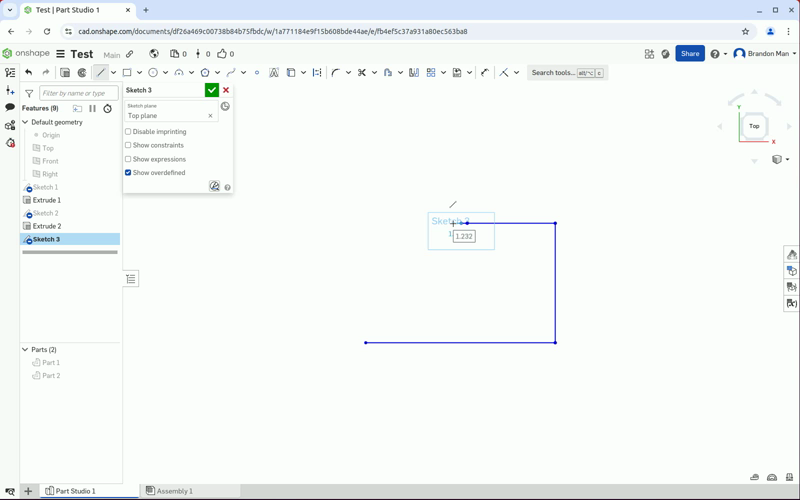
click(453, 223)
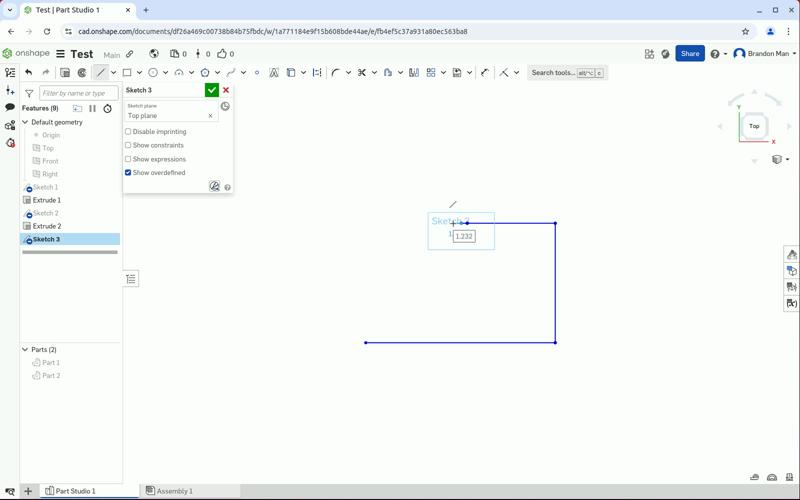
key_up(shift)
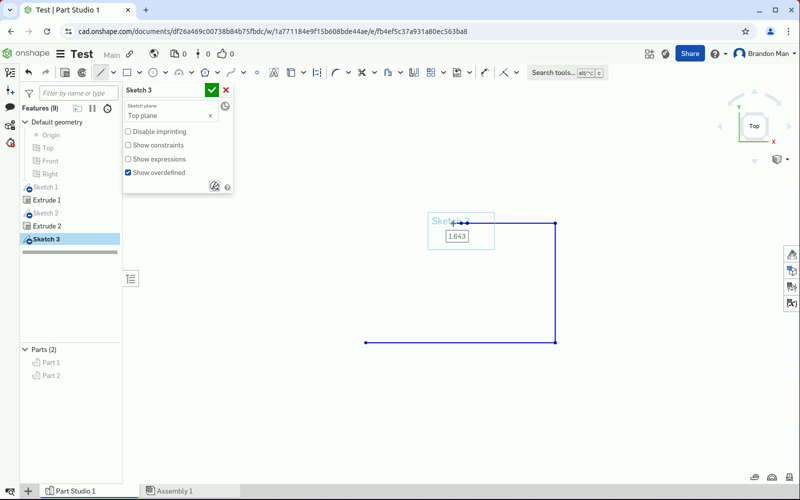
key_down(shift)
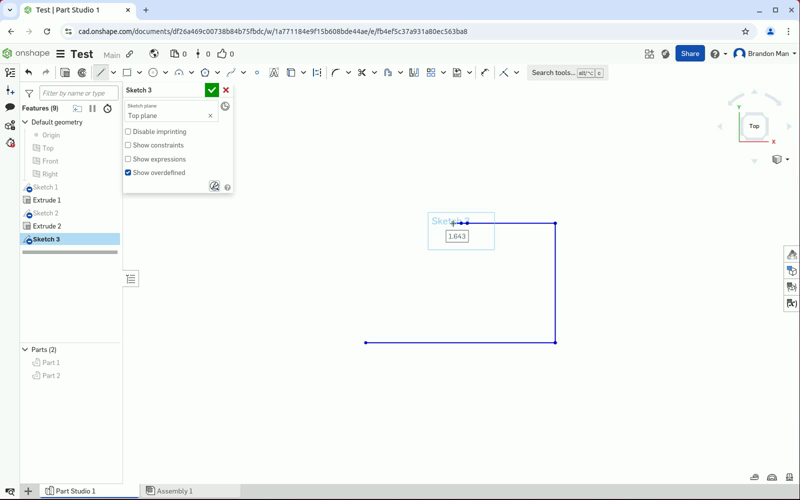
mouse_move(365, 223)
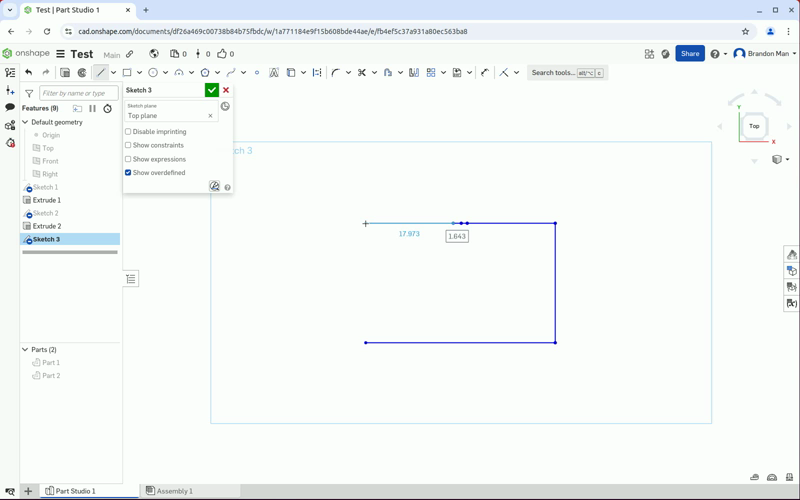
click(365, 223)
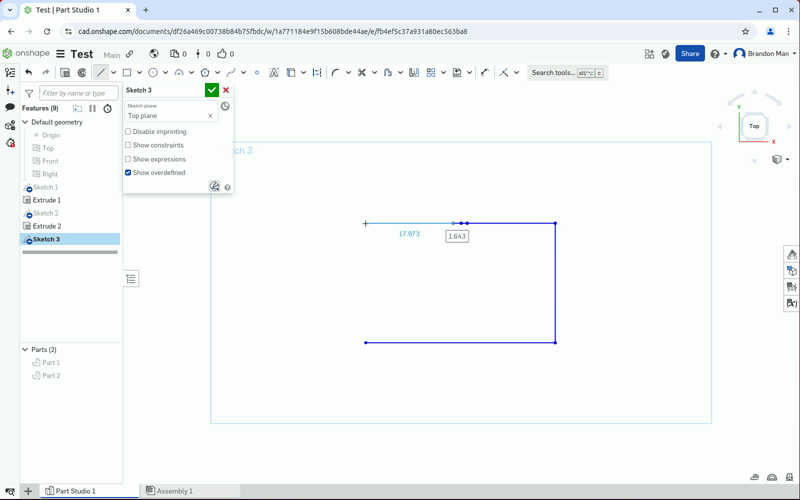
key_up(shift)
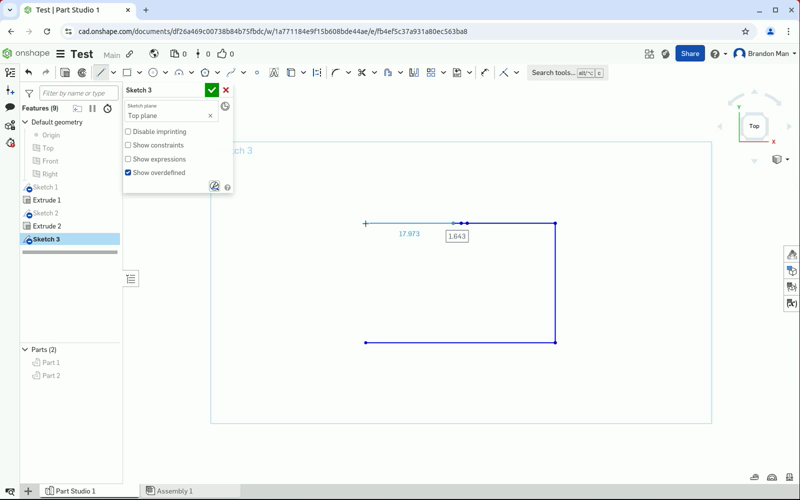
key_down(shift)
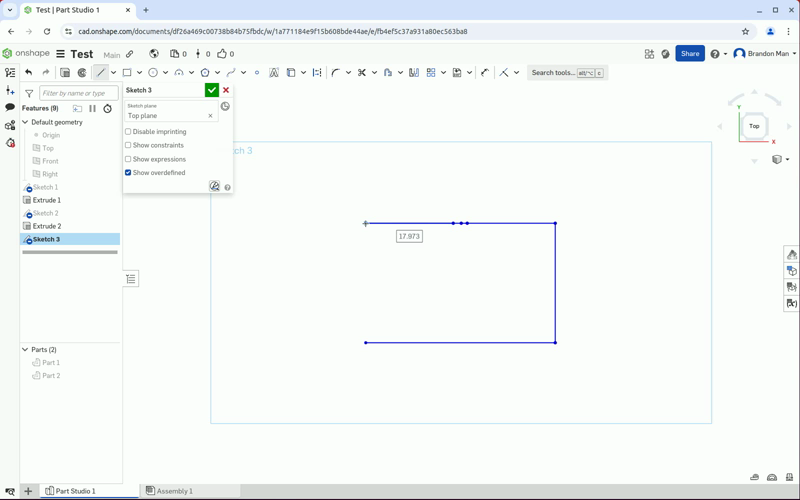
mouse_move(365, 342)
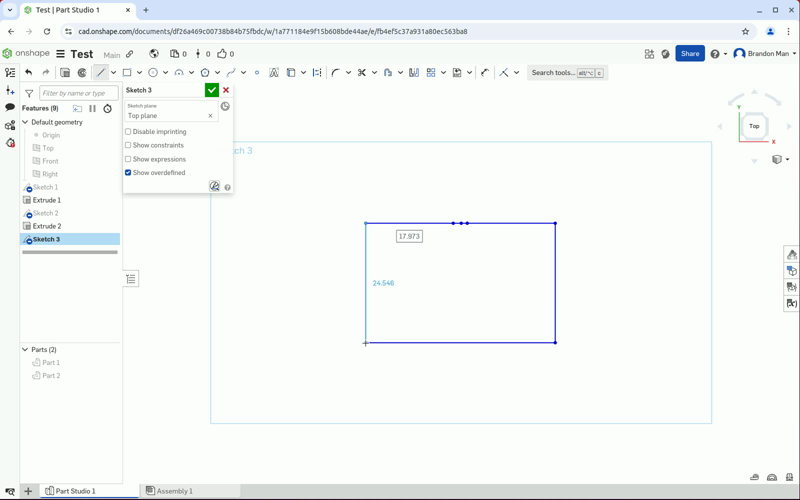
key_up(shift)
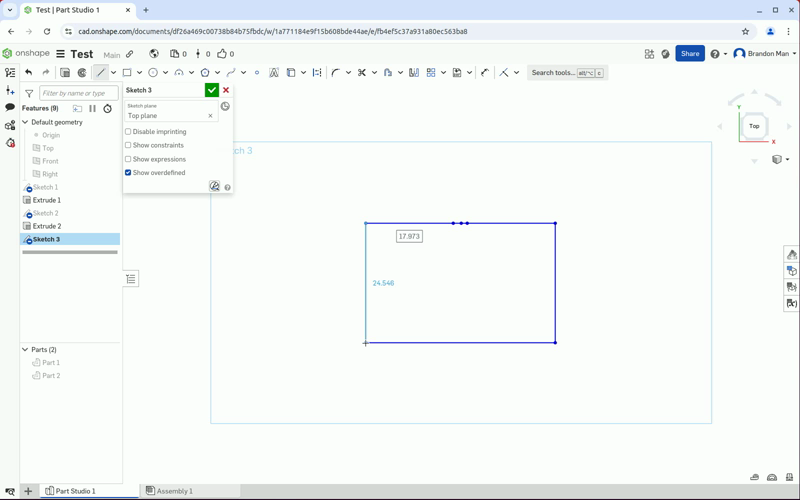
click(365, 342)
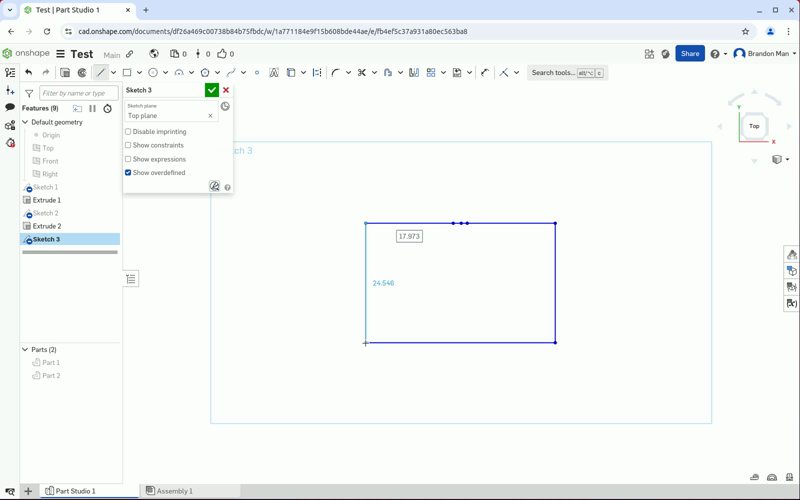
key(esc)
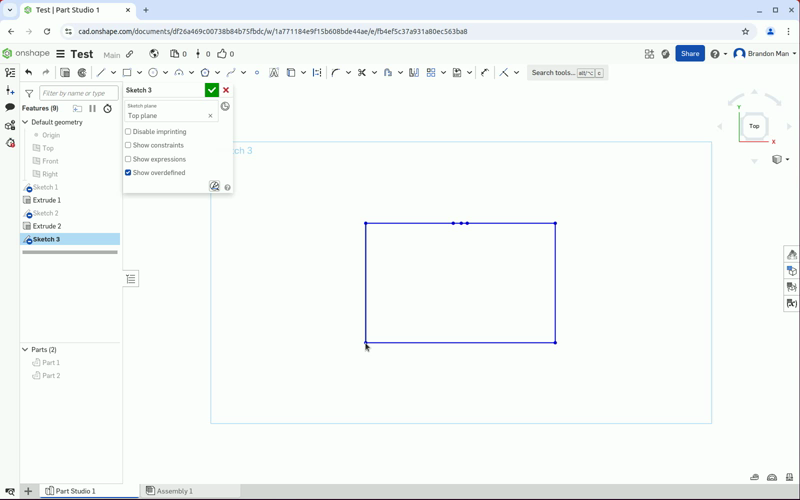
mouse_move(423, 247)
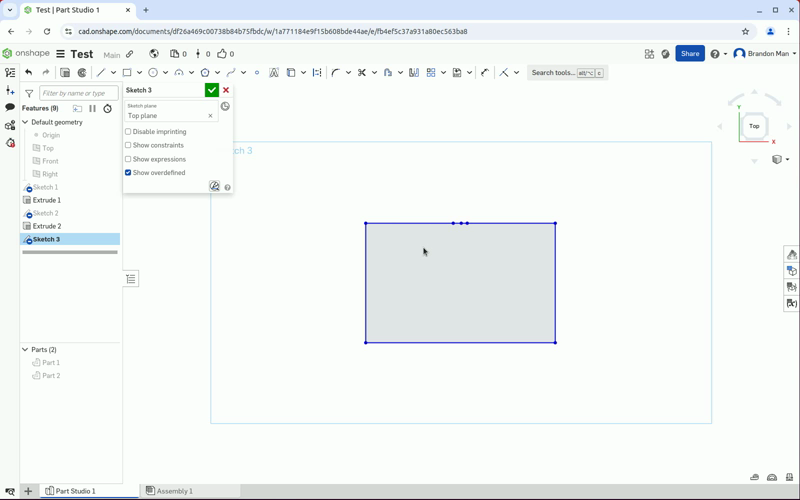
click(423, 247)
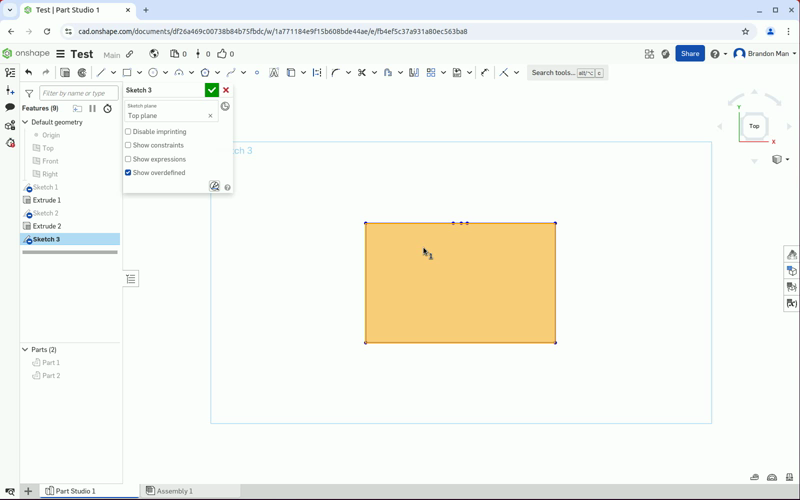
mouse_move(73, 352)
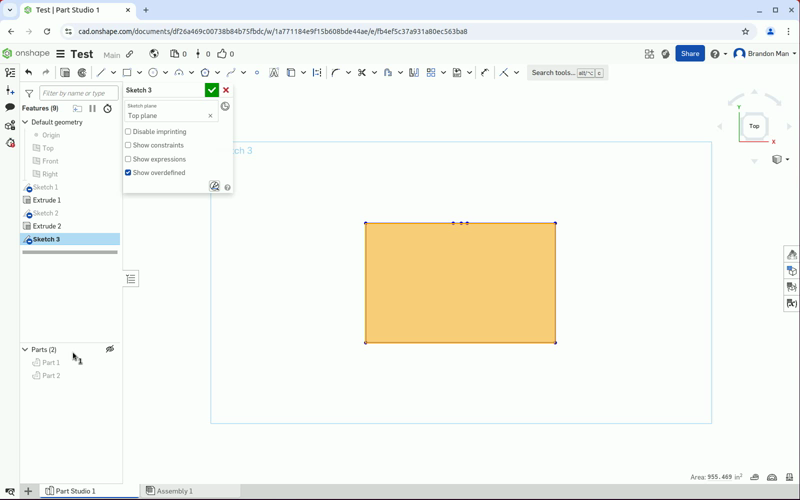
key(shift+y)
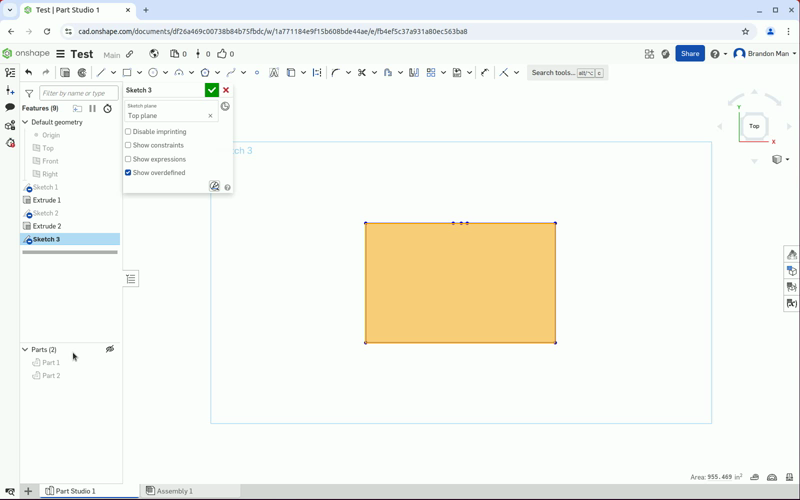
key(shift+e)
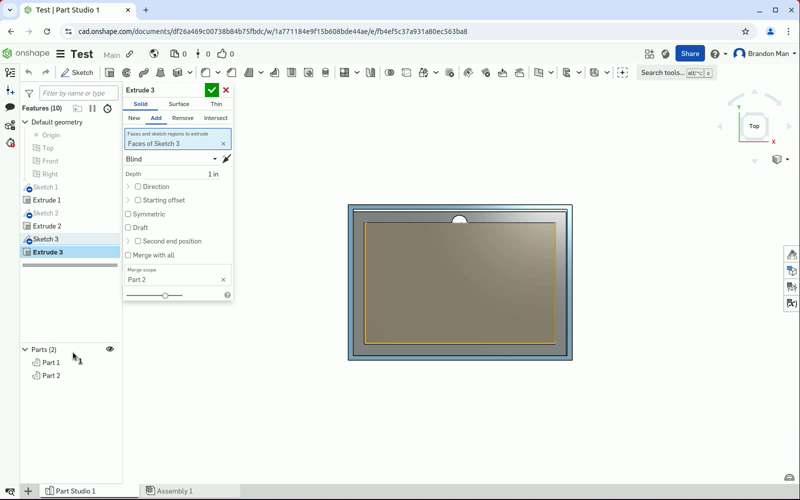
mouse_move(143, 106)
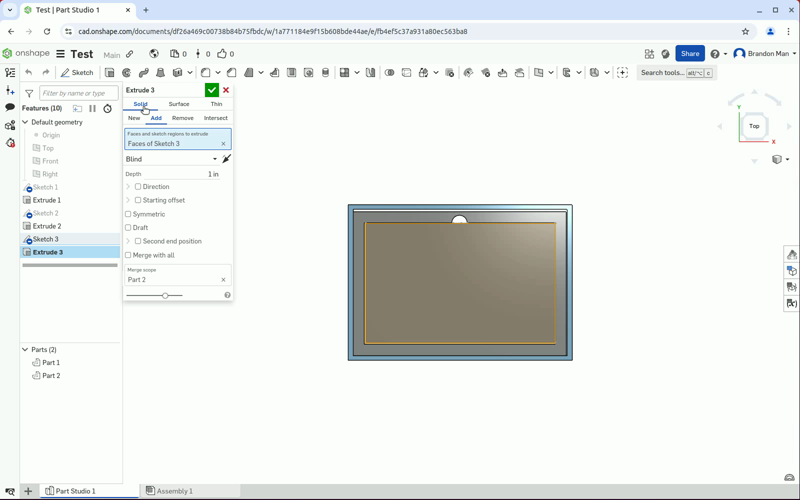
click(143, 106)
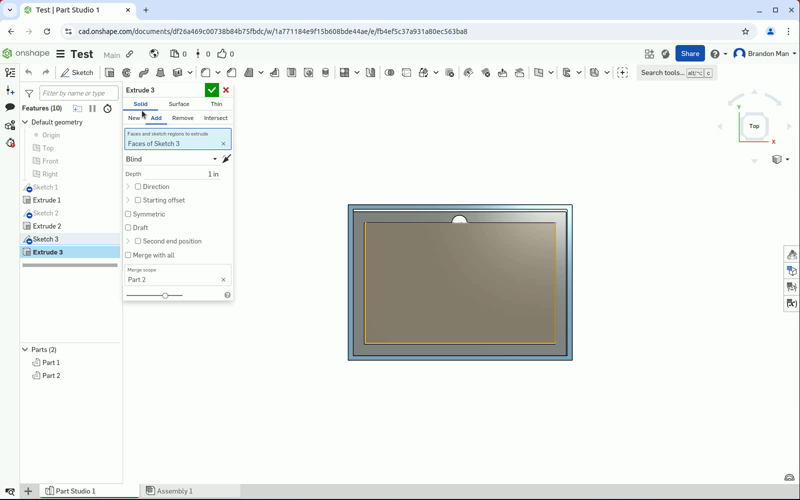
mouse_move(137, 120)
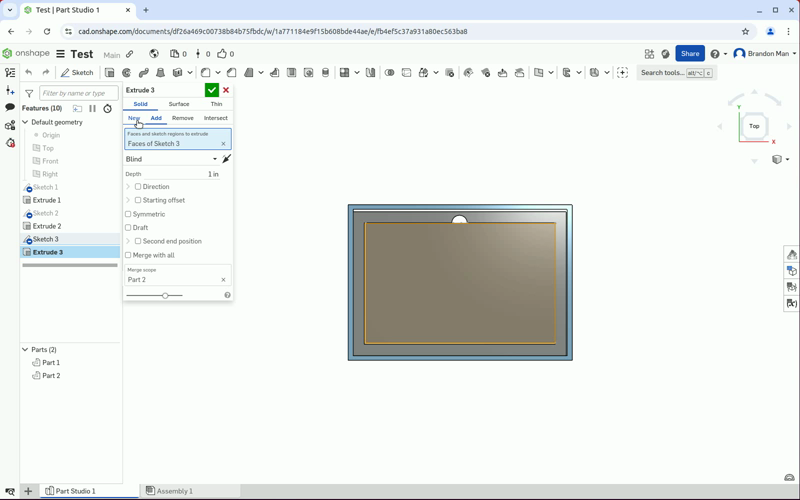
click(137, 120)
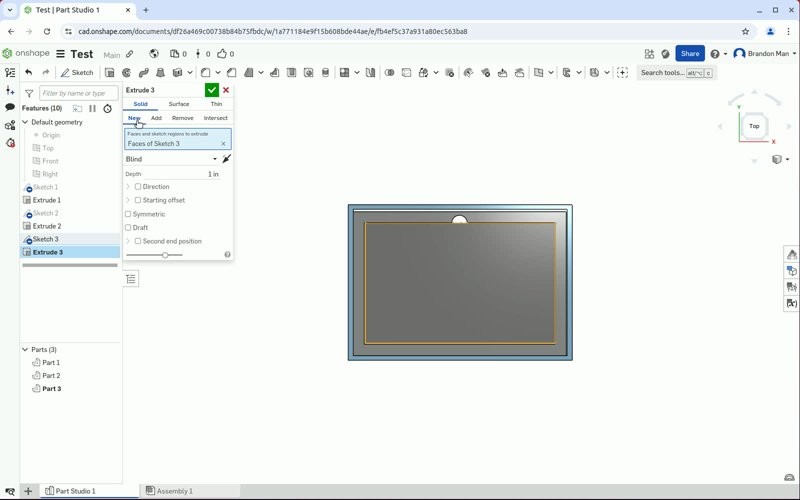
key(tab, 4)
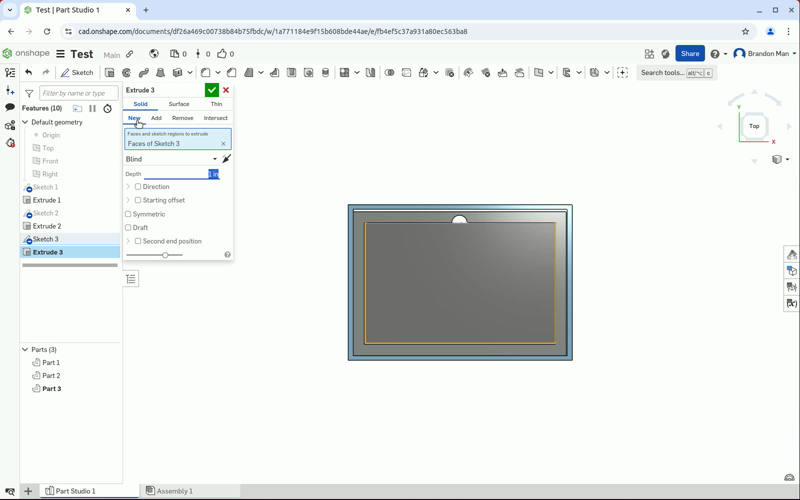
text(1.685)
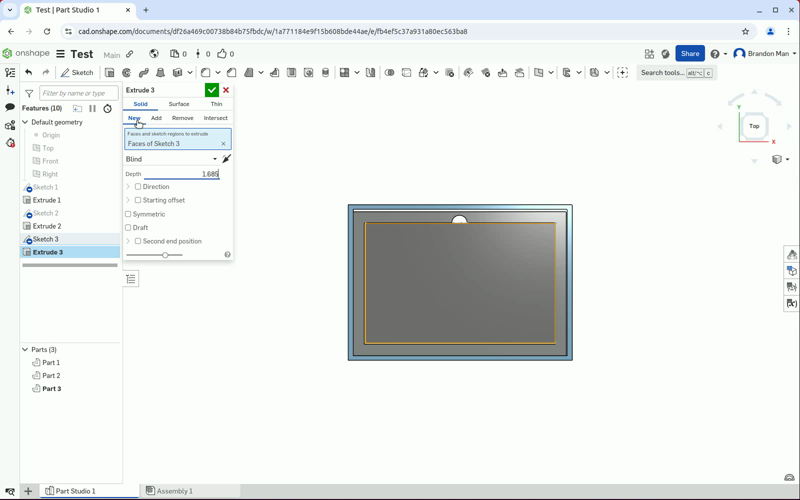
key(enter)
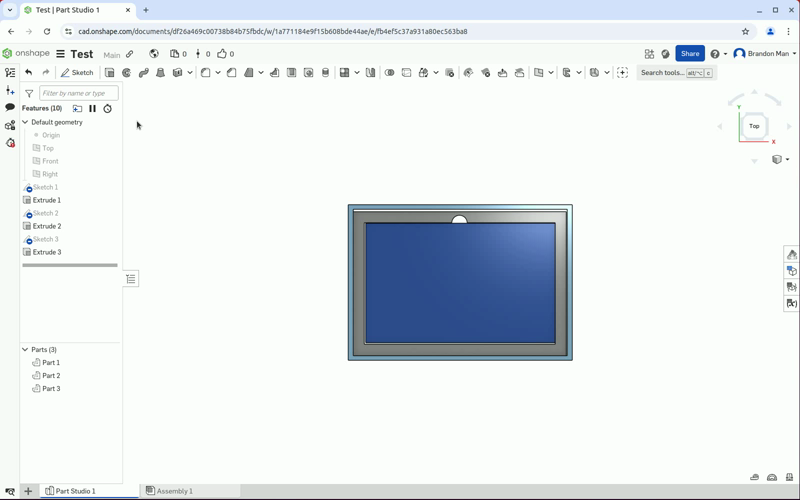
key(shift+h)
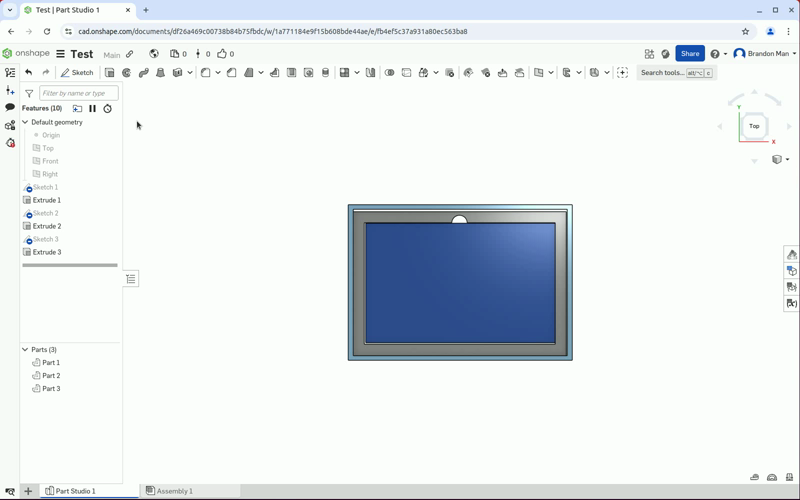
key(shift+h)
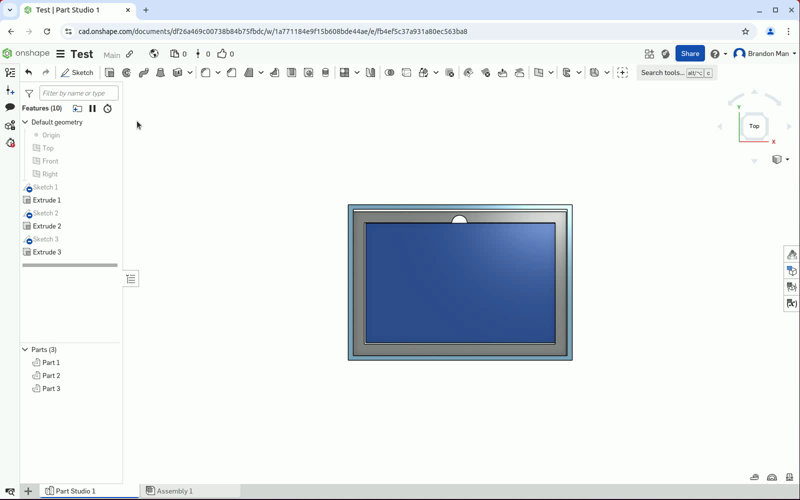
mouse_move(73, 189)
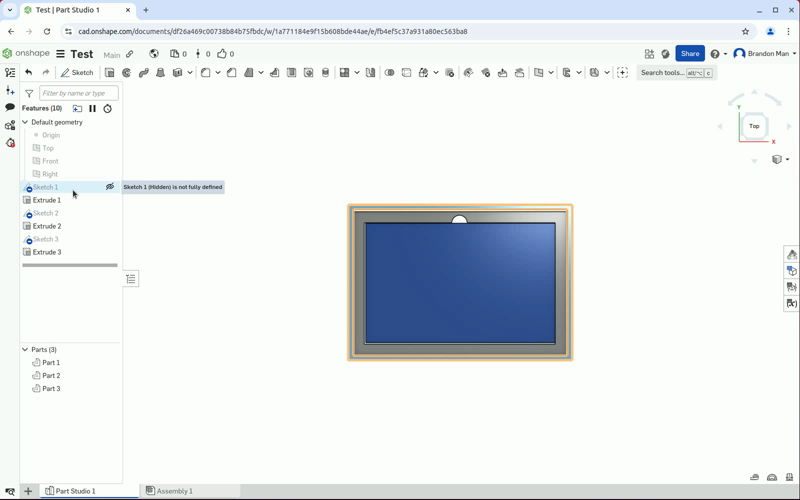
click(73, 189)
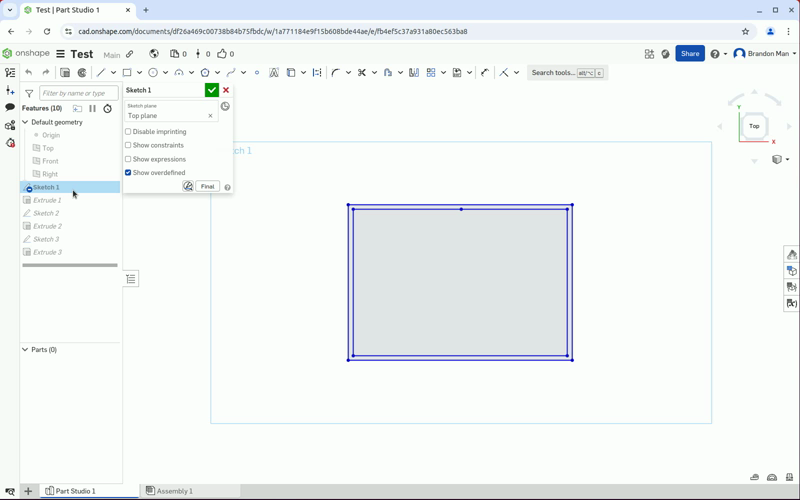
mouse_move(229, 92)
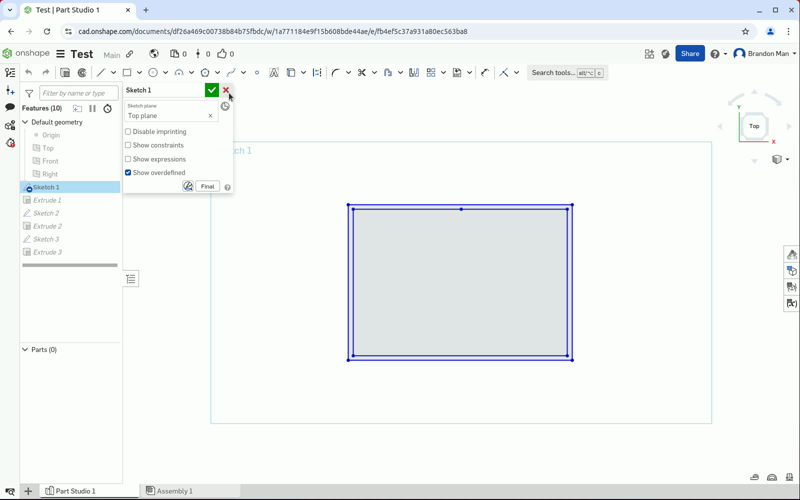
click(229, 92)
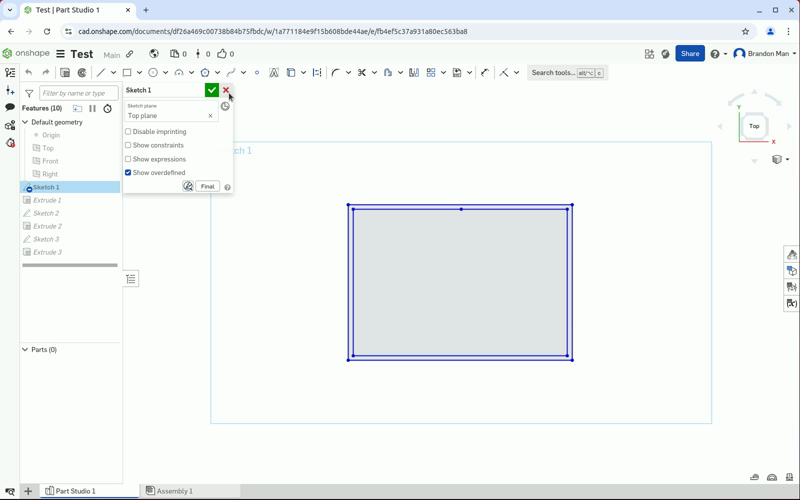
key(shift+s)
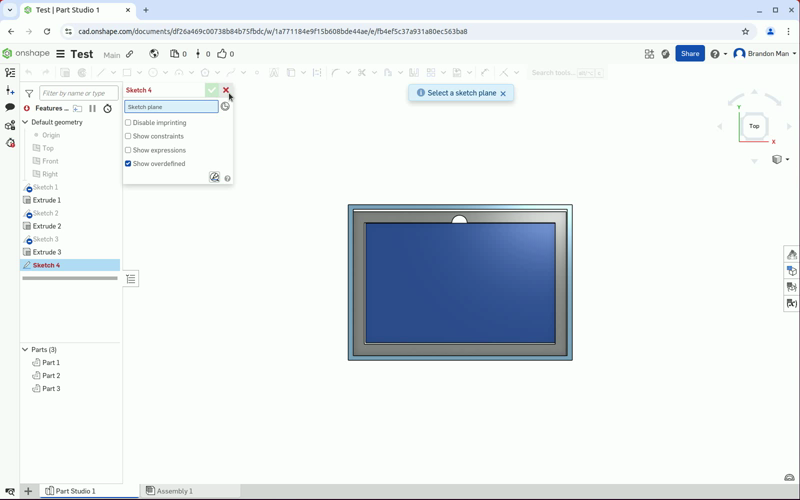
mouse_move(73, 150)
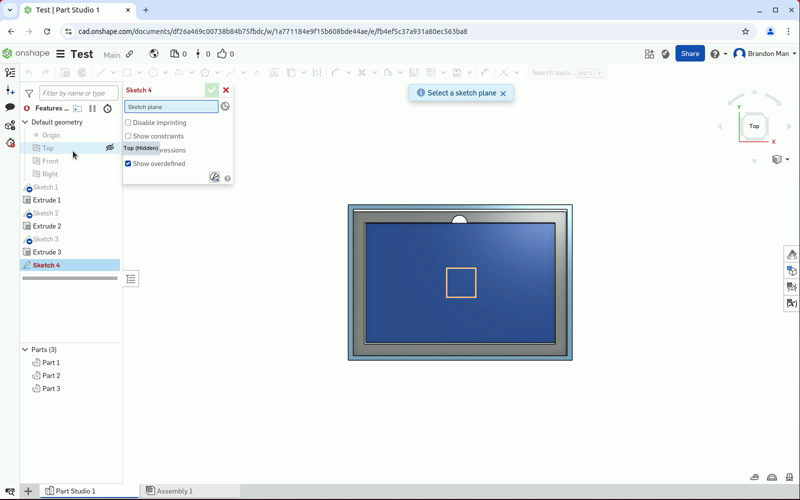
click(73, 150)
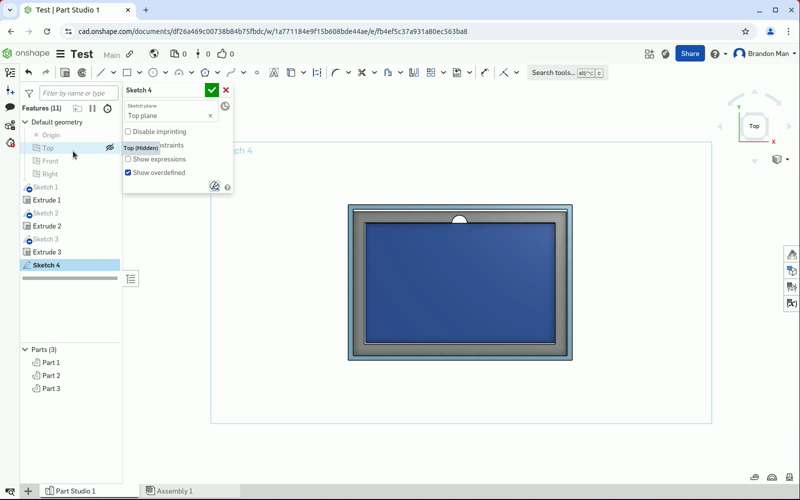
mouse_move(73, 352)
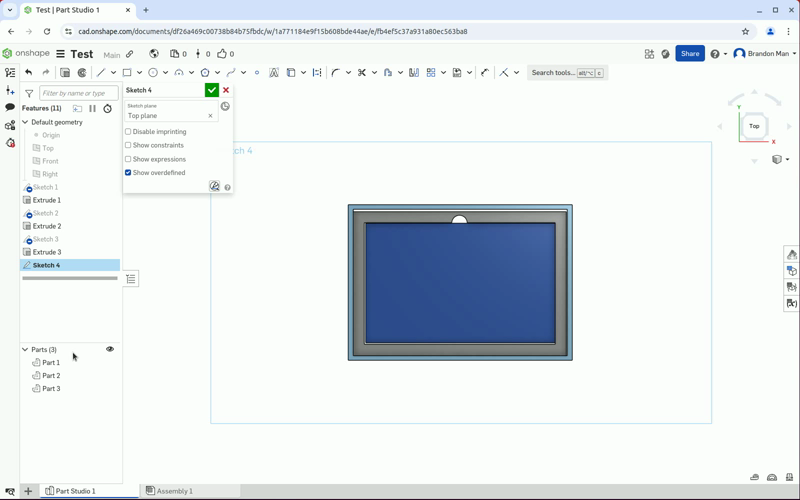
key(y)
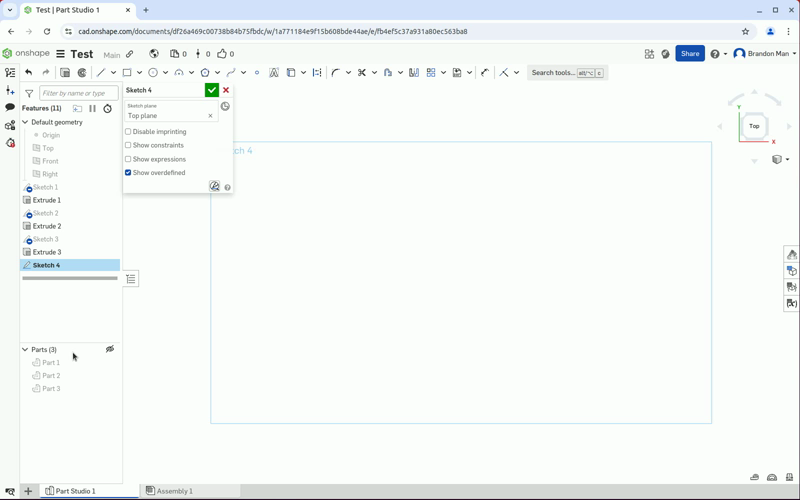
key(l)
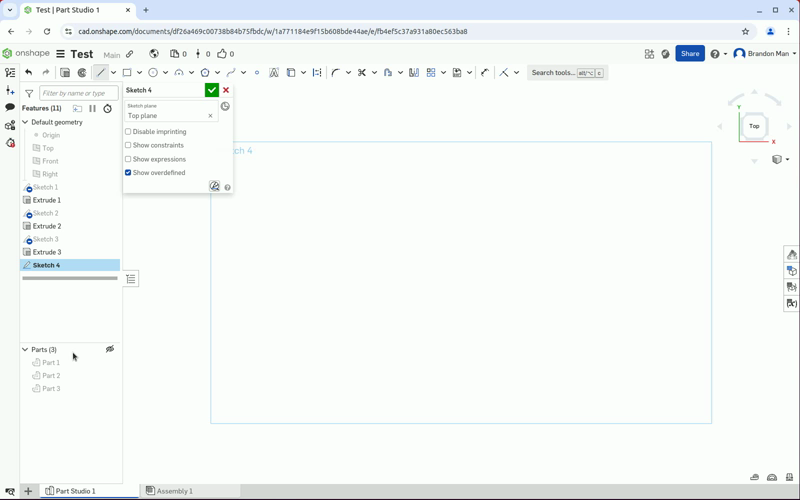
key_down(shift)
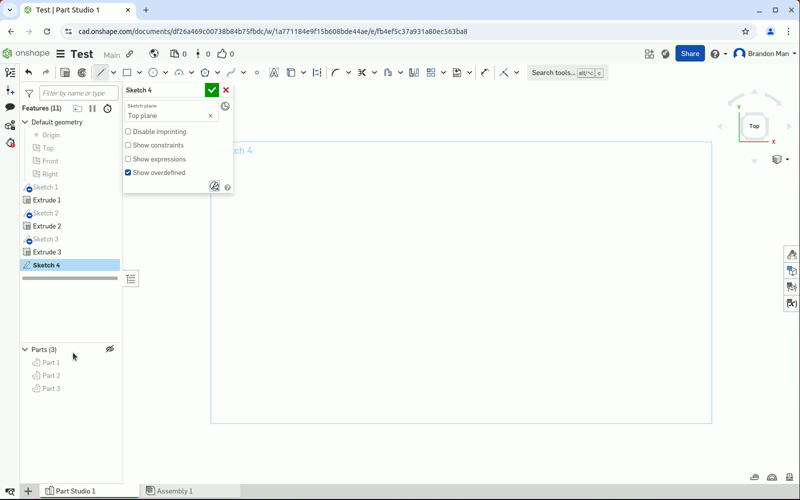
mouse_move(453, 222)
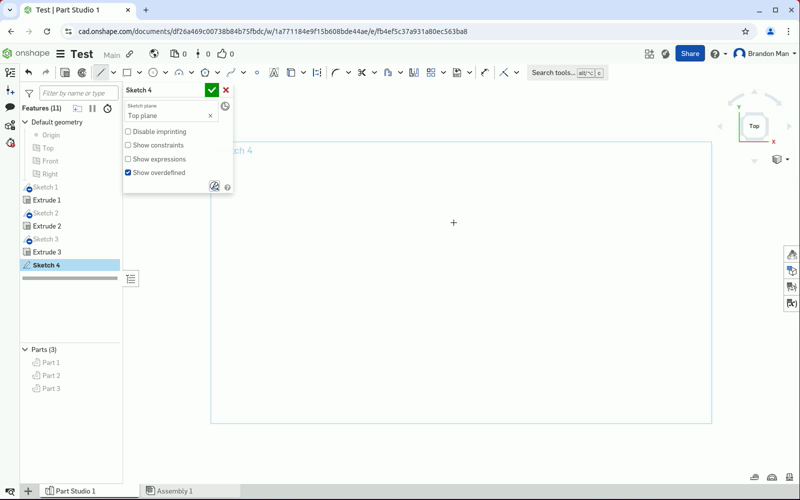
click(453, 222)
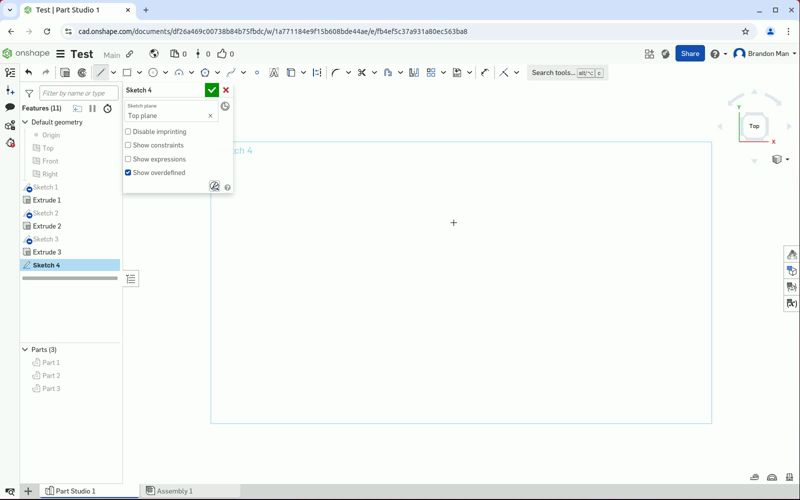
key_up(shift)
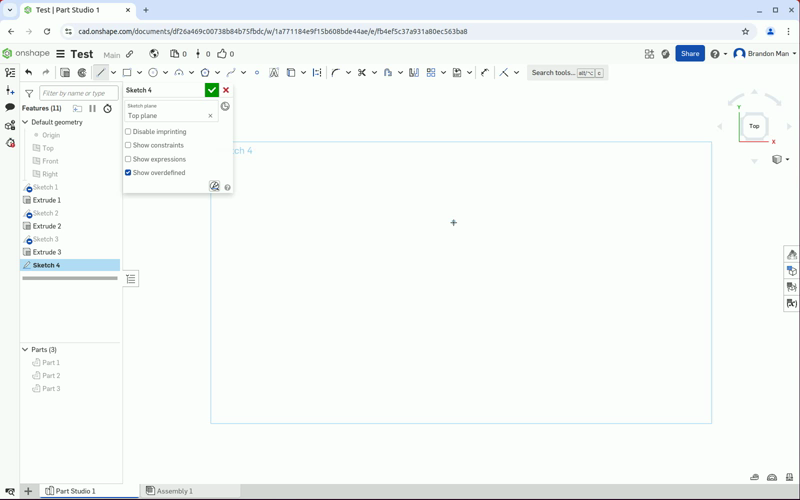
key_down(shift)
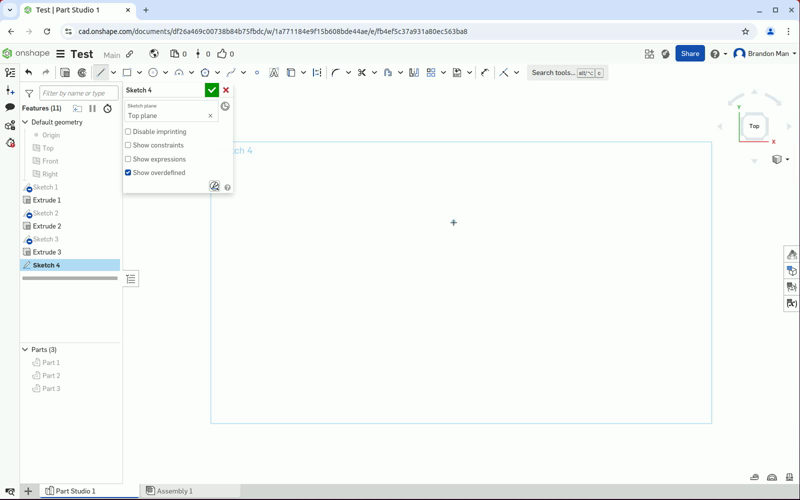
mouse_move(483, 222)
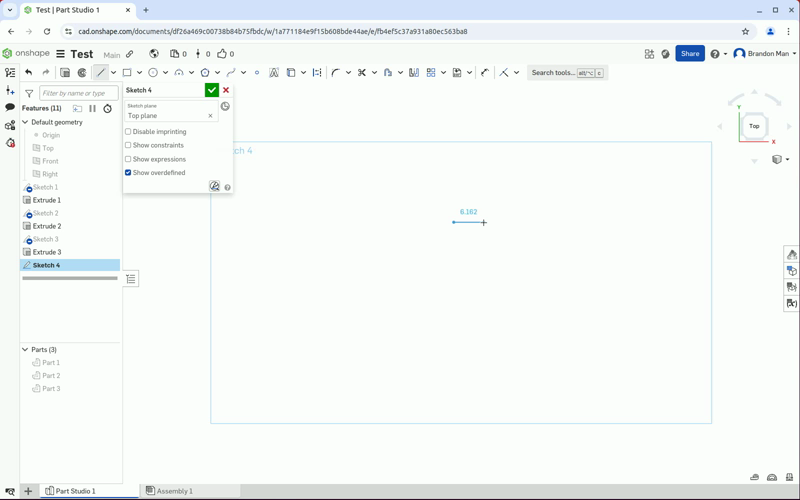
mouse_move(461, 222)
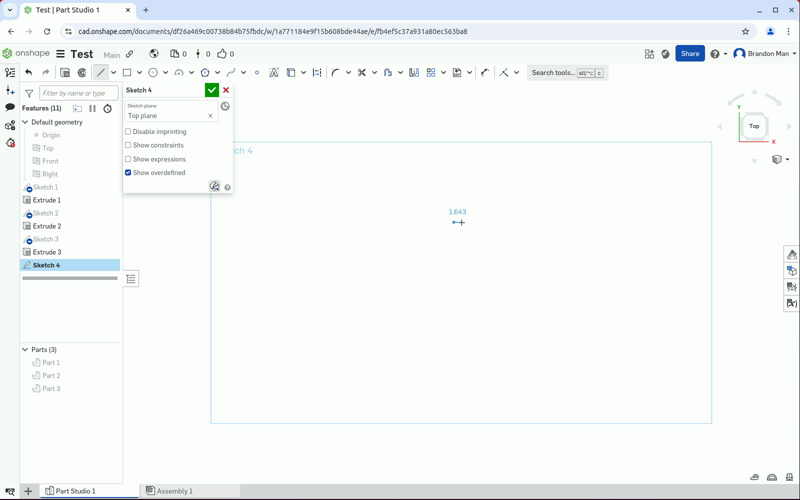
click(461, 222)
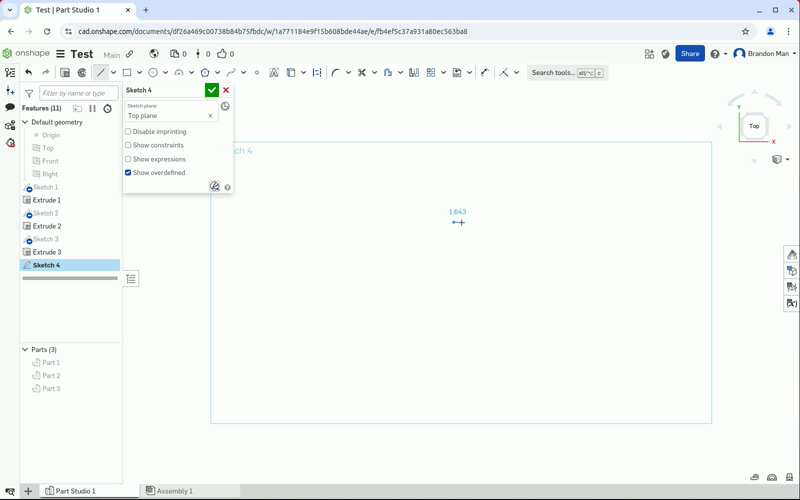
key_up(shift)
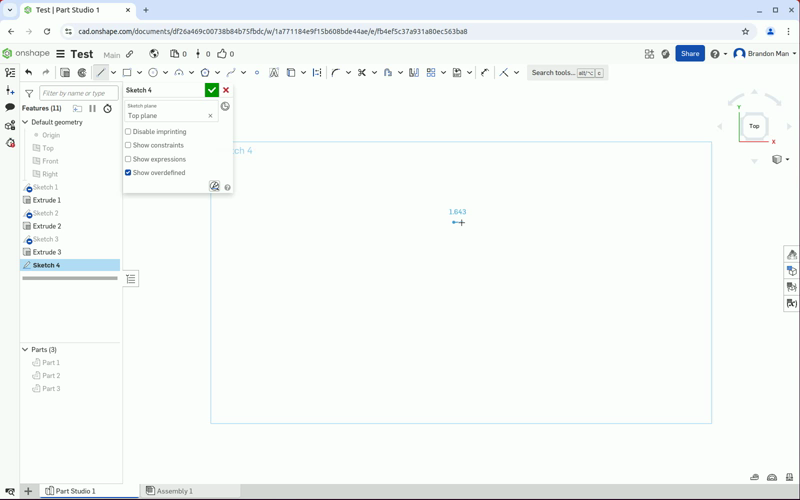
key_down(shift)
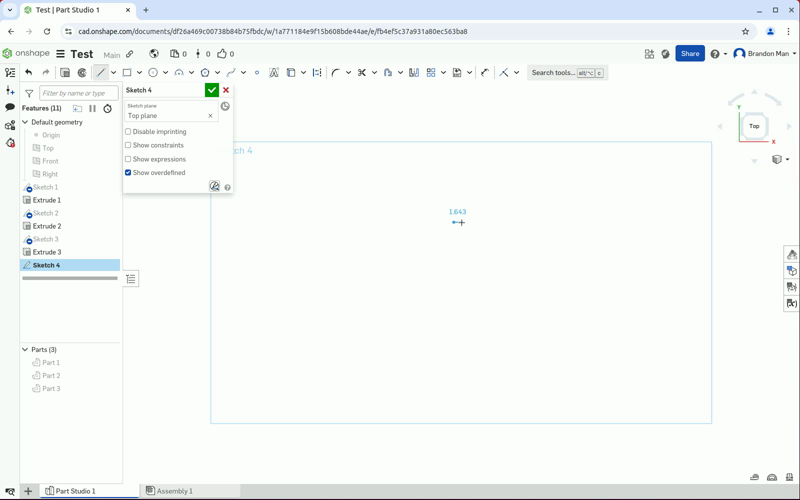
mouse_move(491, 222)
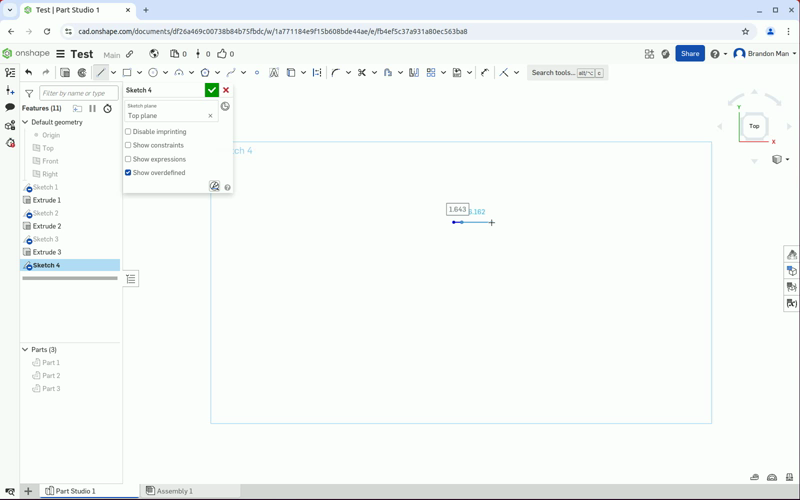
mouse_move(461, 213)
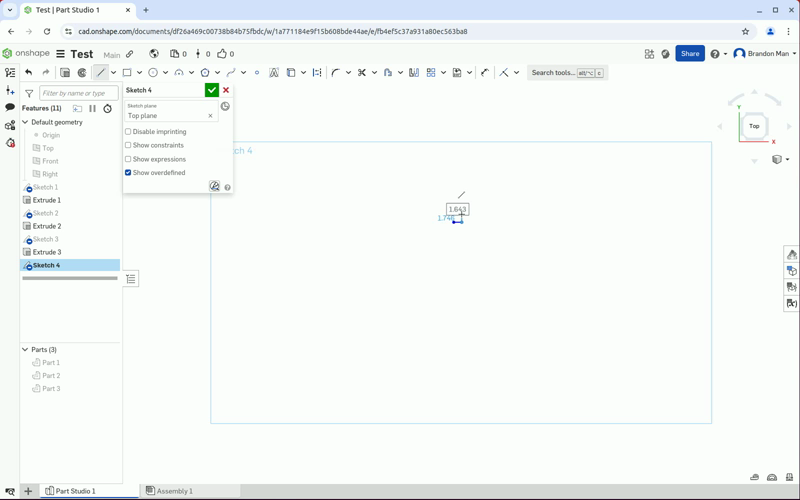
click(461, 213)
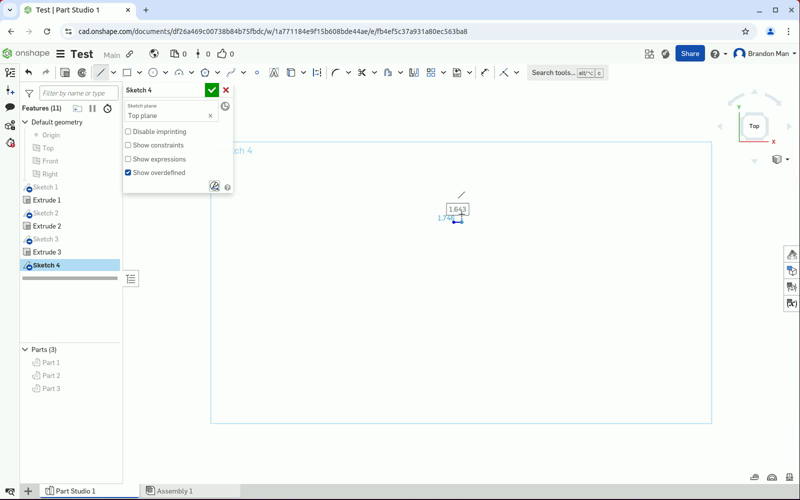
key_up(shift)
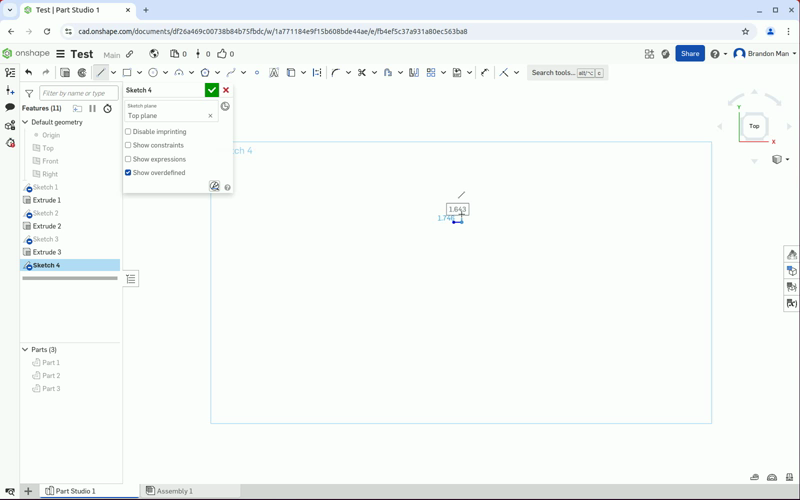
key(esc)
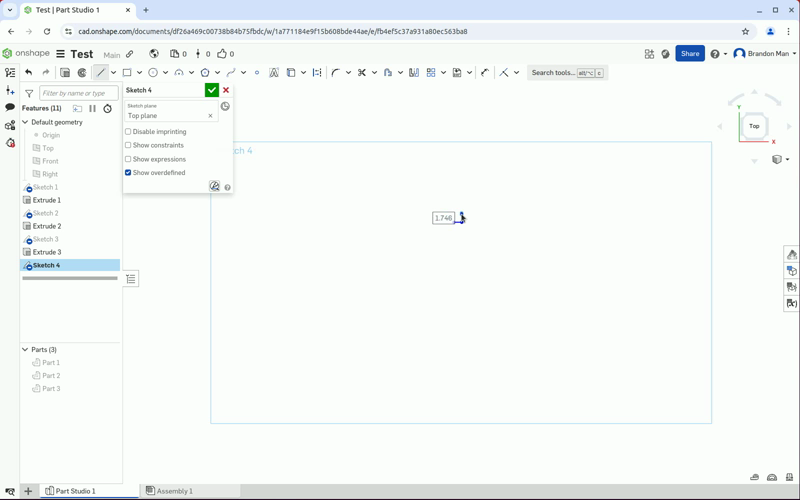
key(a)
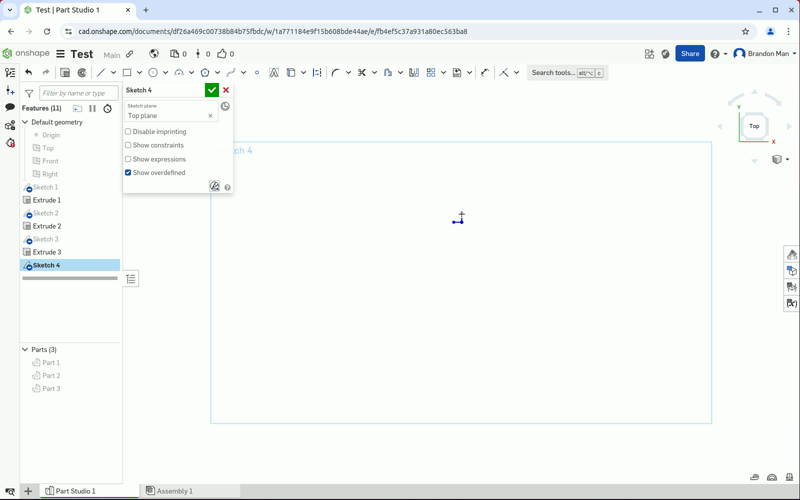
mouse_move(461, 213)
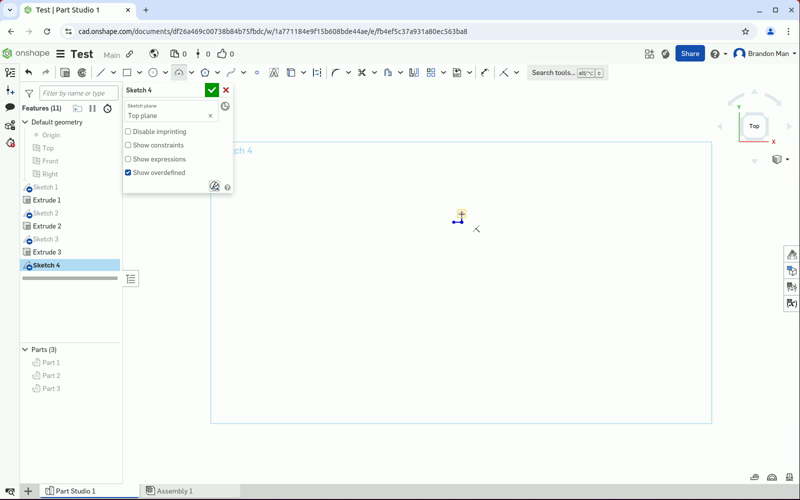
click(461, 213)
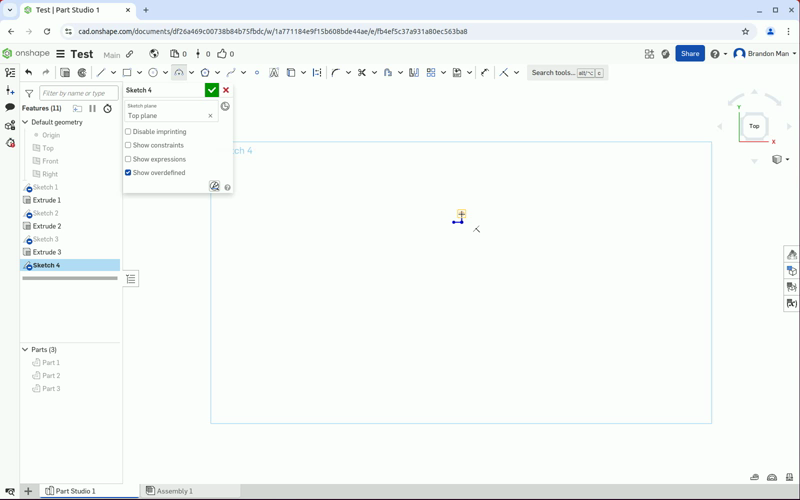
mouse_move(453, 222)
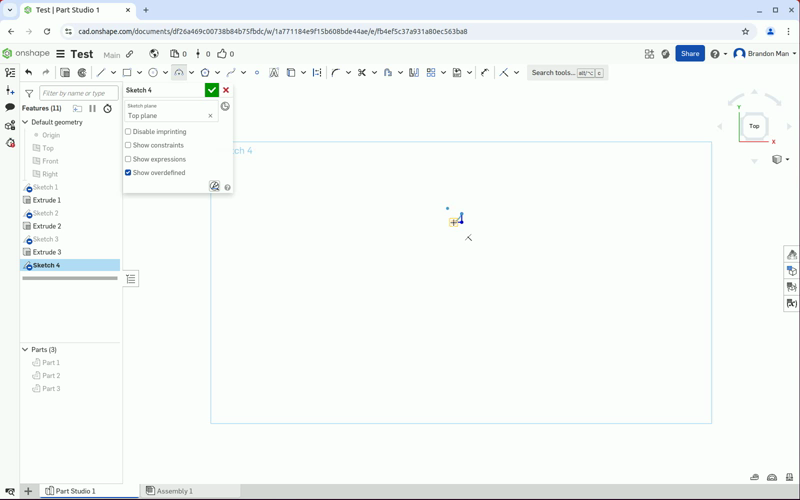
click(453, 222)
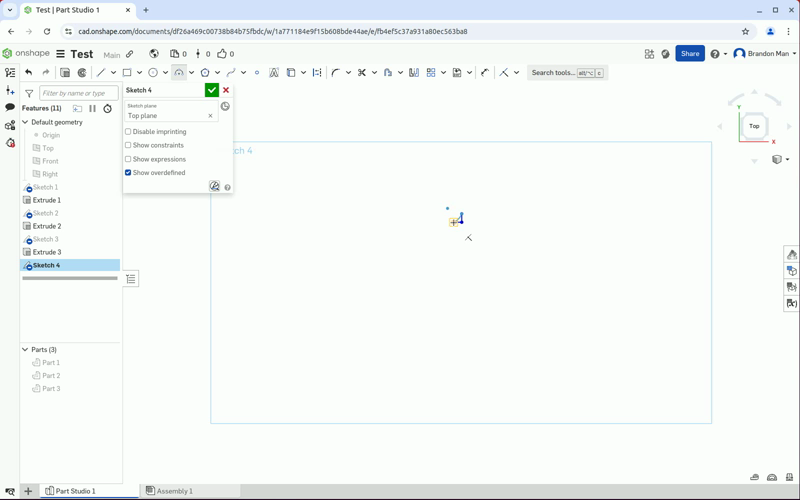
key_down(shift)
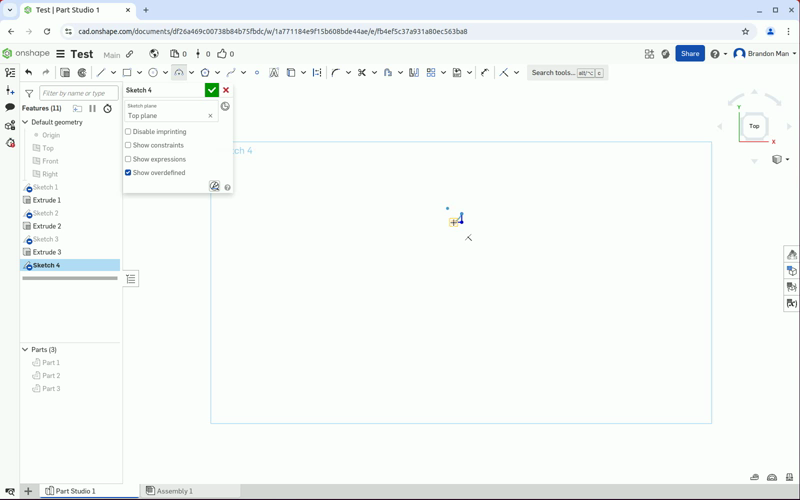
mouse_move(456, 216)
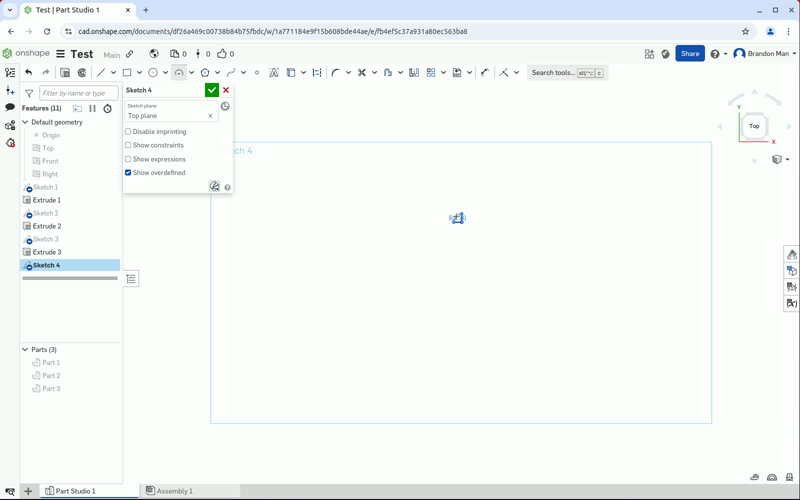
click(456, 216)
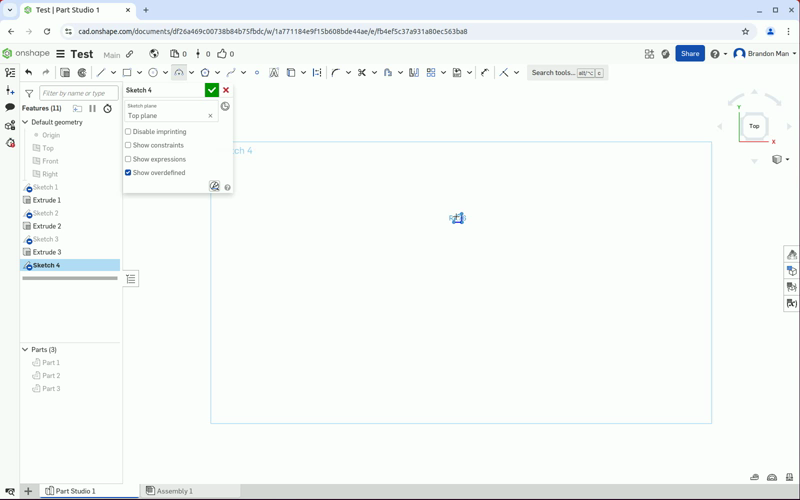
key_up(shift)
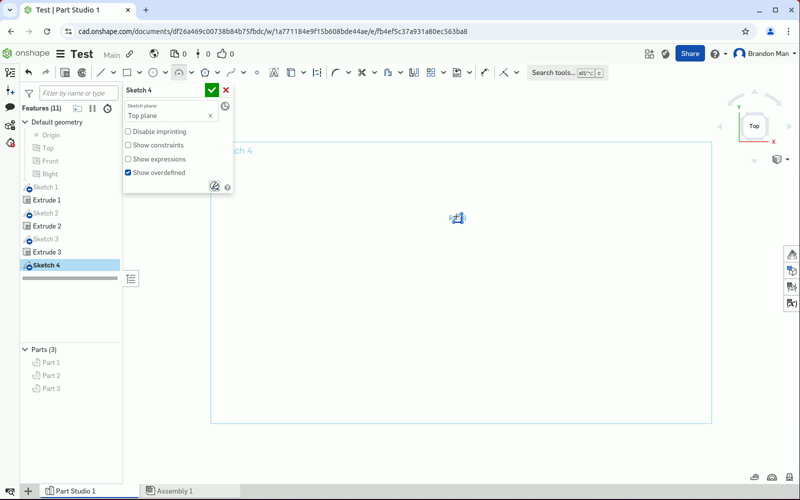
key(esc)
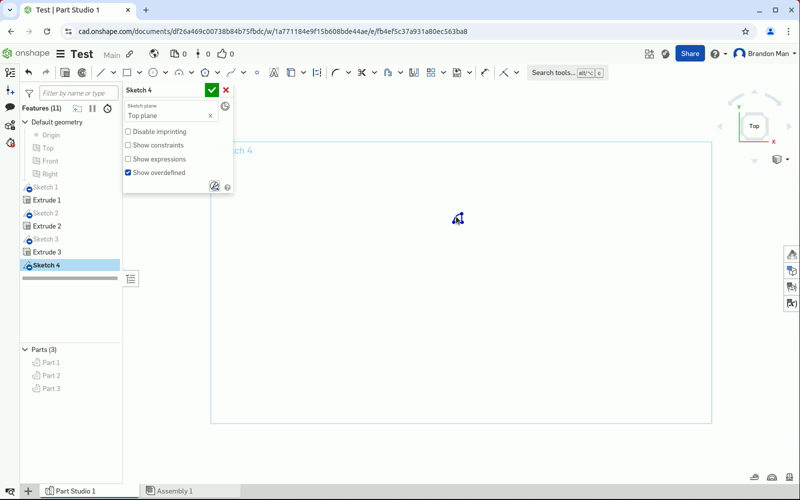
mouse_move(457, 221)
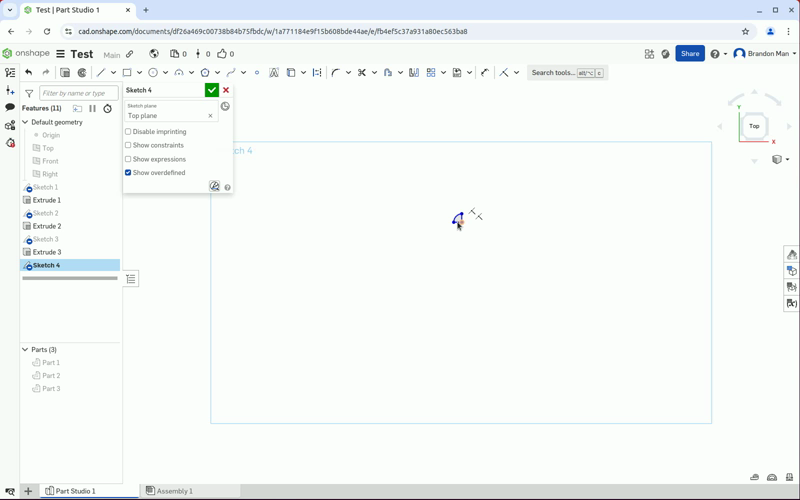
scroll(6)
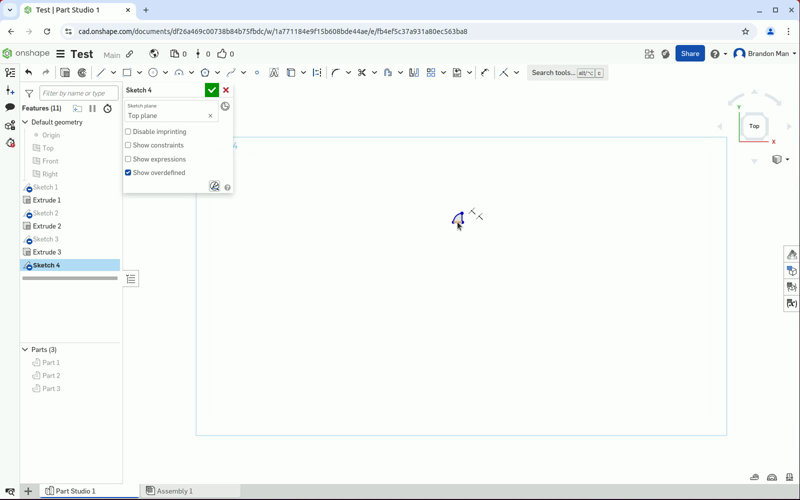
scroll(6)
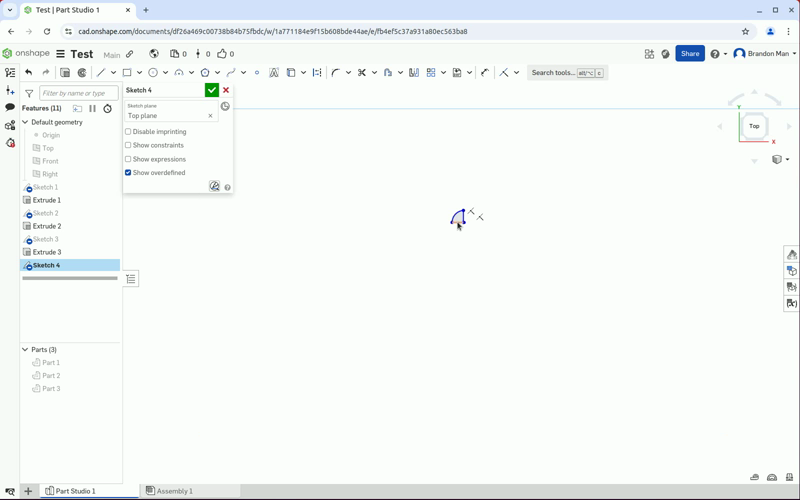
scroll(6)
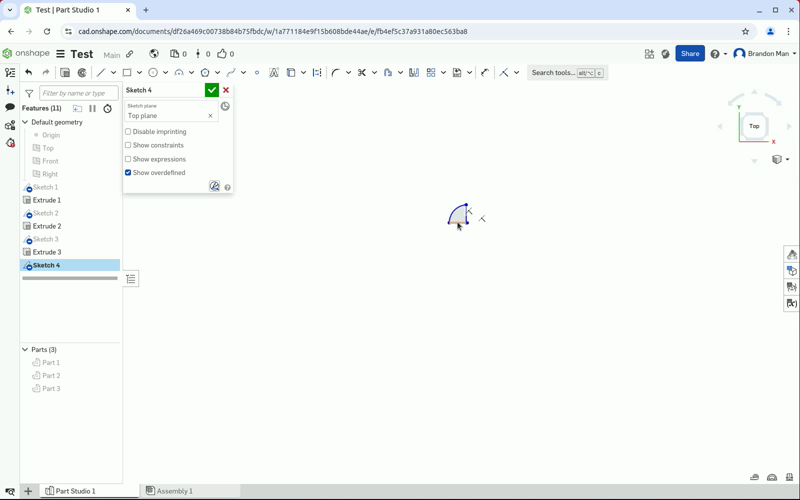
scroll(6)
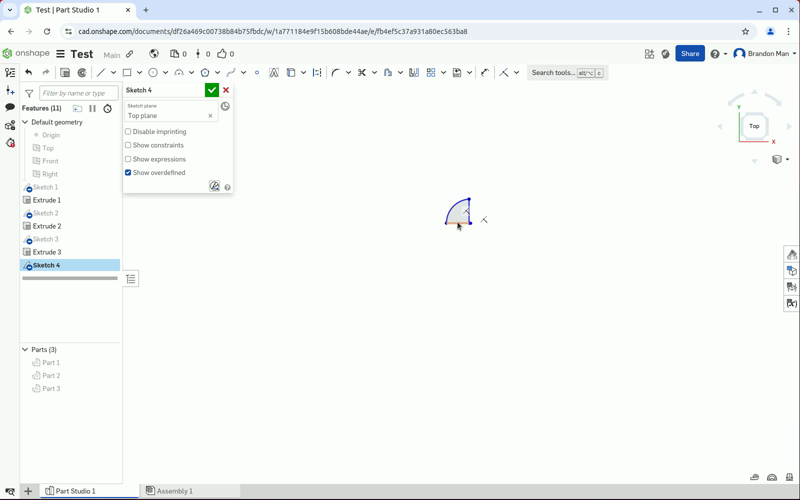
scroll(6)
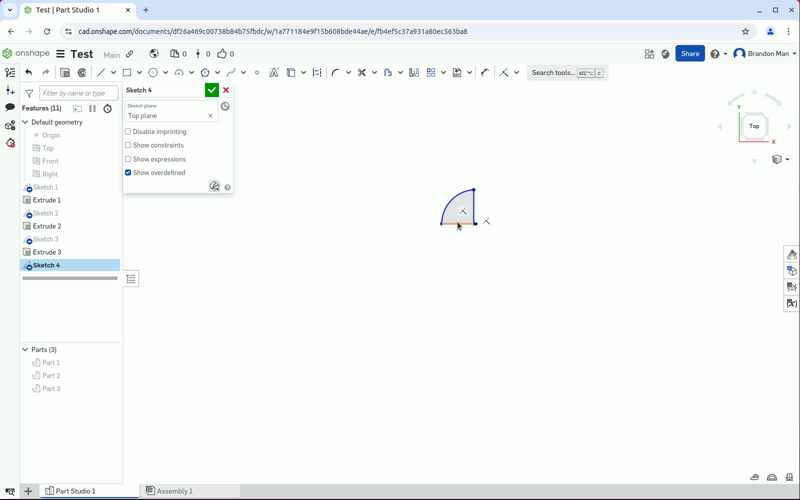
scroll(6)
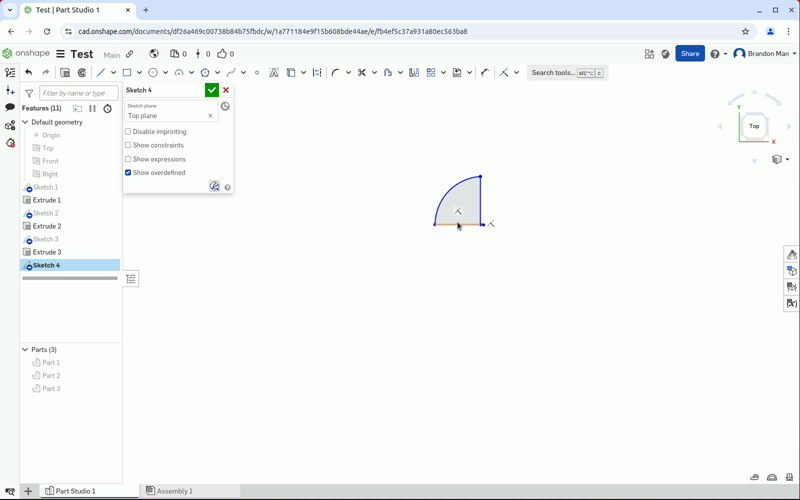
scroll(6)
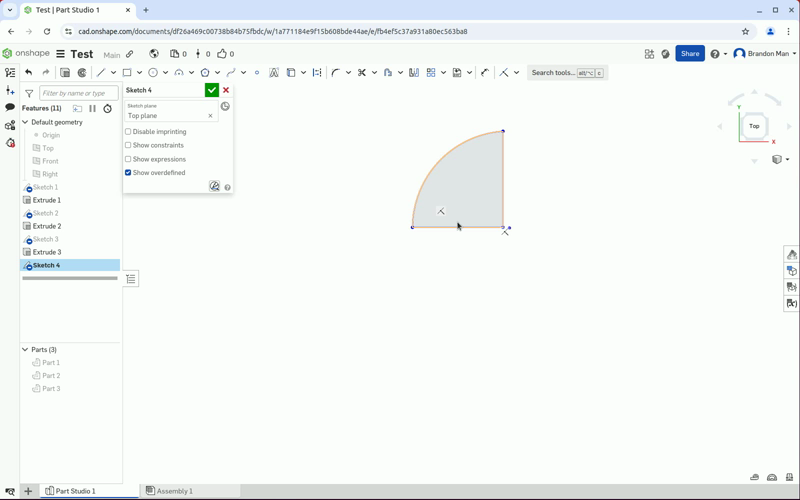
click(457, 221)
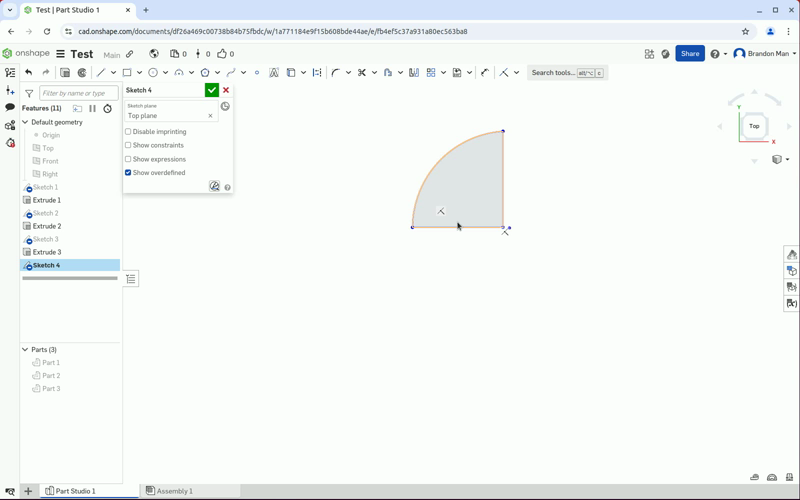
scroll(-6)
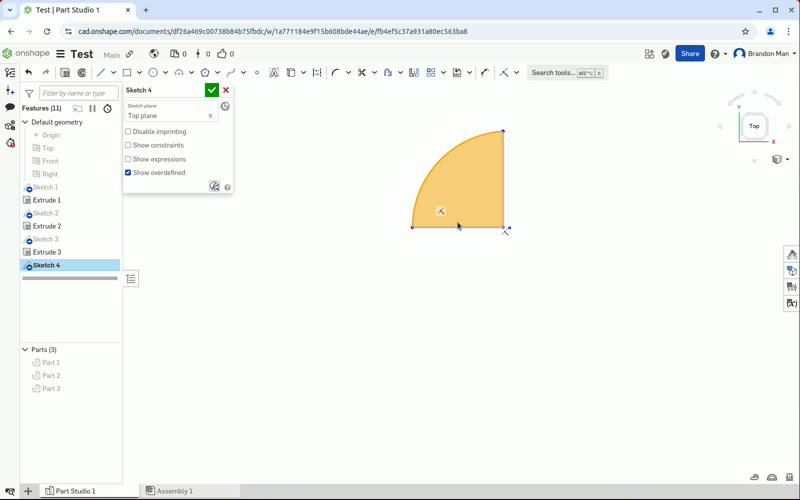
scroll(-6)
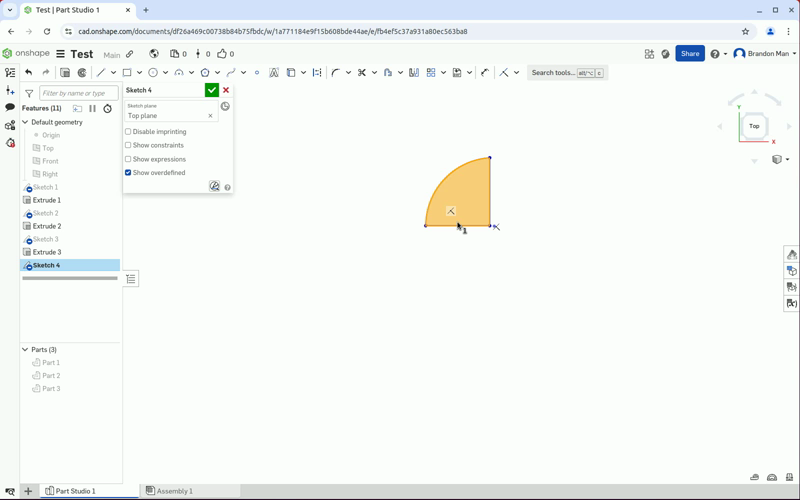
scroll(-6)
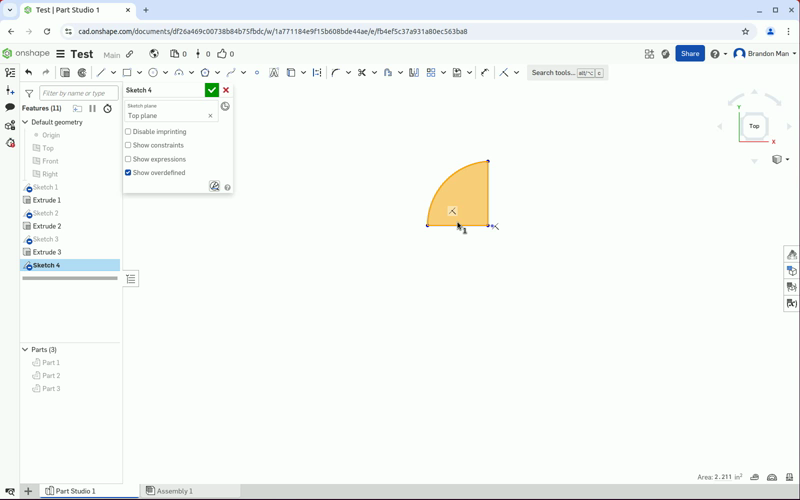
scroll(-6)
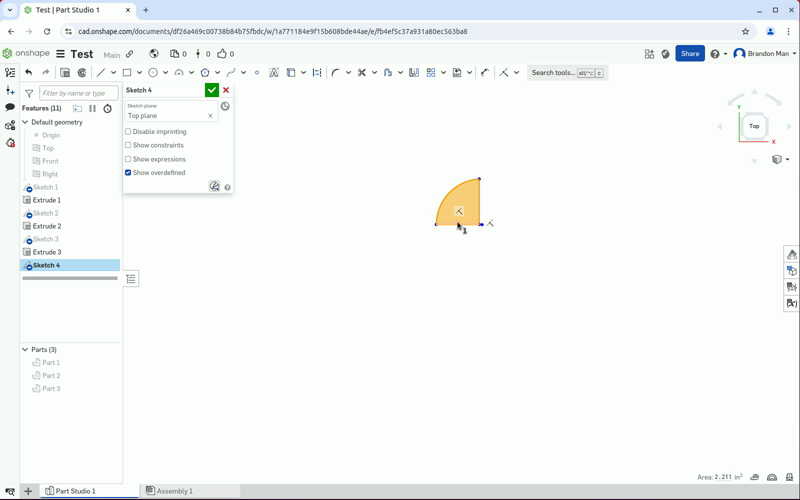
scroll(-6)
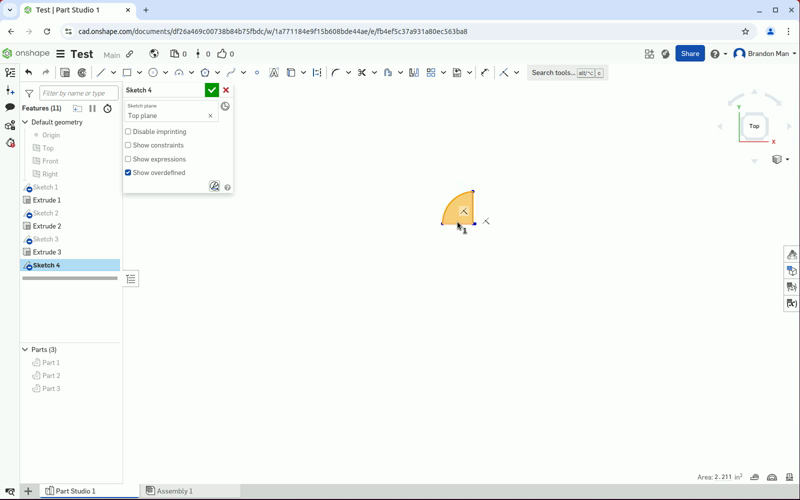
scroll(-6)
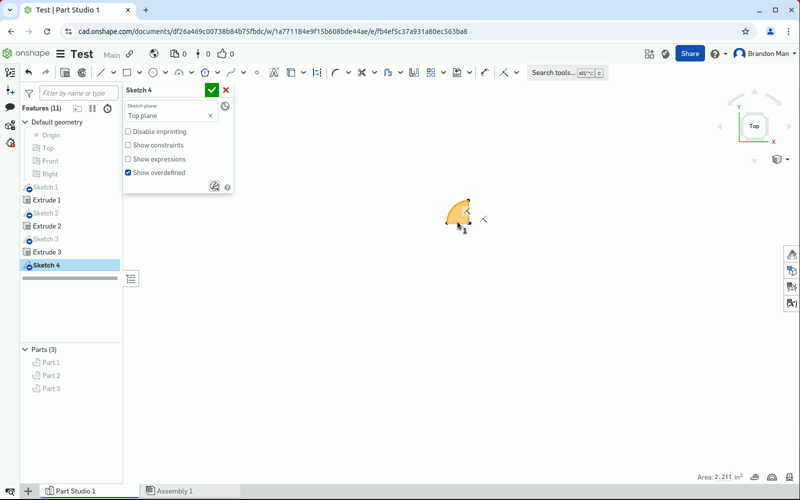
scroll(-6)
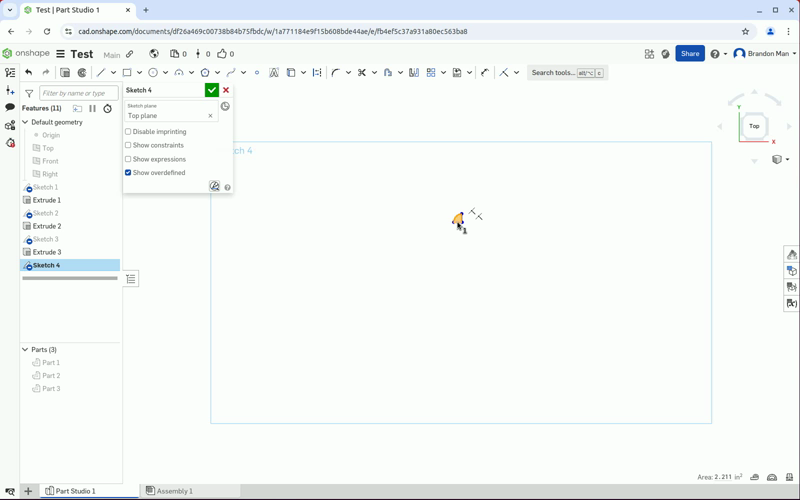
mouse_move(73, 352)
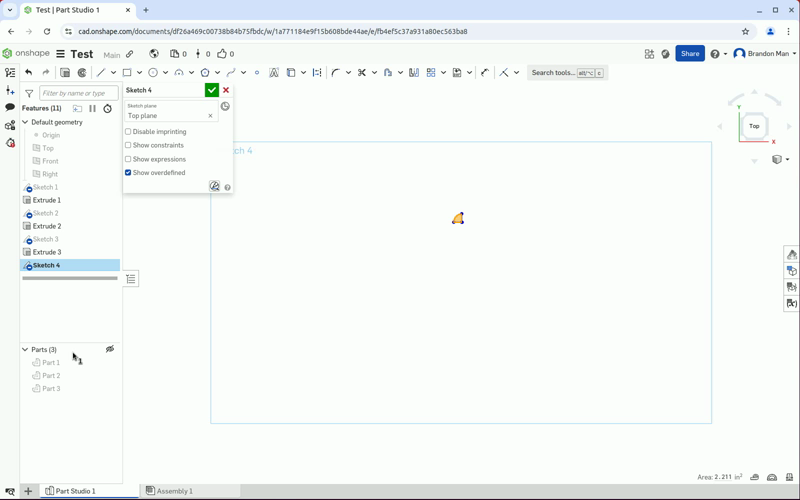
key(shift+y)
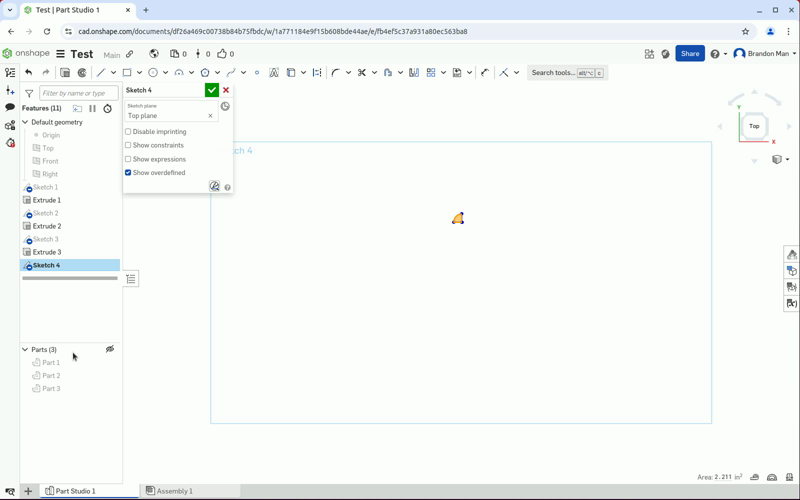
key(shift+e)
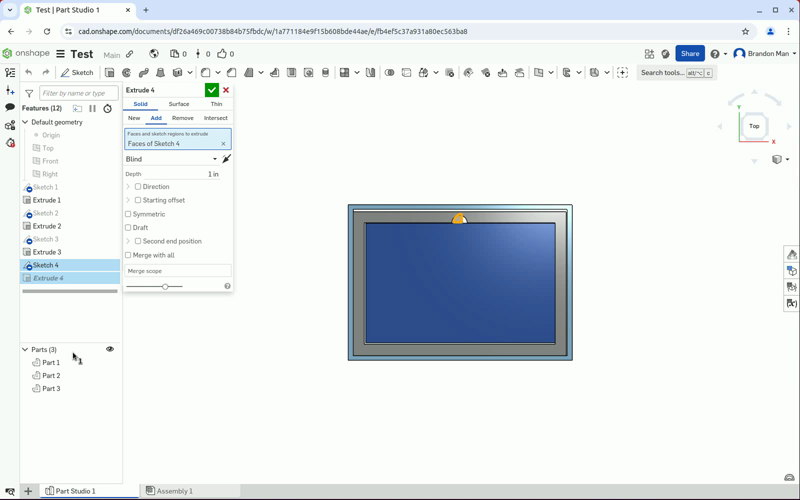
mouse_move(143, 106)
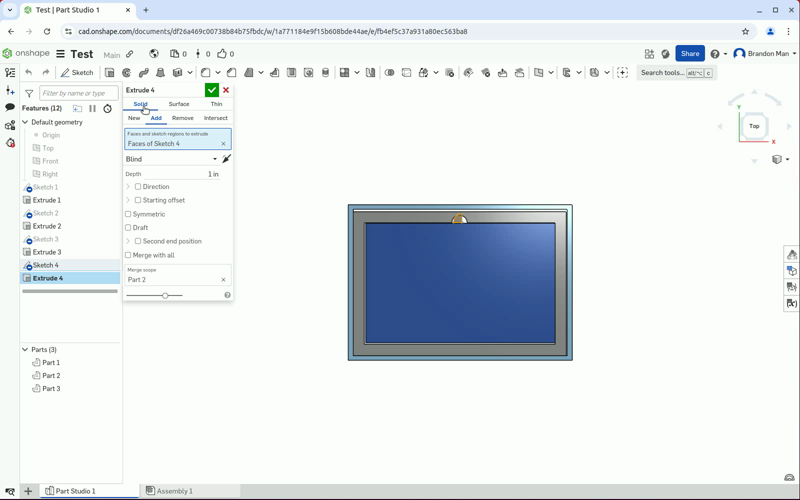
click(143, 106)
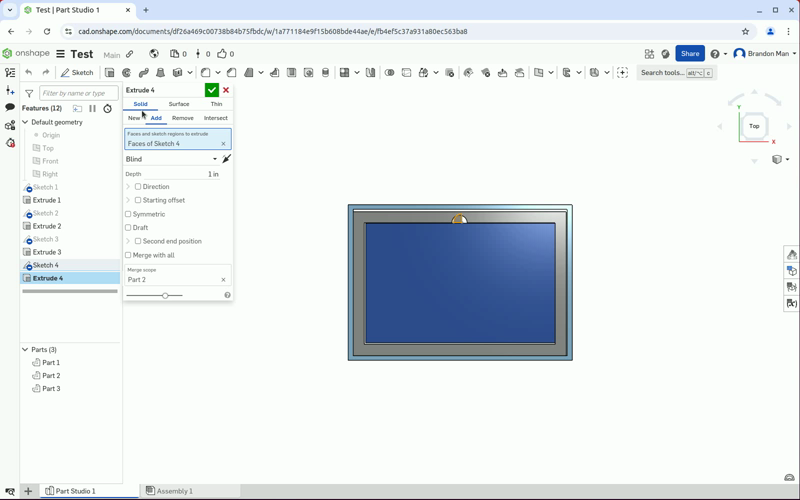
mouse_move(137, 120)
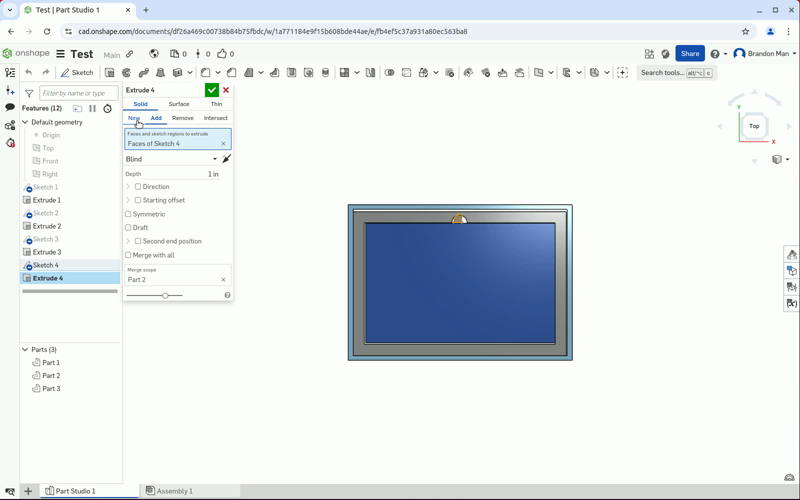
click(137, 120)
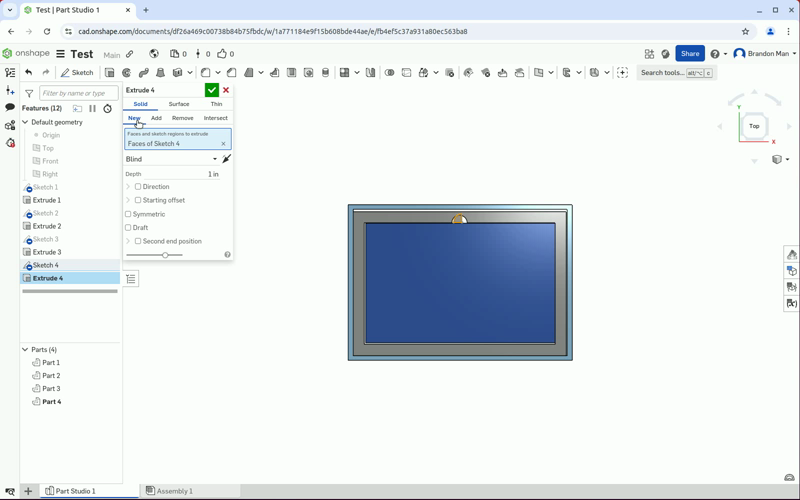
key(tab, 4)
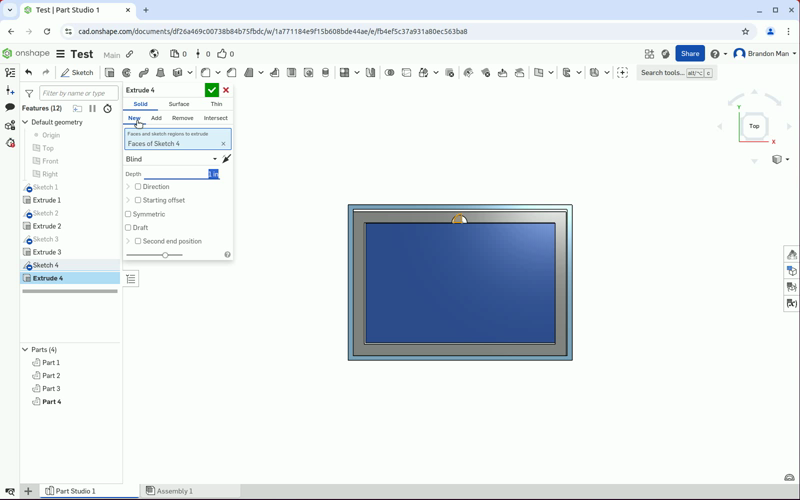
text(1.685)
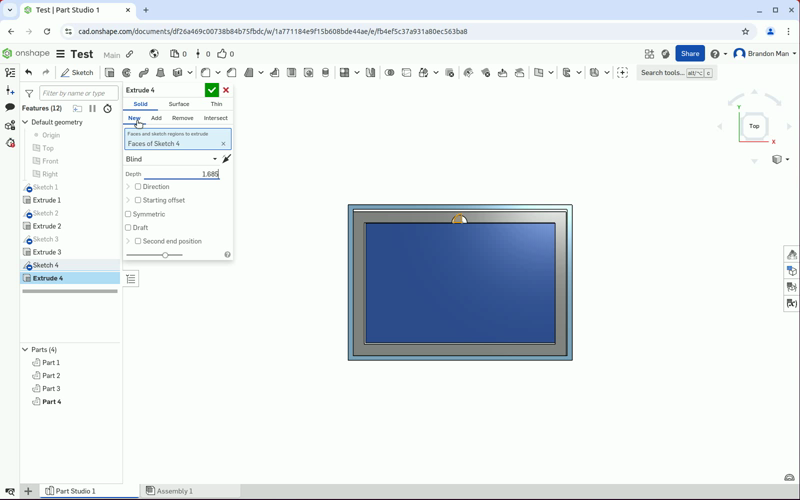
key(enter)
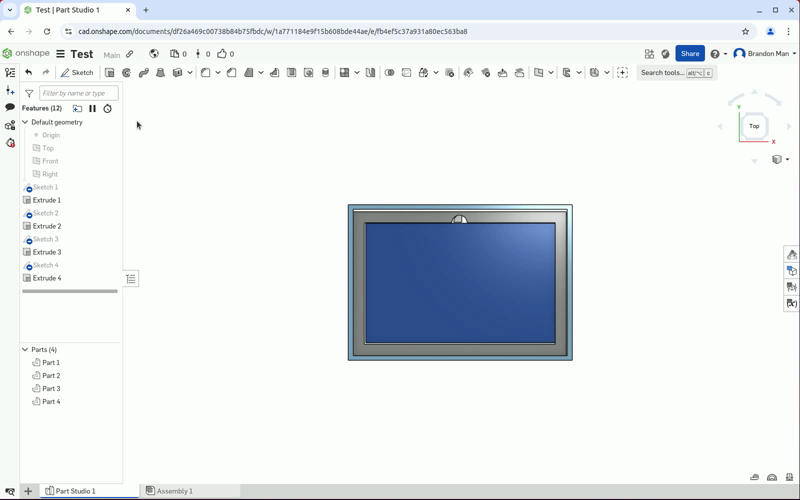
key(shift+h)
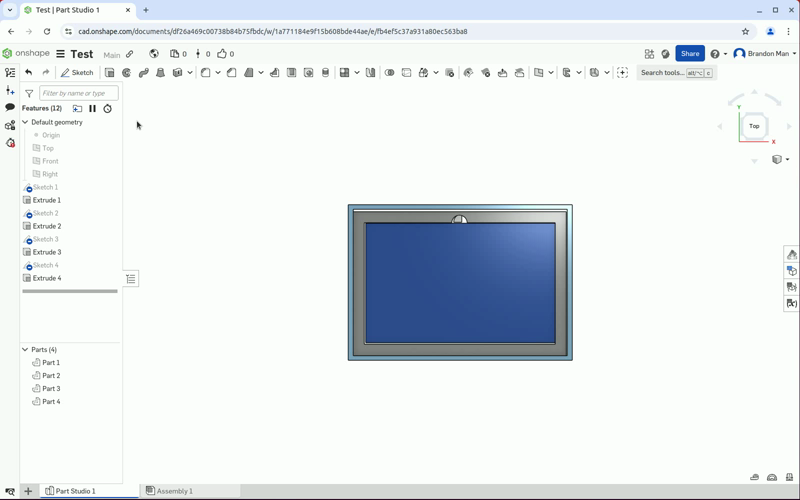
key(shift+h)
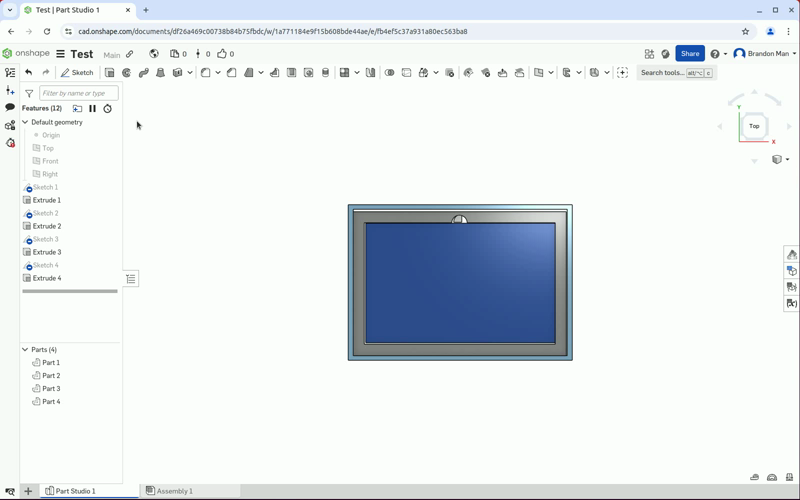
mouse_move(73, 189)
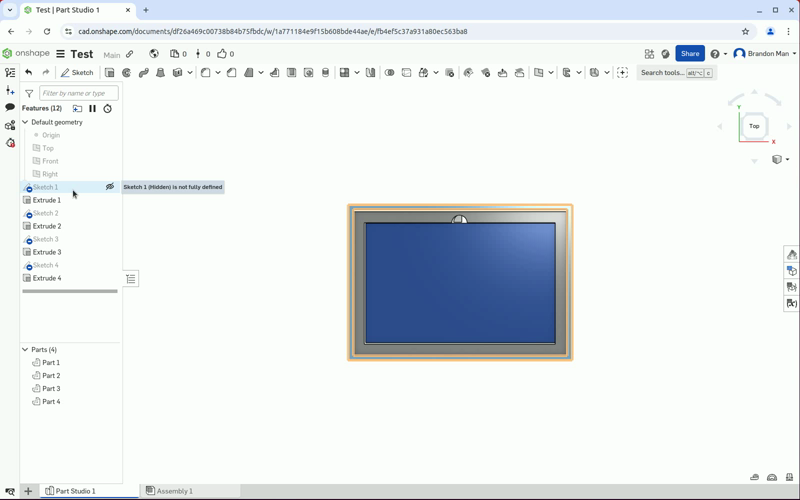
click(73, 189)
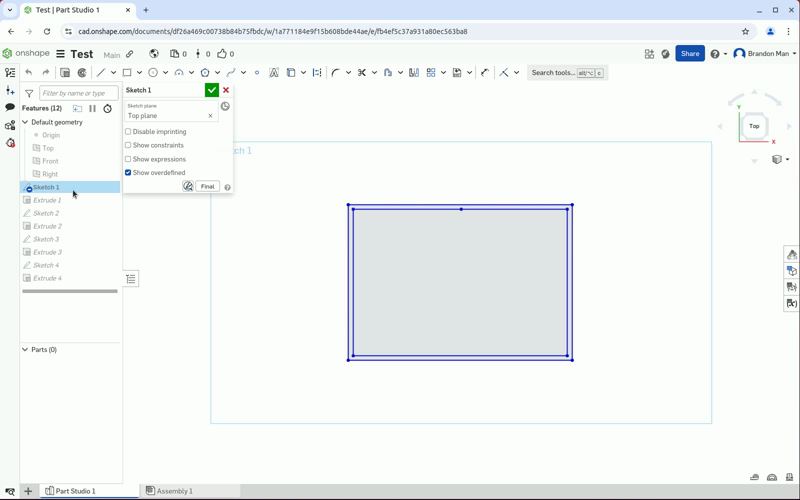
mouse_move(229, 92)
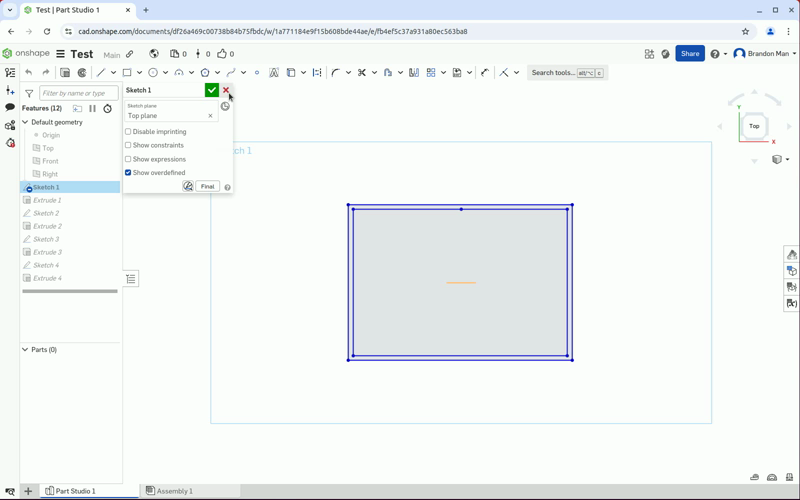
click(229, 92)
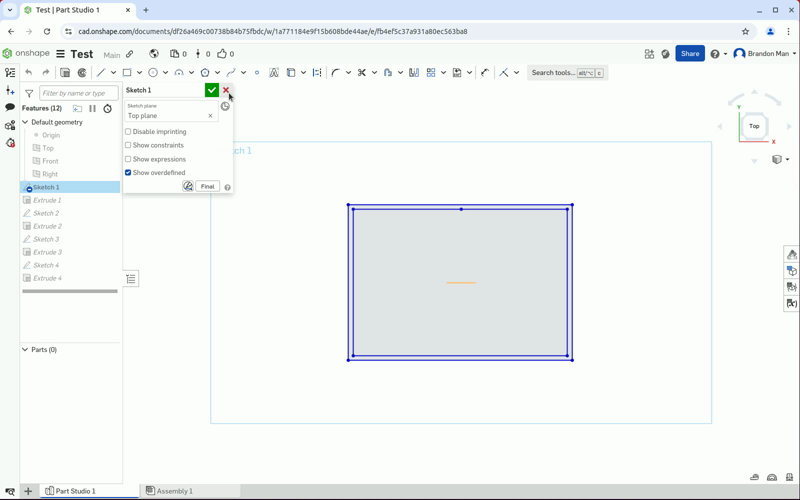
key(shift+s)
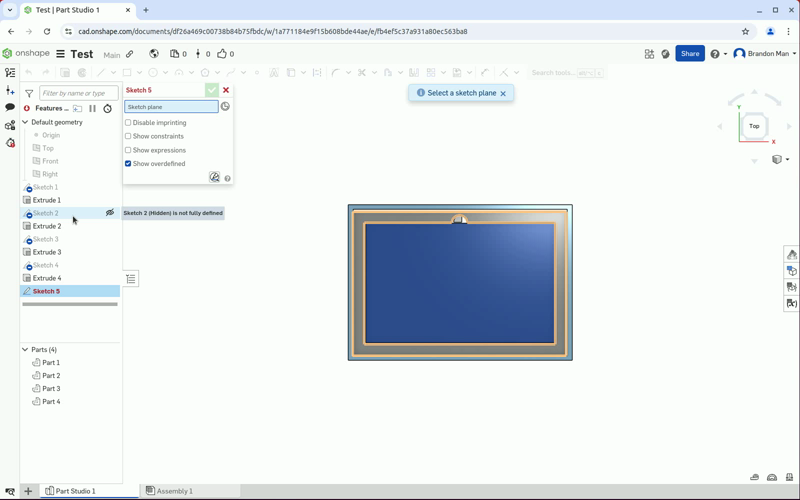
scroll(3)
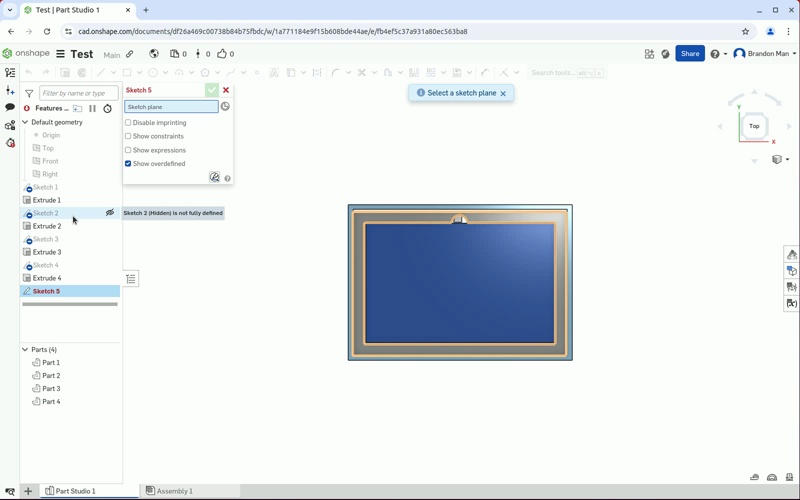
mouse_move(73, 150)
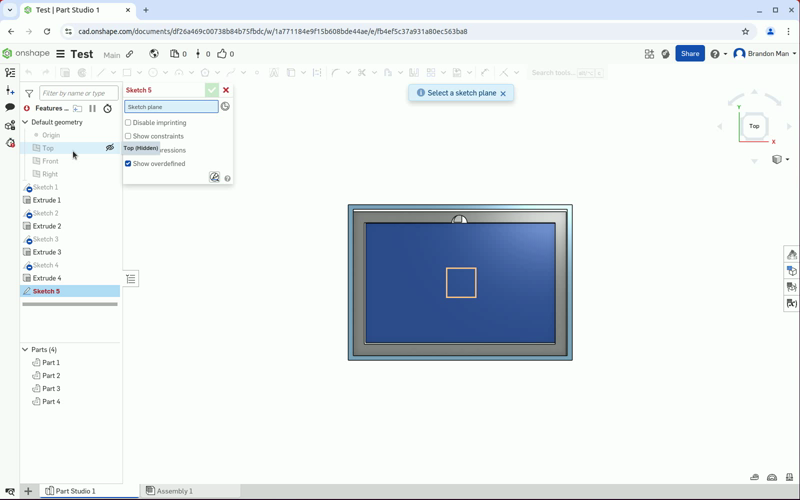
click(73, 150)
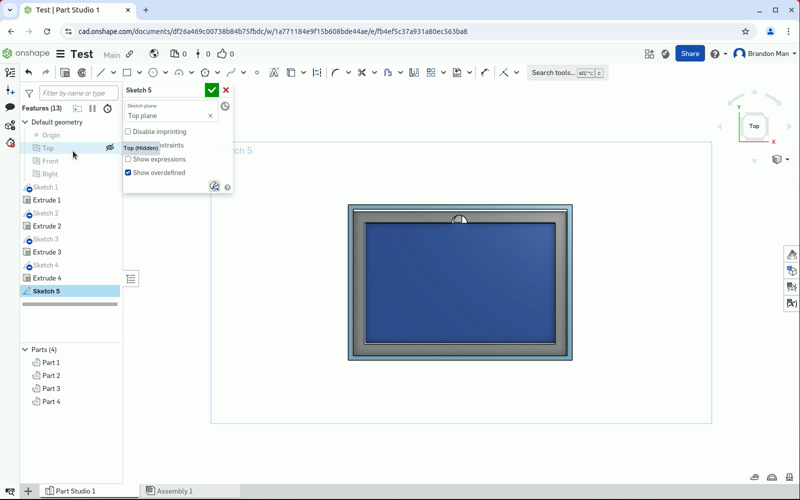
mouse_move(73, 352)
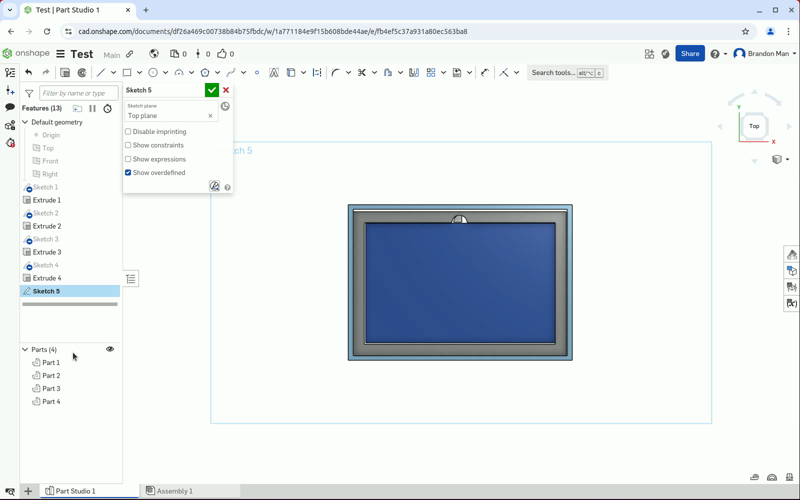
key(y)
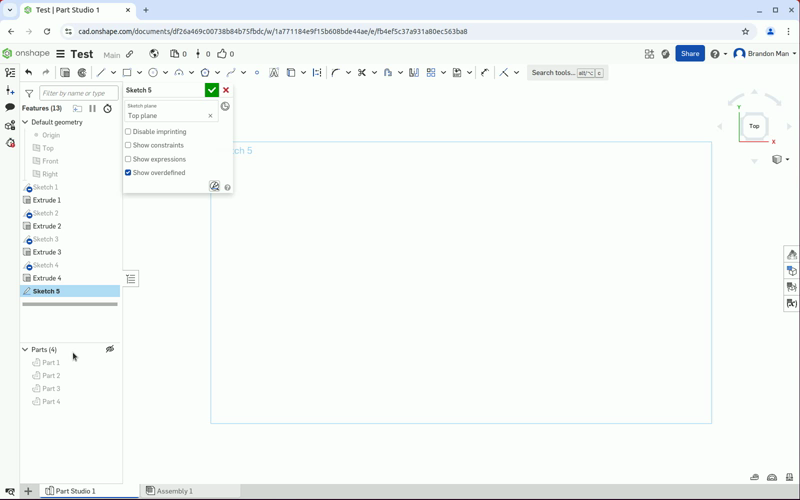
key(l)
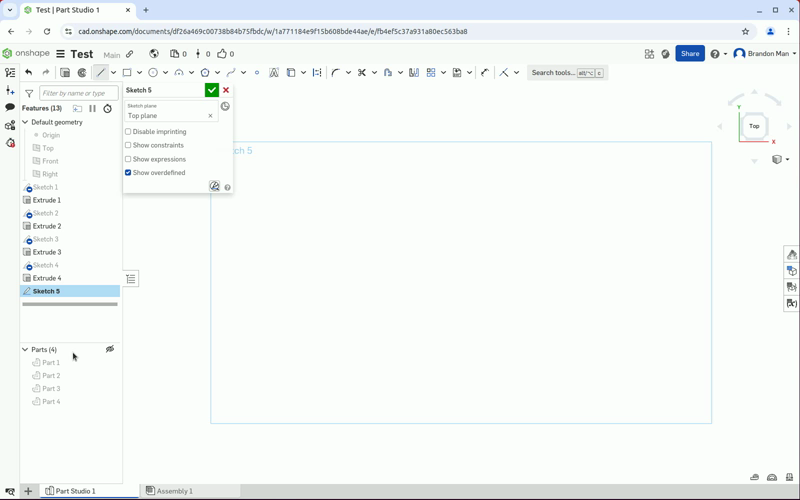
key_down(shift)
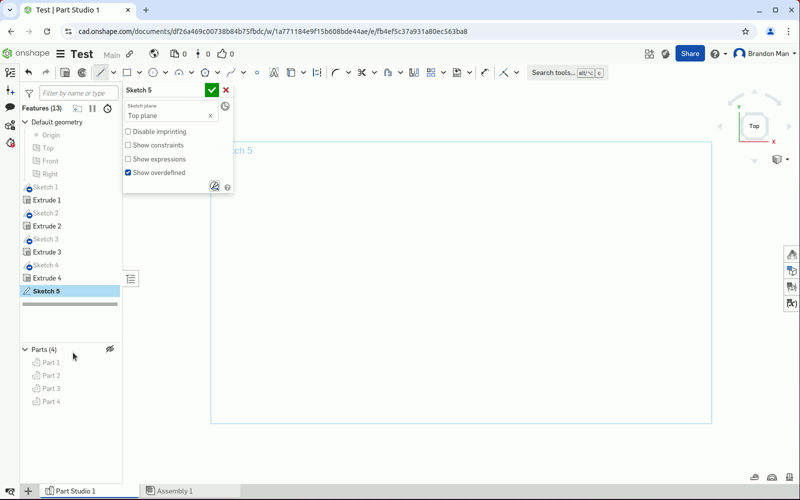
mouse_move(460, 222)
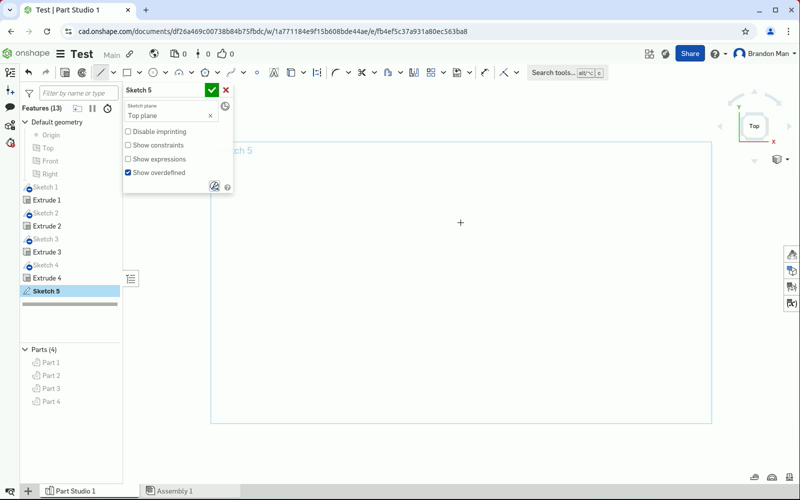
click(460, 222)
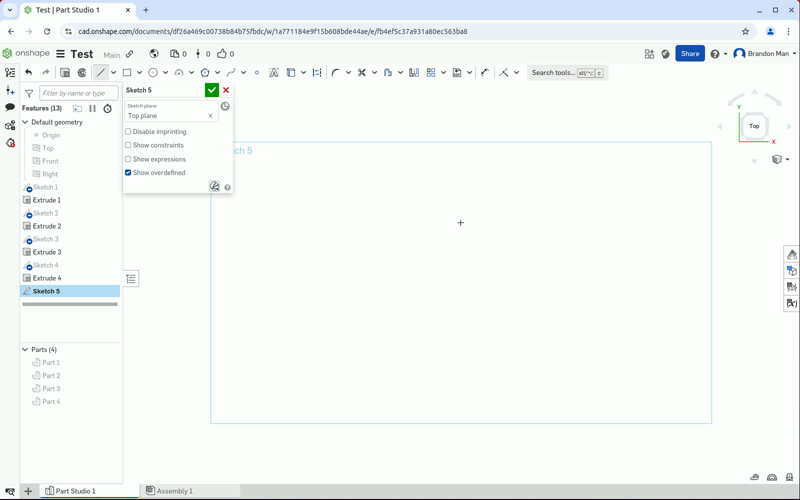
key_up(shift)
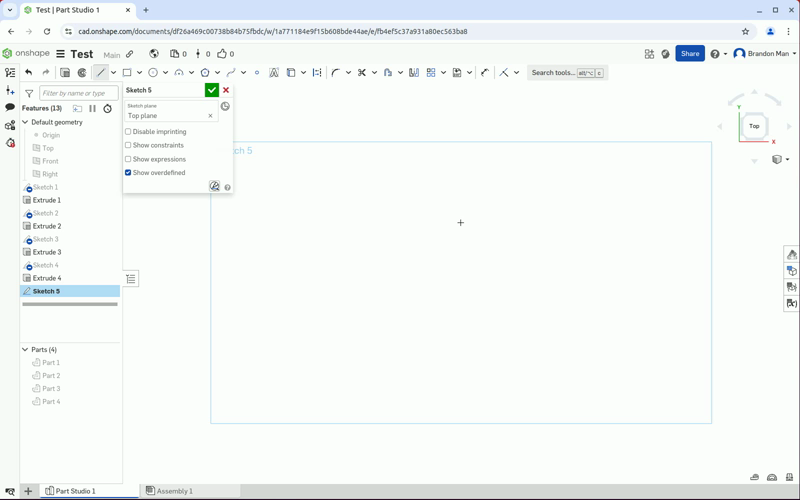
key_down(shift)
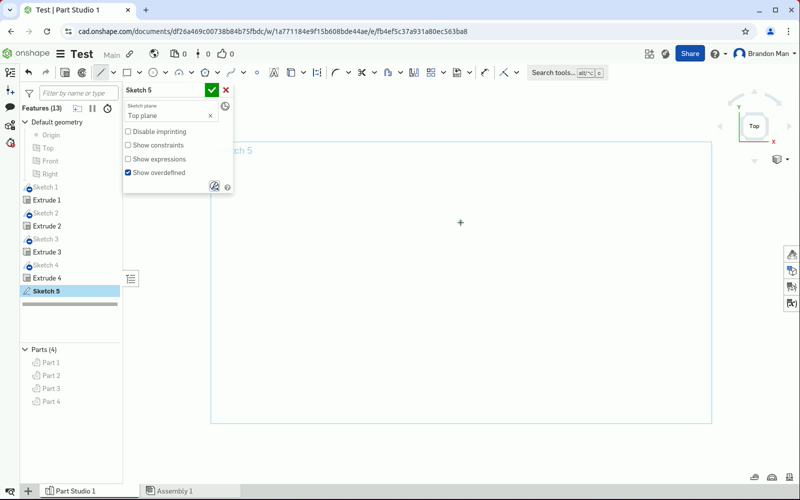
mouse_move(490, 222)
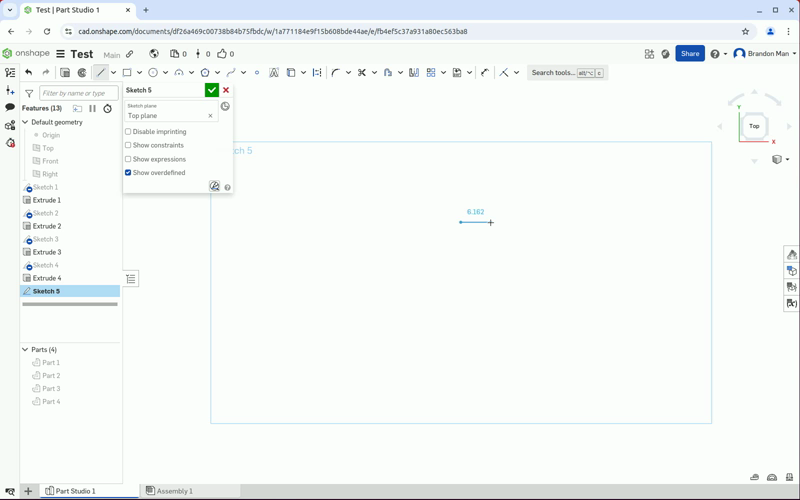
mouse_move(468, 222)
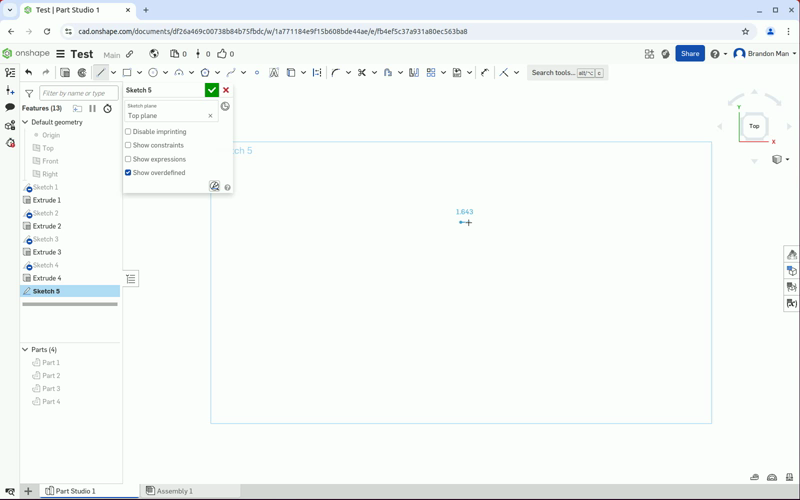
click(468, 222)
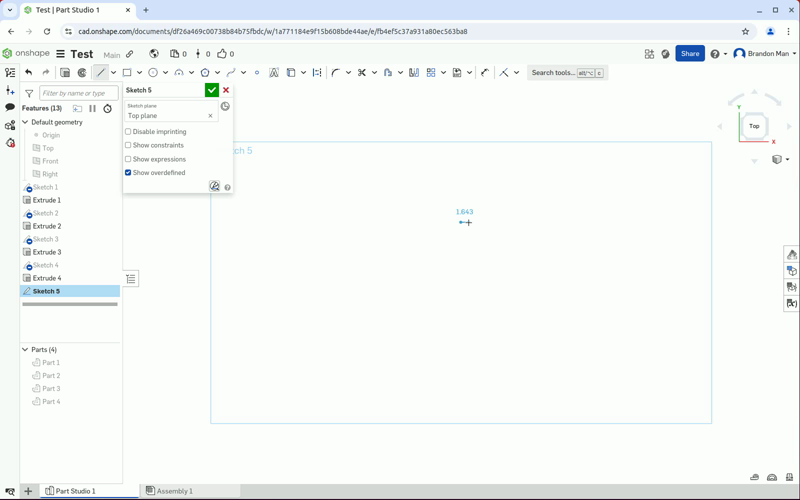
key_up(shift)
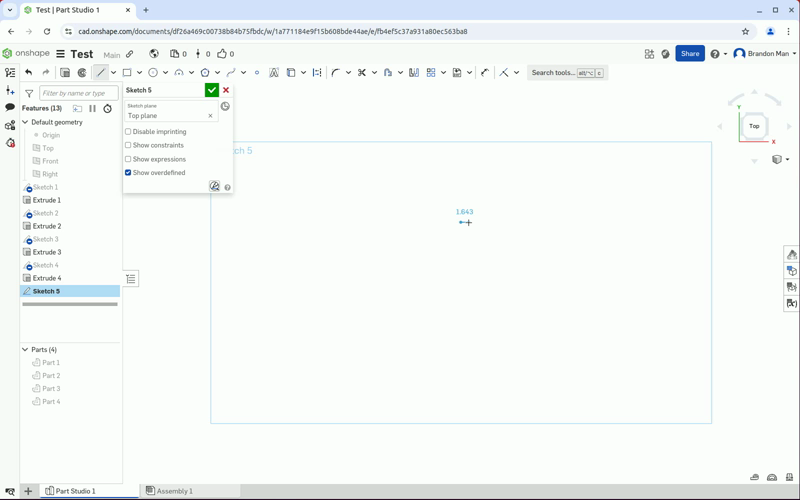
key(esc)
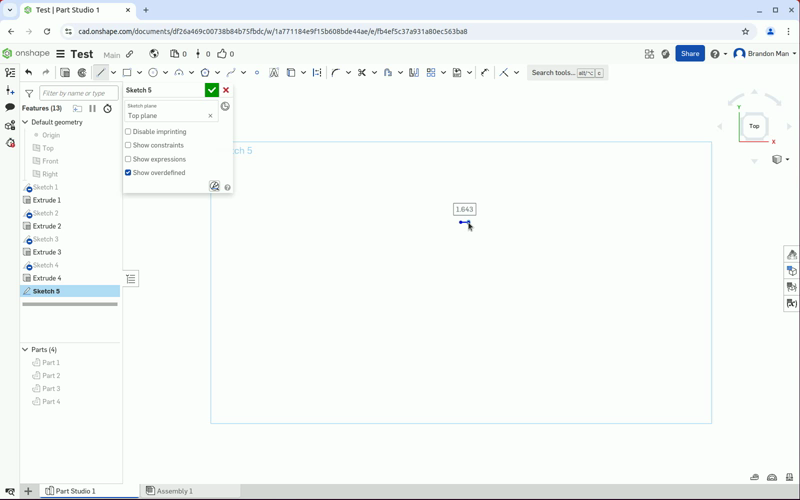
key(a)
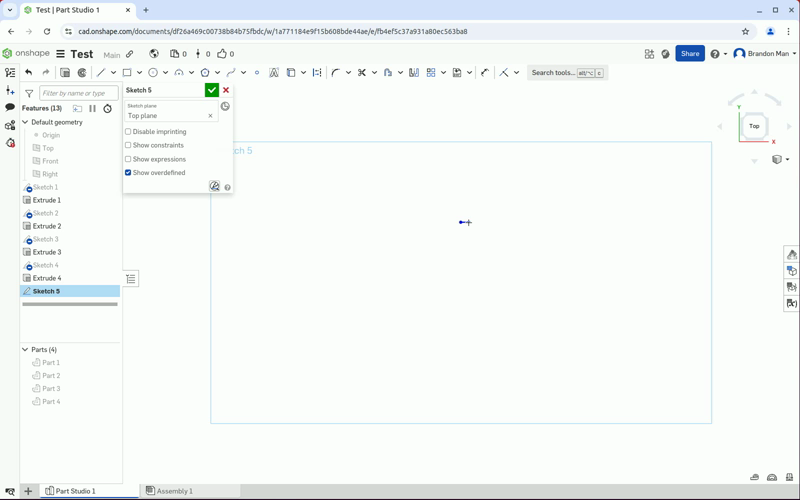
mouse_move(468, 222)
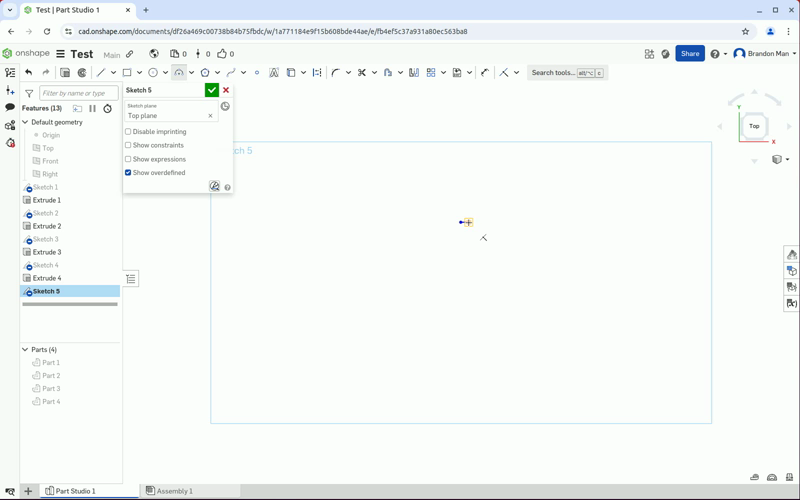
click(468, 222)
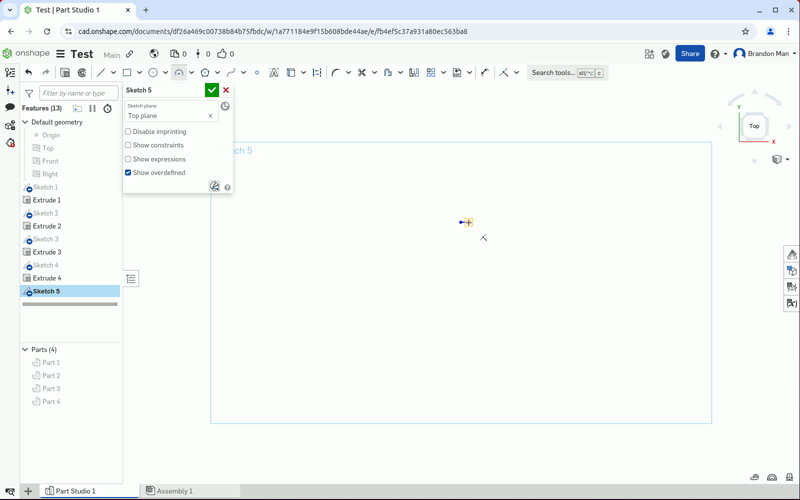
key_down(shift)
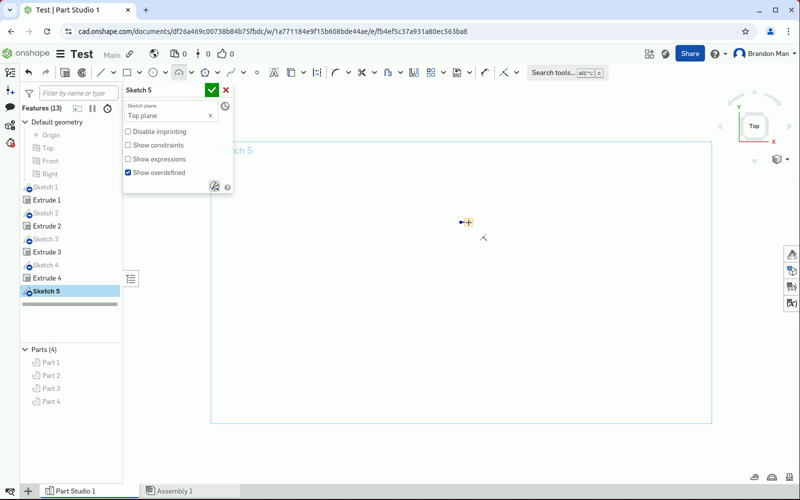
mouse_move(460, 213)
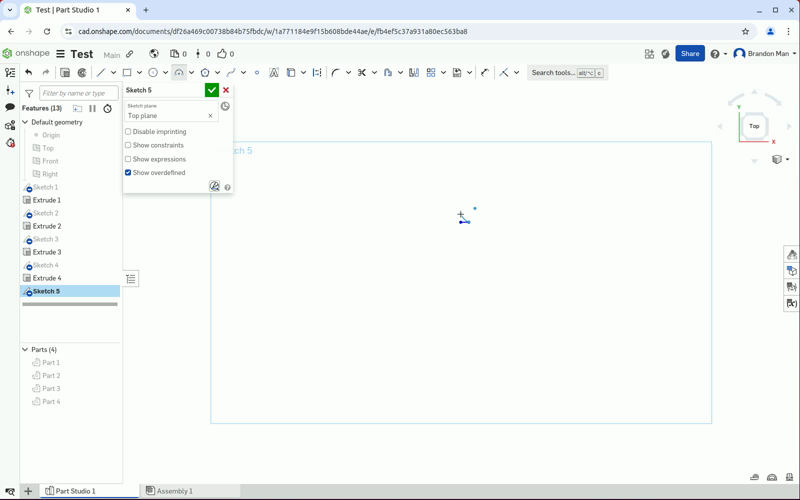
click(460, 213)
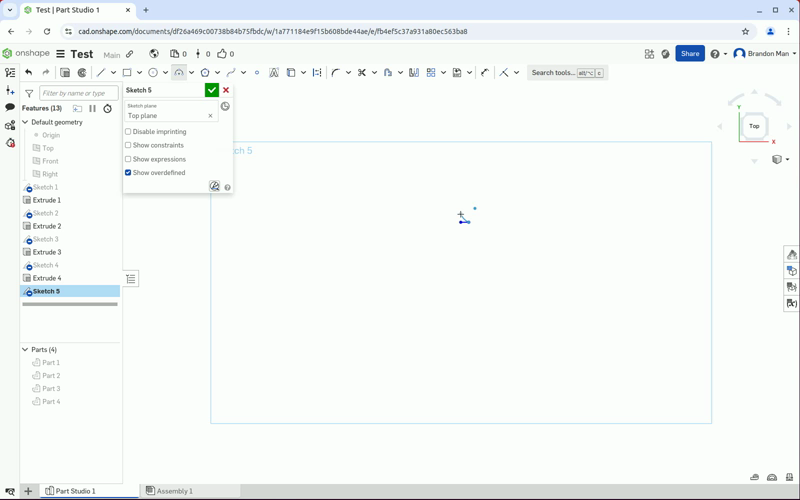
mouse_move(466, 216)
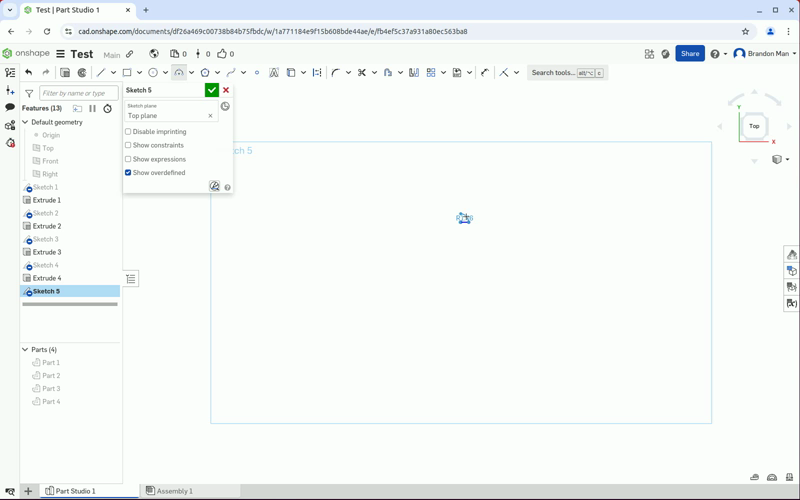
click(466, 216)
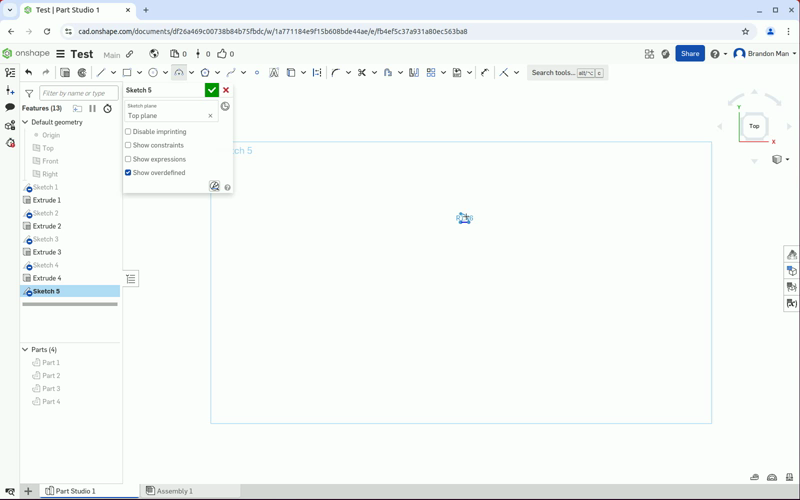
key_up(shift)
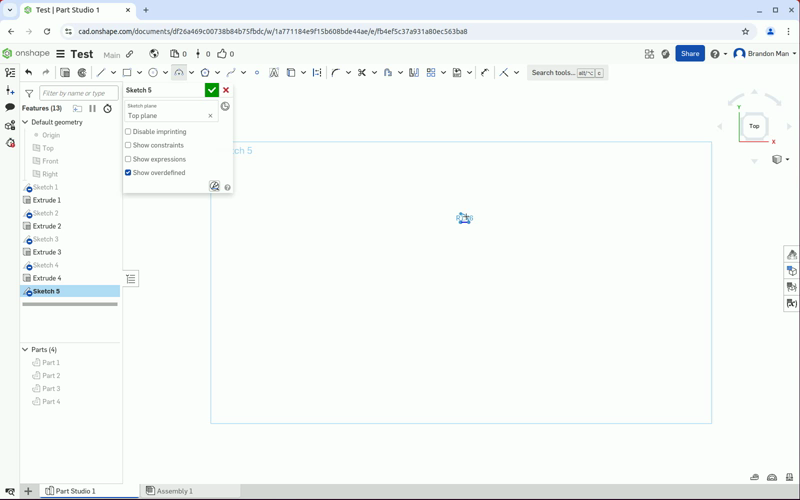
key(esc)
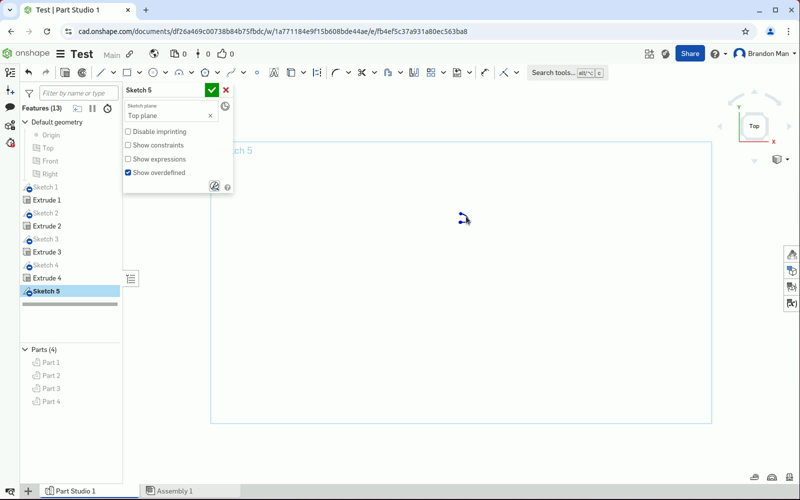
key(l)
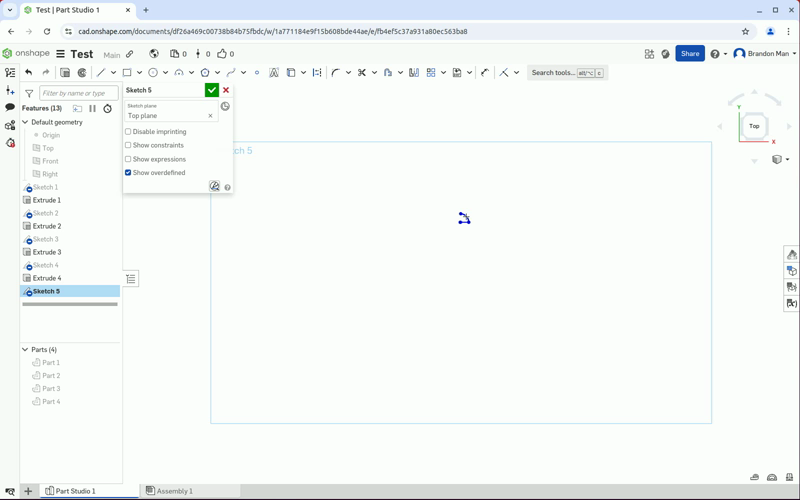
mouse_move(460, 213)
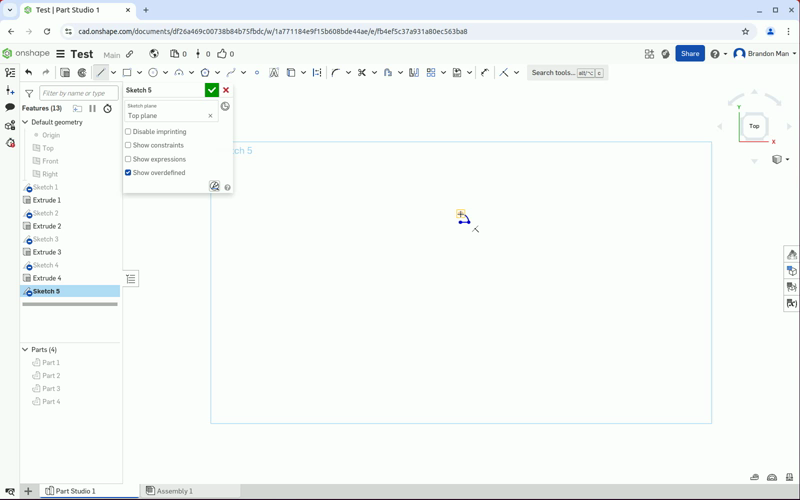
click(460, 213)
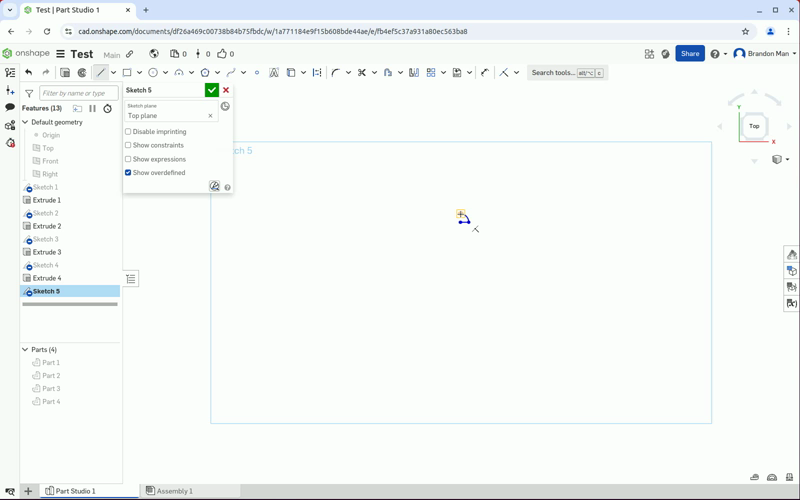
mouse_move(490, 213)
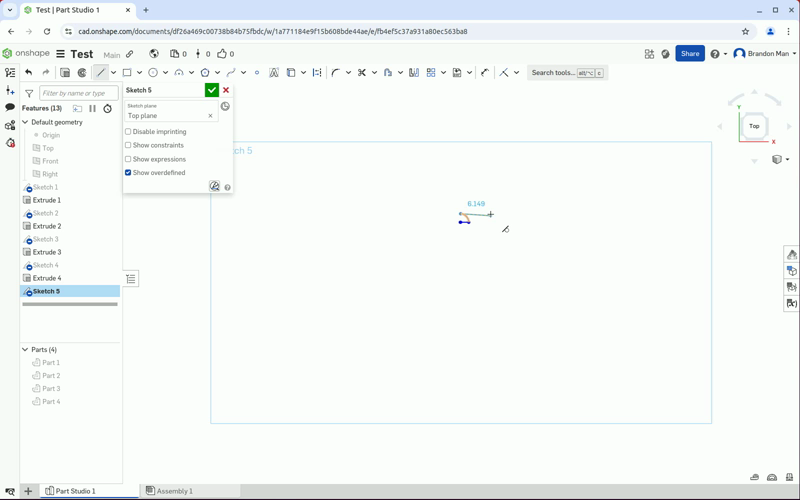
key_down(shift)
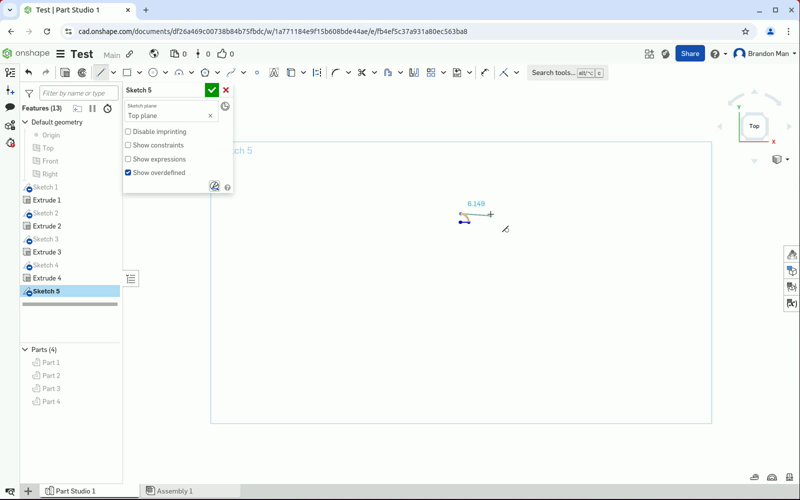
mouse_move(460, 222)
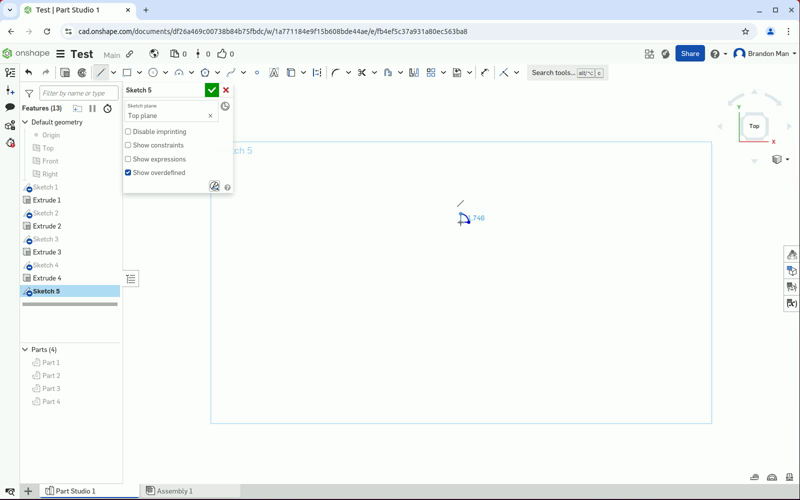
key_up(shift)
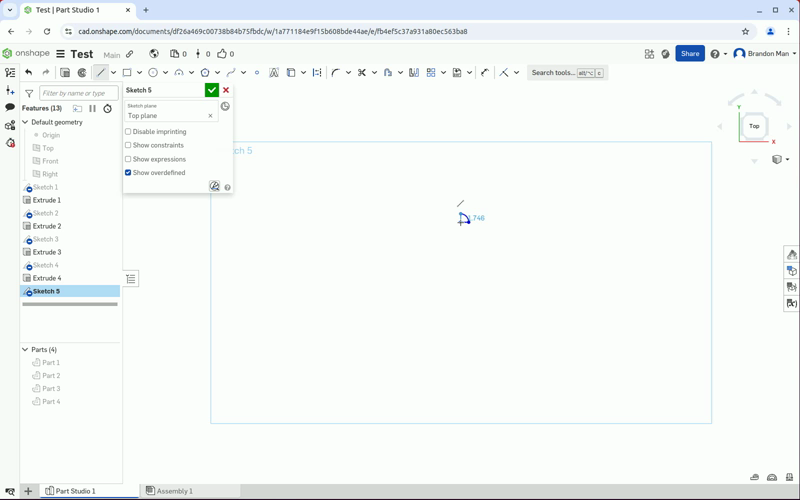
click(460, 222)
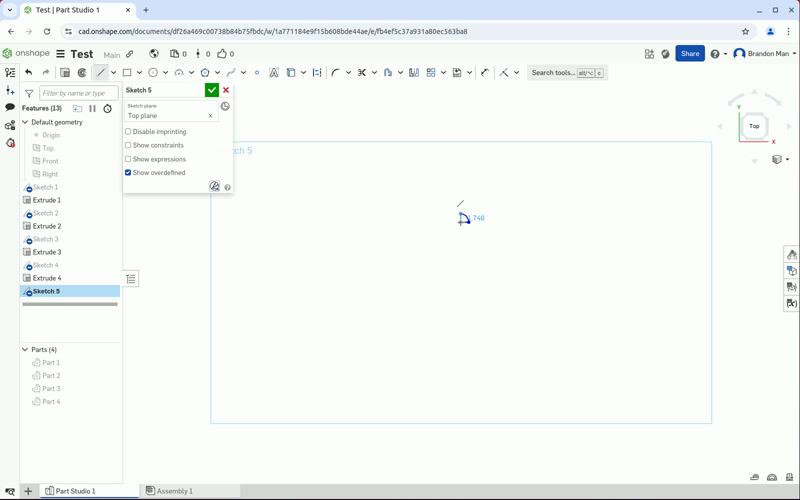
key(esc)
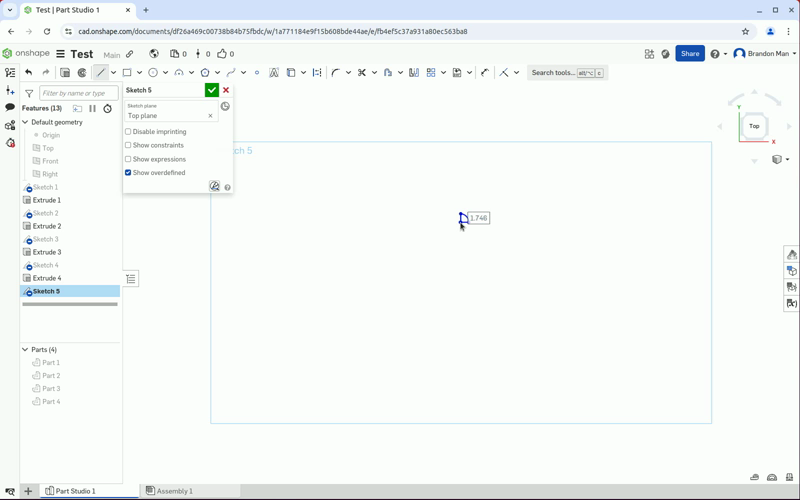
mouse_move(463, 218)
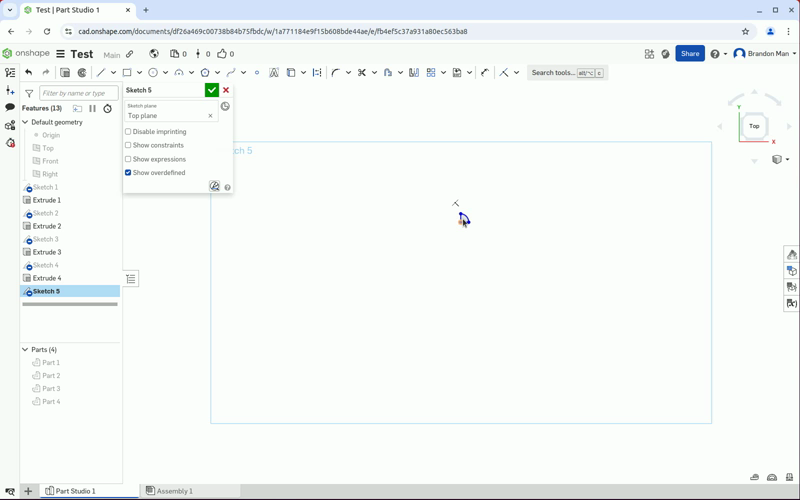
scroll(6)
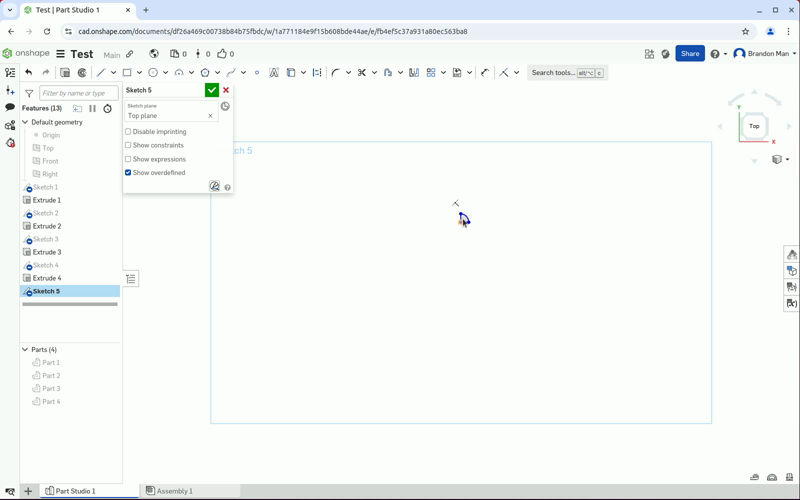
scroll(6)
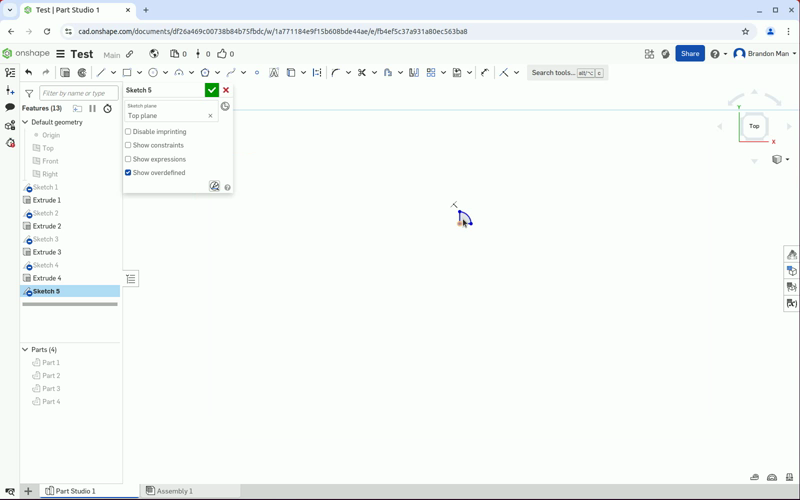
scroll(6)
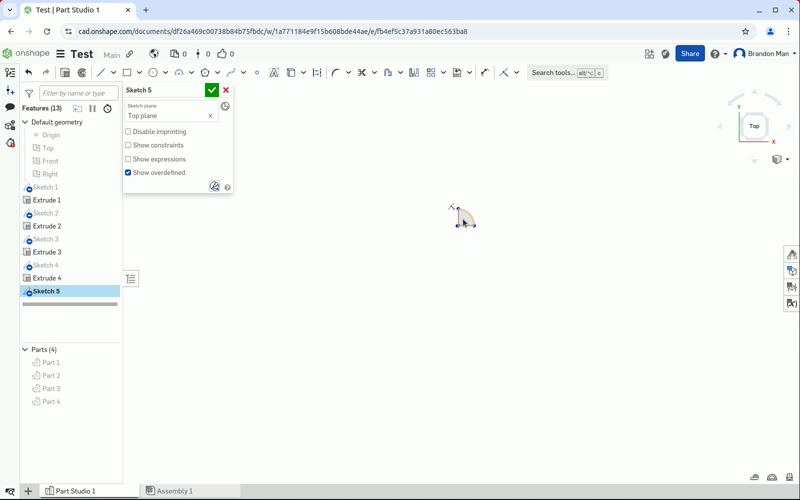
scroll(6)
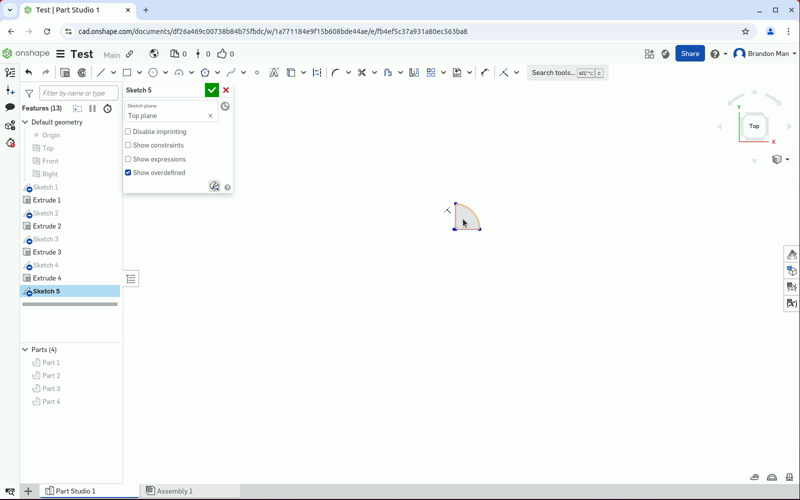
scroll(6)
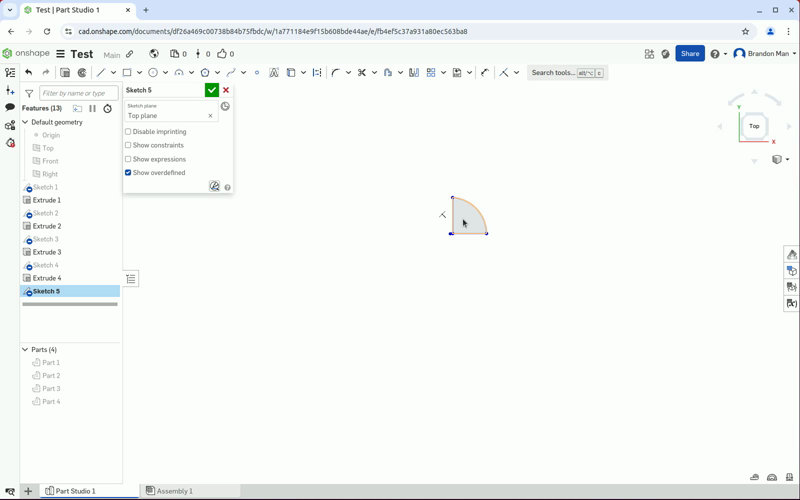
scroll(6)
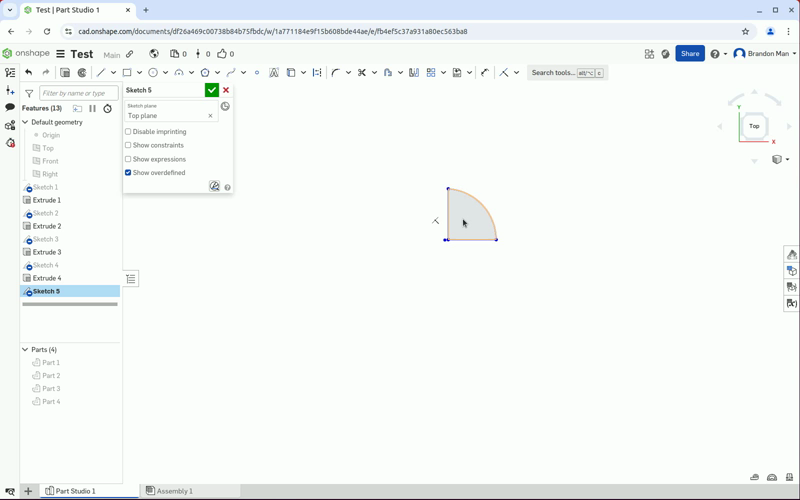
scroll(6)
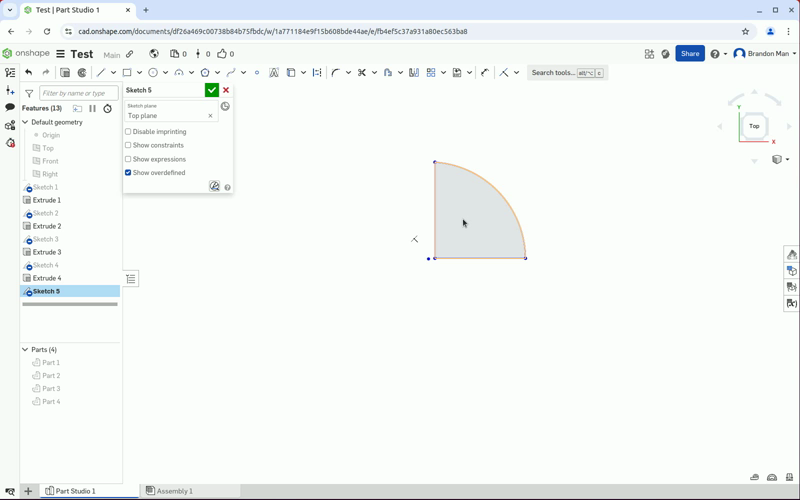
click(463, 218)
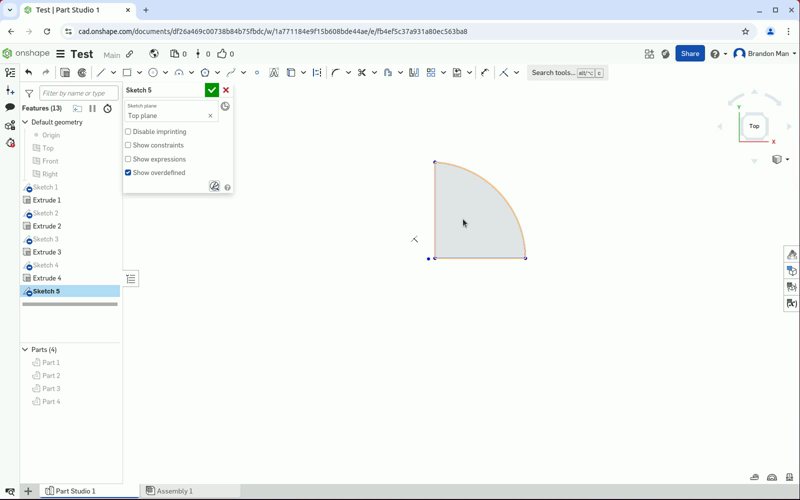
scroll(-6)
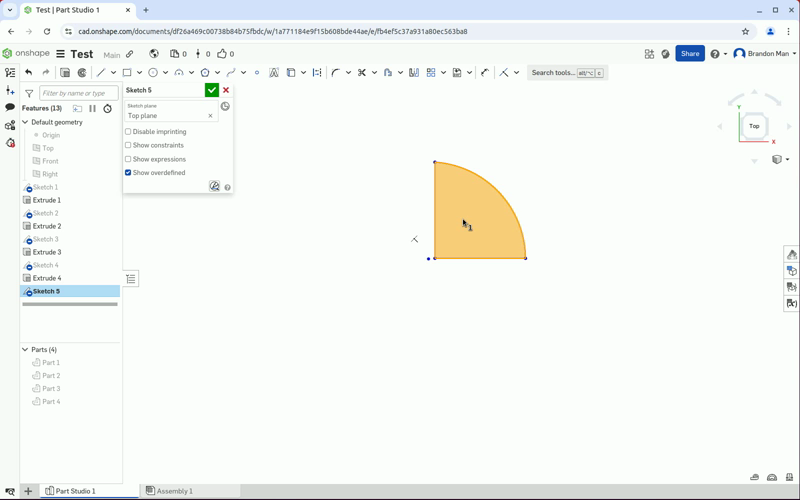
scroll(-6)
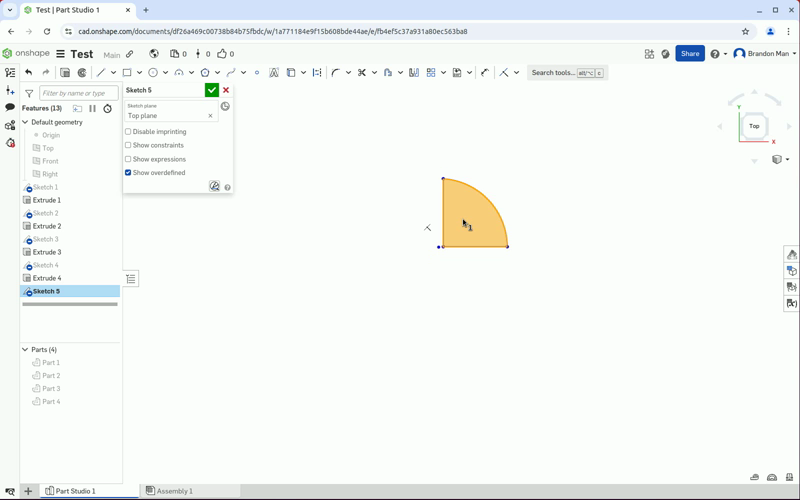
scroll(-6)
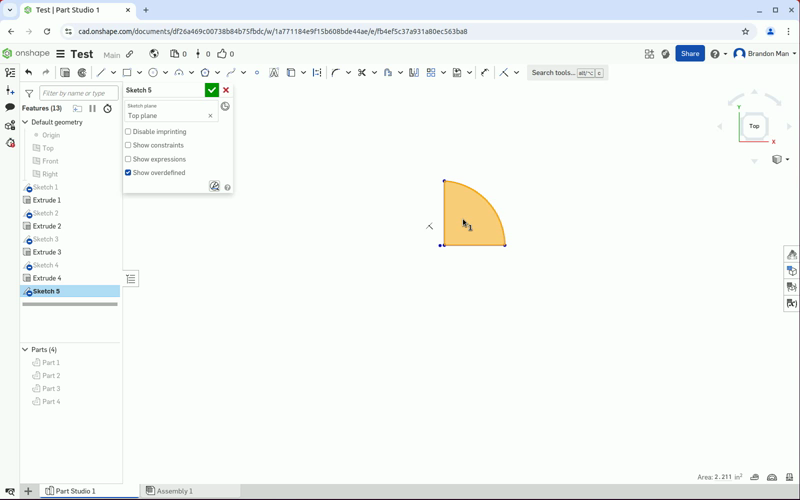
scroll(-6)
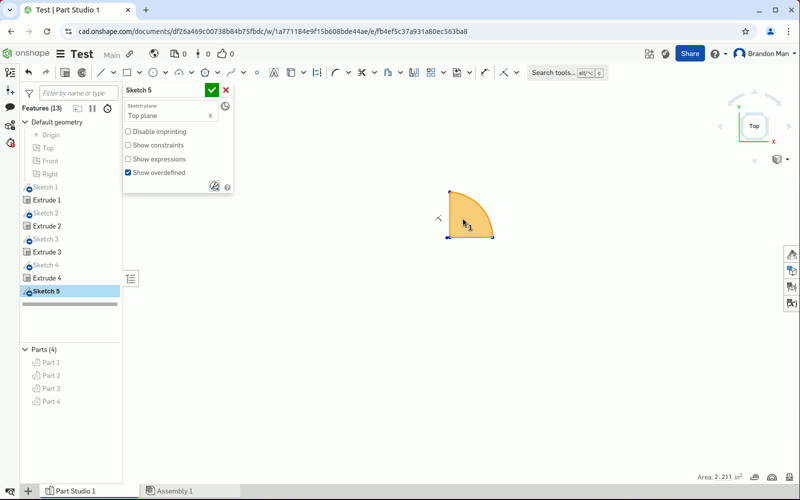
scroll(-6)
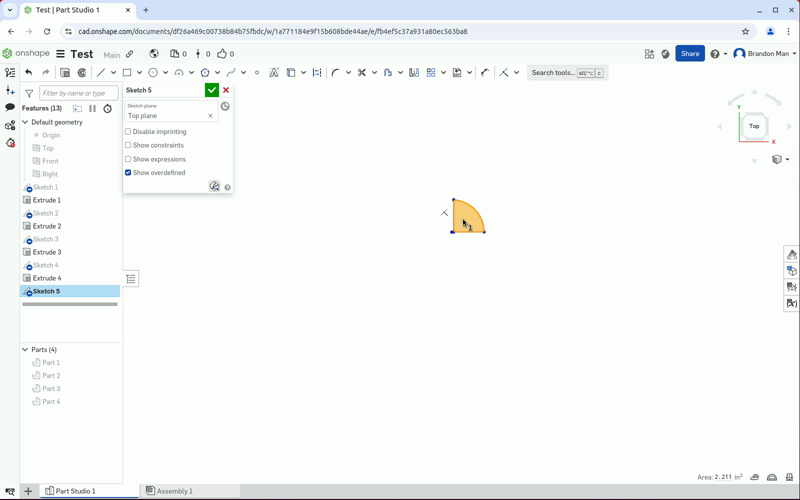
scroll(-6)
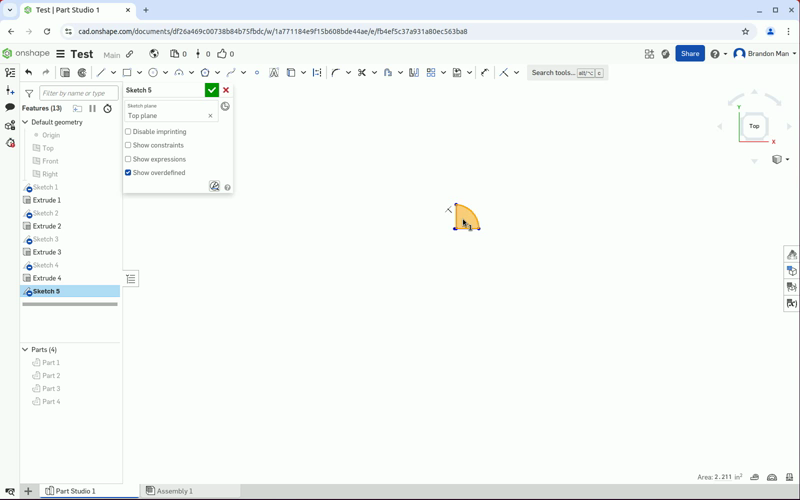
scroll(-6)
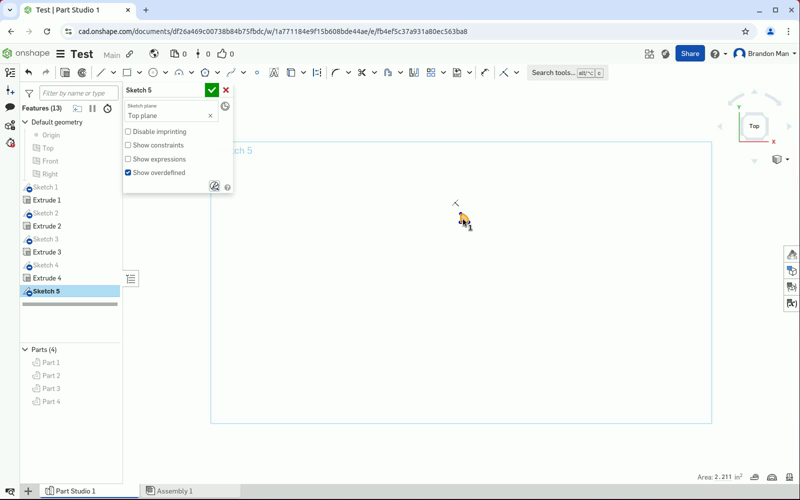
mouse_move(73, 352)
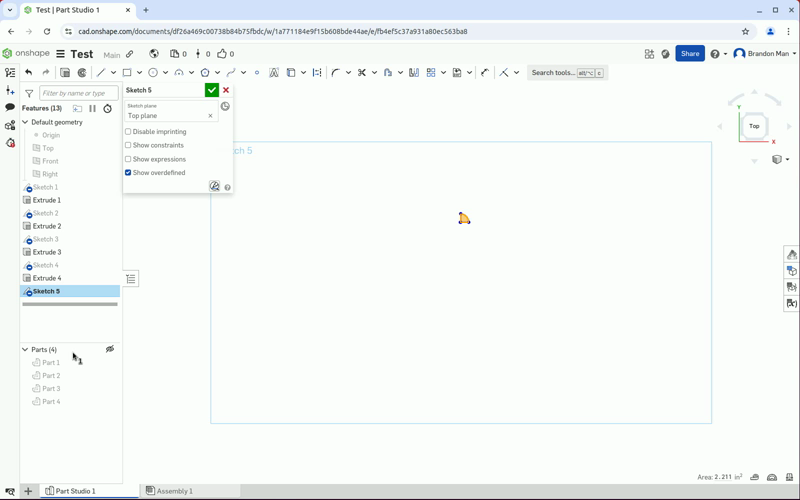
key(shift+y)
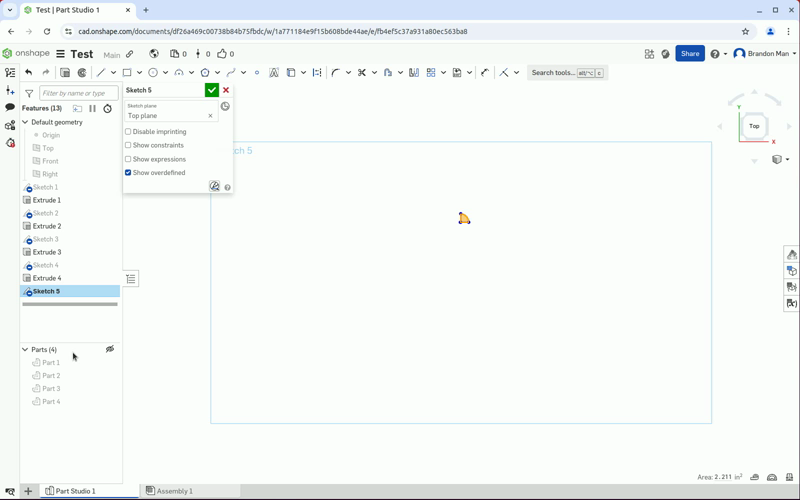
key(shift+e)
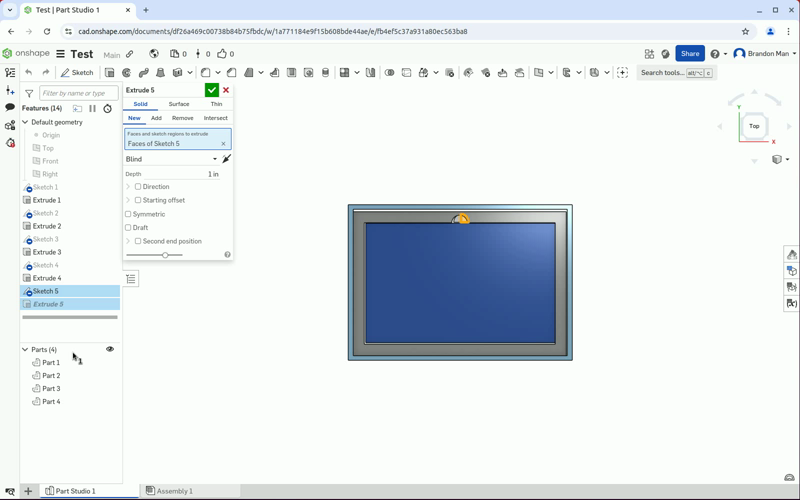
mouse_move(143, 106)
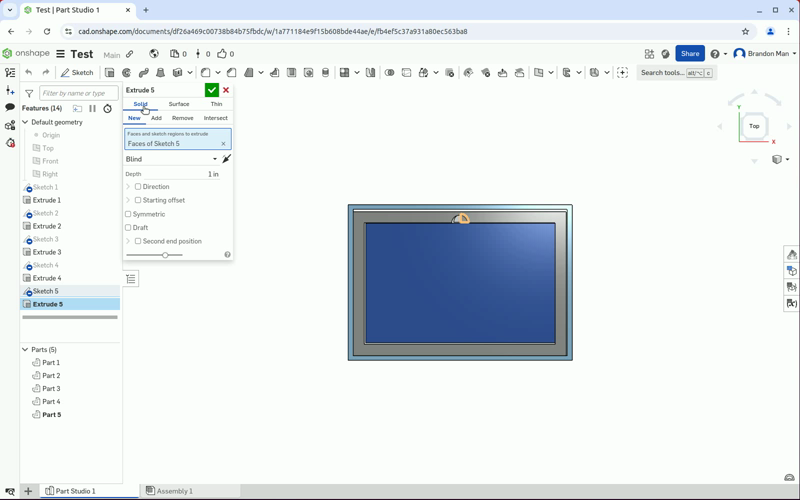
click(143, 106)
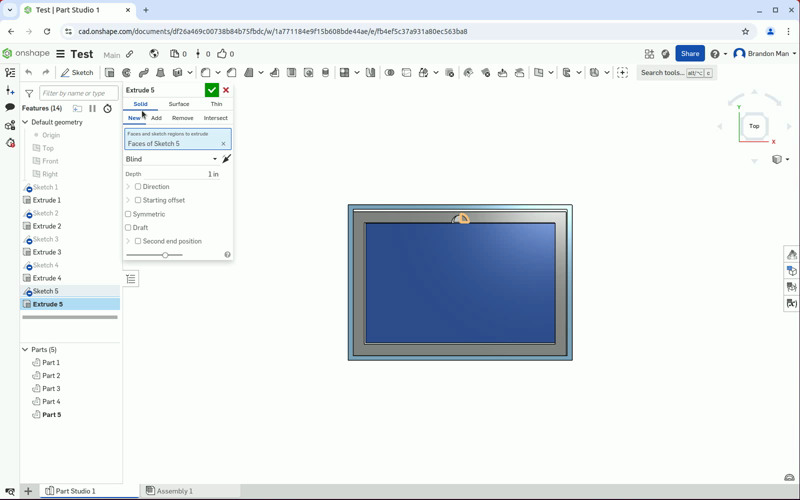
mouse_move(137, 120)
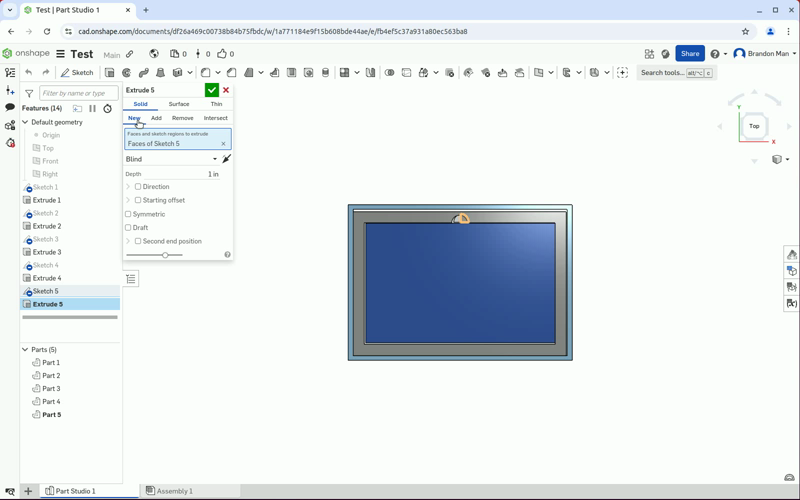
click(137, 120)
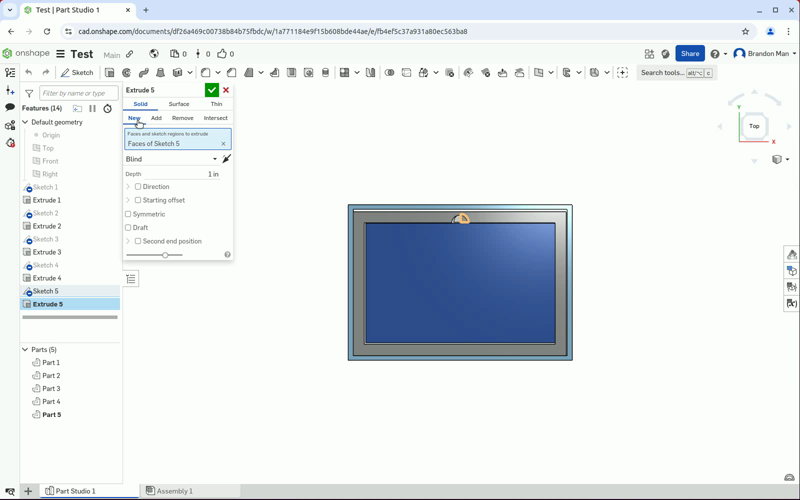
key(tab, 4)
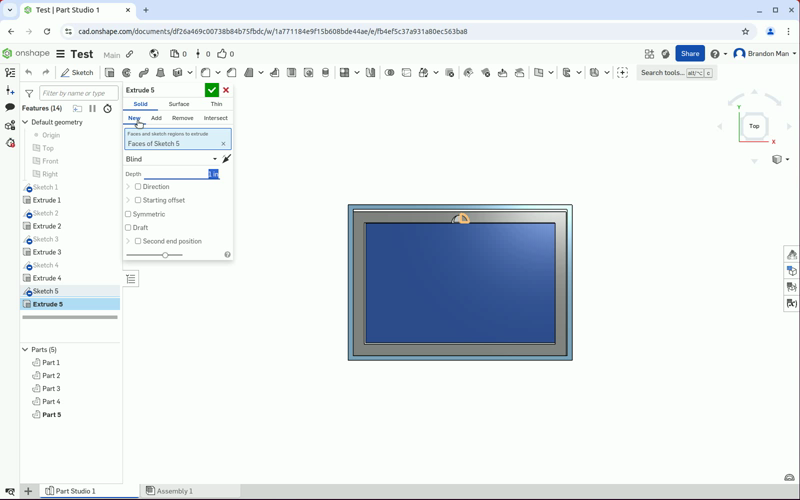
text(1.685)
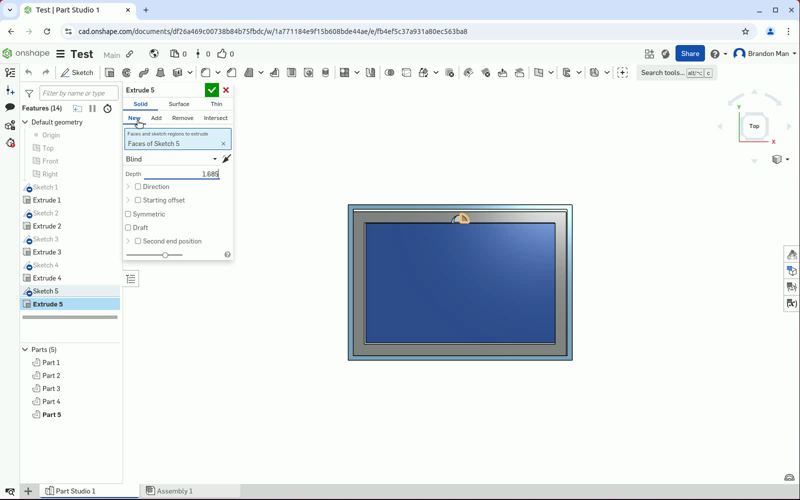
key(enter)
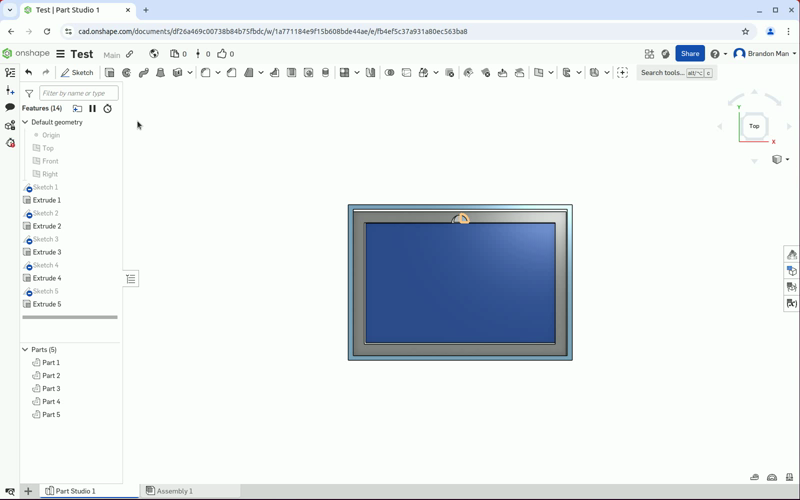
key(shift+h)
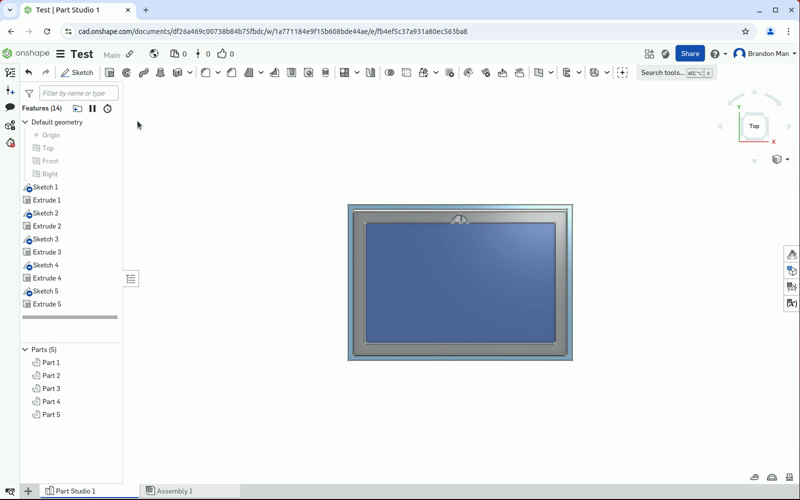
key(shift+h)
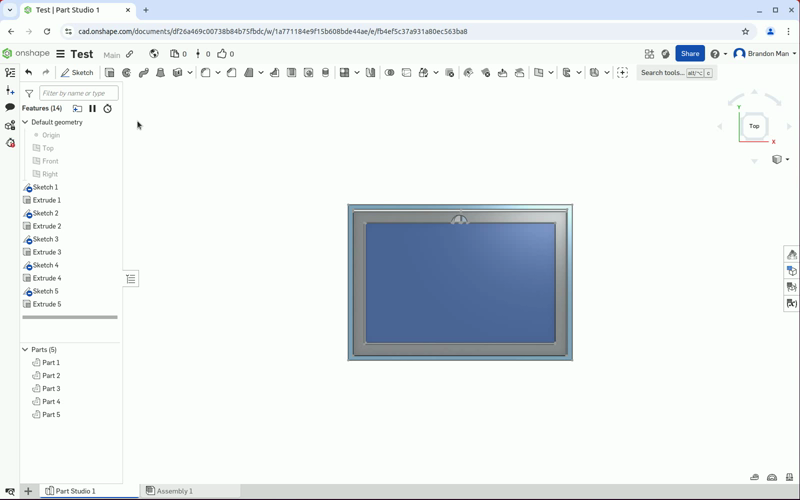
key(shift+7)
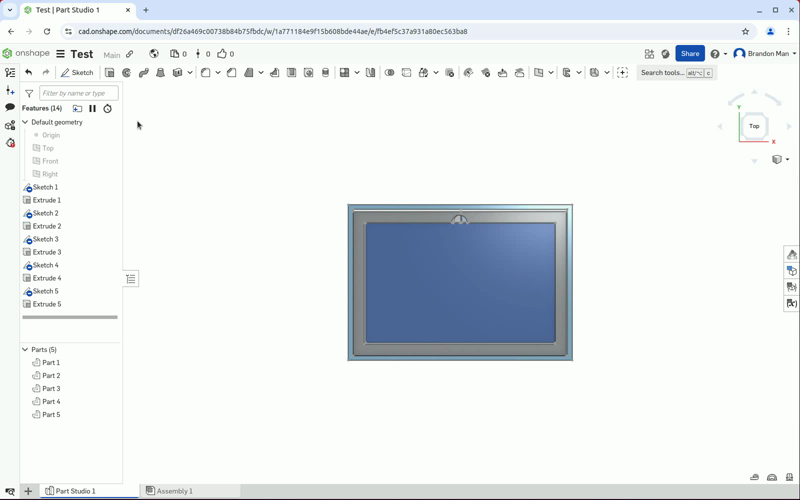
key(up, 3)
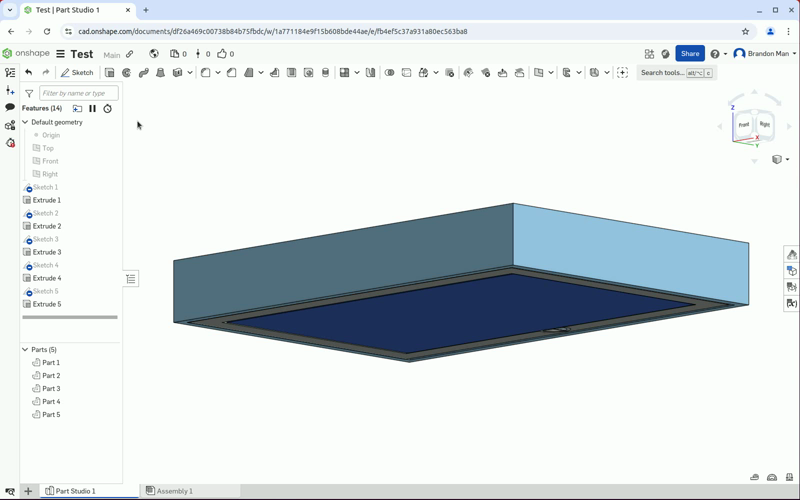
key(left, 3)
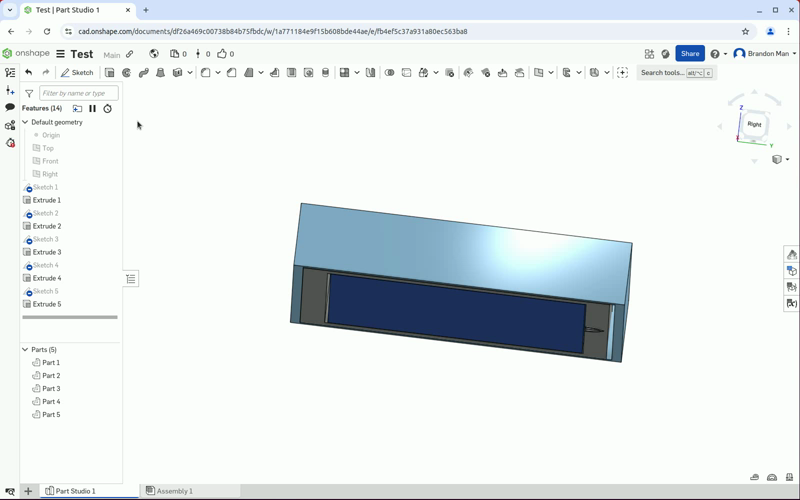
key(right, 3)
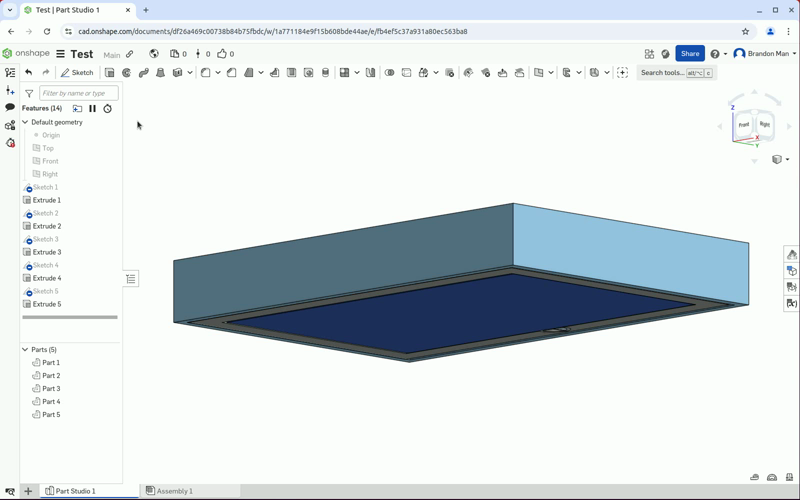
key(down, 3)
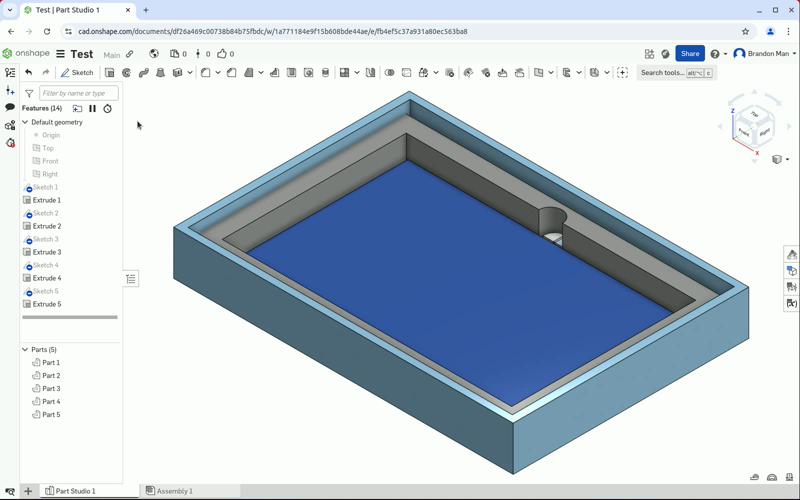
mouse_move(73, 189)
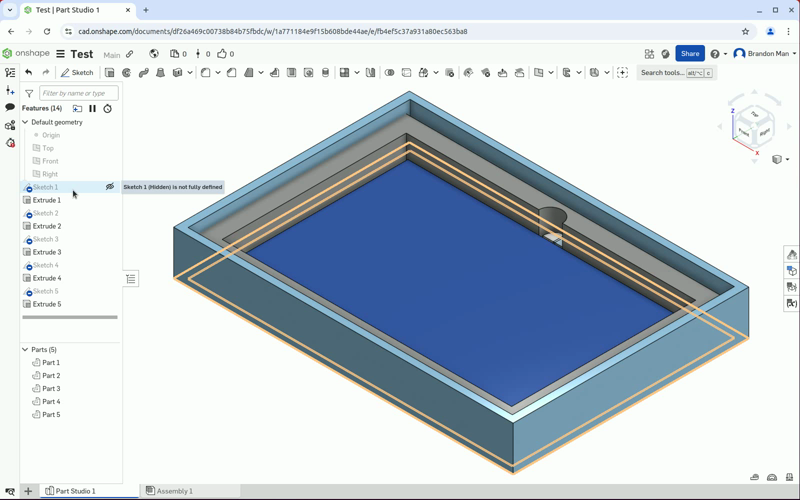
click(73, 189)